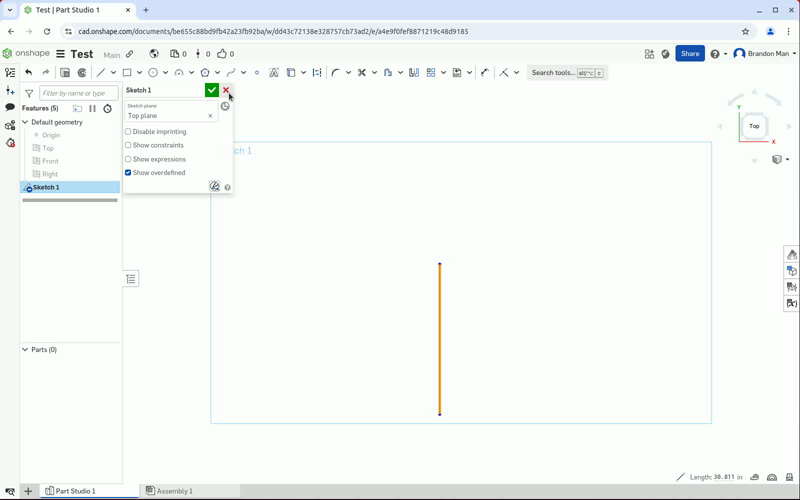
key(shift+h)
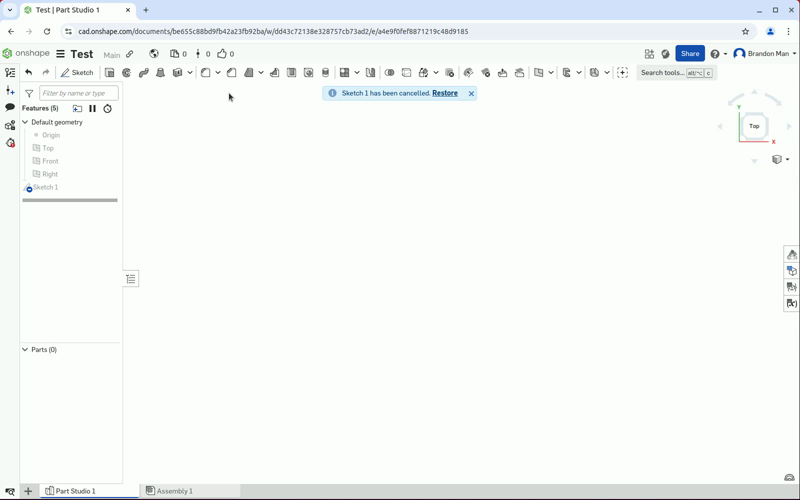
mouse_move(73, 352)
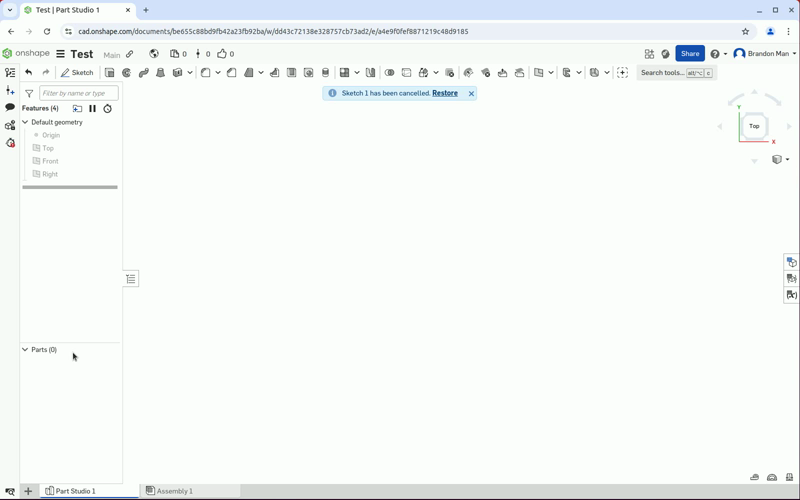
key(y)
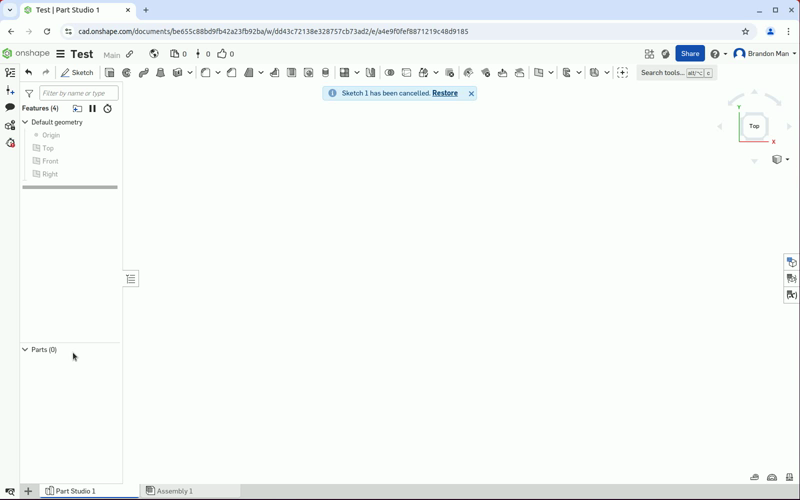
key(shift+p)
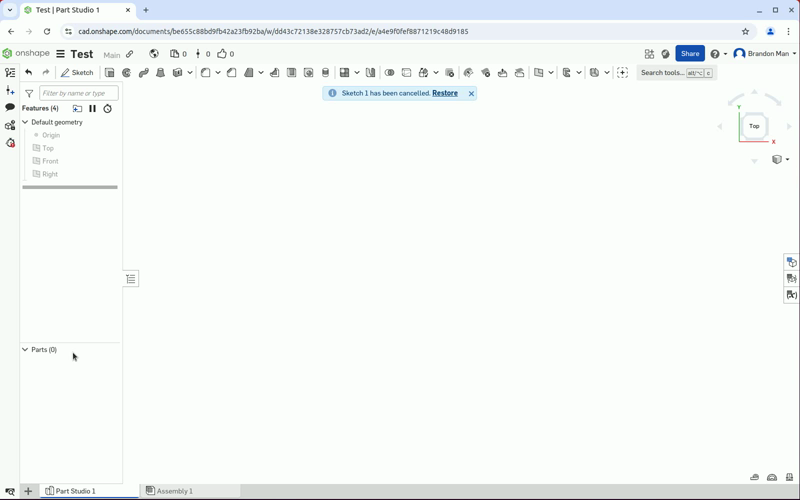
key(space)
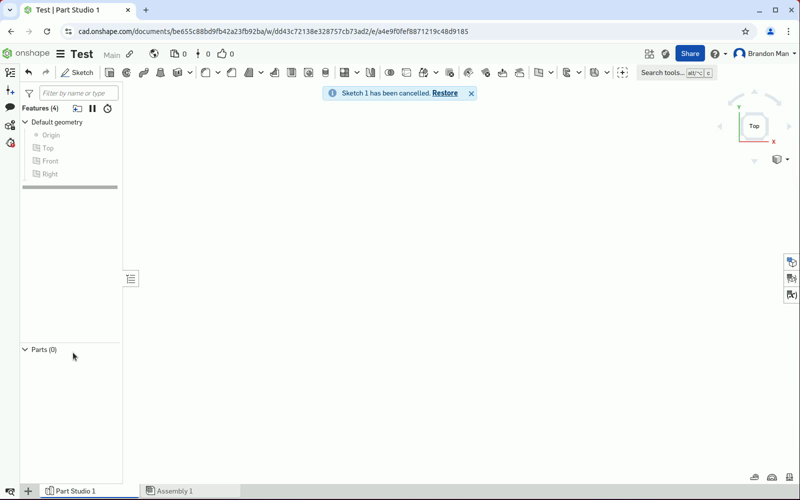
key_down(shift)
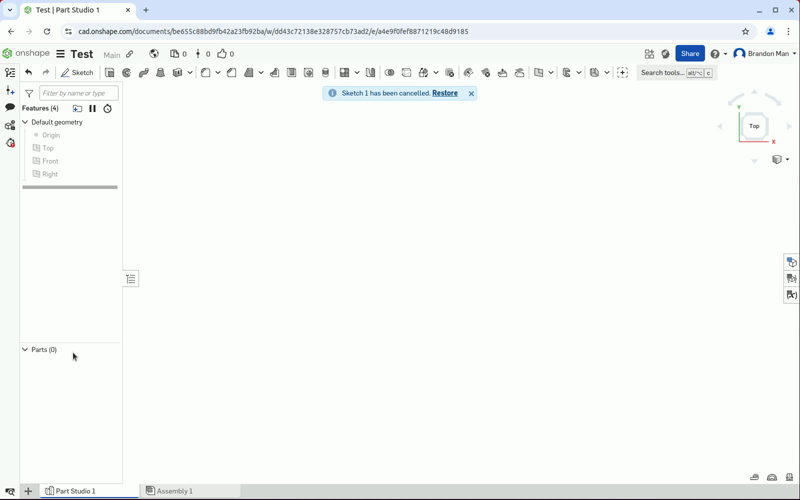
key(up)
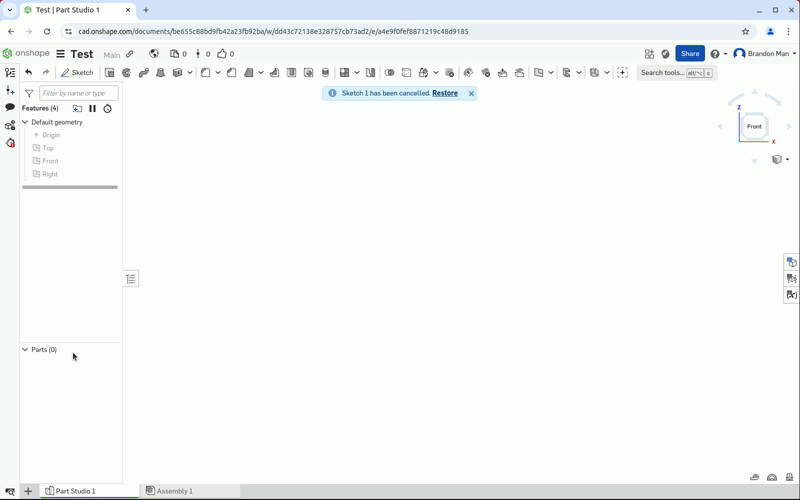
key_up(shift)
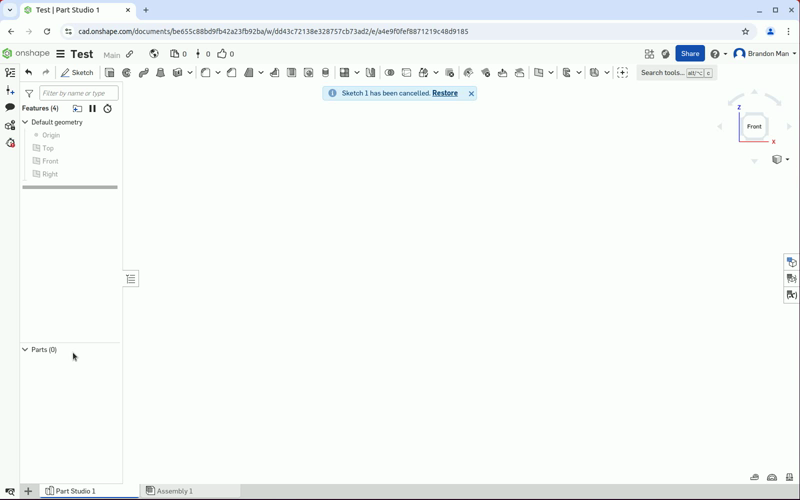
mouse_move(73, 352)
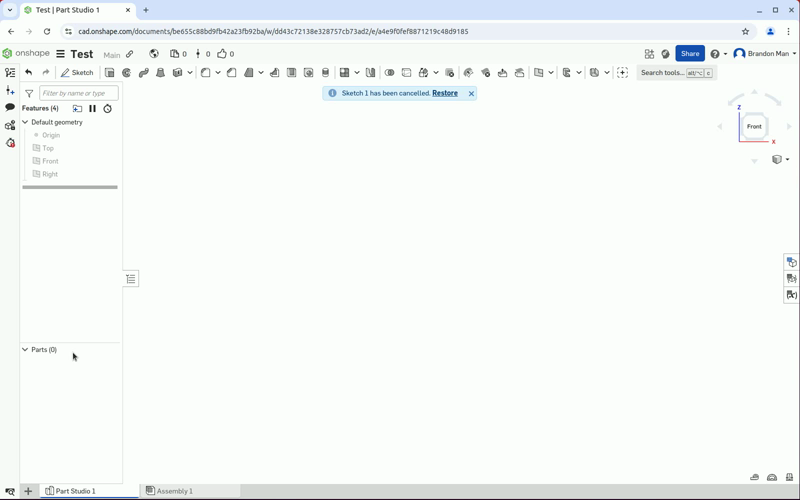
key(shift+y)
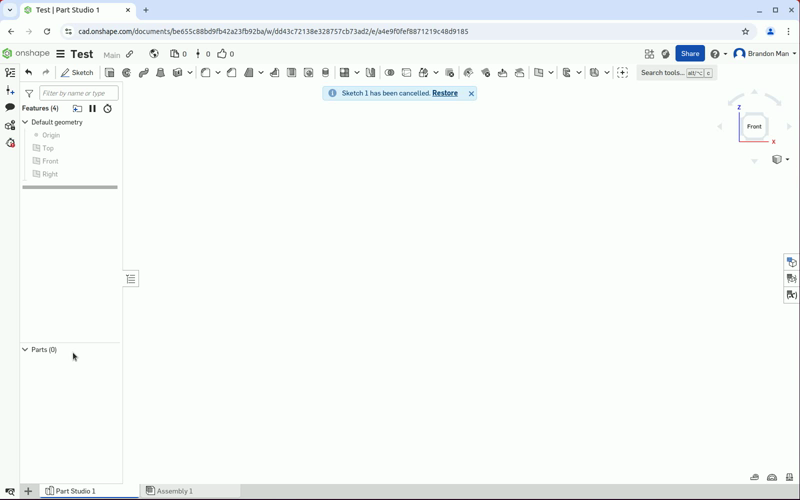
key(shift+s)
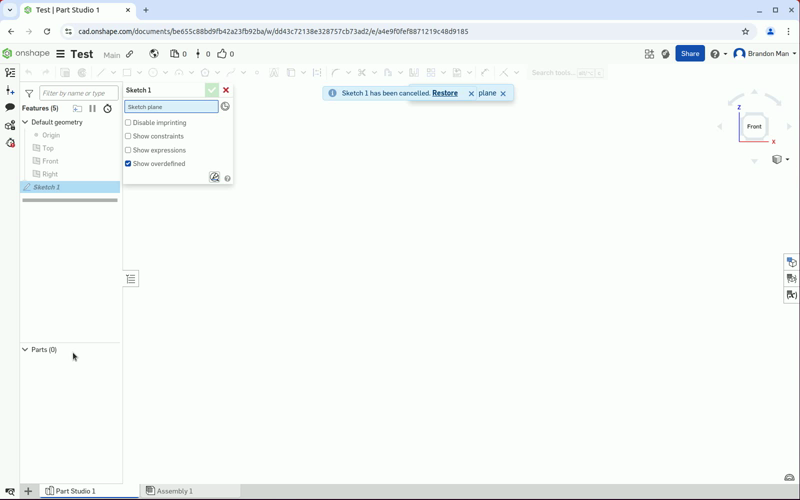
mouse_move(73, 163)
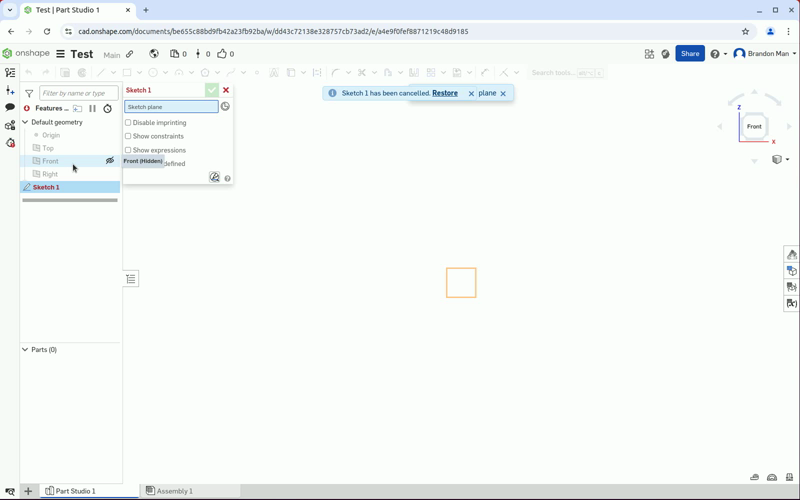
click(73, 163)
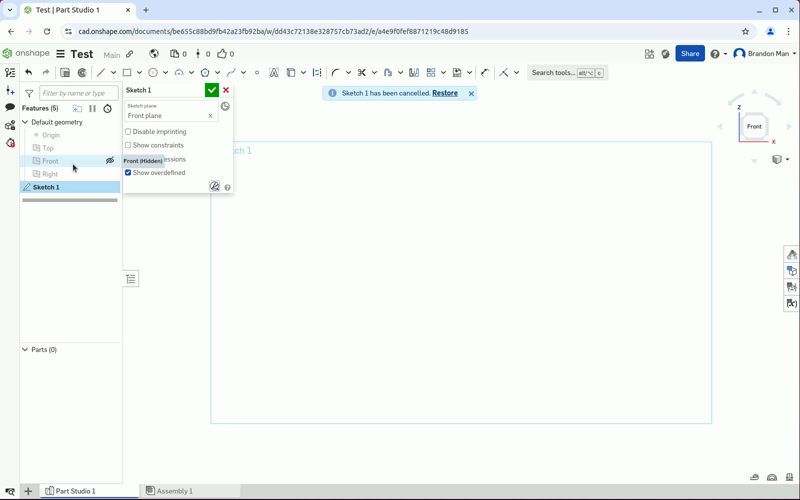
mouse_move(73, 352)
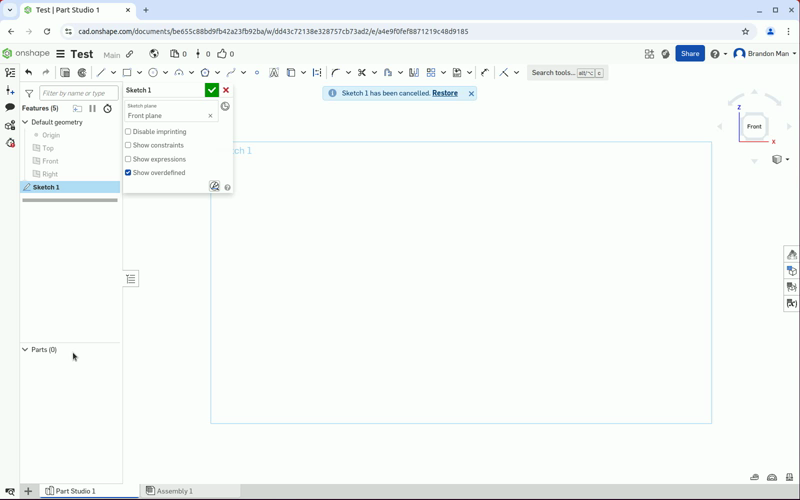
key(y)
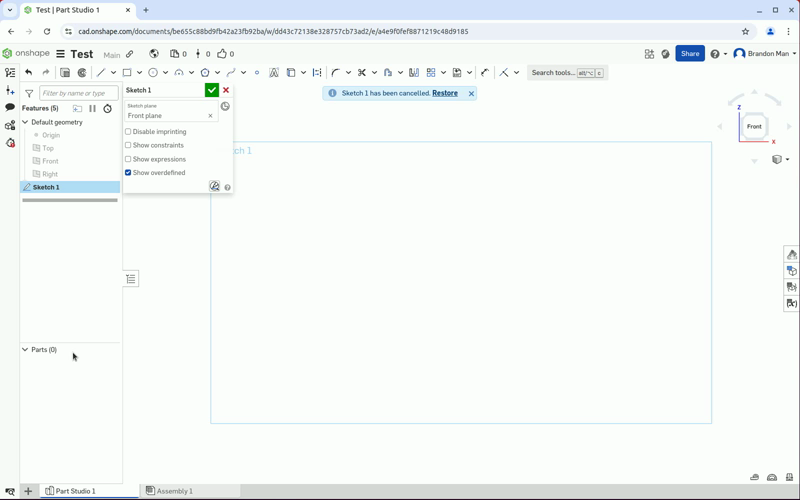
key(c)
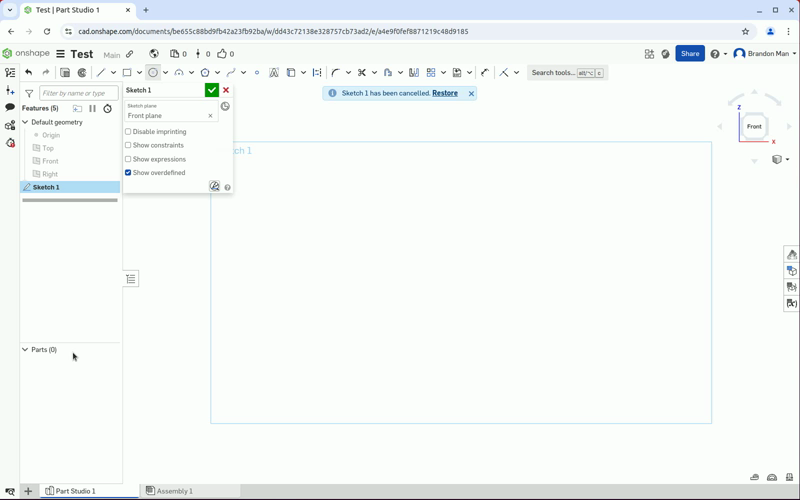
key_down(shift)
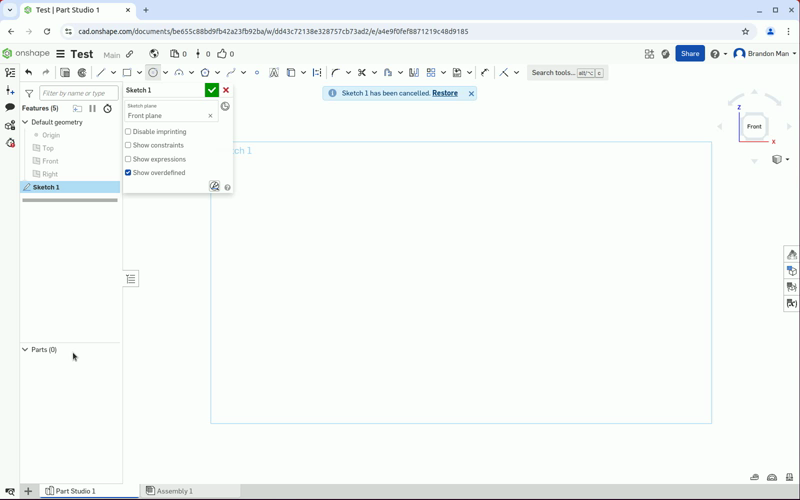
mouse_move(461, 178)
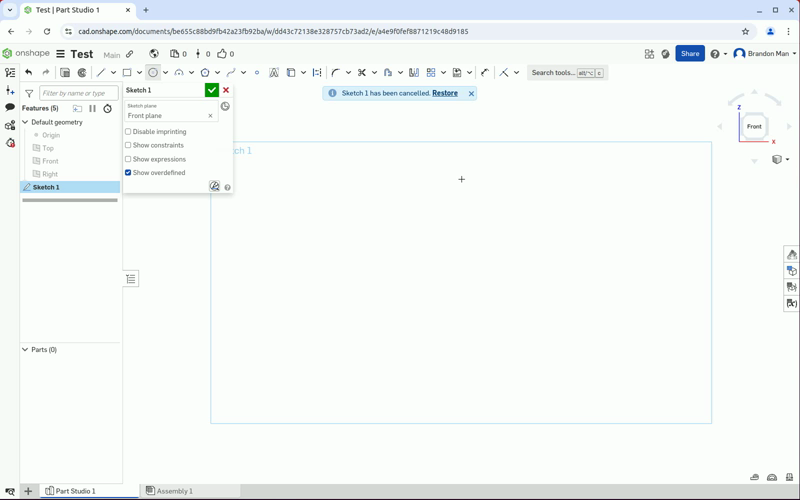
click(461, 178)
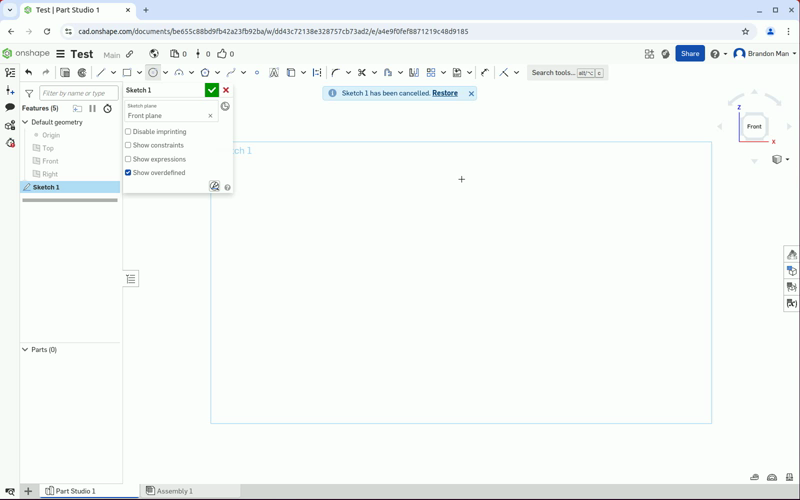
key_up(shift)
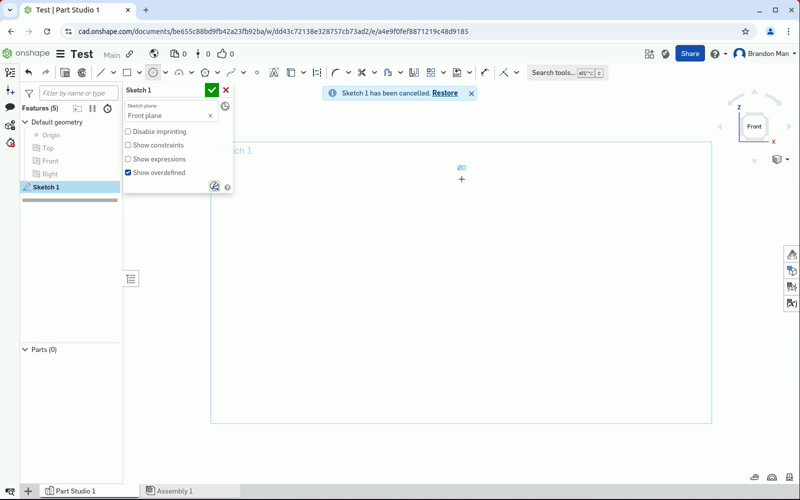
mouse_move(471, 178)
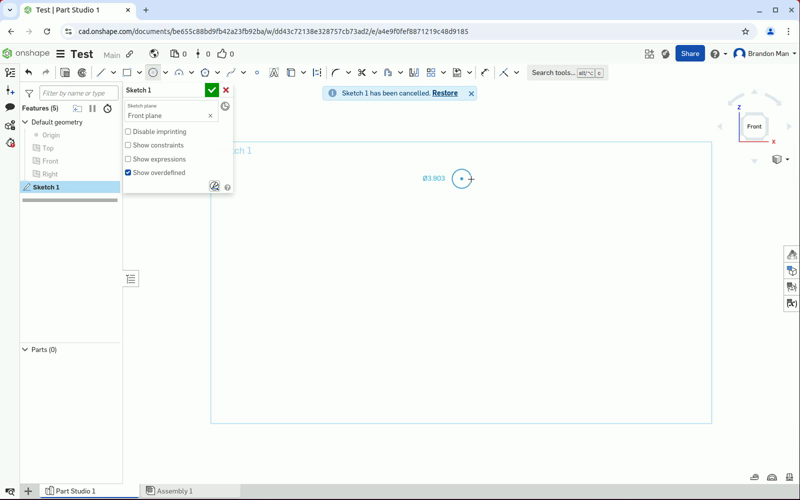
click(471, 178)
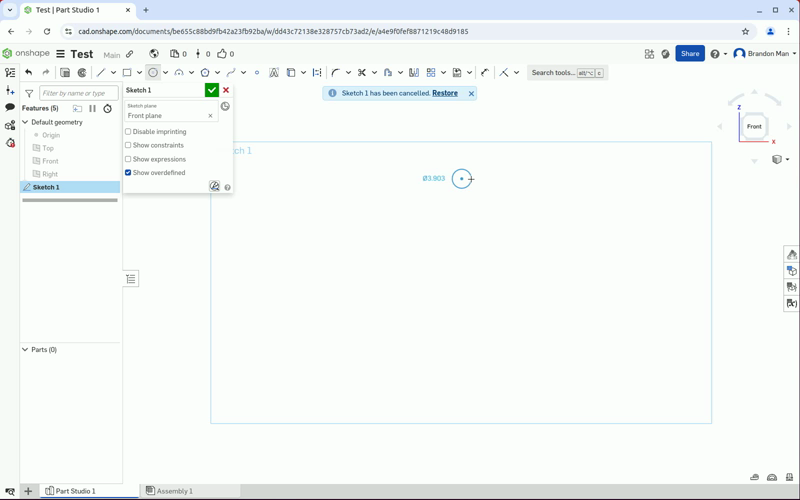
key(esc)
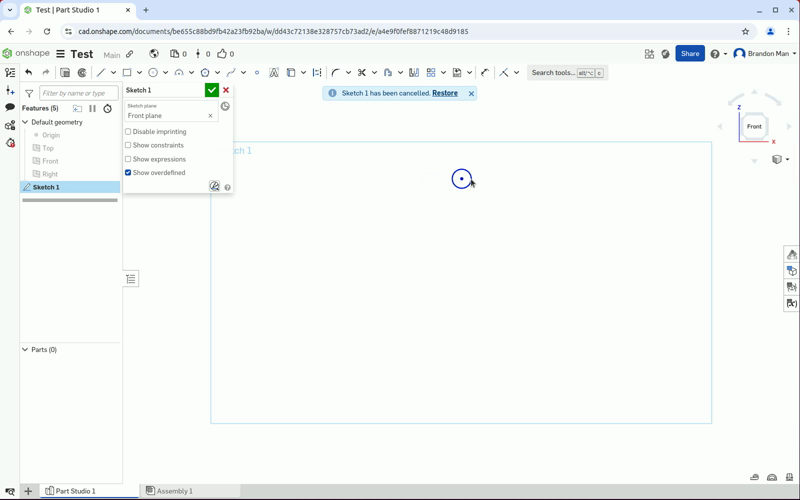
key(c)
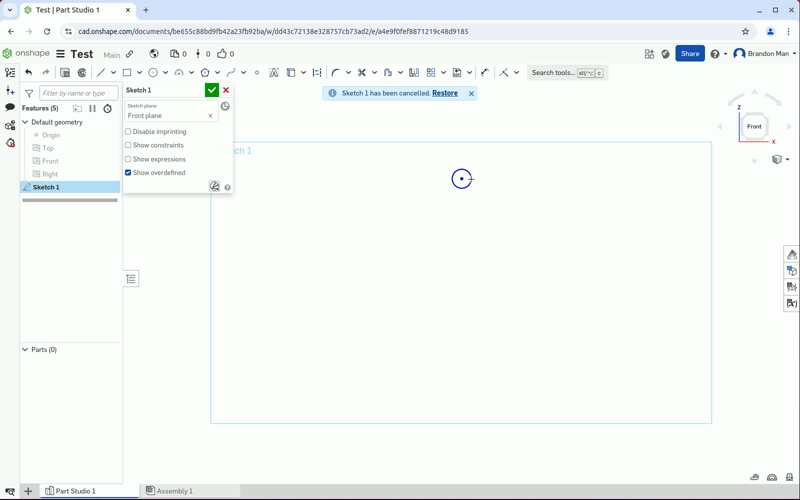
key_down(shift)
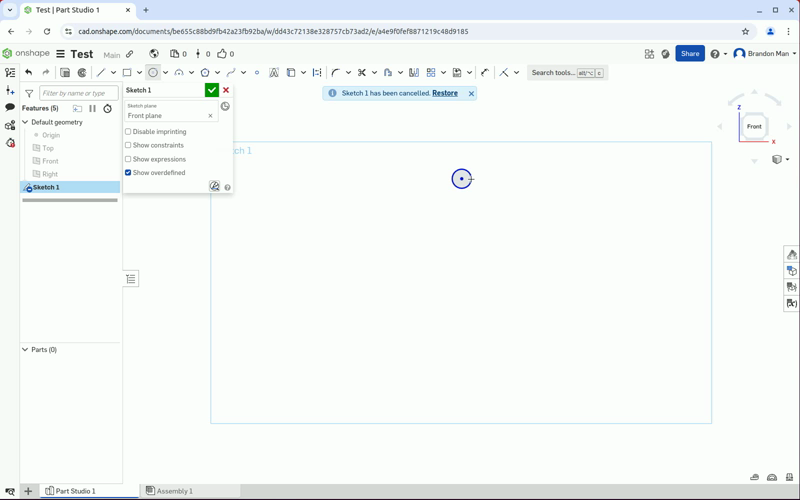
mouse_move(461, 178)
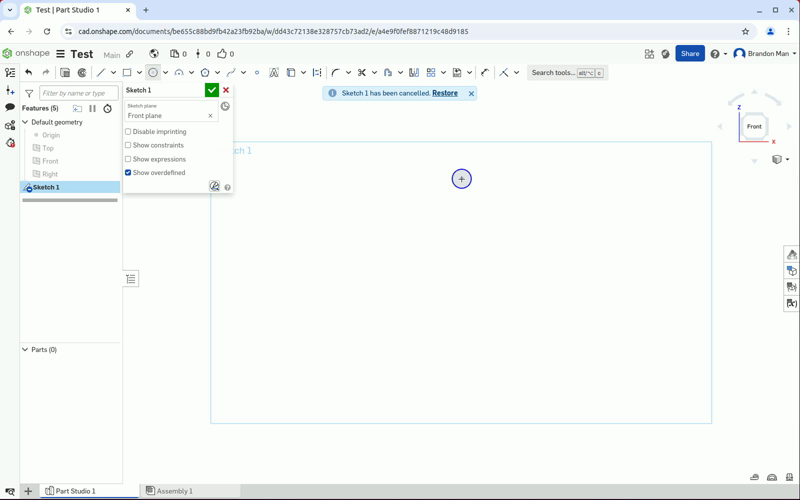
click(461, 178)
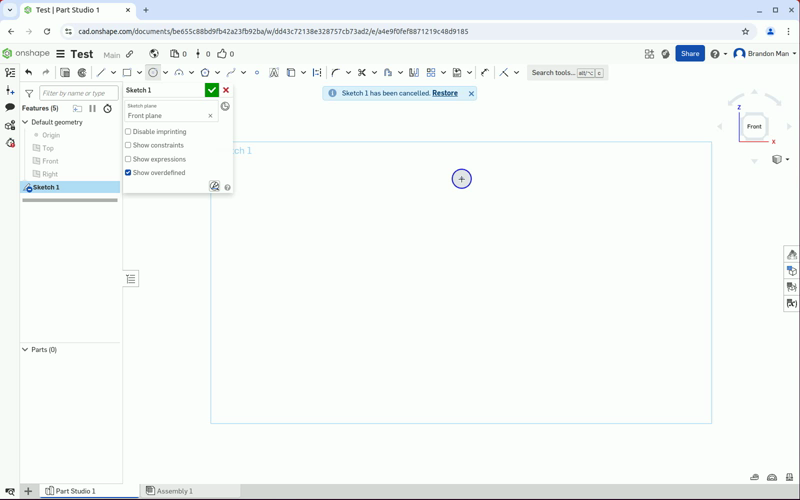
key_up(shift)
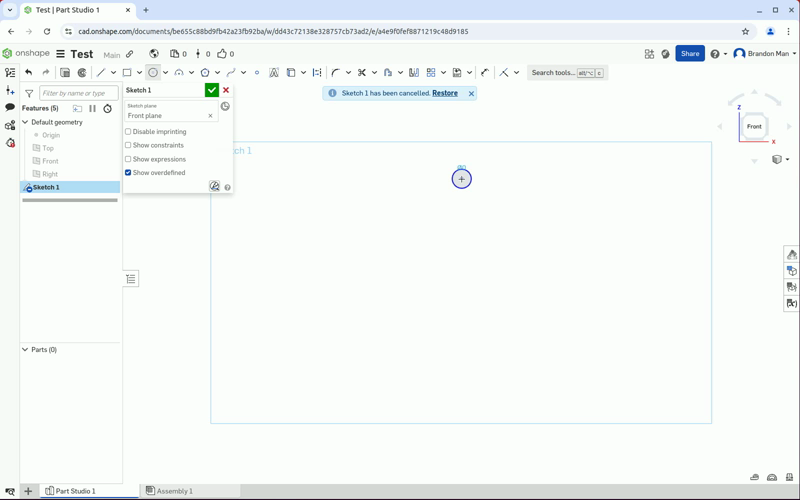
mouse_move(464, 178)
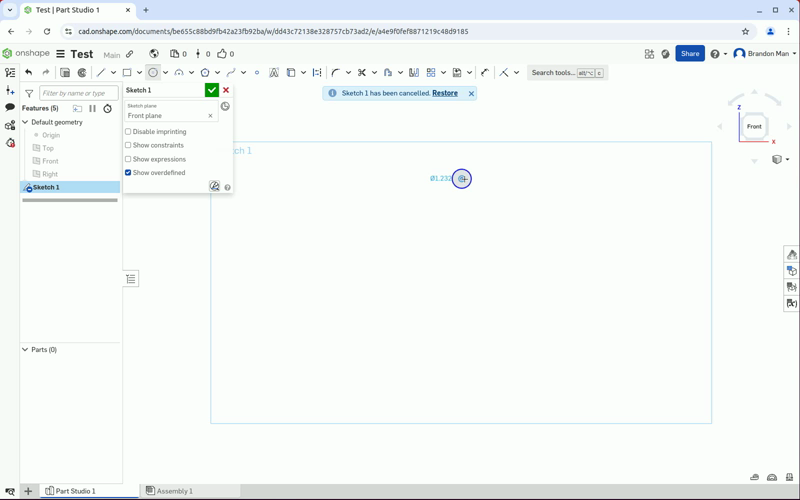
scroll(6)
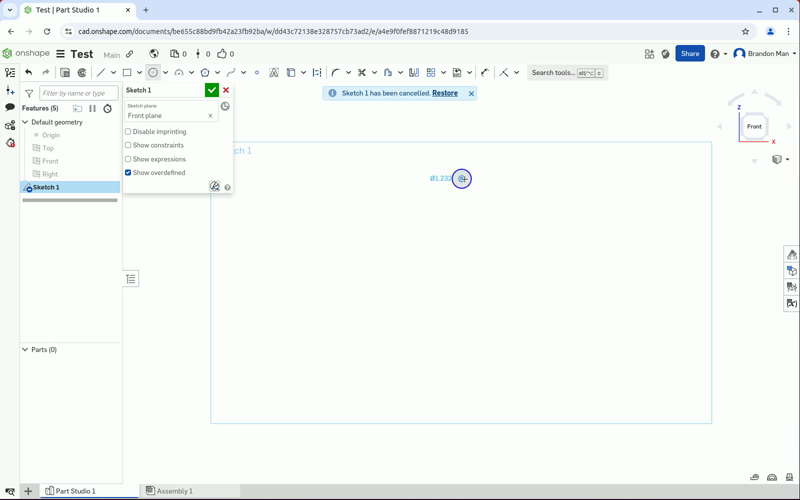
scroll(6)
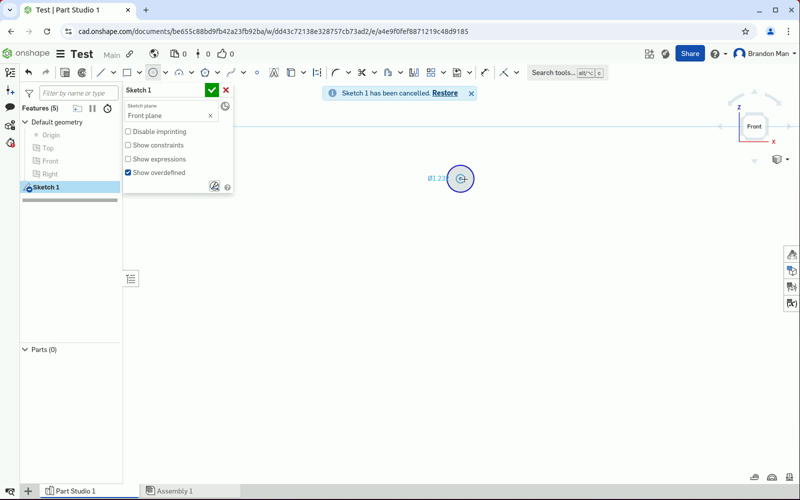
scroll(6)
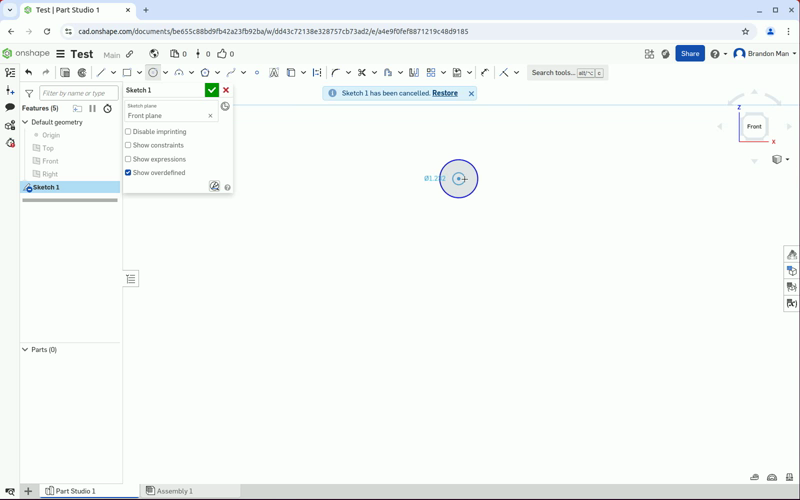
scroll(6)
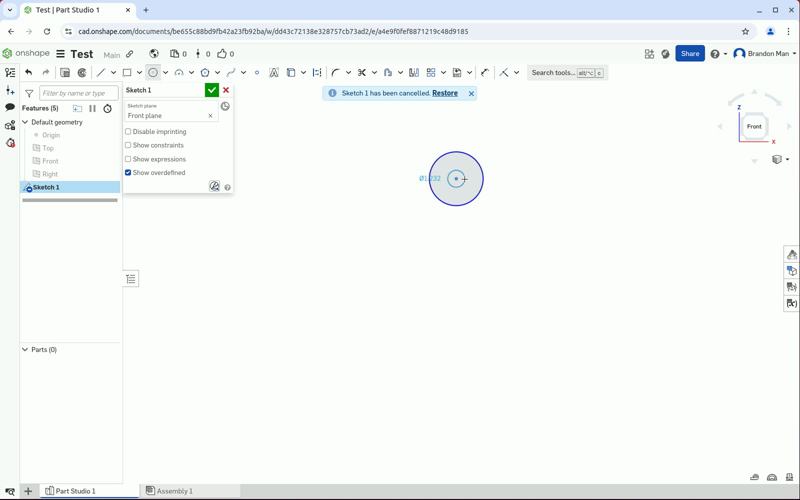
scroll(6)
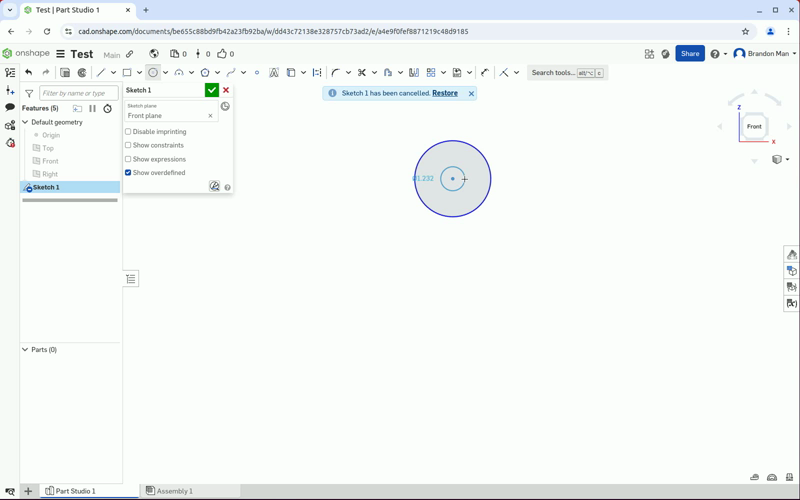
scroll(6)
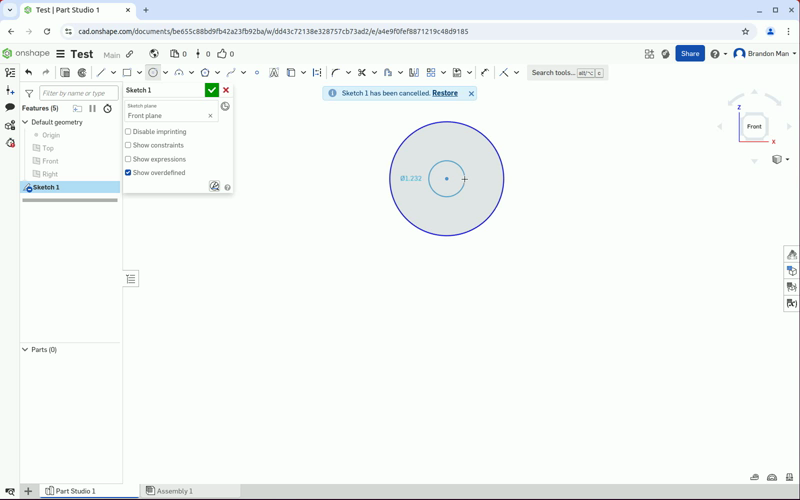
scroll(6)
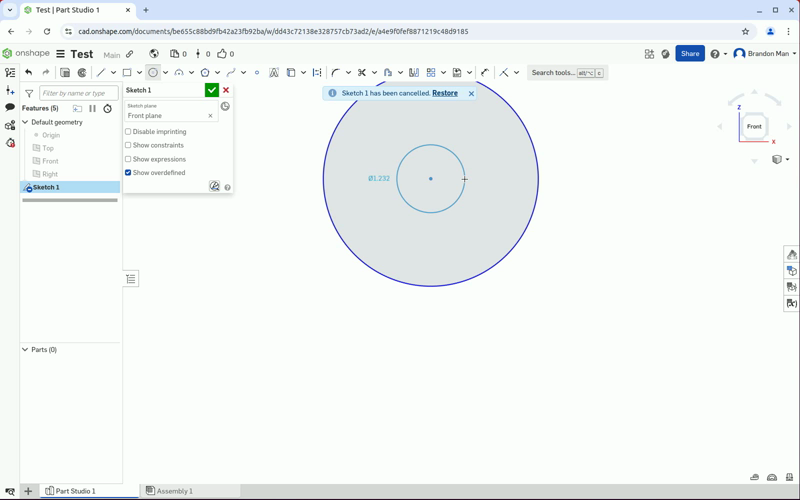
click(464, 178)
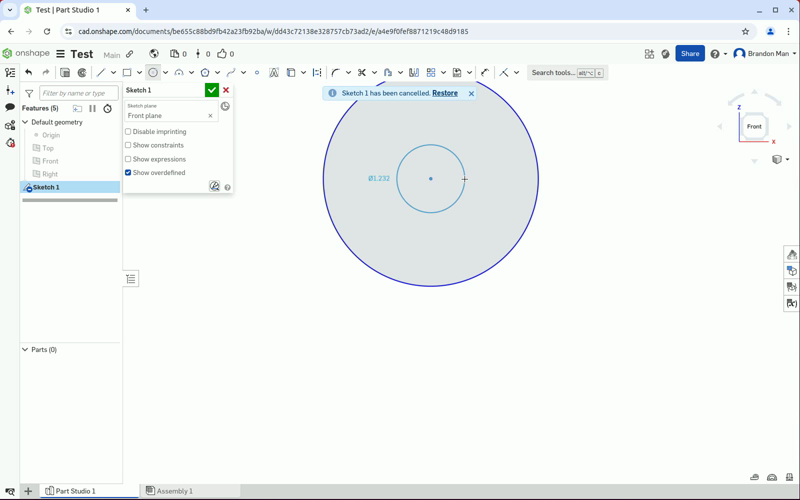
scroll(-6)
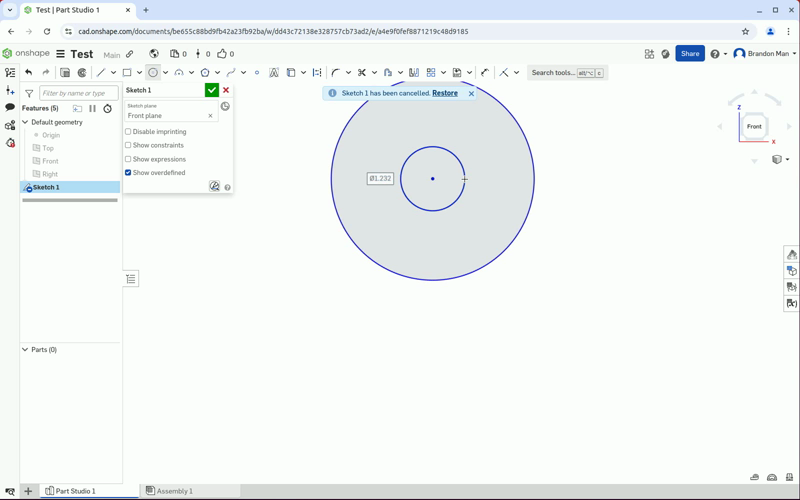
scroll(-6)
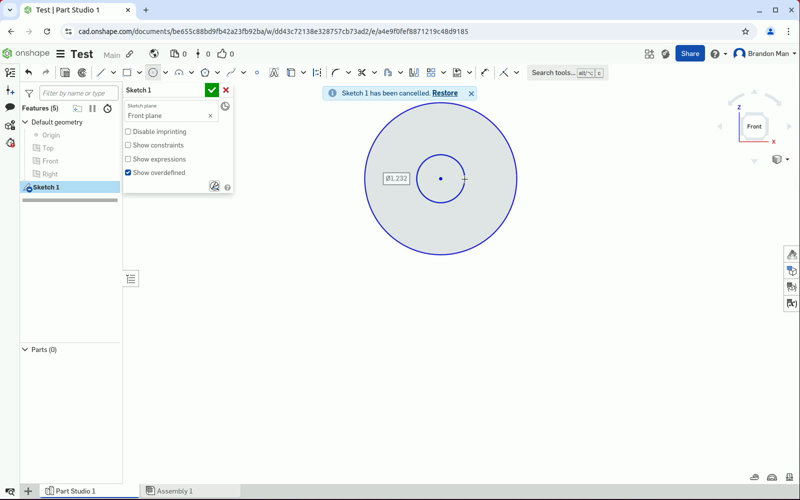
scroll(-6)
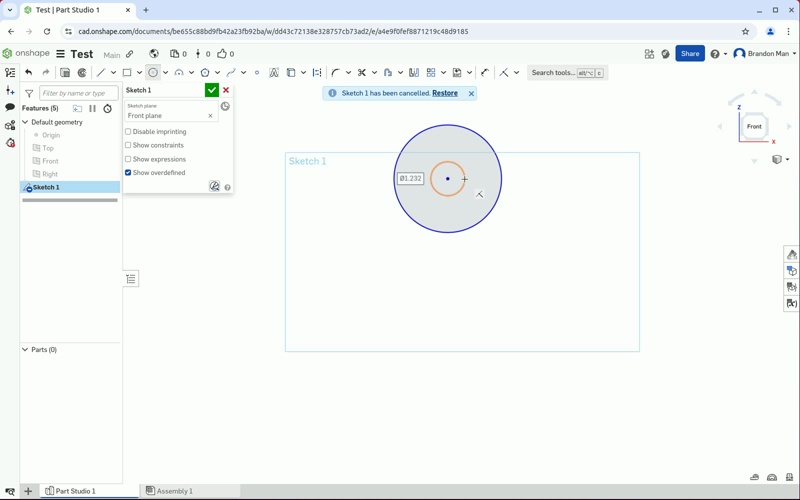
scroll(-6)
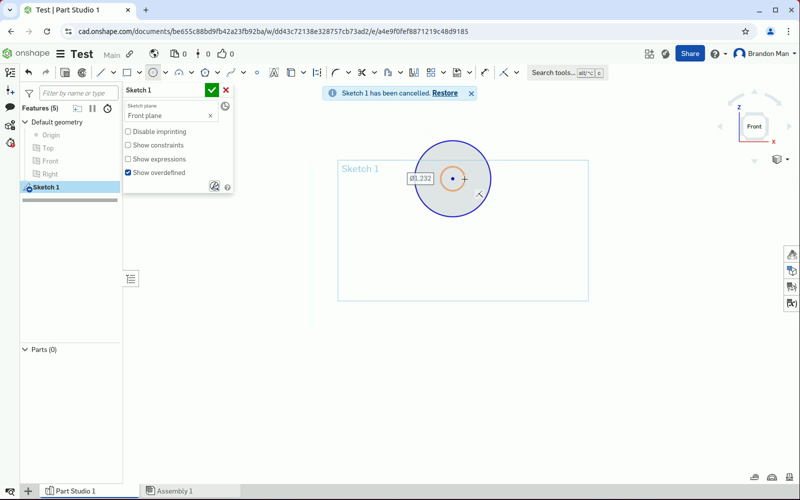
scroll(-6)
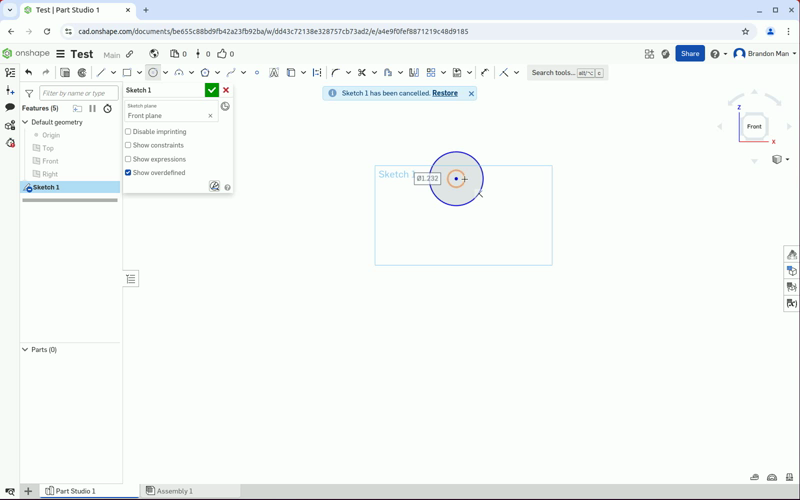
scroll(-6)
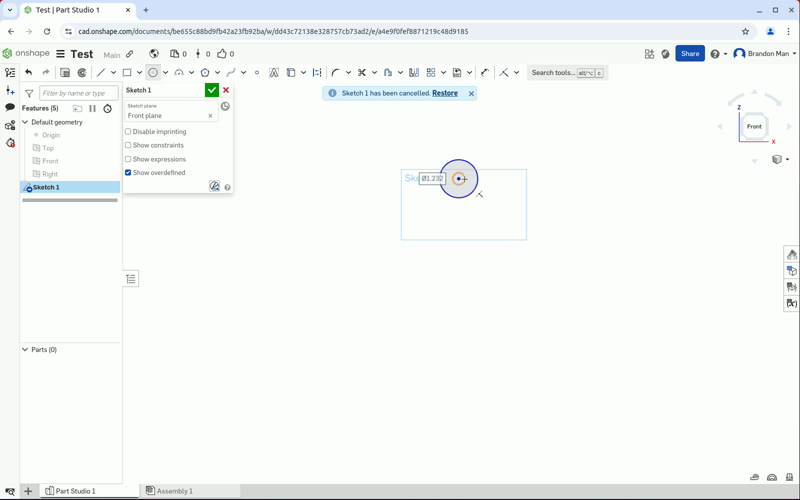
scroll(-6)
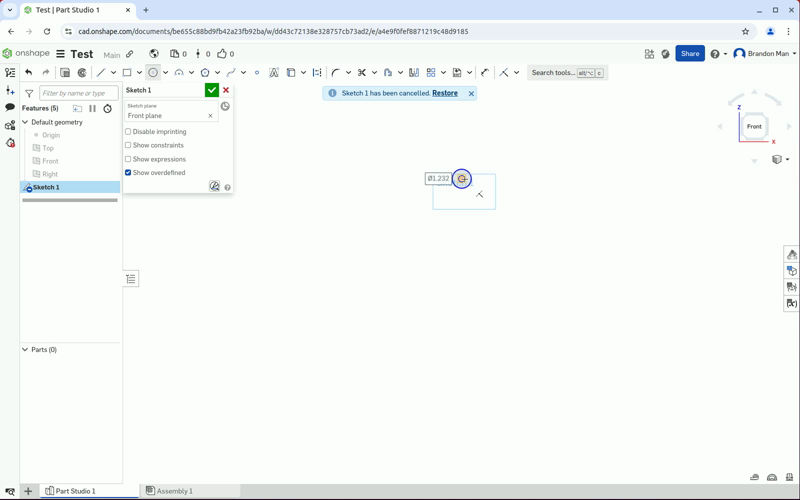
key(esc)
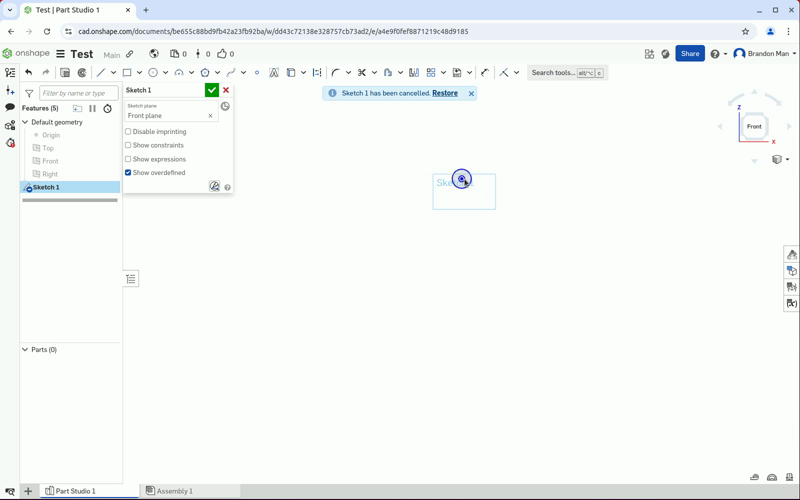
mouse_move(466, 175)
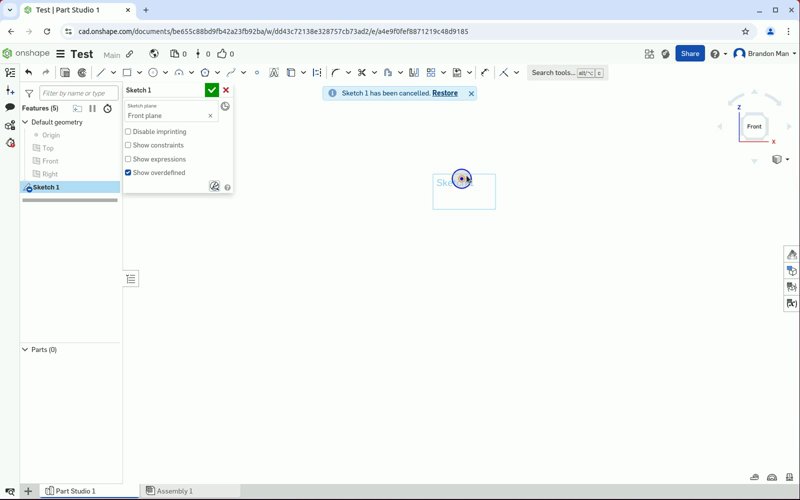
scroll(6)
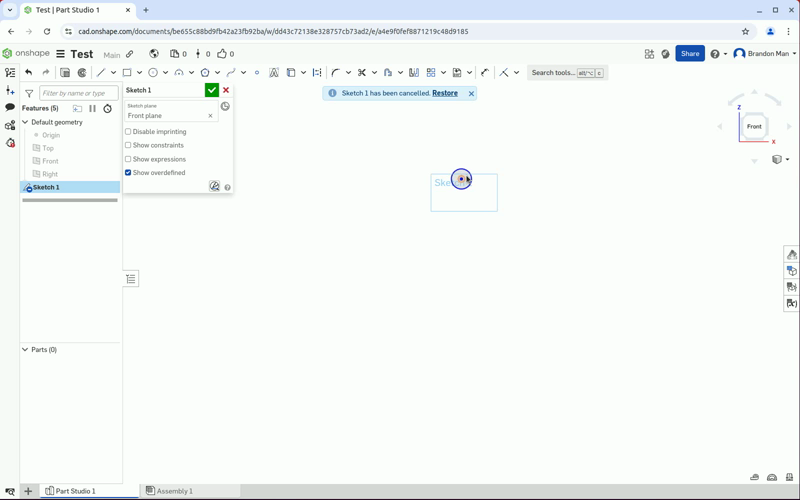
scroll(6)
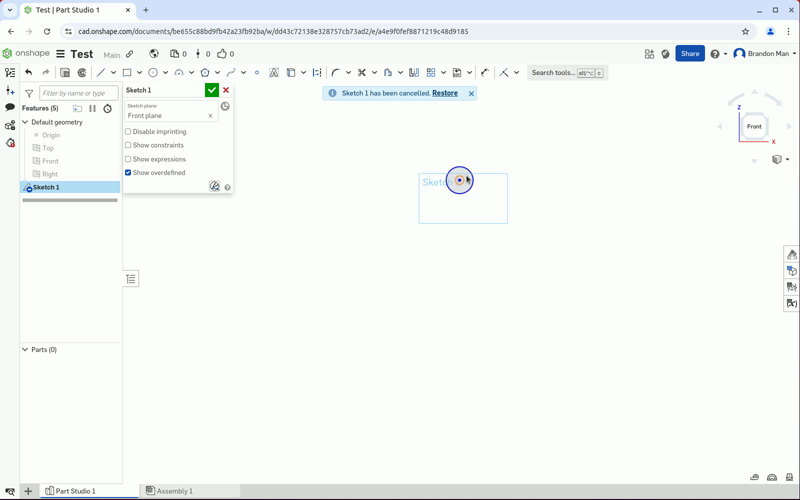
scroll(6)
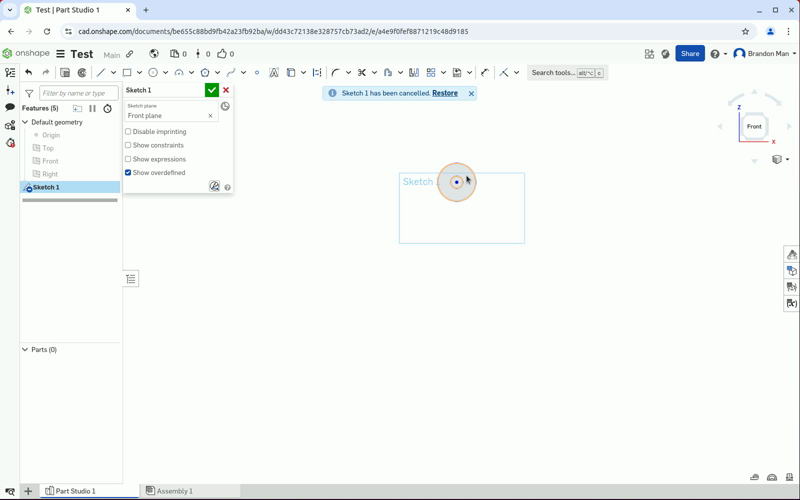
scroll(6)
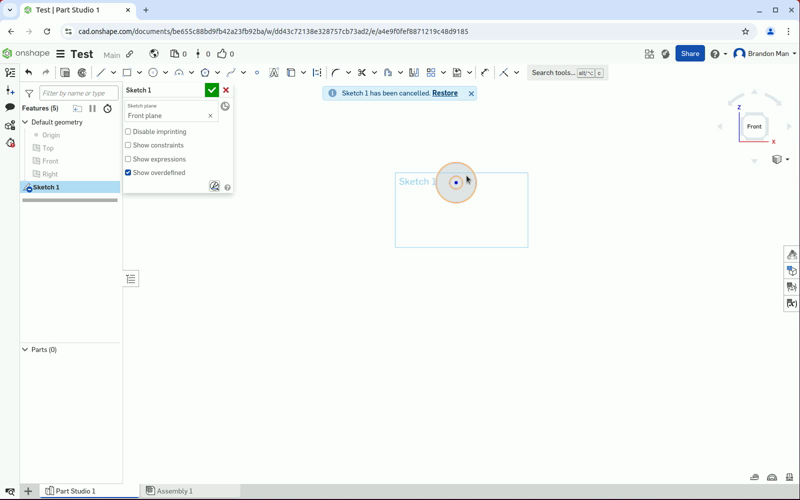
scroll(6)
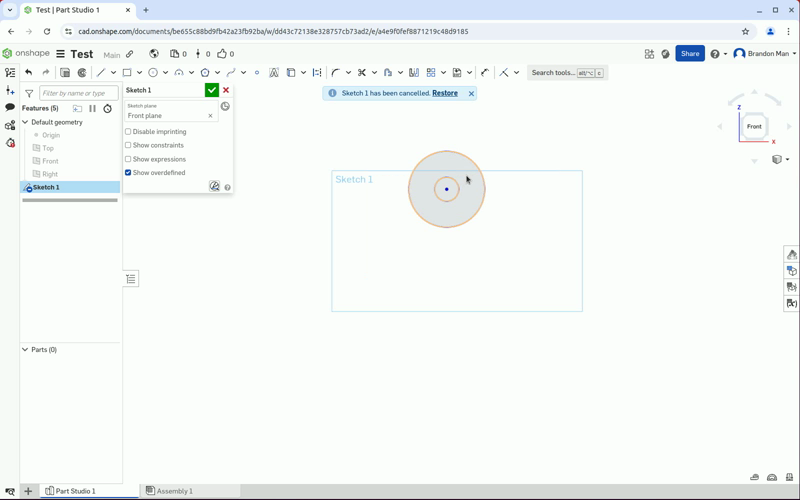
scroll(6)
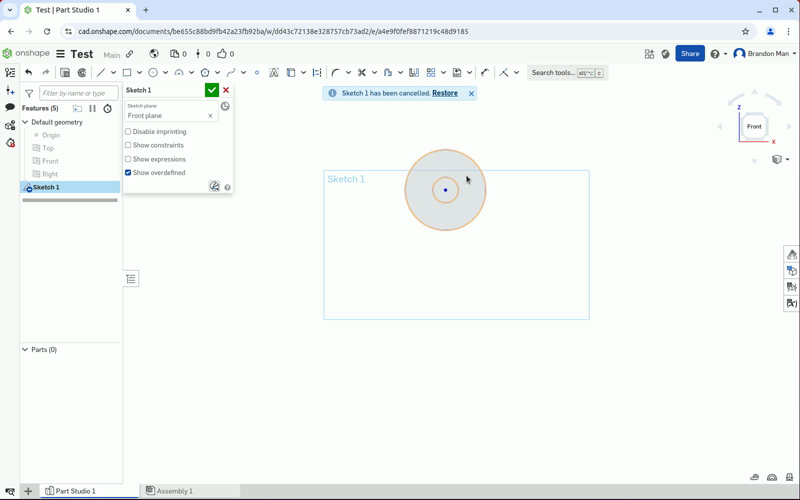
scroll(6)
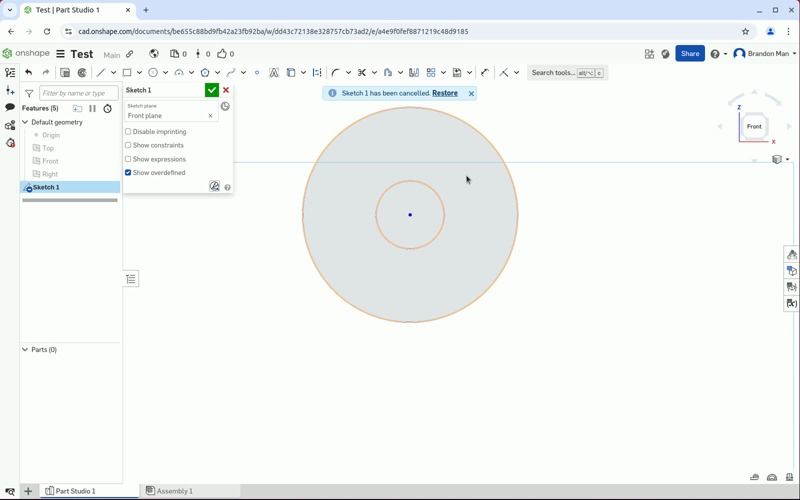
click(466, 175)
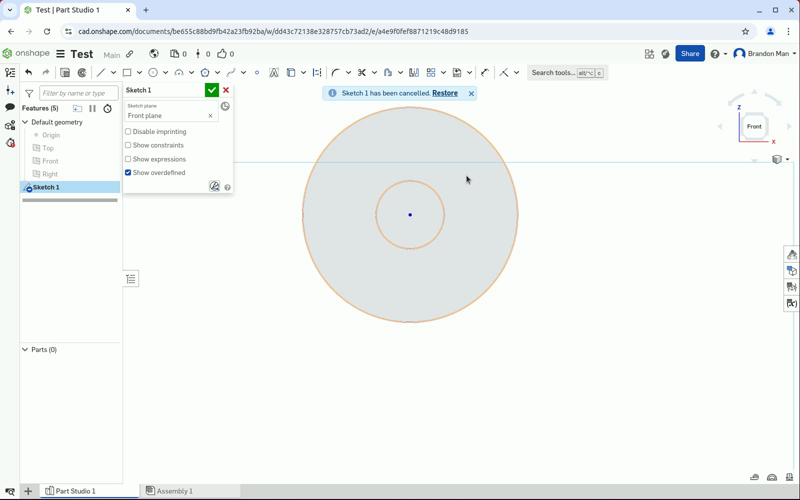
scroll(-6)
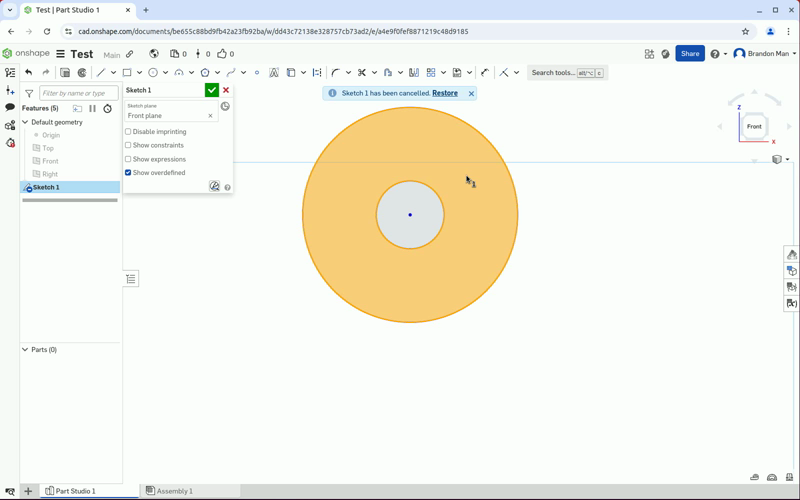
scroll(-6)
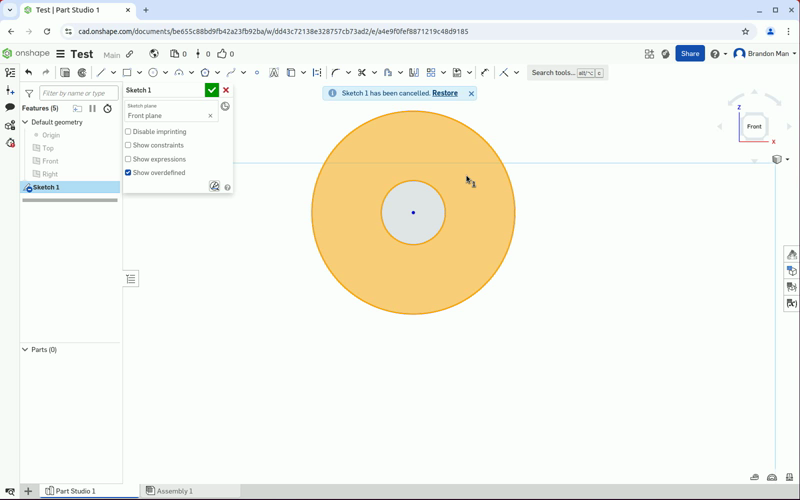
scroll(-6)
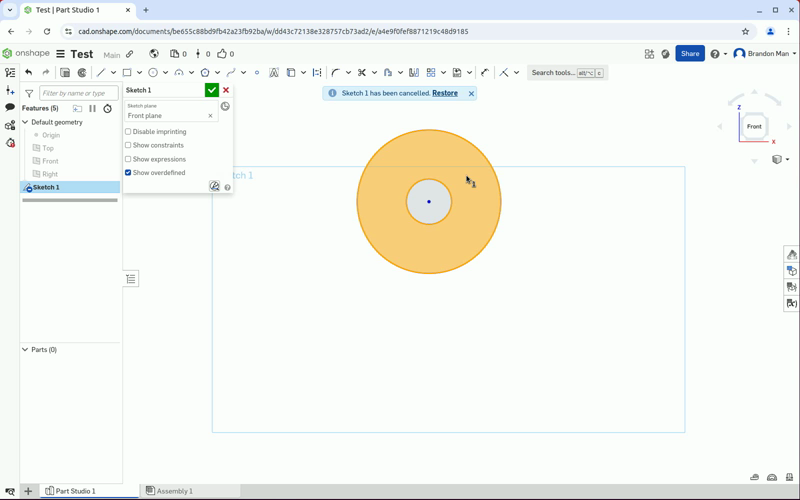
scroll(-6)
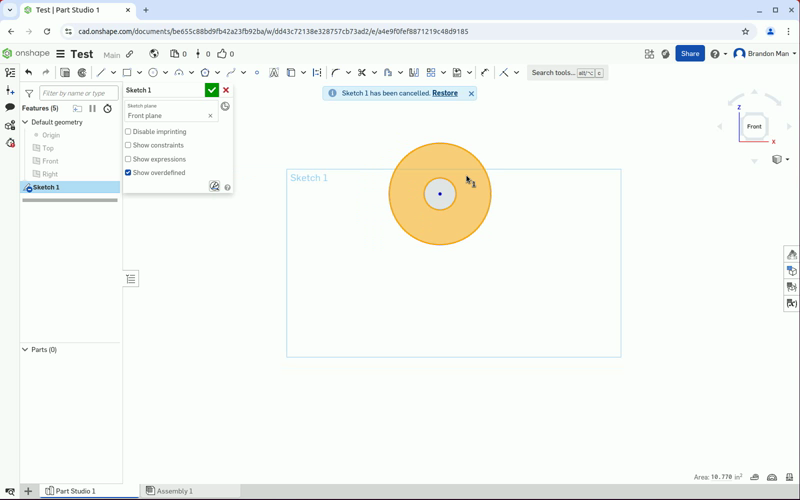
scroll(-6)
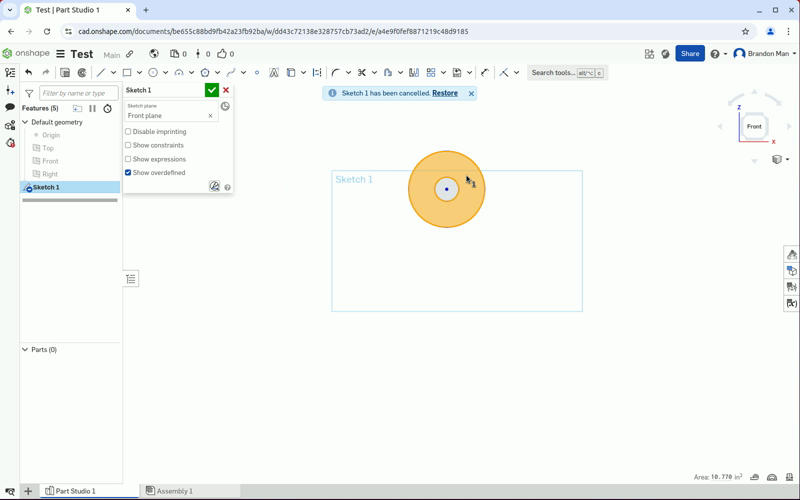
scroll(-6)
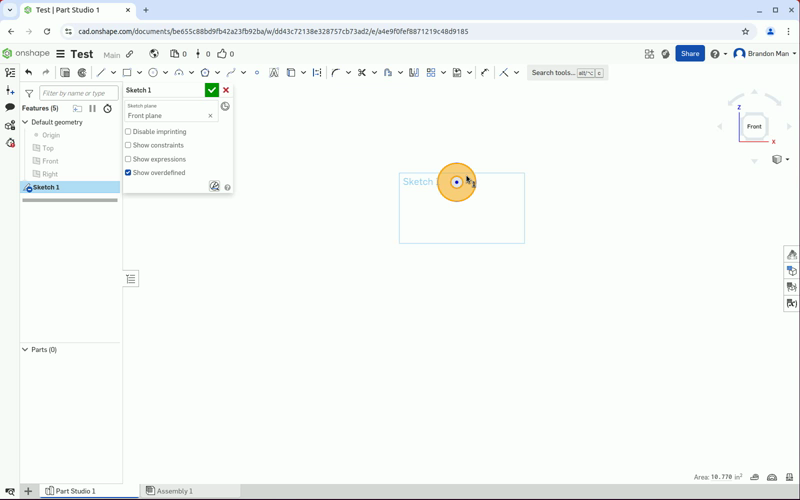
scroll(-6)
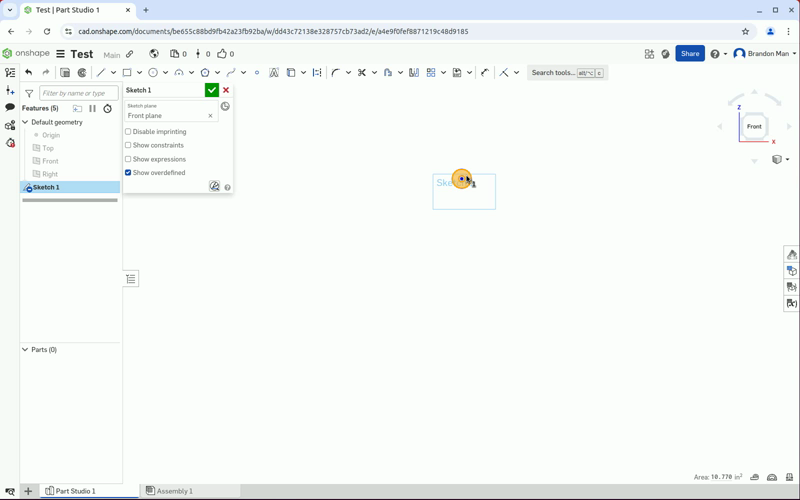
mouse_move(73, 352)
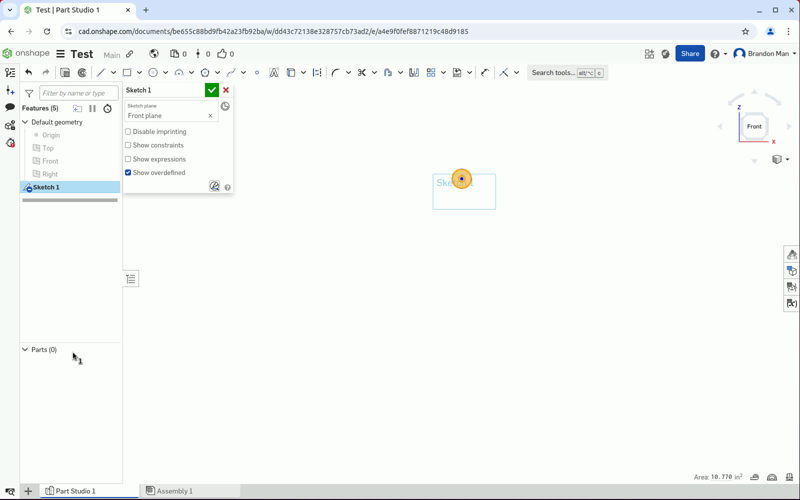
key(shift+y)
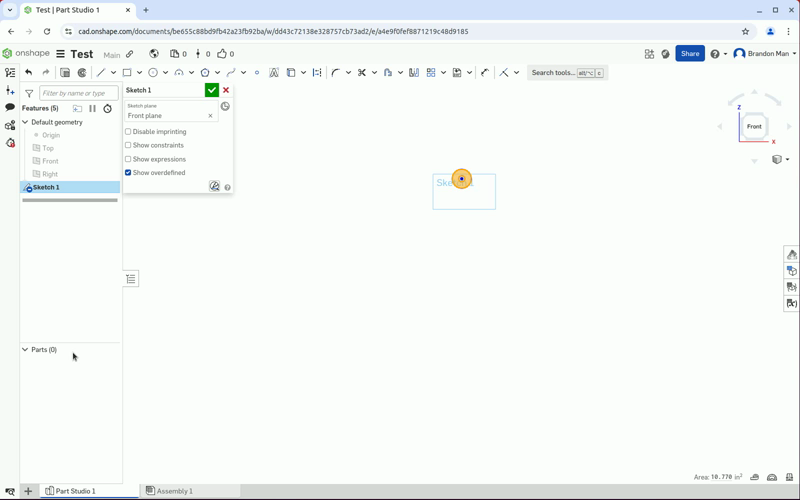
key(shift+e)
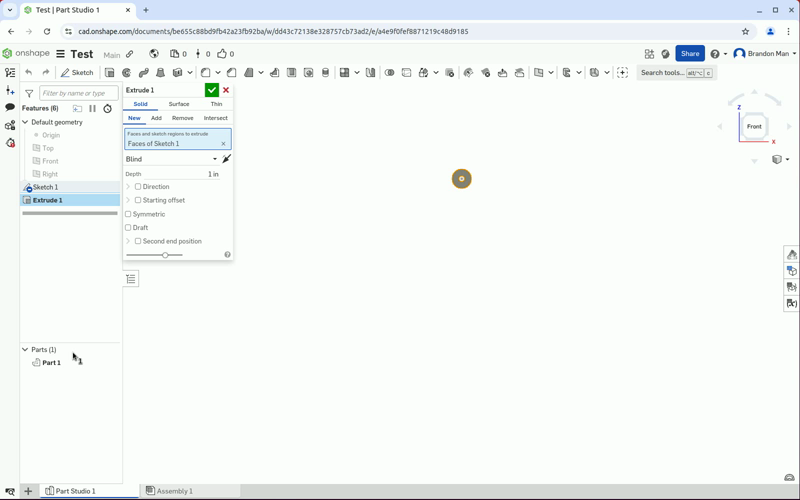
mouse_move(143, 106)
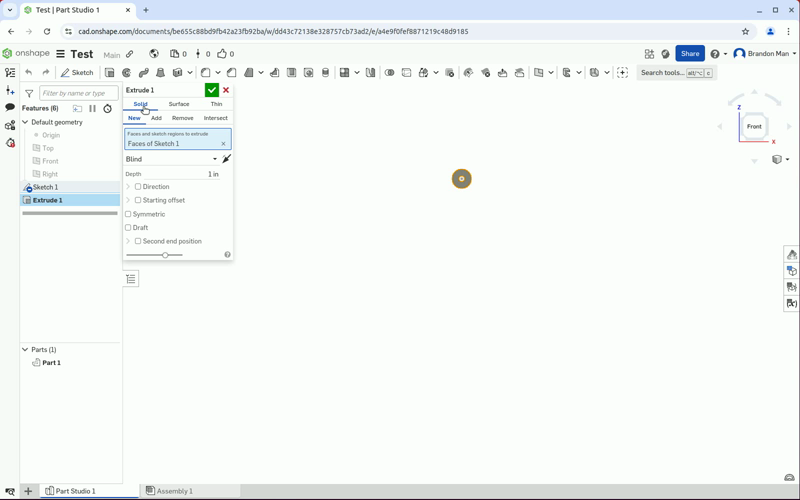
click(143, 106)
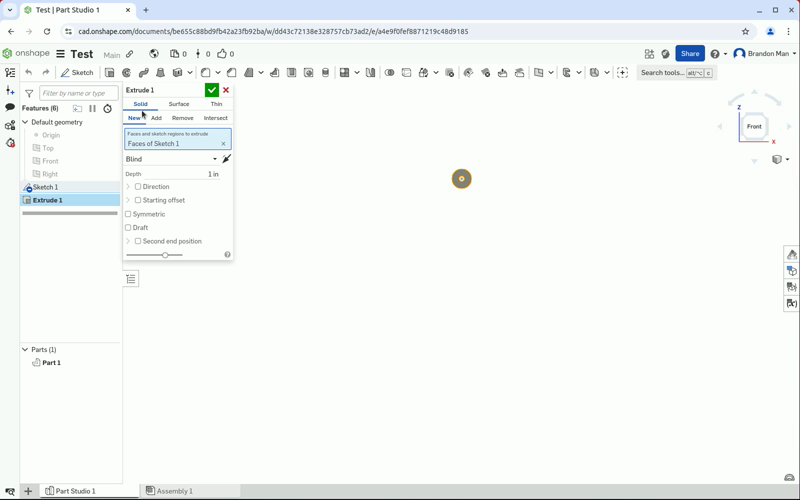
mouse_move(137, 120)
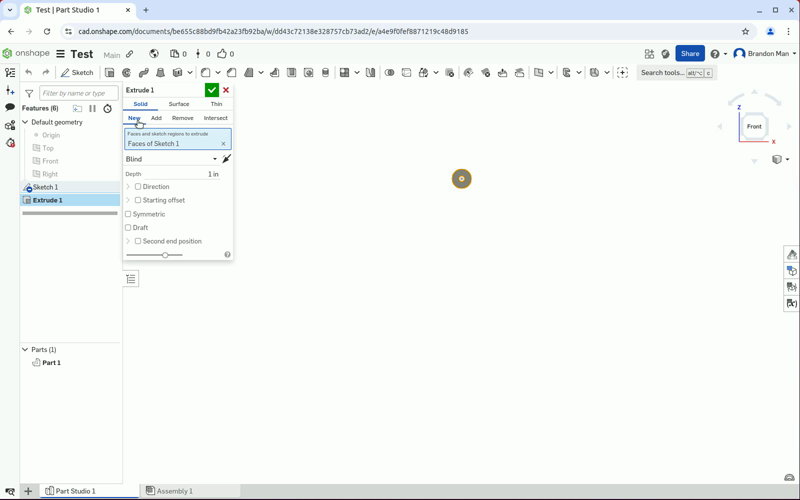
click(137, 120)
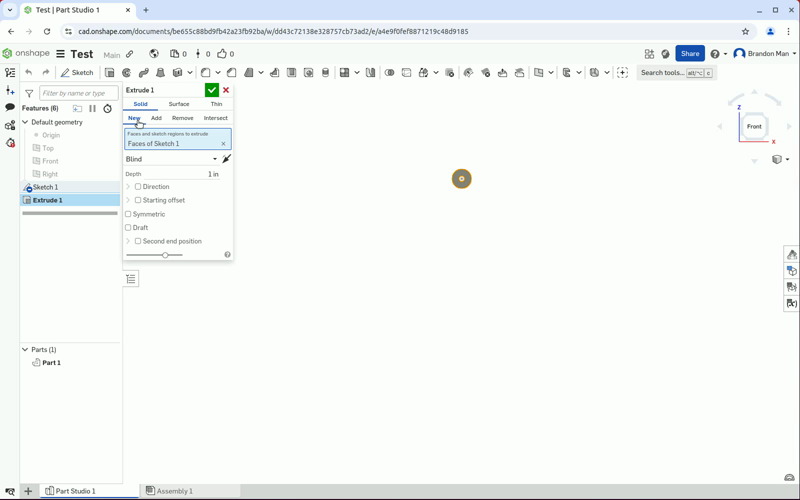
key(tab, 4)
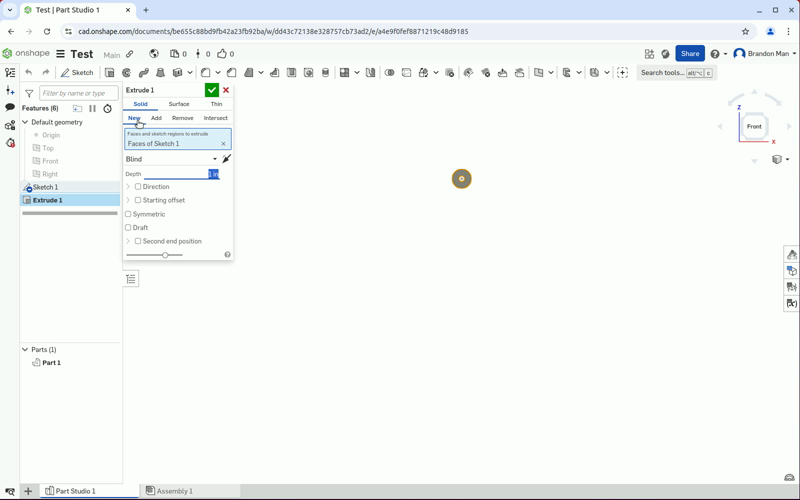
text(0.481)
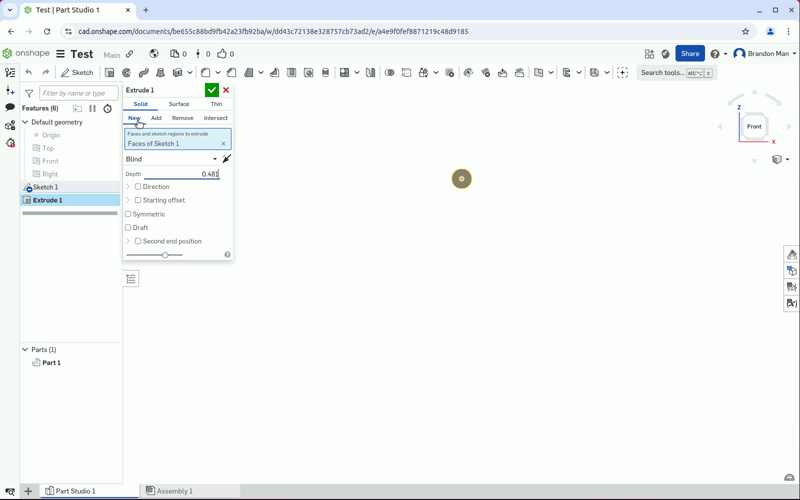
key(enter)
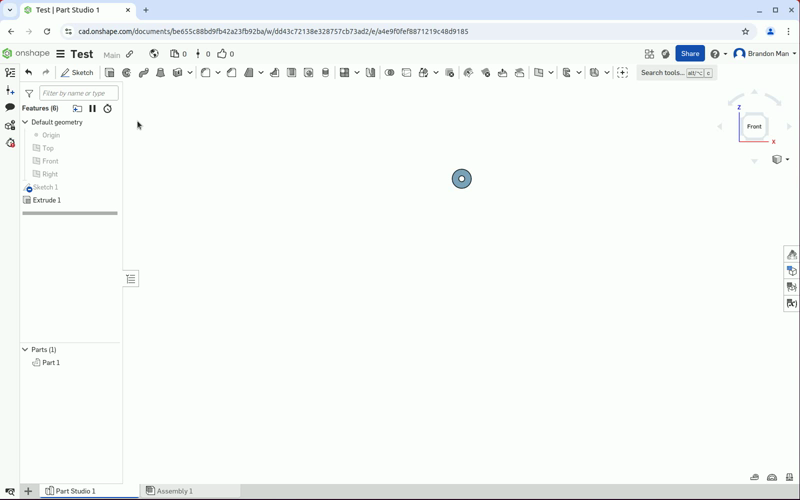
key(shift+h)
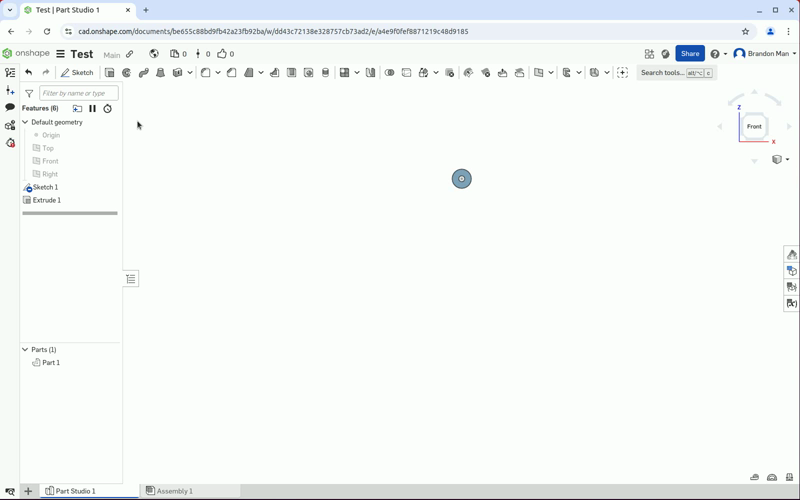
key(shift+h)
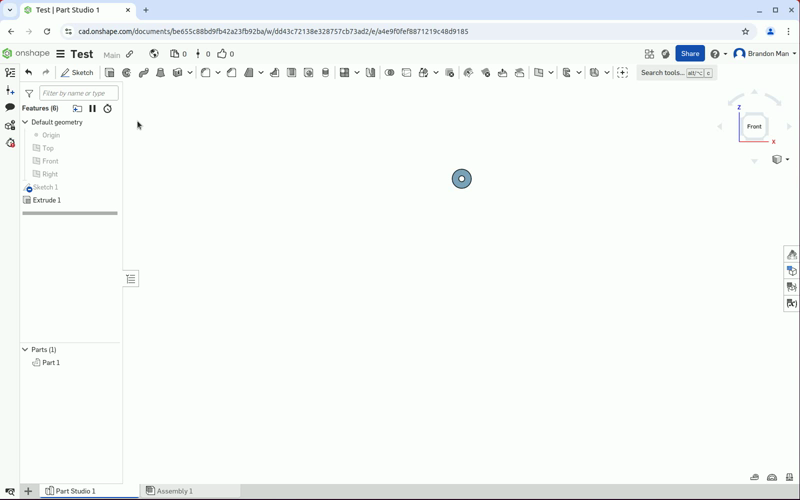
mouse_move(73, 189)
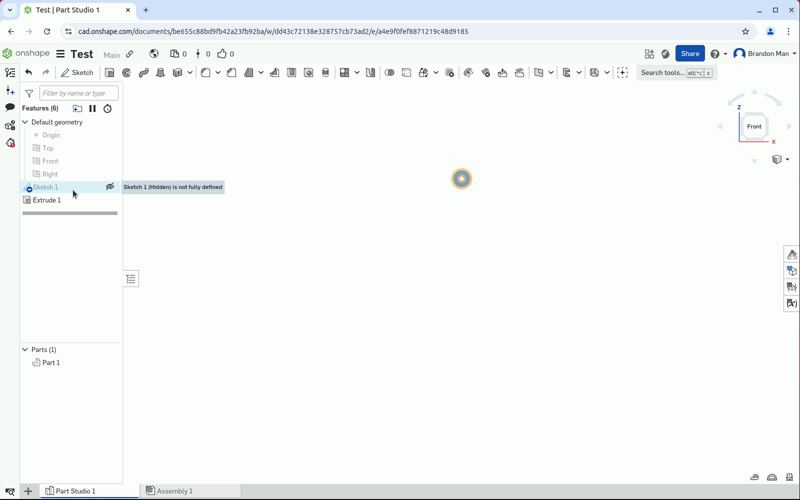
click(73, 189)
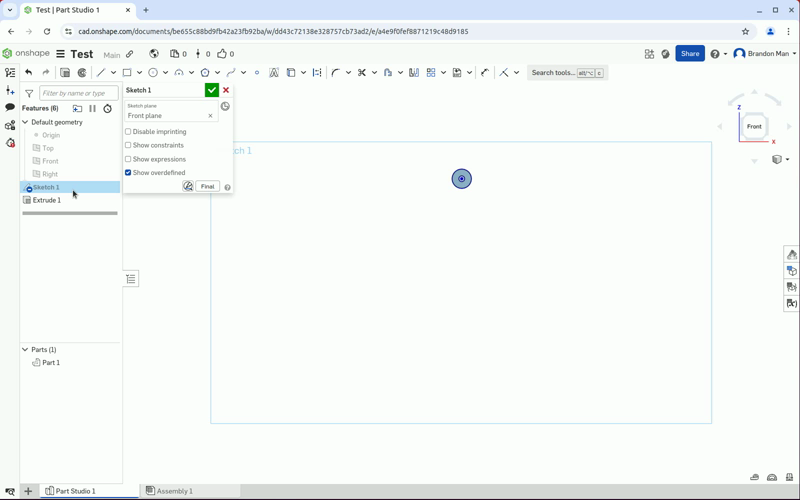
mouse_move(229, 92)
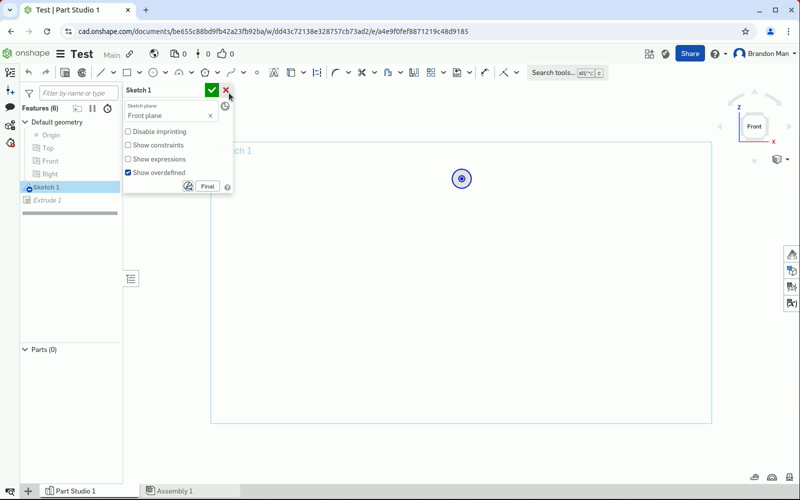
click(229, 92)
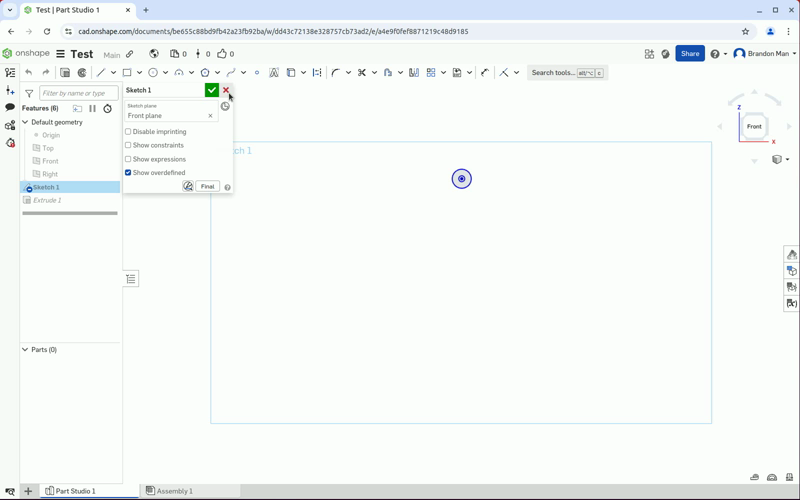
key(shift+s)
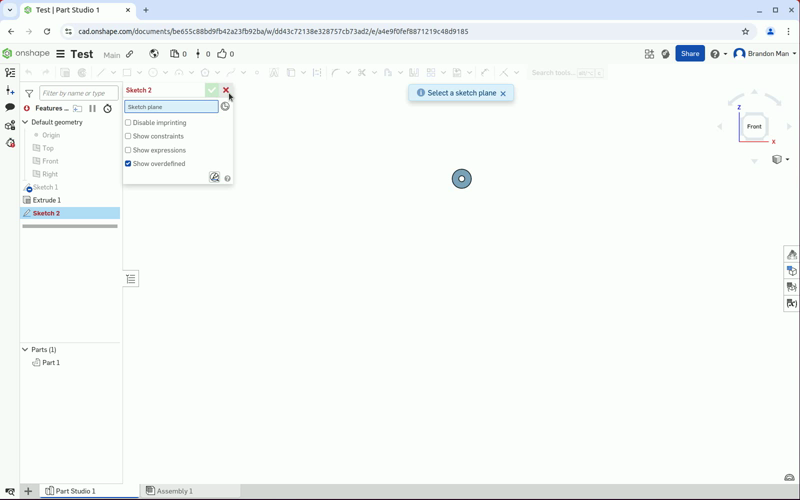
mouse_move(73, 163)
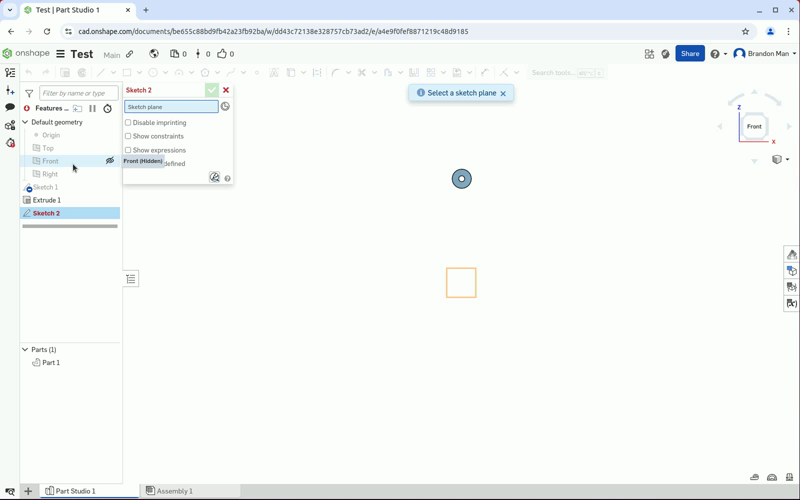
click(73, 163)
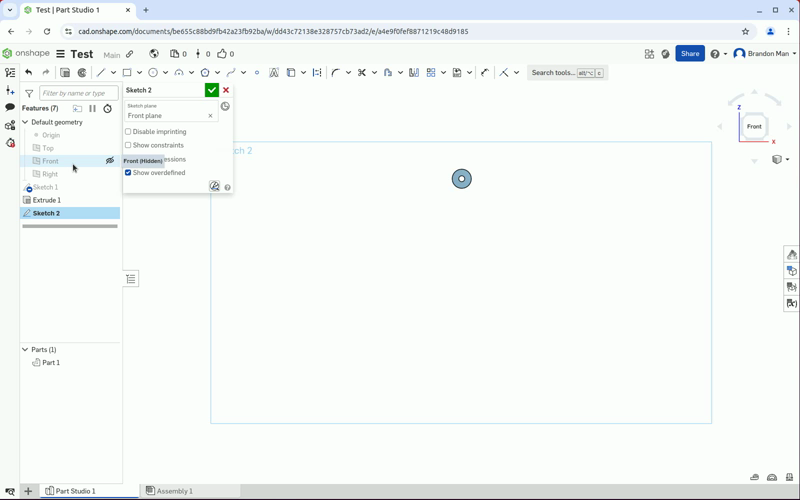
mouse_move(73, 352)
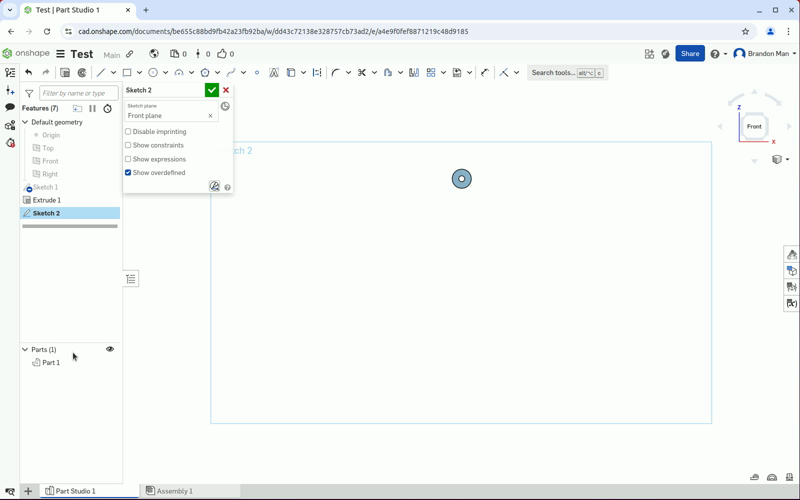
key(y)
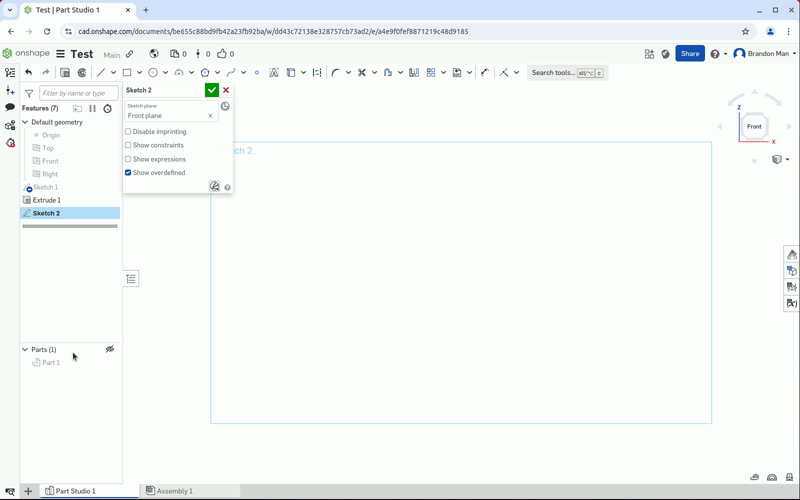
key(c)
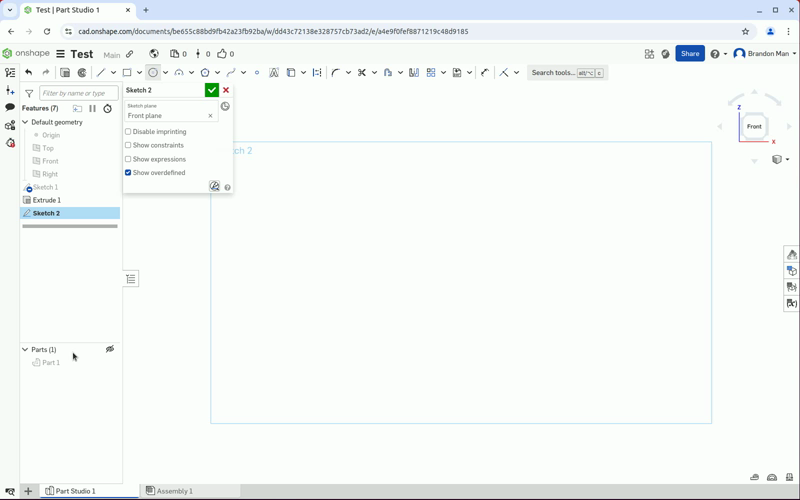
key_down(shift)
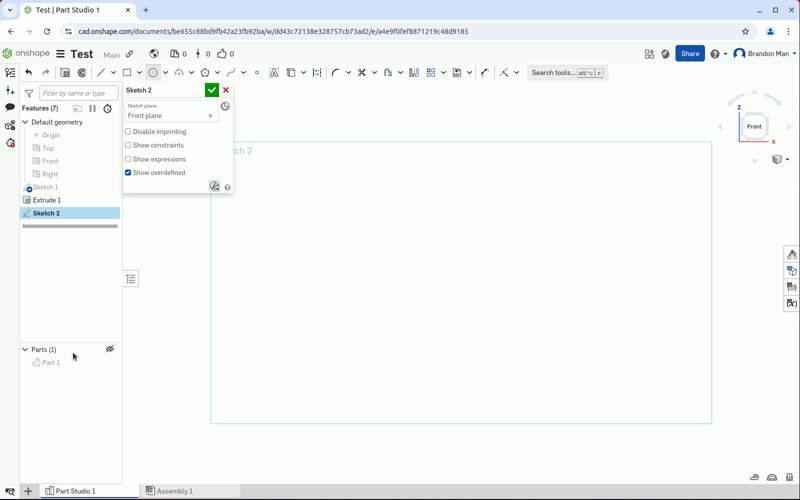
mouse_move(461, 282)
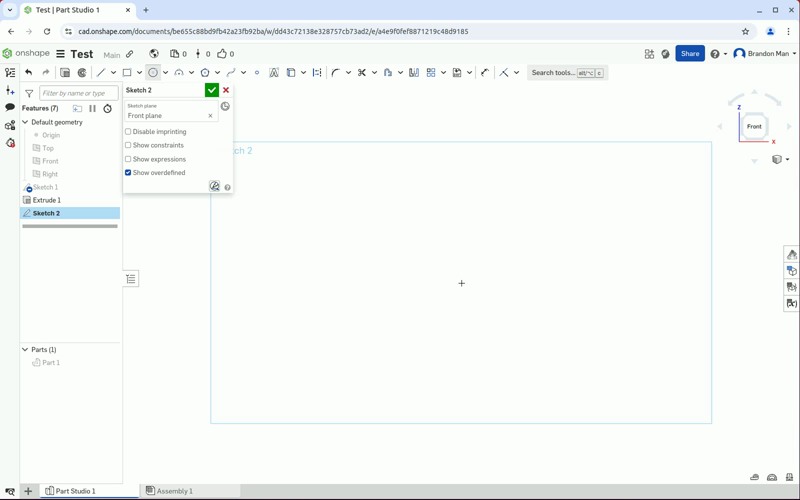
click(461, 282)
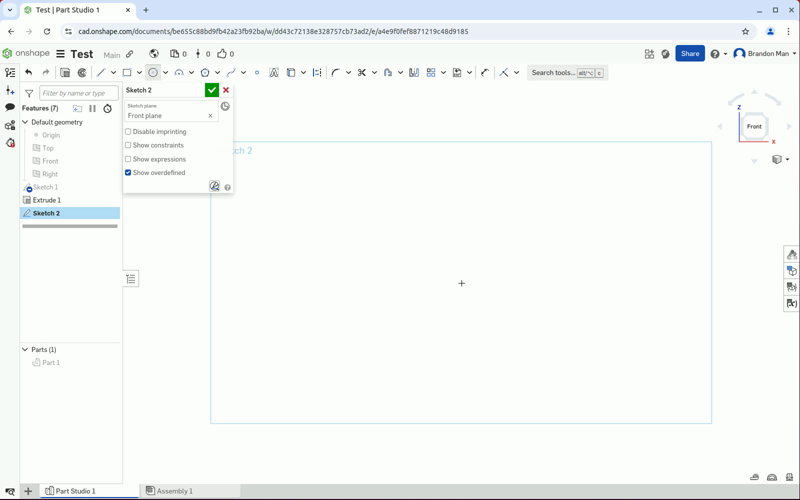
key_up(shift)
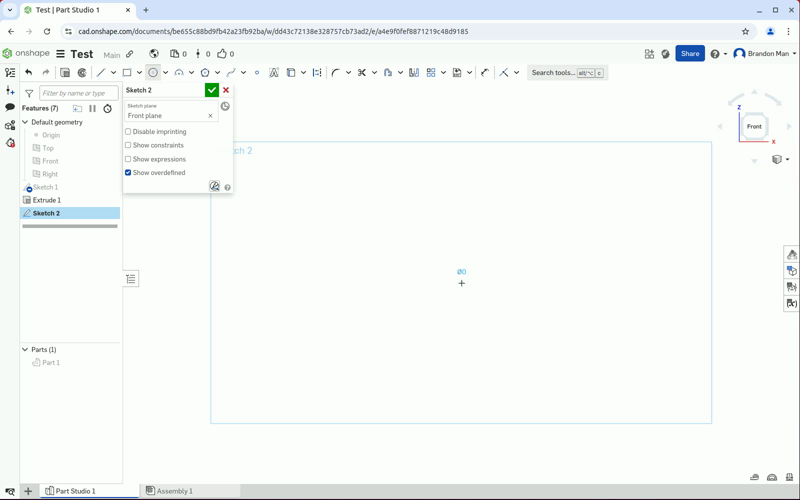
mouse_move(471, 282)
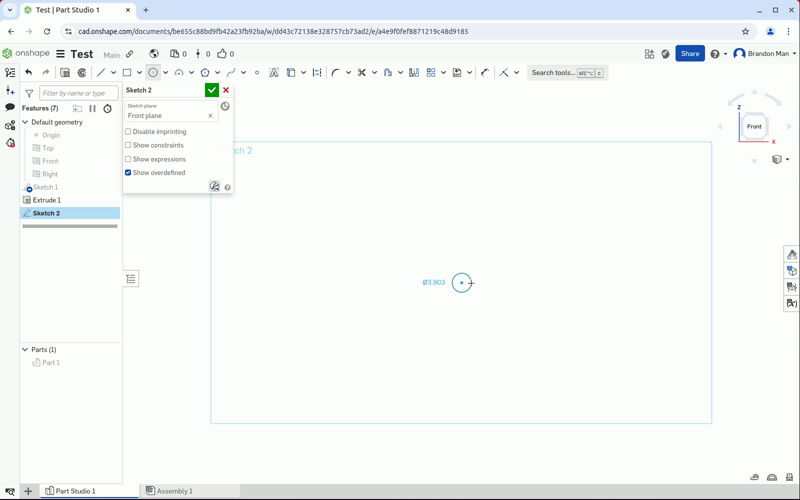
click(471, 282)
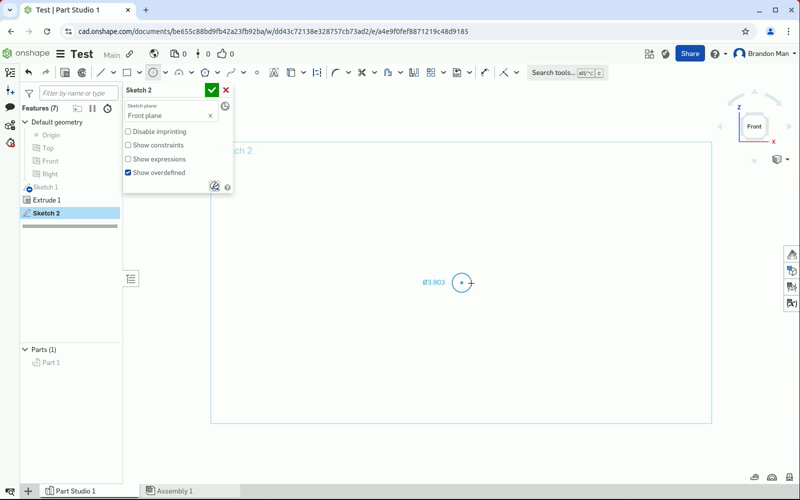
key(esc)
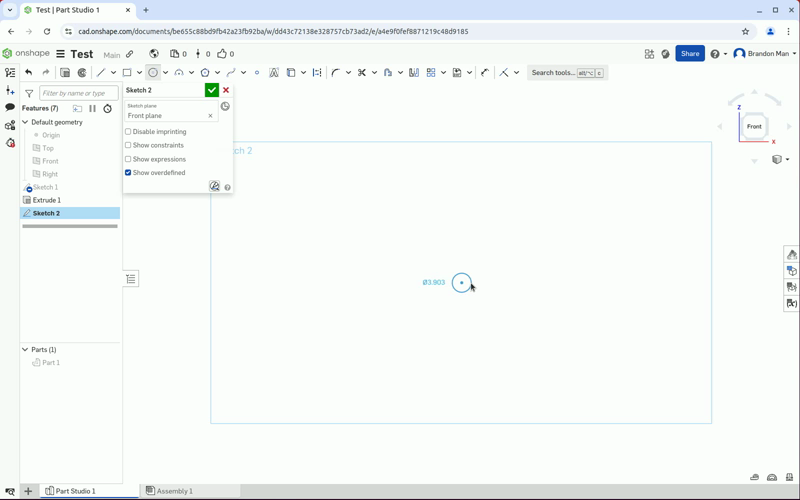
key(c)
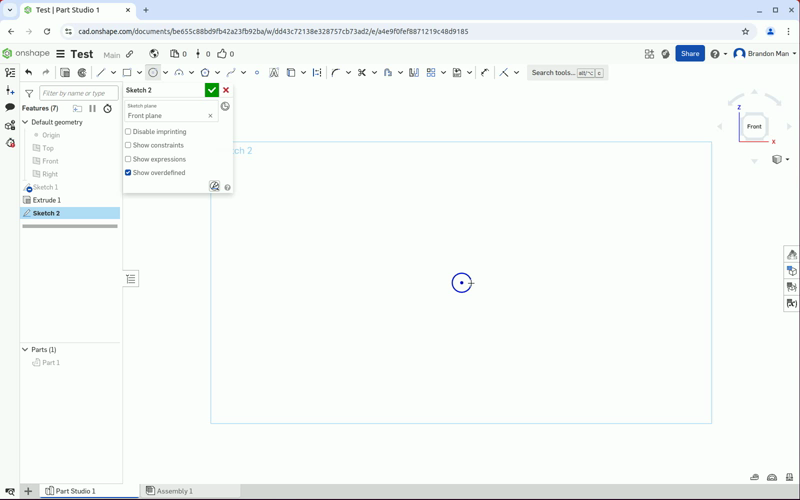
key_down(shift)
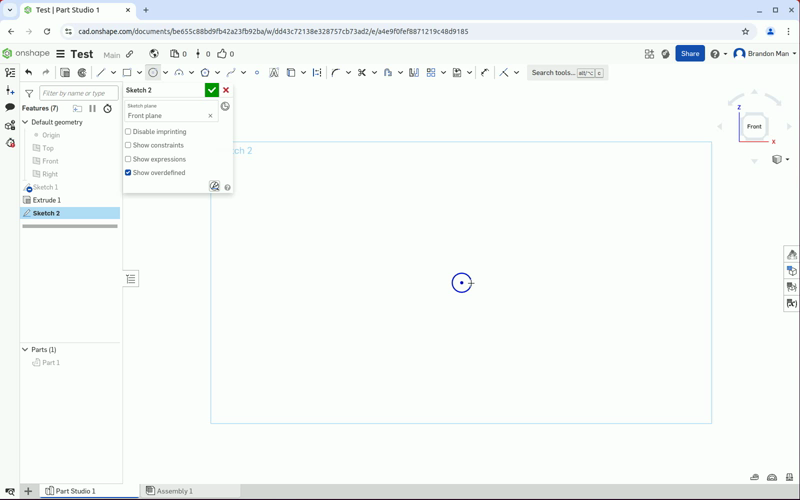
mouse_move(461, 282)
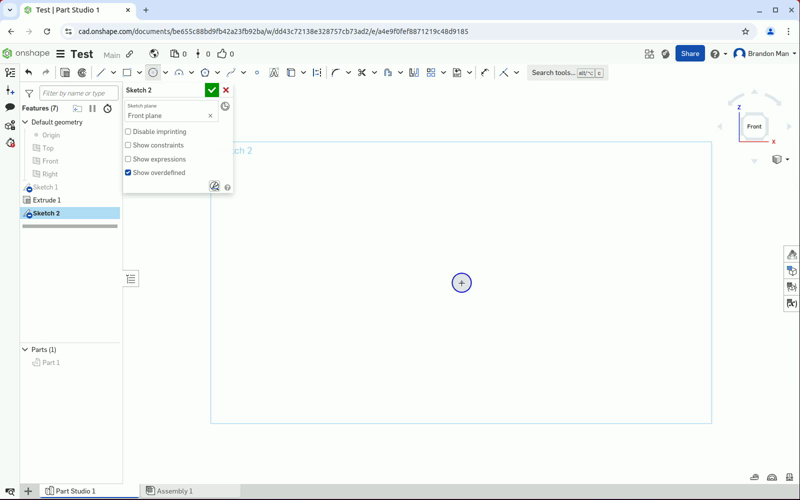
click(461, 282)
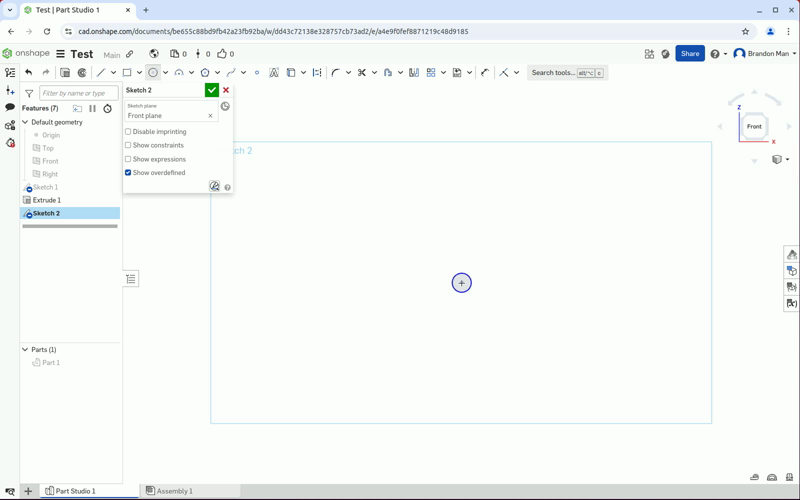
key_up(shift)
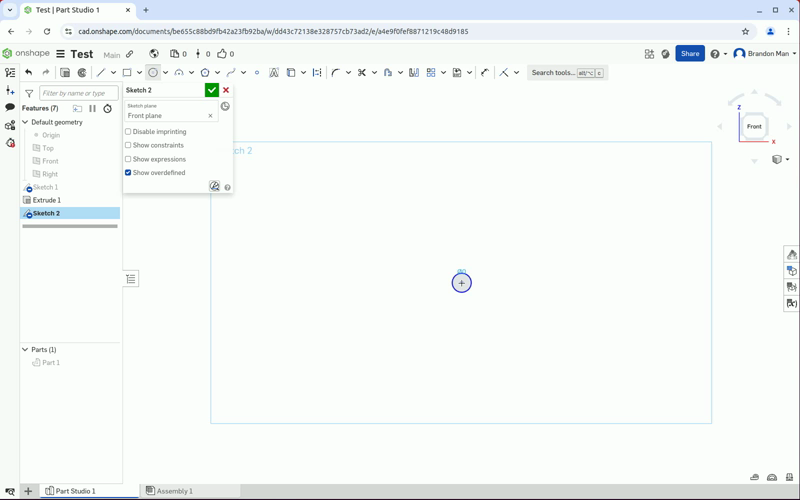
mouse_move(464, 282)
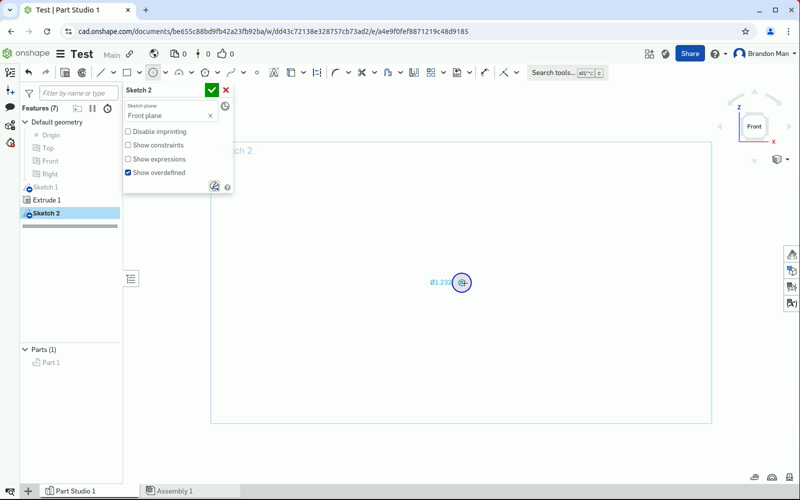
scroll(6)
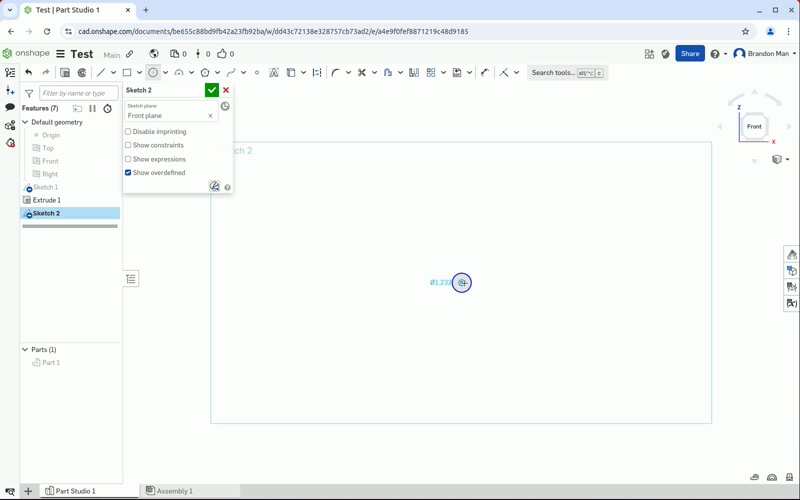
scroll(6)
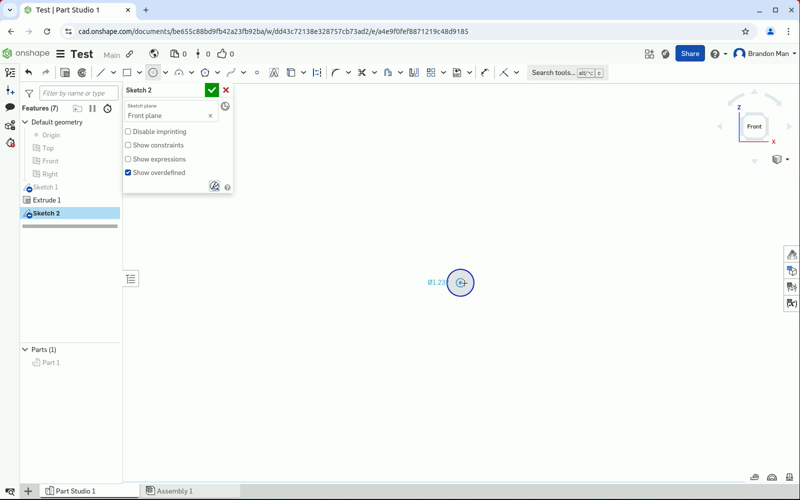
scroll(6)
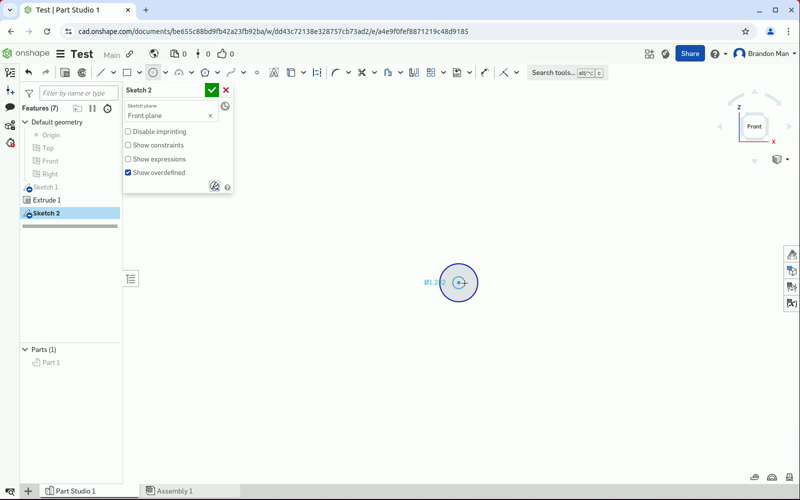
scroll(6)
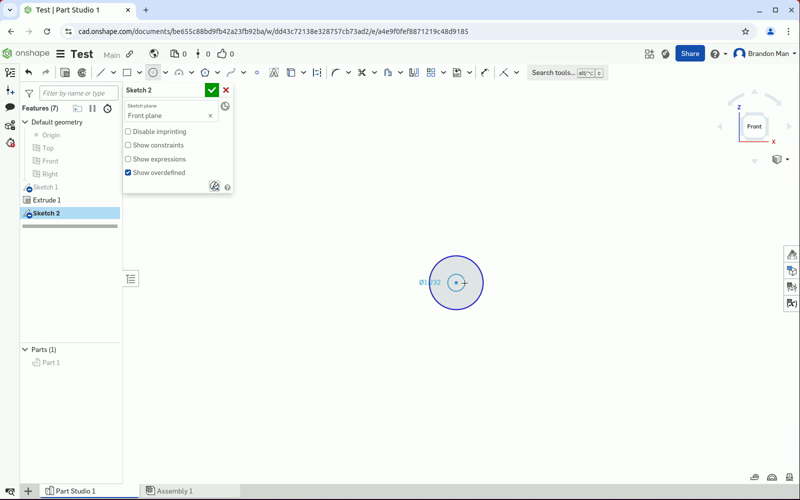
scroll(6)
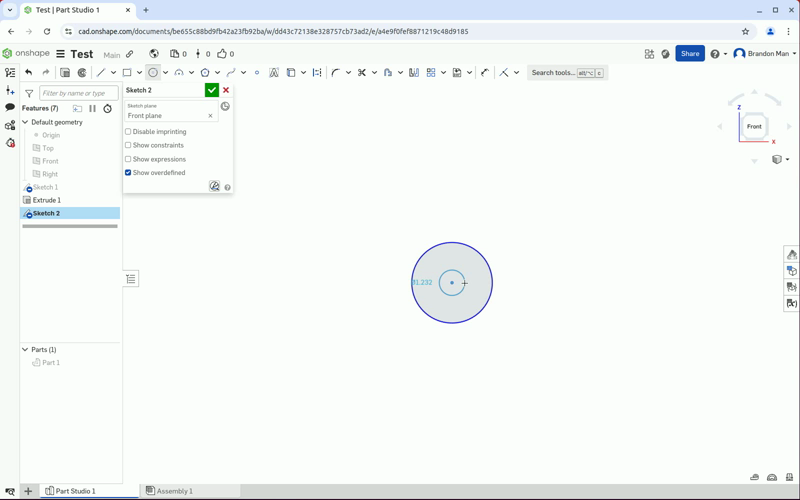
scroll(6)
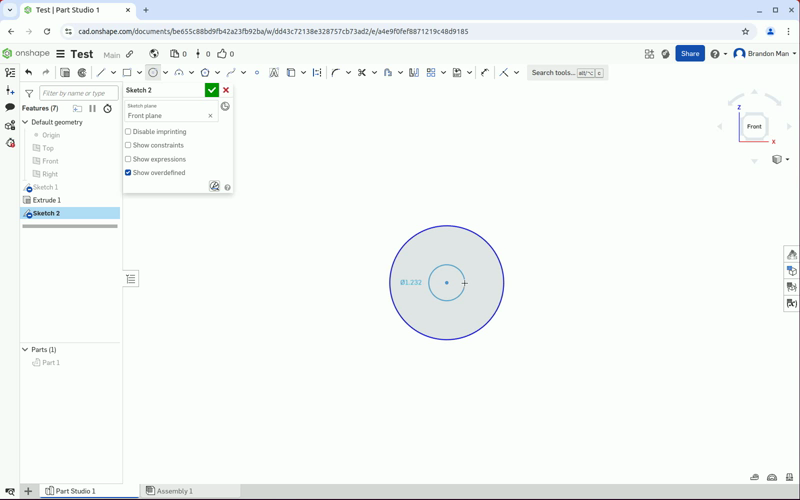
scroll(6)
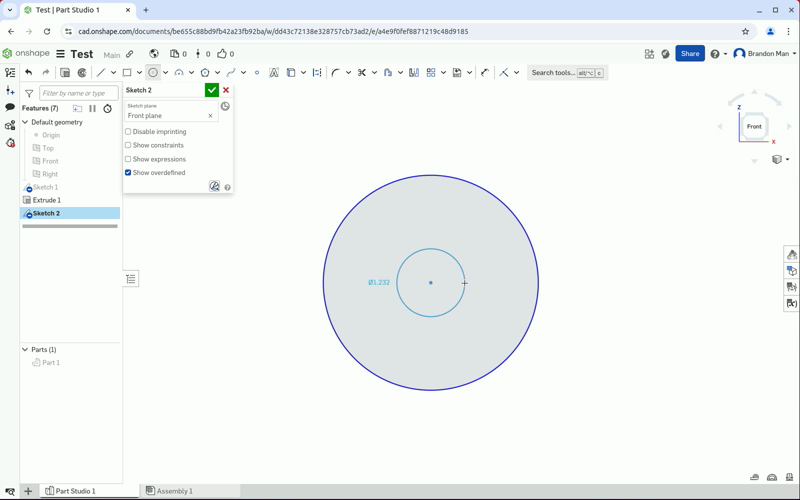
click(464, 282)
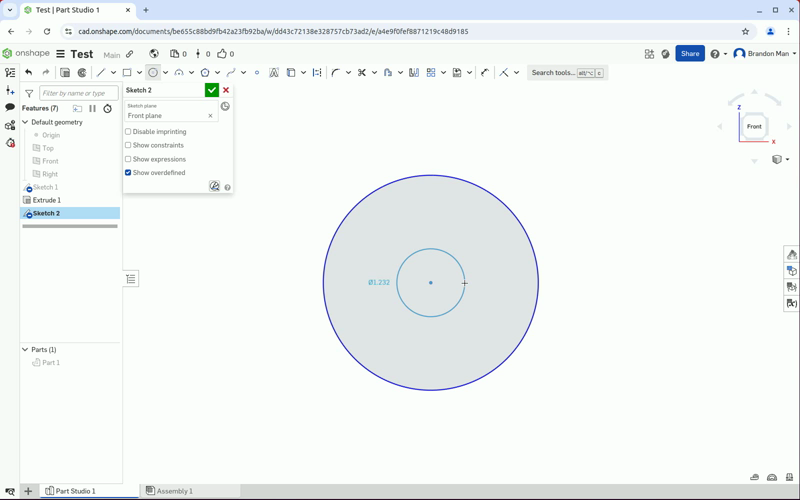
scroll(-6)
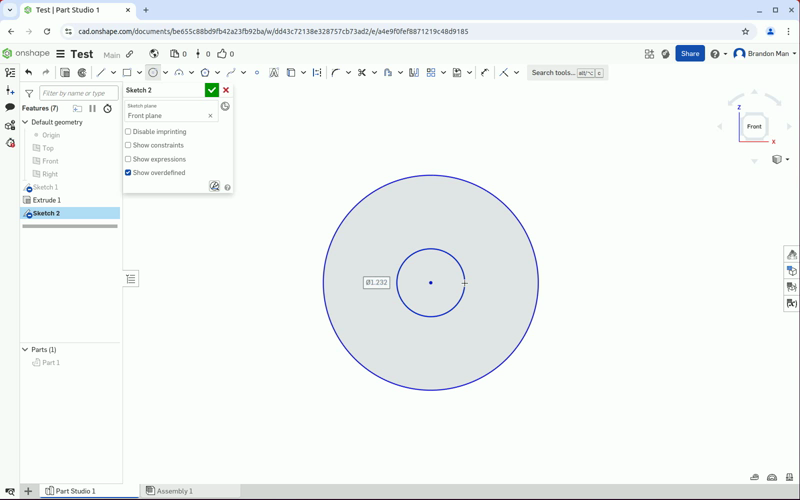
scroll(-6)
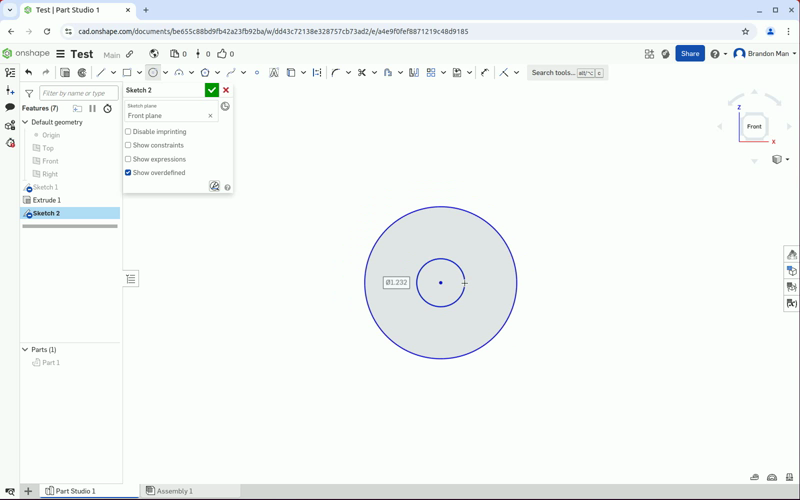
scroll(-6)
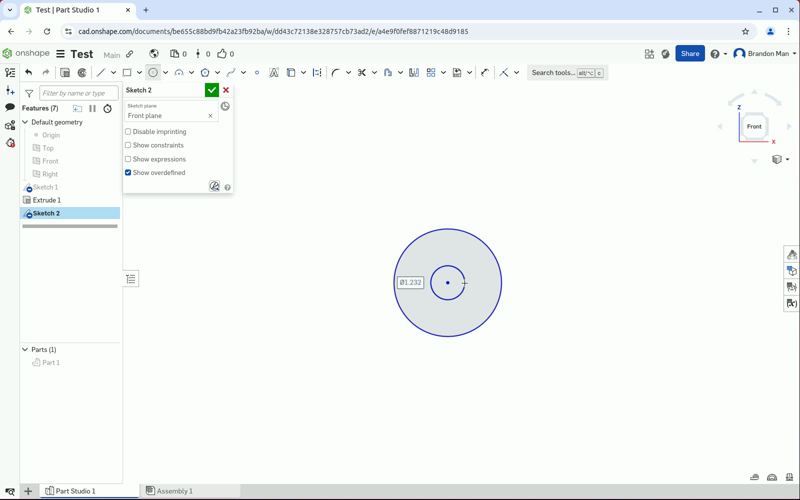
scroll(-6)
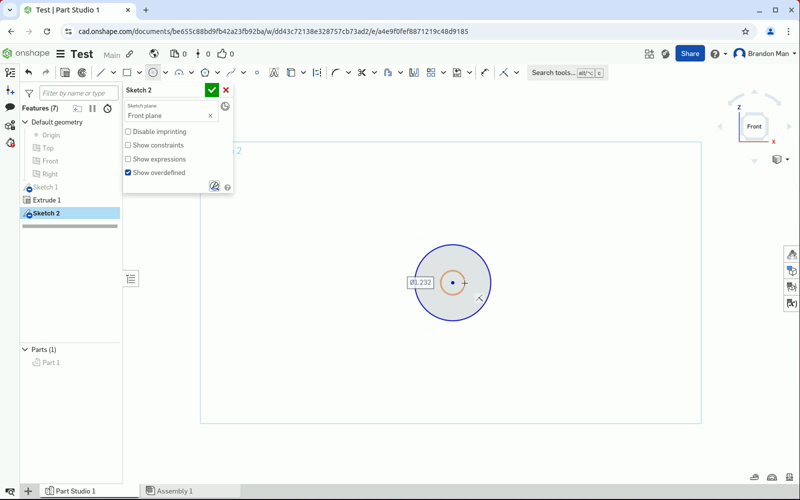
scroll(-6)
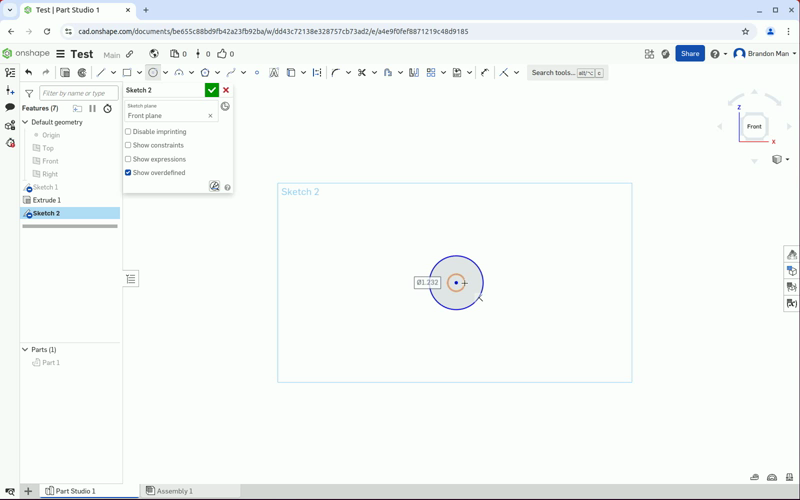
scroll(-6)
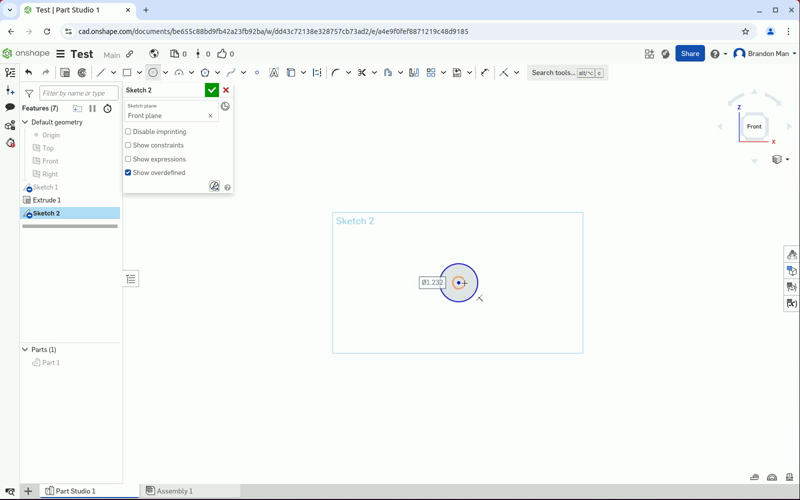
scroll(-6)
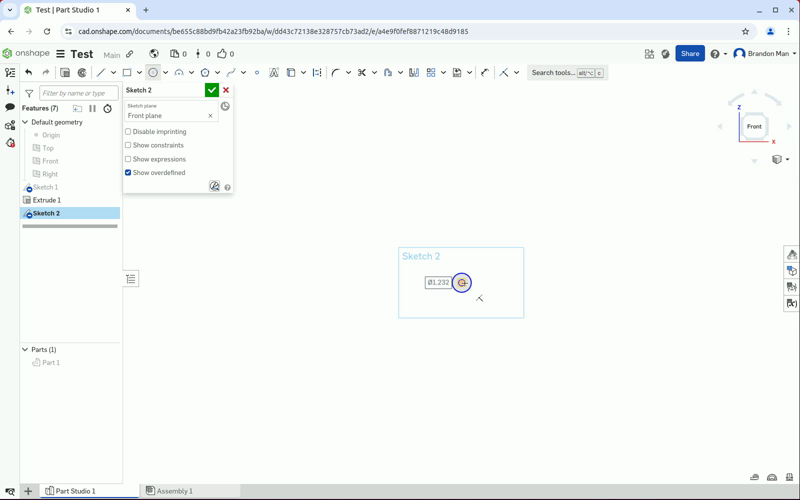
key(esc)
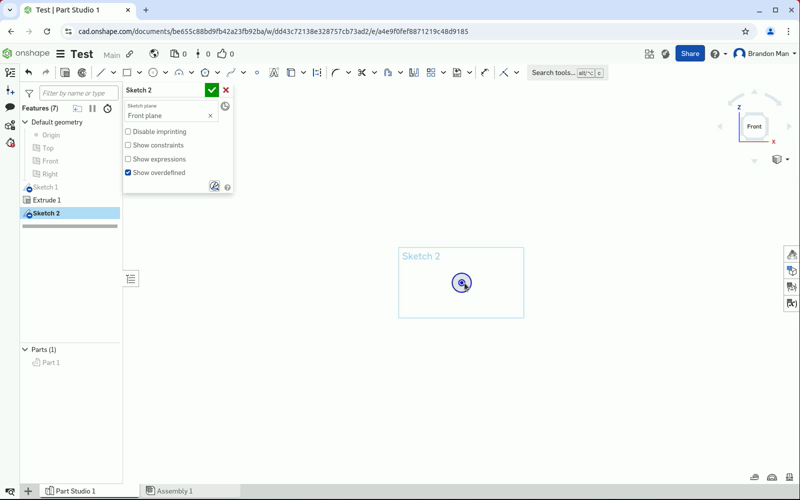
mouse_move(458, 283)
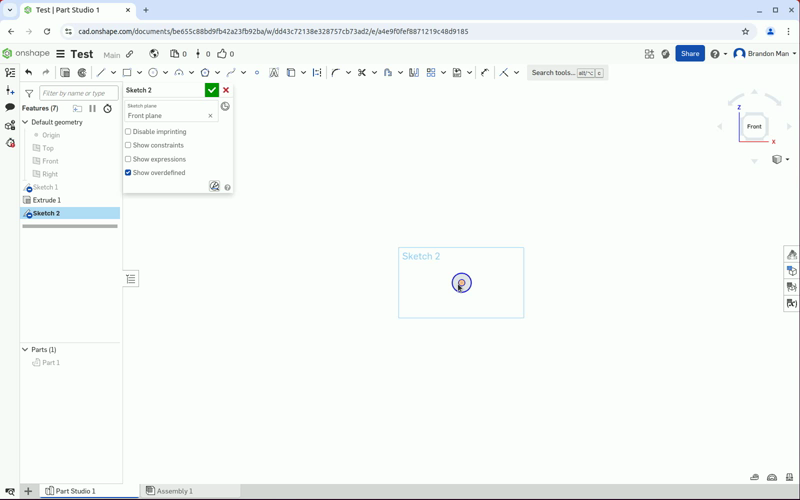
scroll(6)
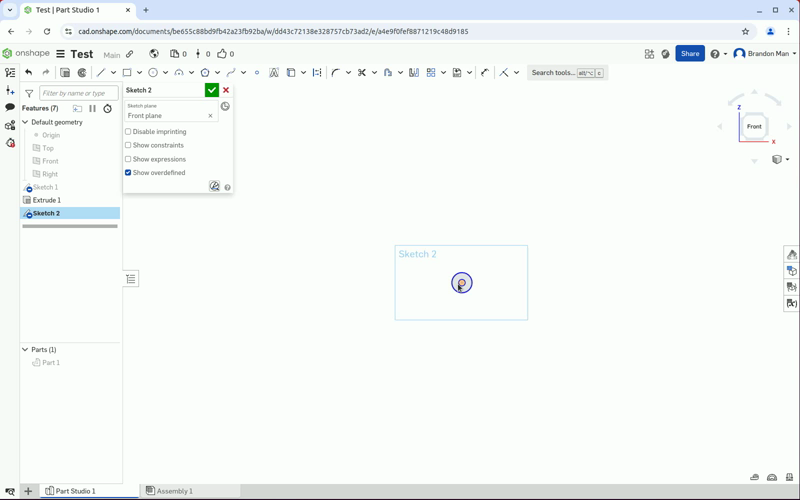
scroll(6)
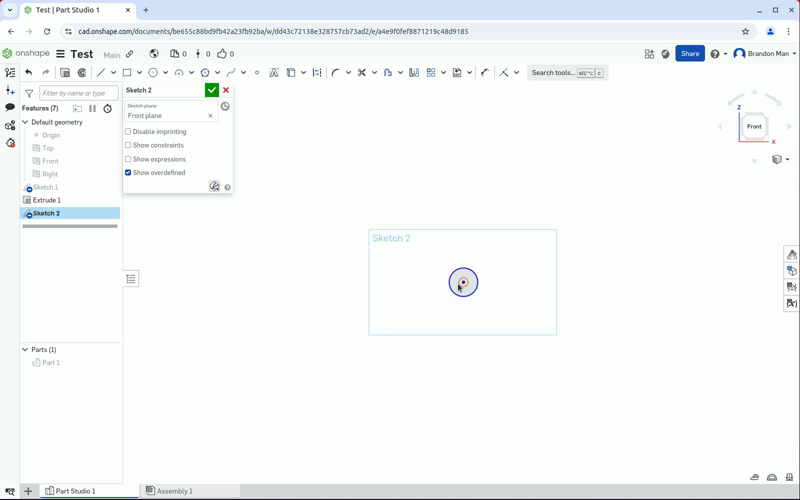
scroll(6)
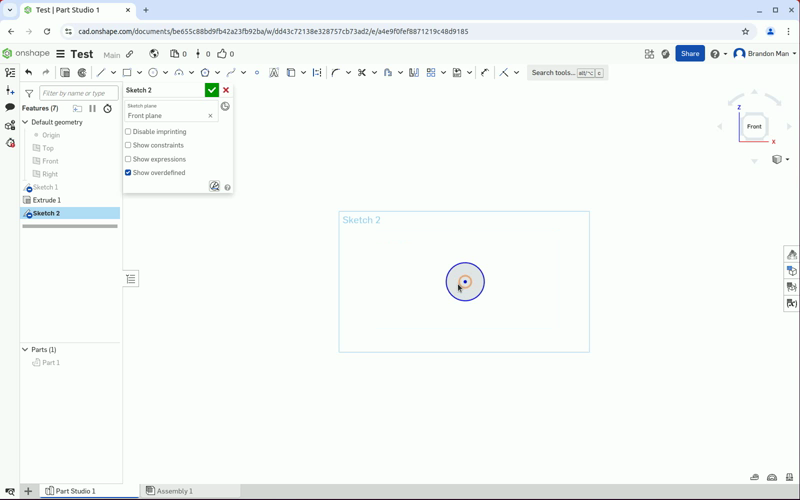
scroll(6)
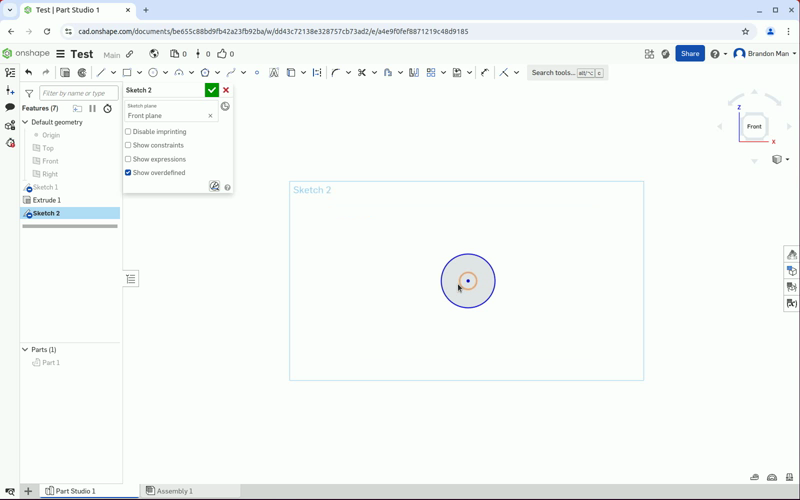
scroll(6)
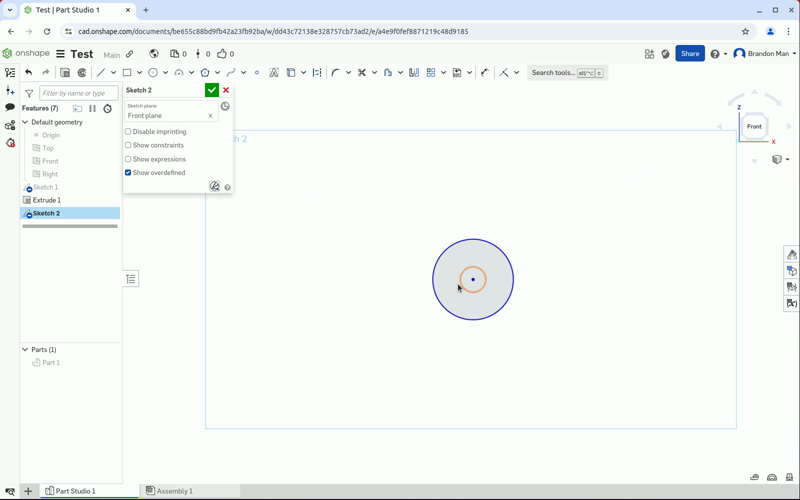
scroll(6)
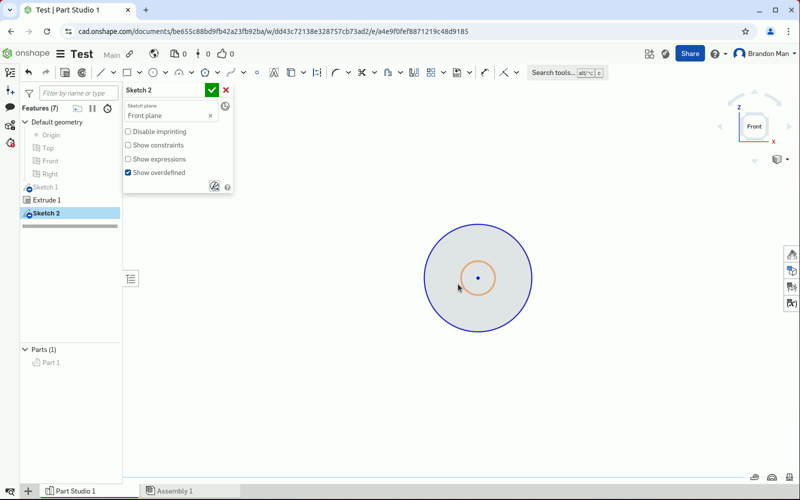
scroll(6)
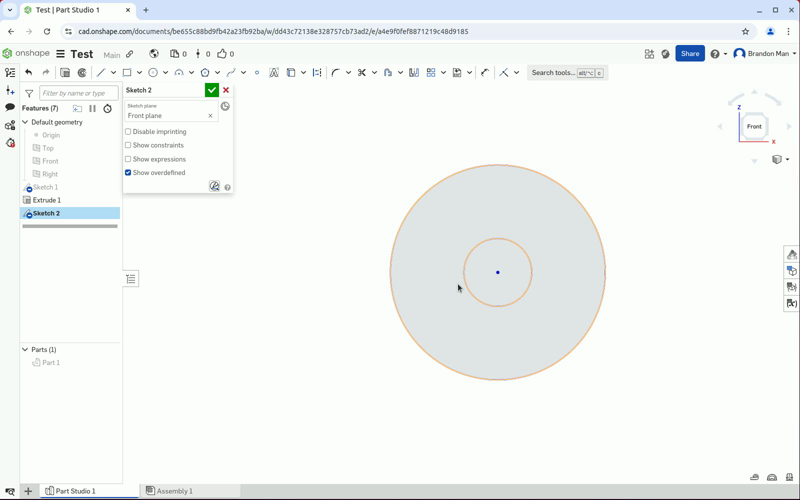
click(458, 283)
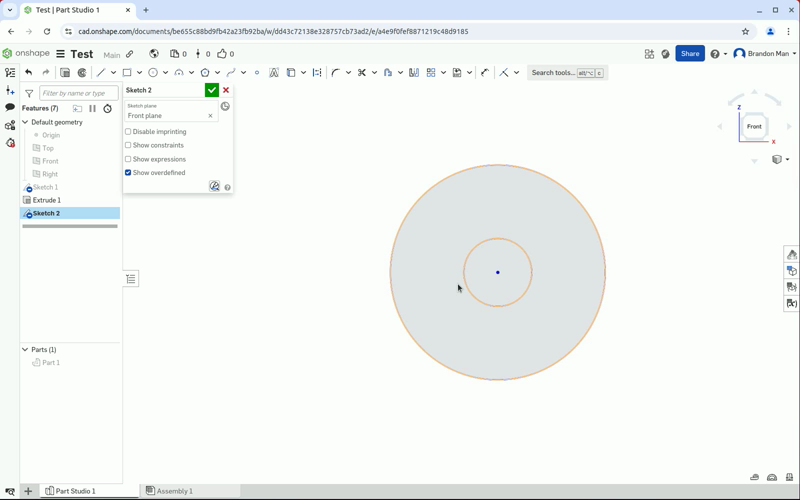
scroll(-6)
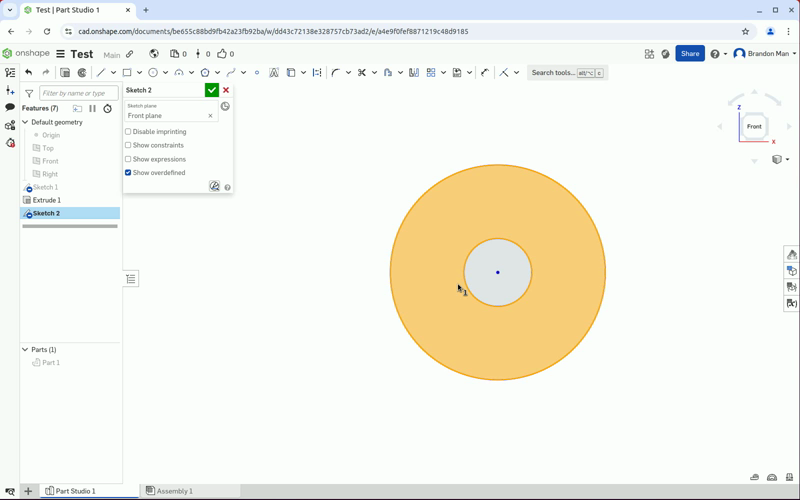
scroll(-6)
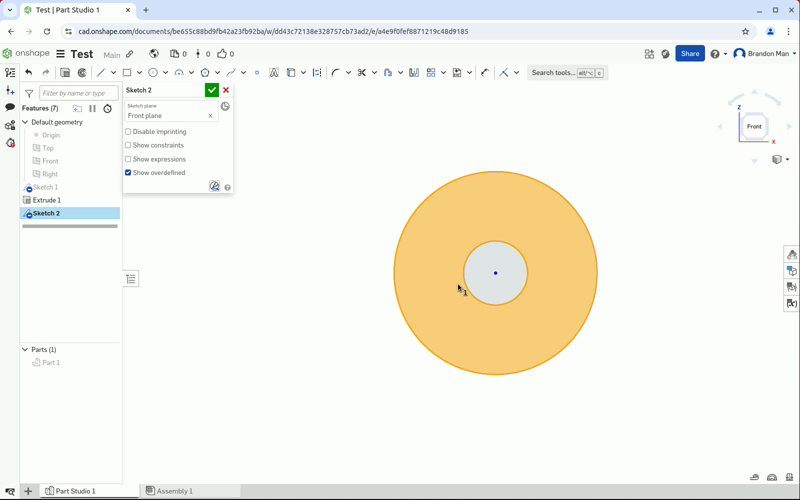
scroll(-6)
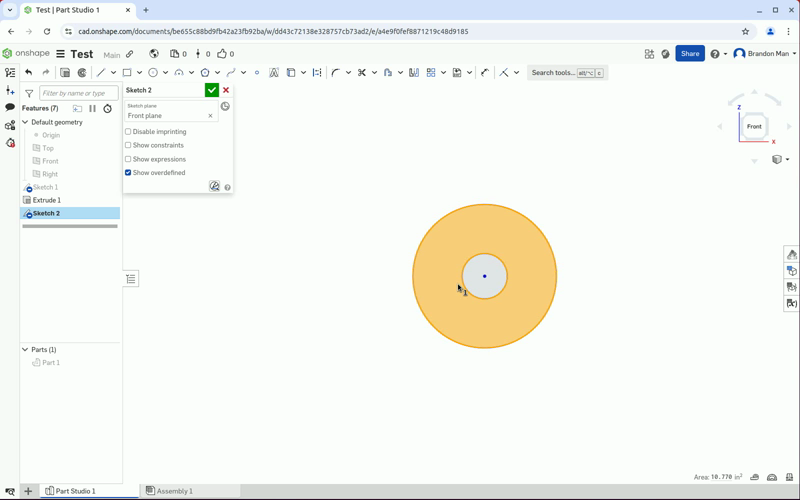
scroll(-6)
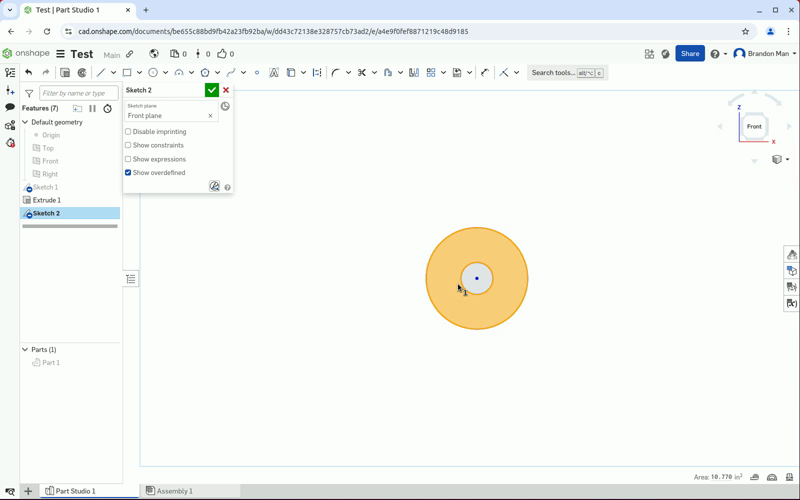
scroll(-6)
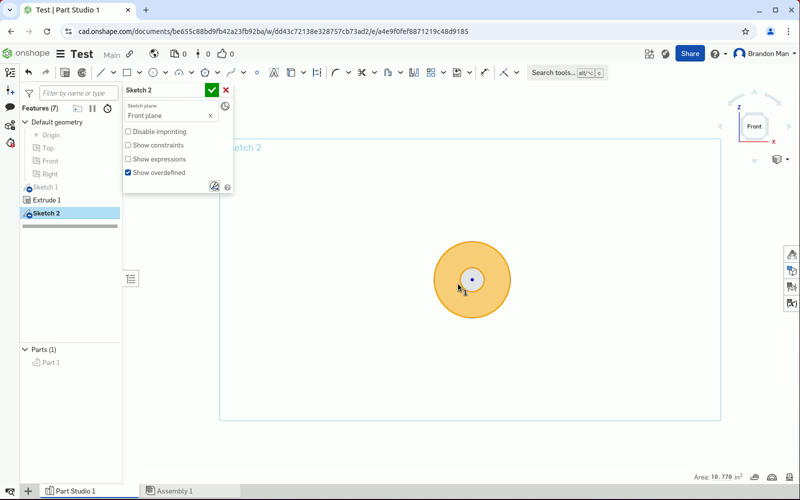
scroll(-6)
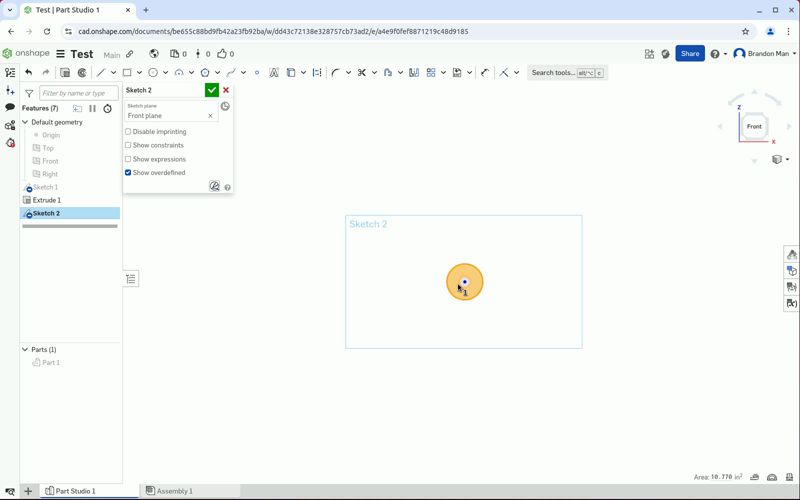
scroll(-6)
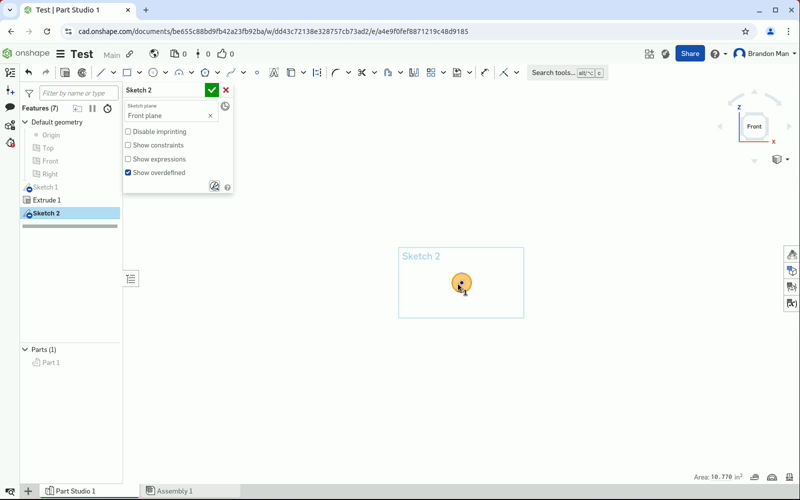
mouse_move(73, 352)
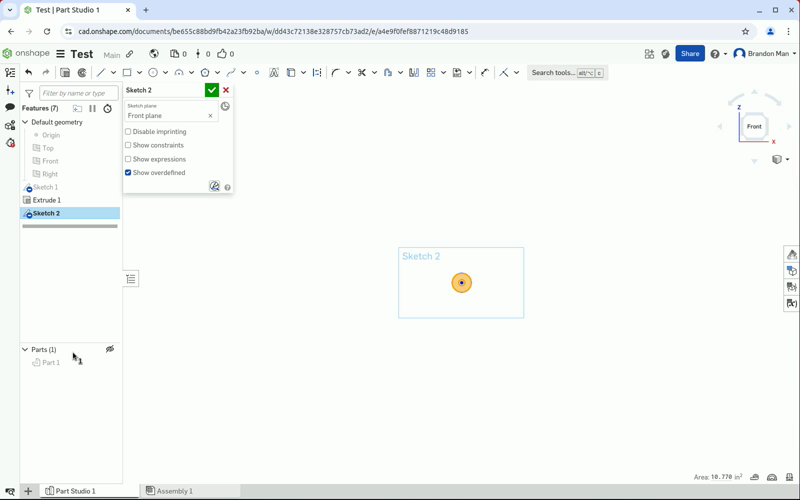
key(shift+y)
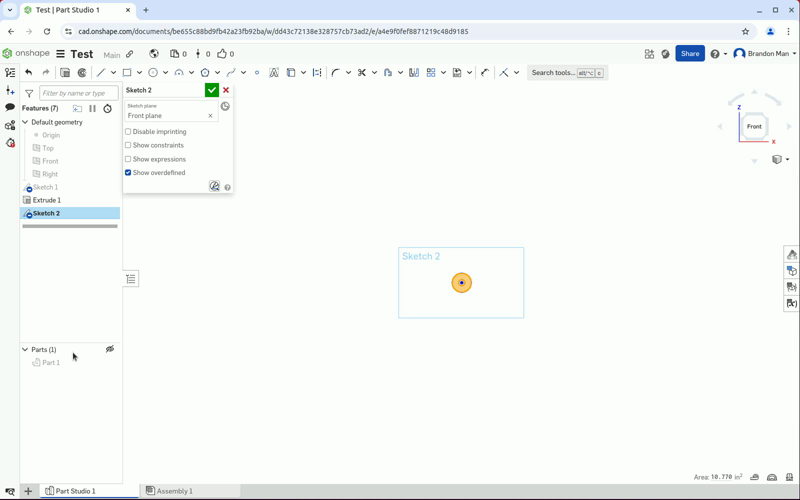
key(shift+e)
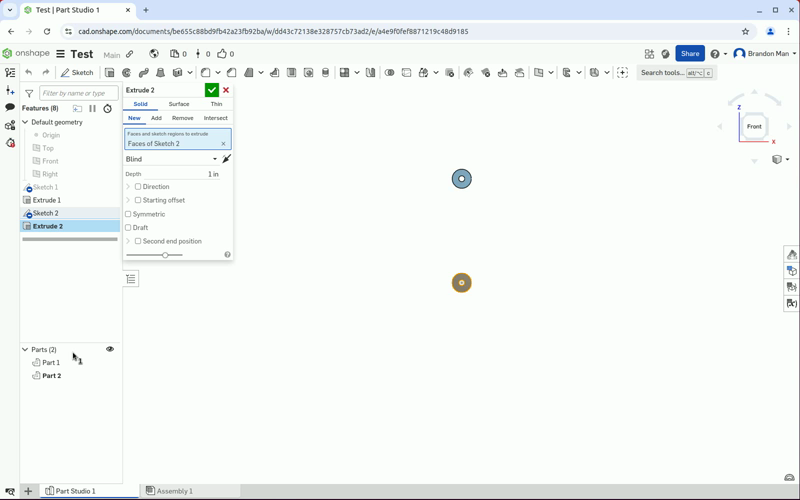
mouse_move(143, 106)
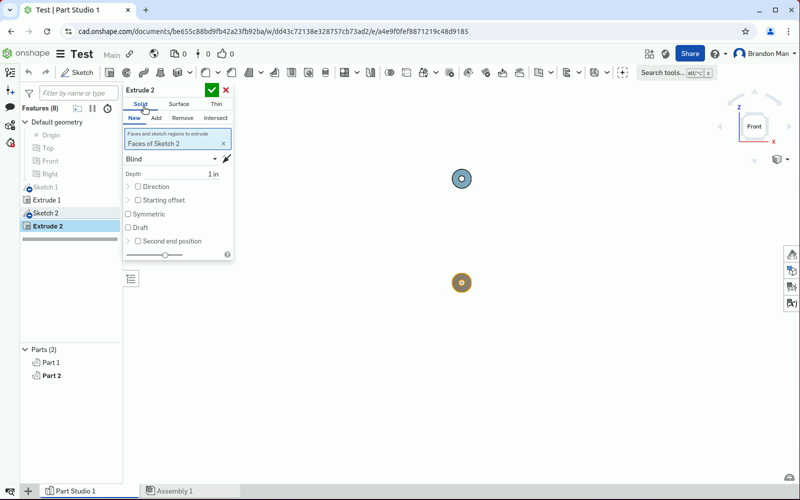
click(143, 106)
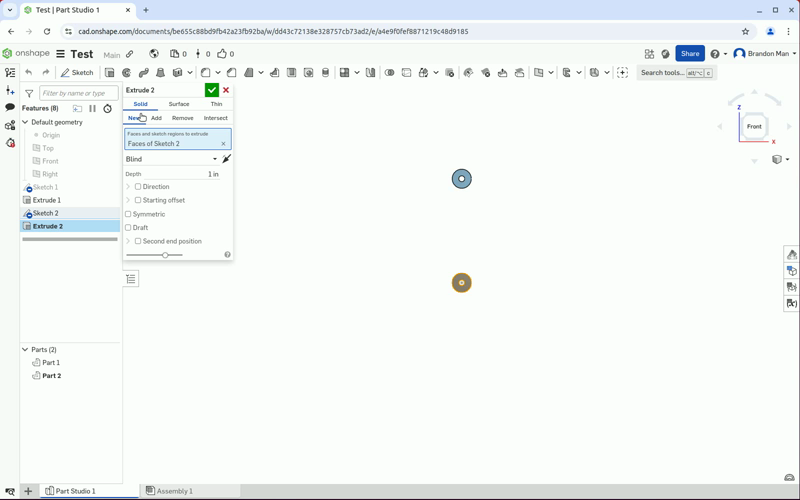
mouse_move(137, 120)
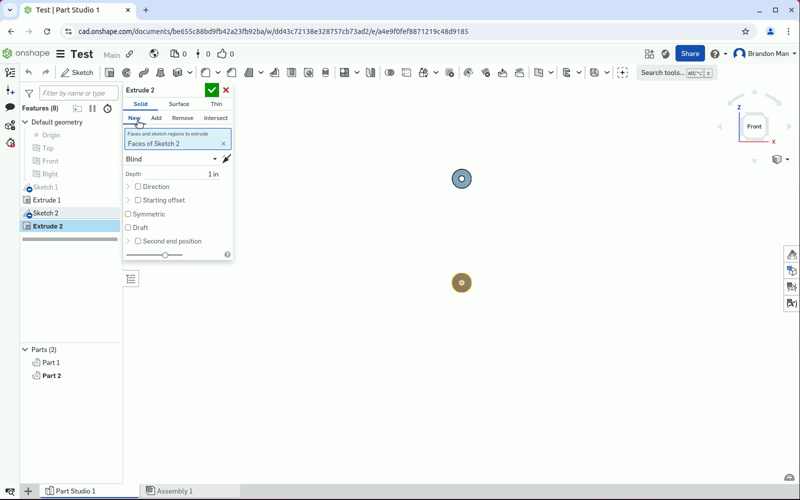
click(137, 120)
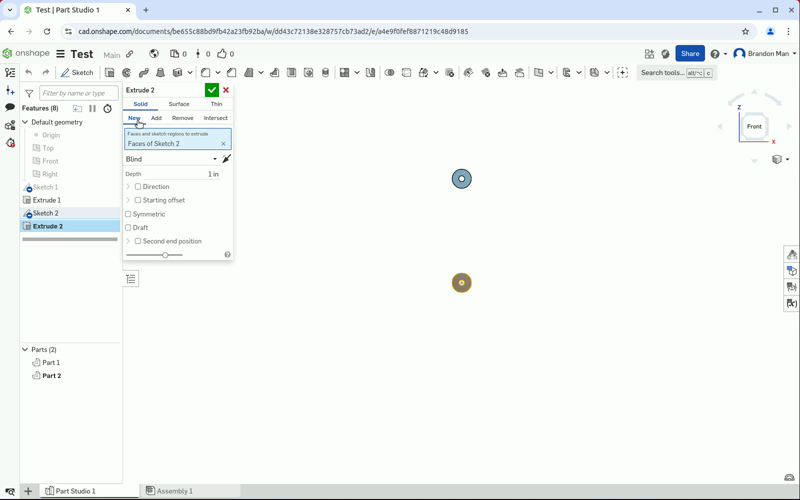
key(tab, 4)
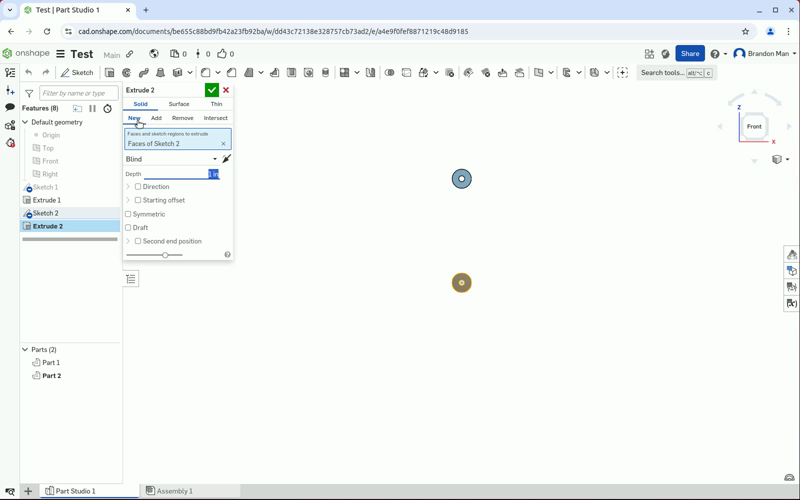
text(0.481)
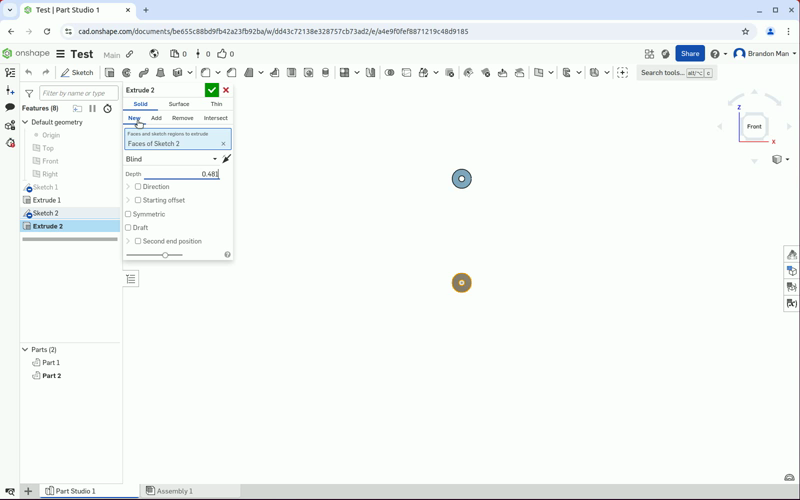
key(enter)
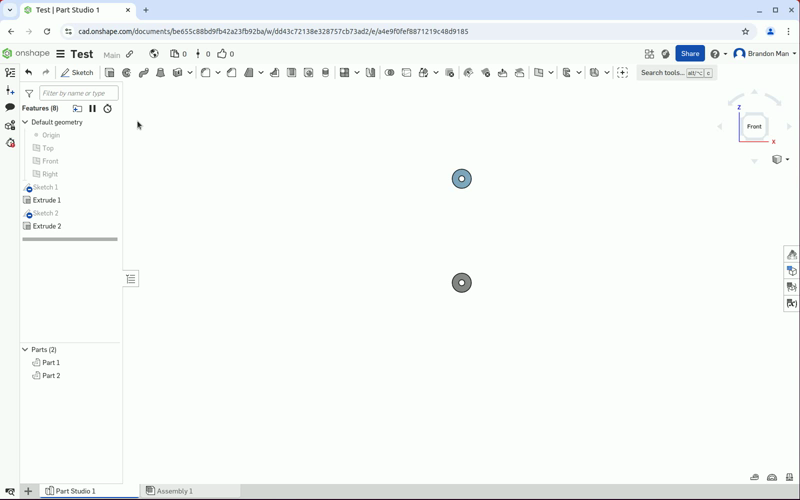
key(shift+h)
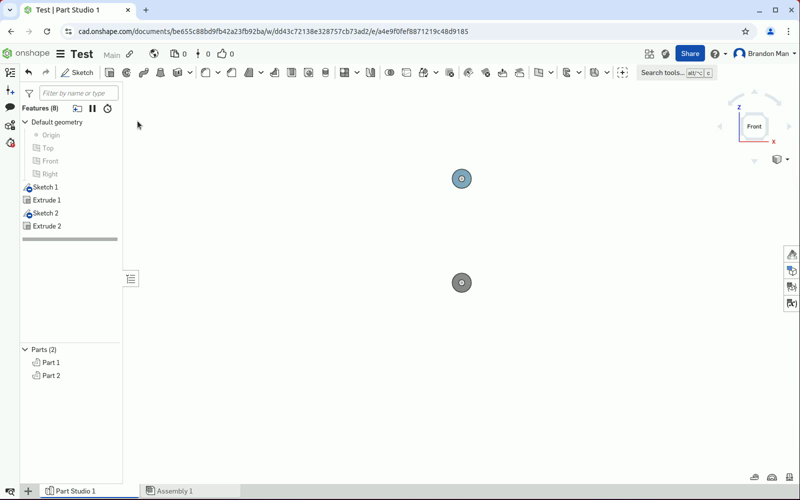
key(shift+h)
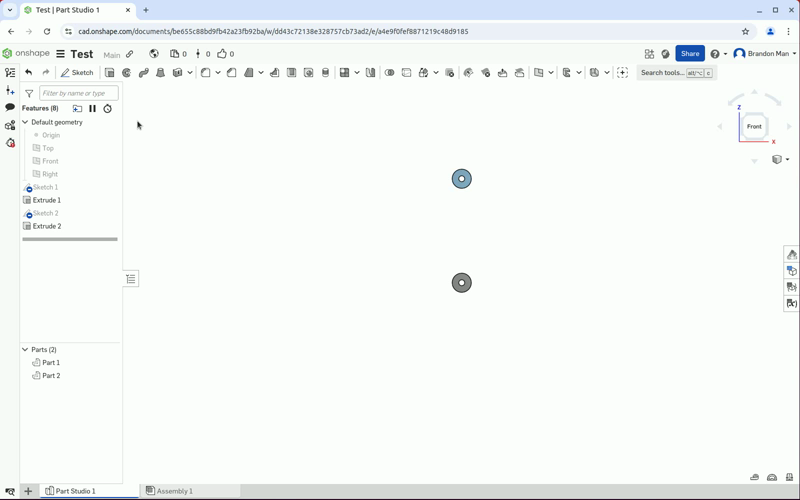
mouse_move(73, 189)
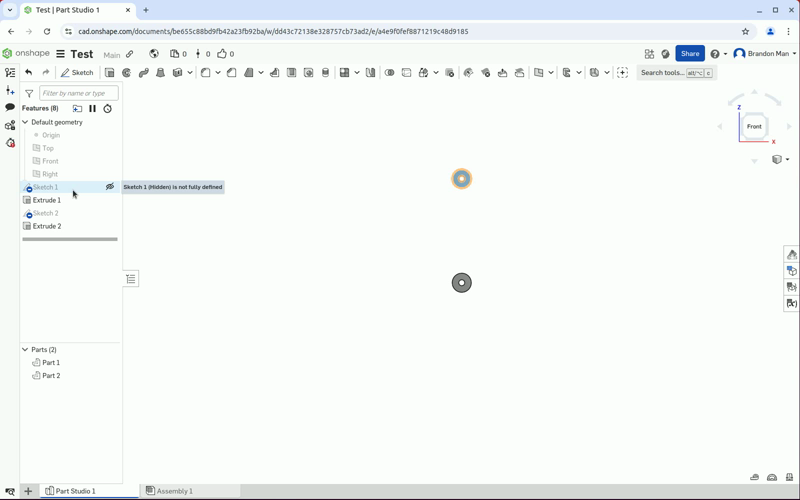
click(73, 189)
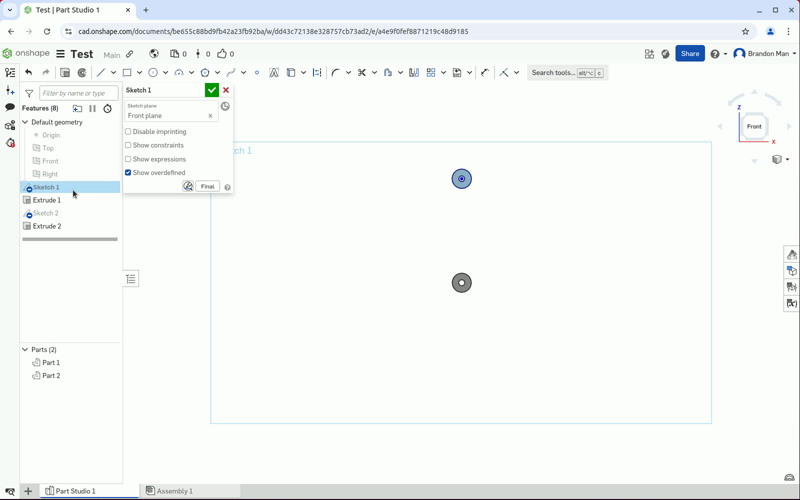
mouse_move(229, 92)
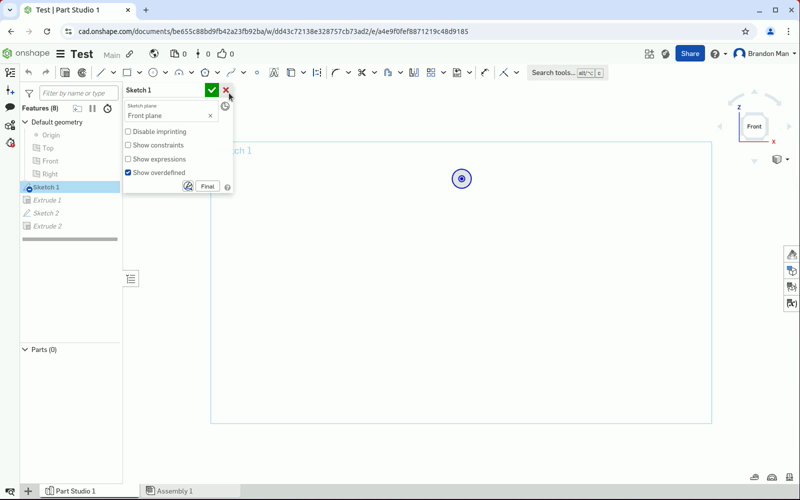
click(229, 92)
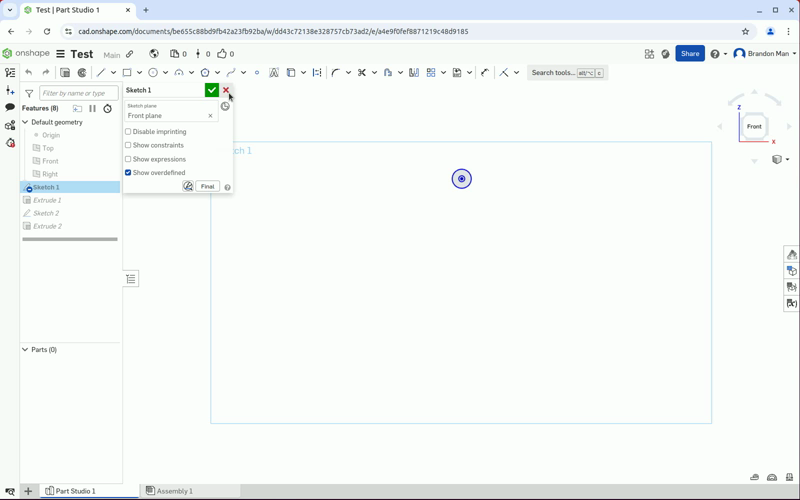
key(shift+s)
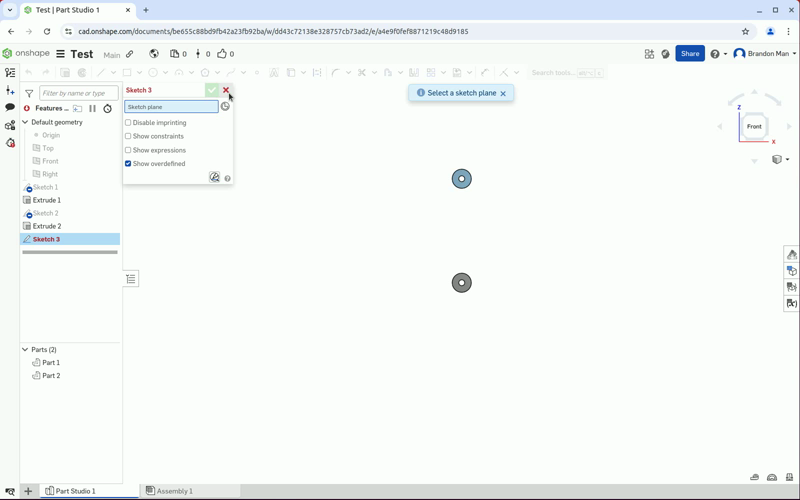
mouse_move(73, 163)
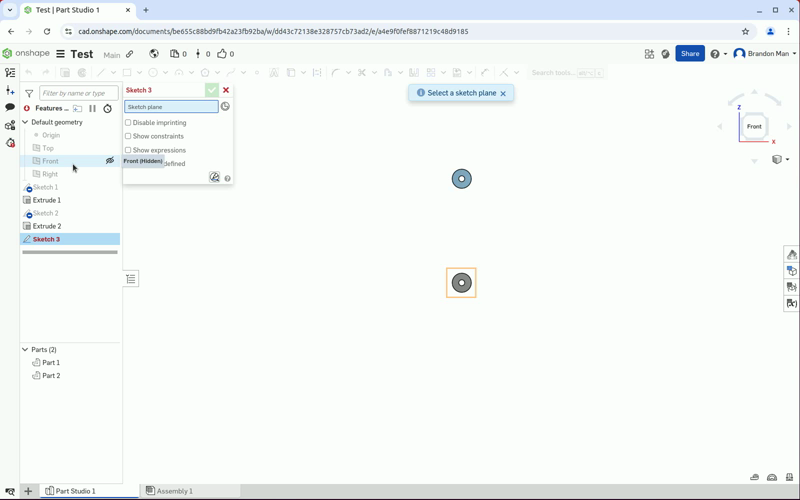
click(73, 163)
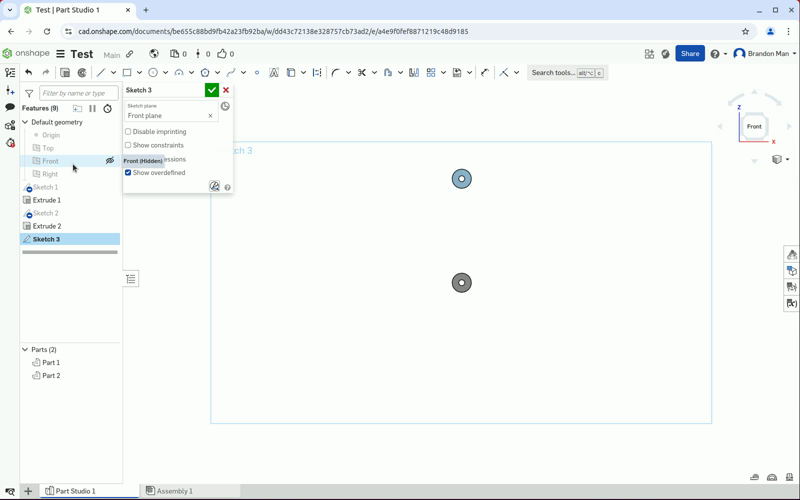
mouse_move(73, 352)
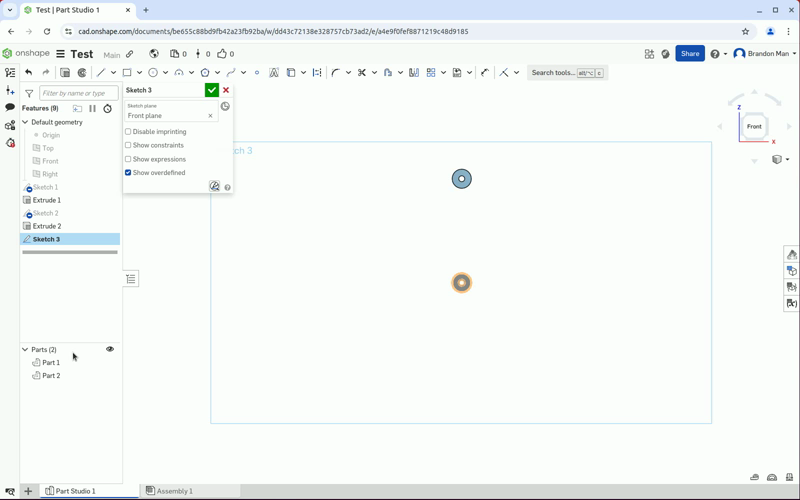
key(y)
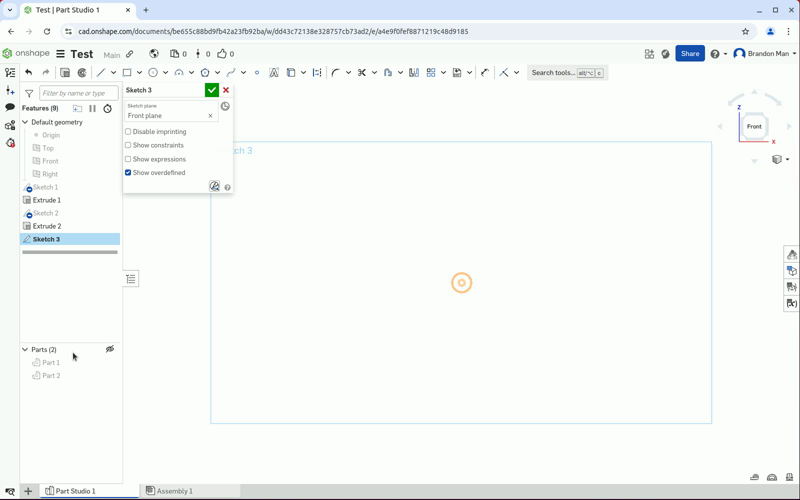
key(c)
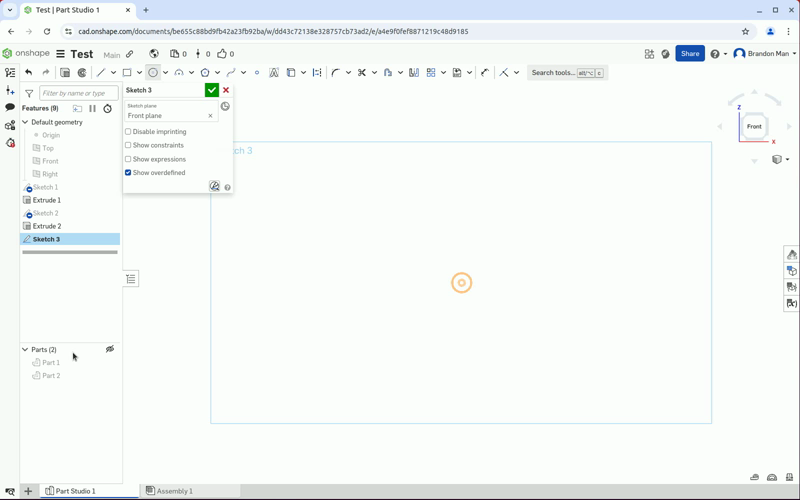
key_down(shift)
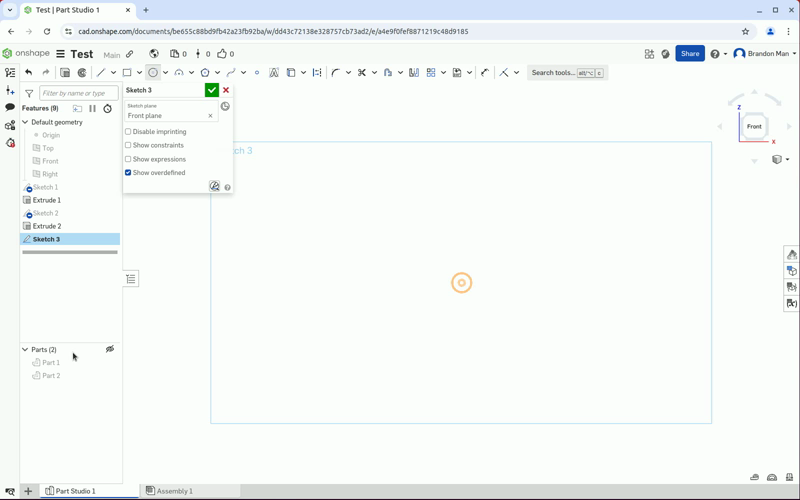
mouse_move(501, 282)
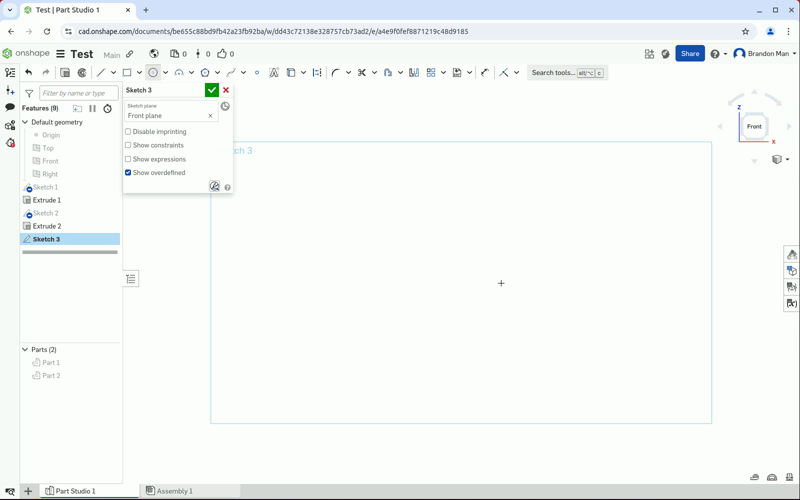
click(501, 282)
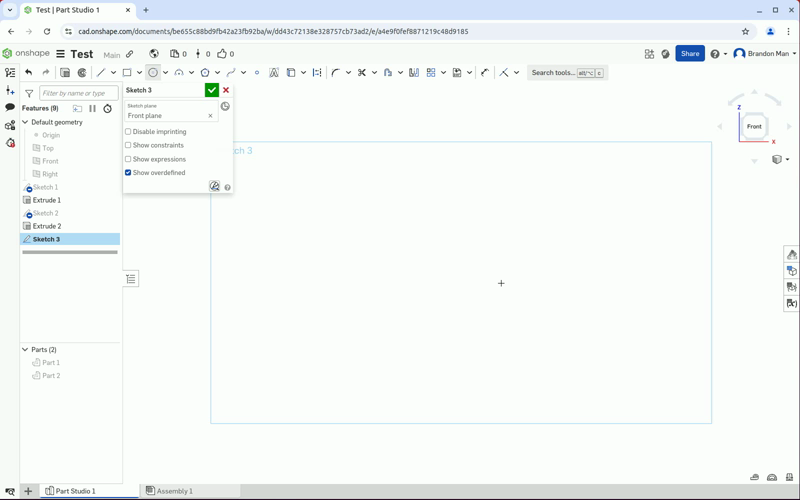
key_up(shift)
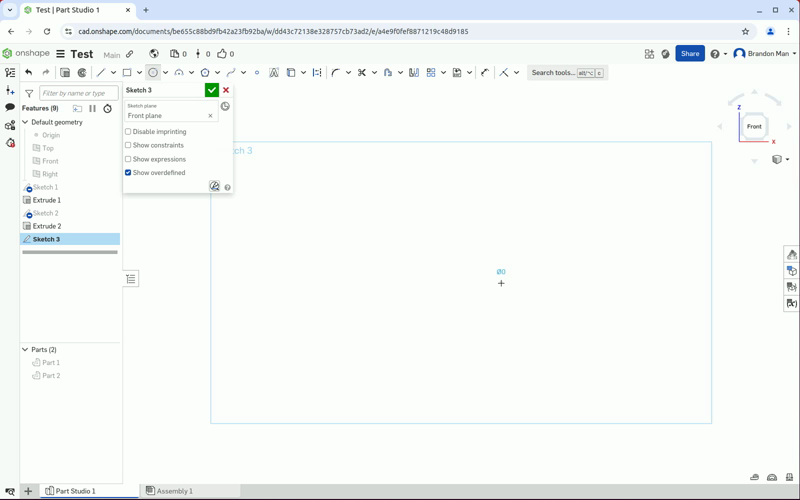
mouse_move(508, 282)
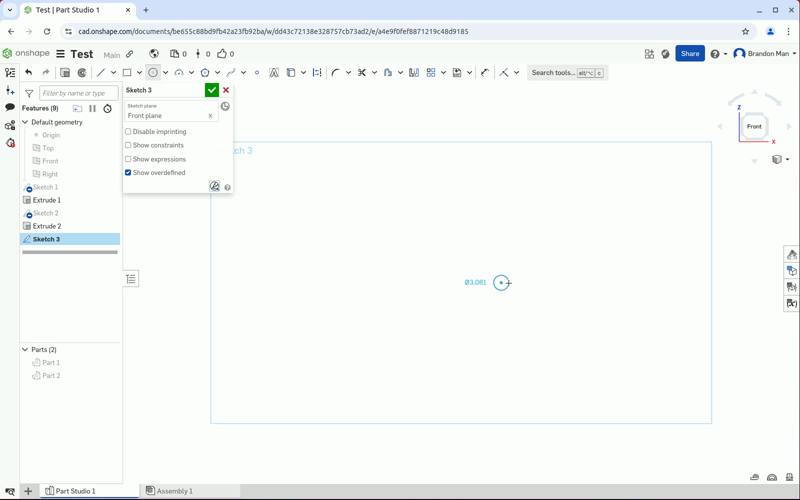
click(508, 282)
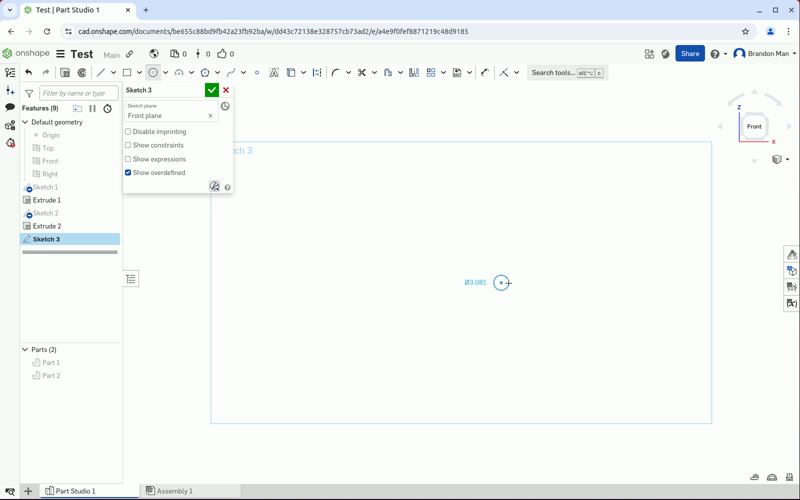
key(esc)
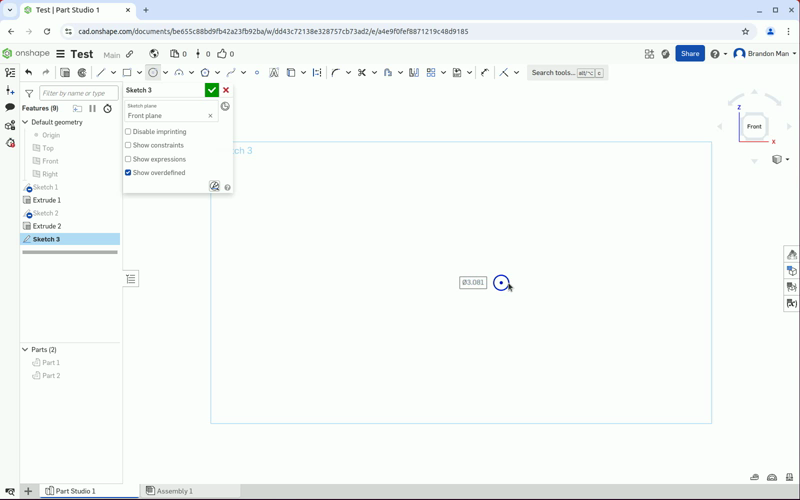
key(c)
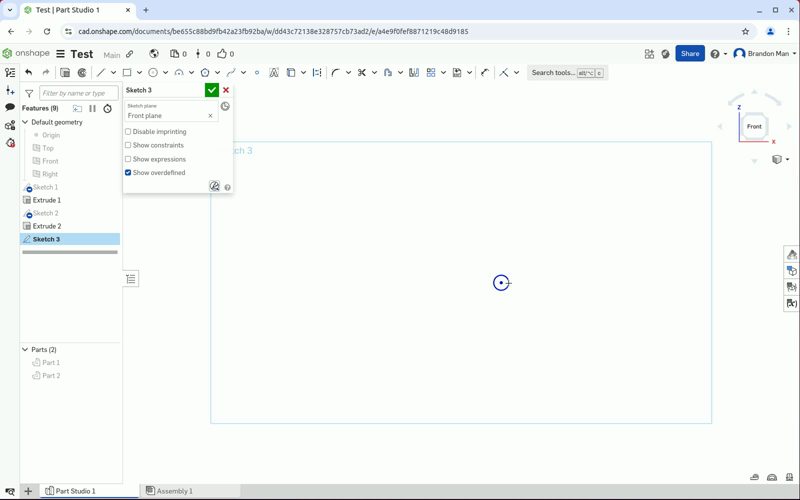
key_down(shift)
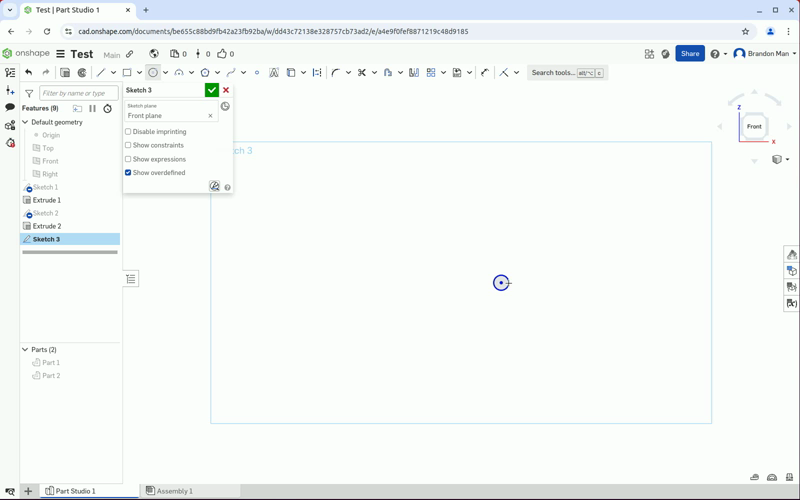
mouse_move(501, 282)
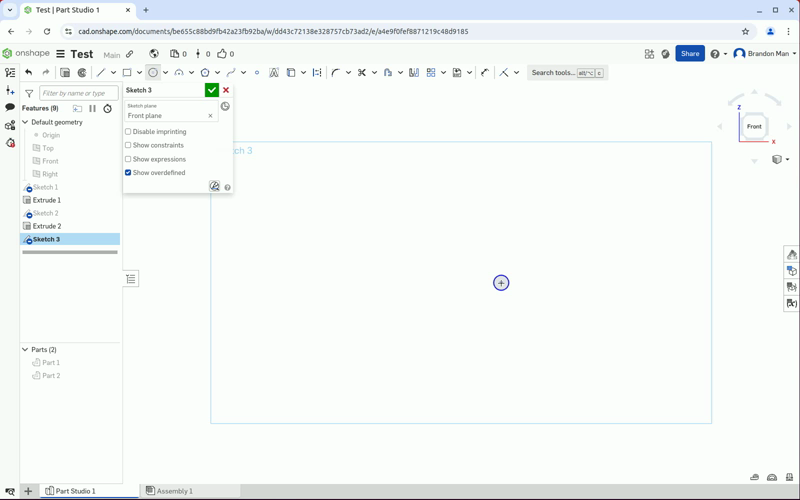
click(501, 282)
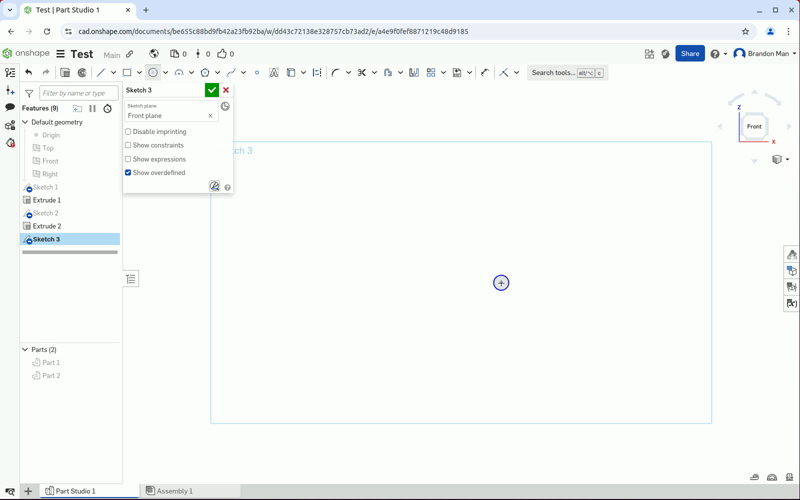
key_up(shift)
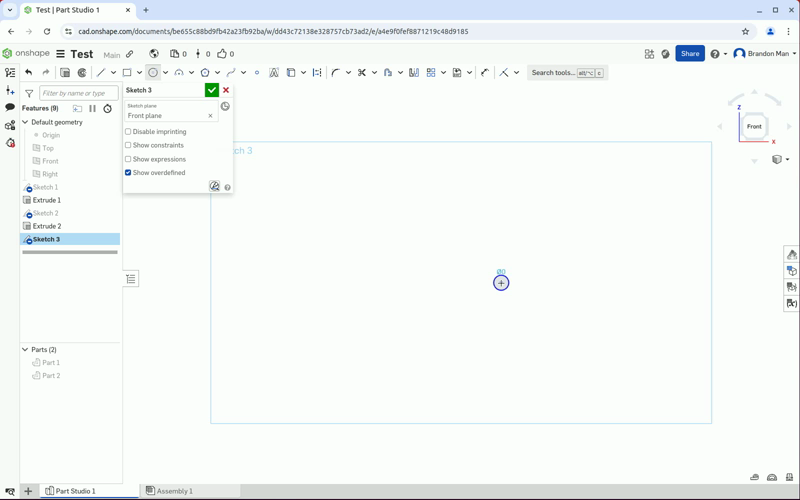
mouse_move(504, 282)
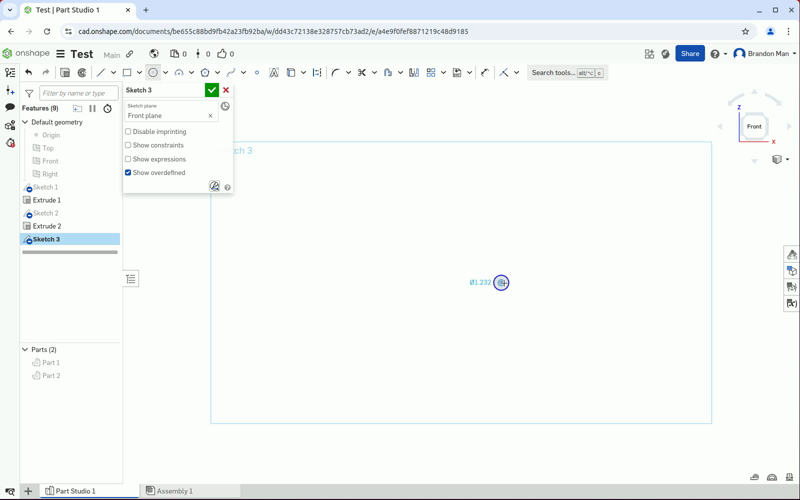
scroll(6)
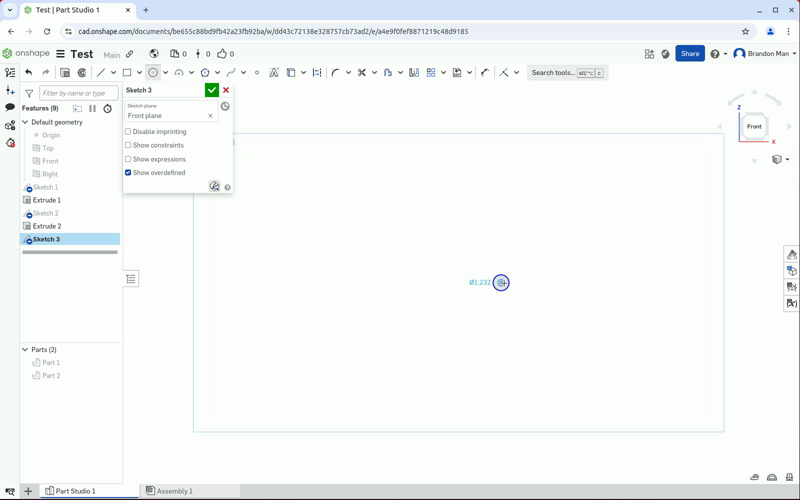
scroll(6)
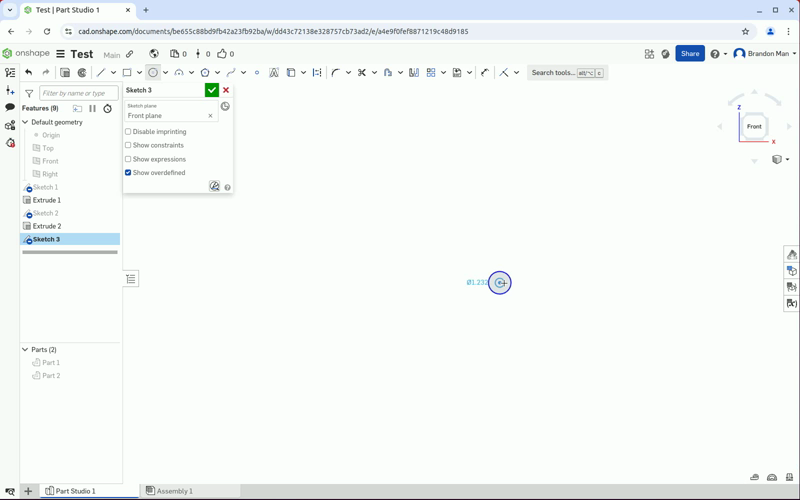
scroll(6)
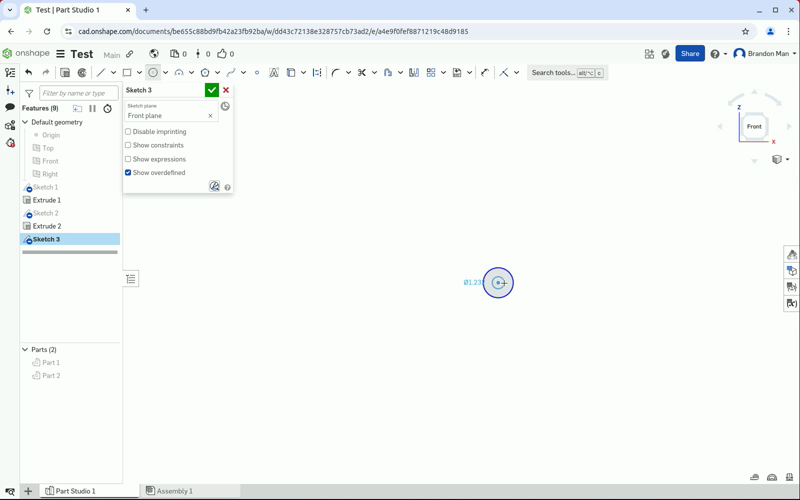
scroll(6)
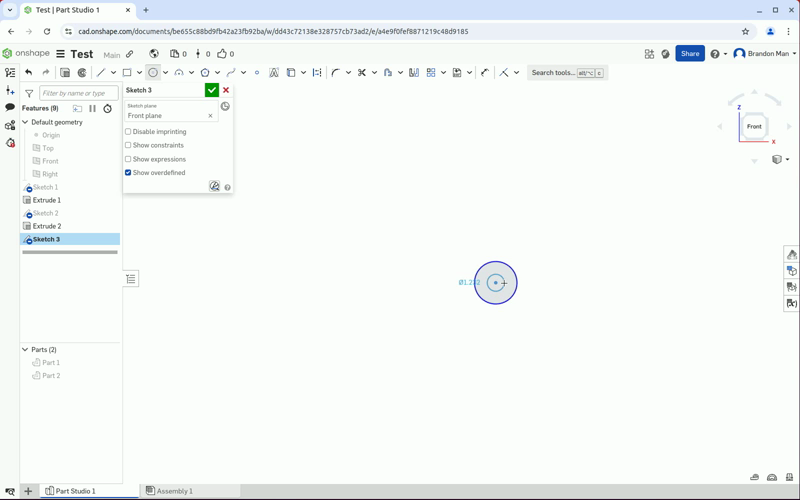
scroll(6)
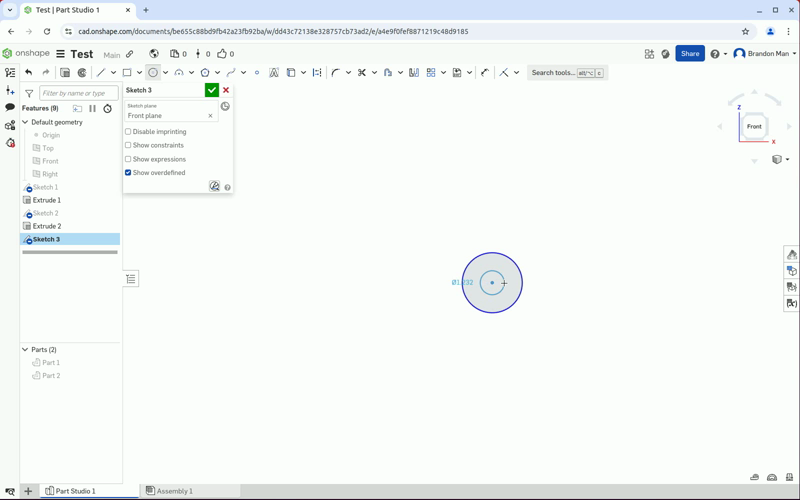
scroll(6)
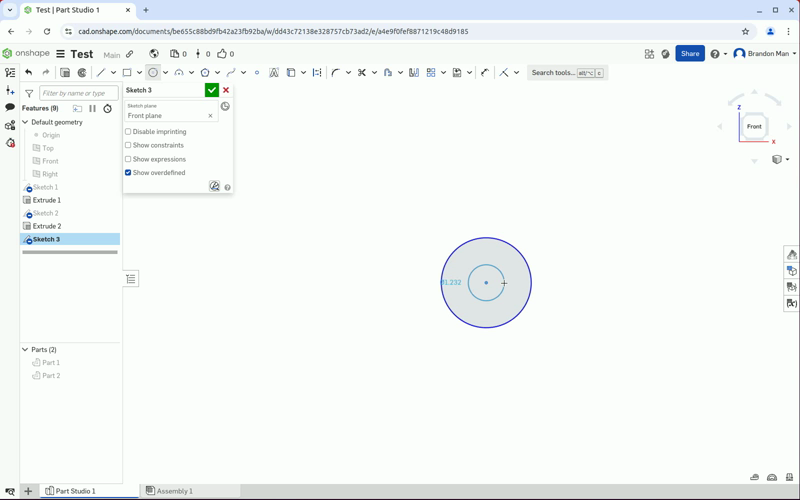
scroll(6)
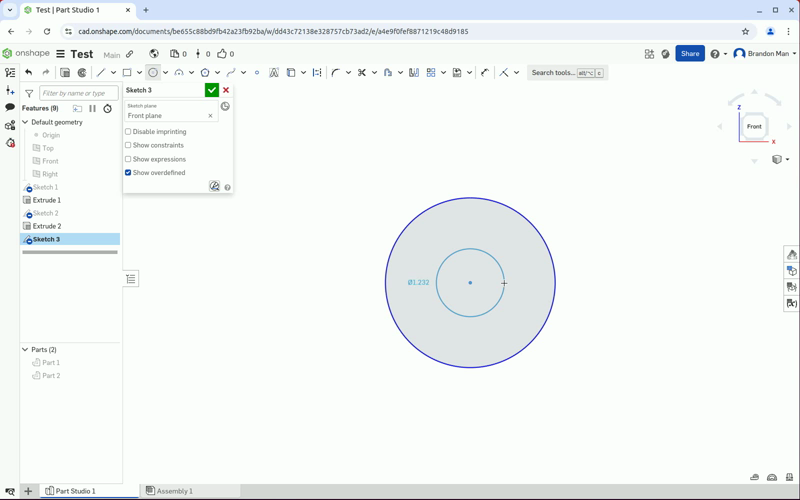
click(504, 282)
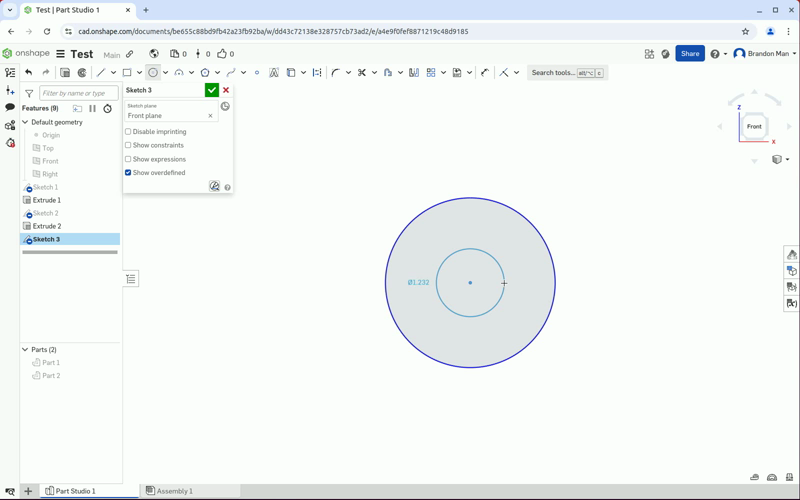
scroll(-6)
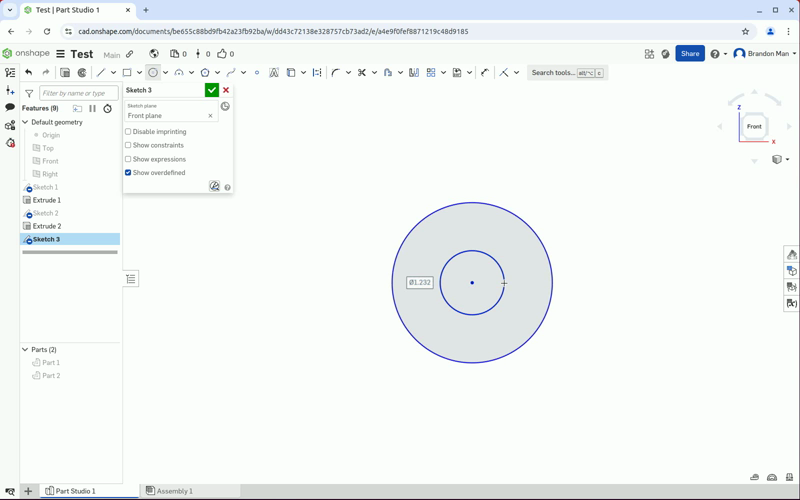
scroll(-6)
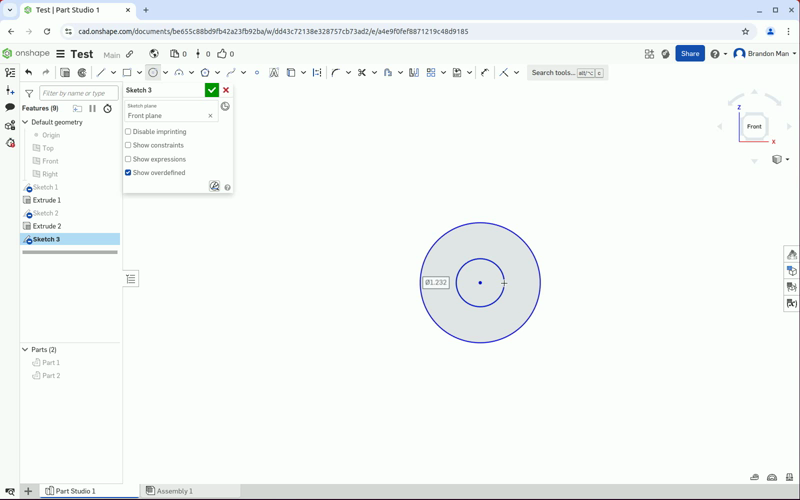
scroll(-6)
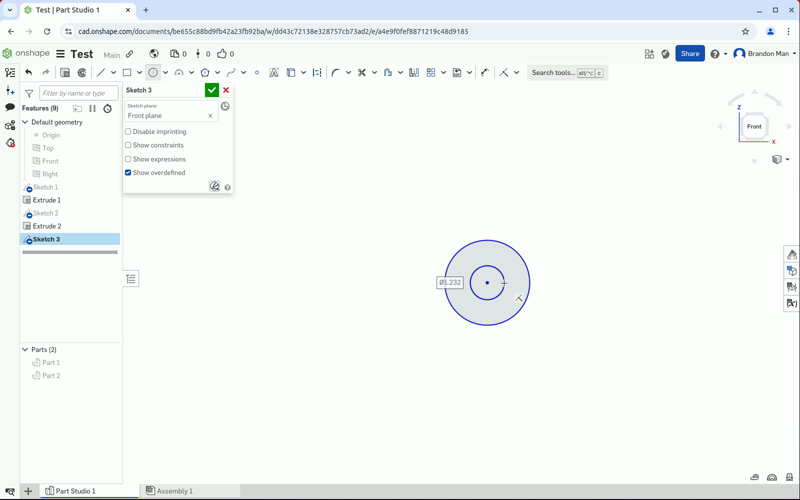
scroll(-6)
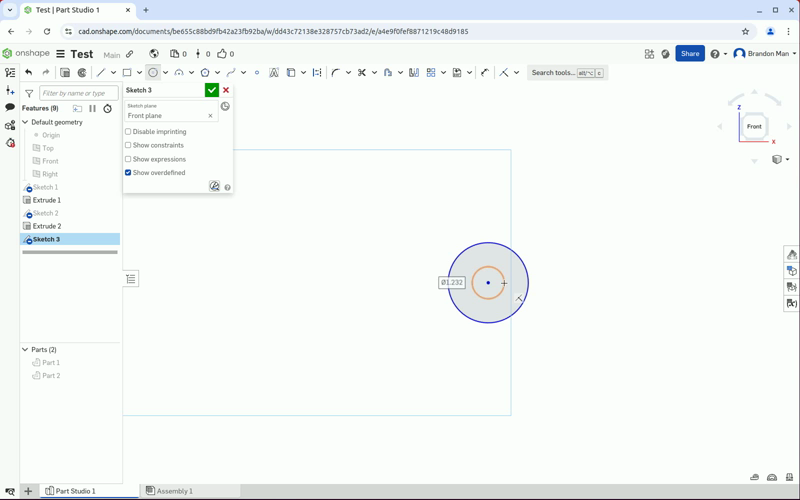
scroll(-6)
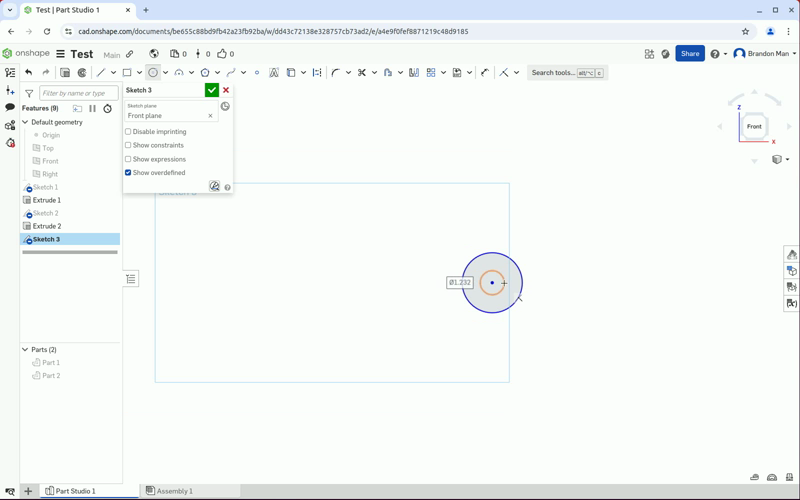
scroll(-6)
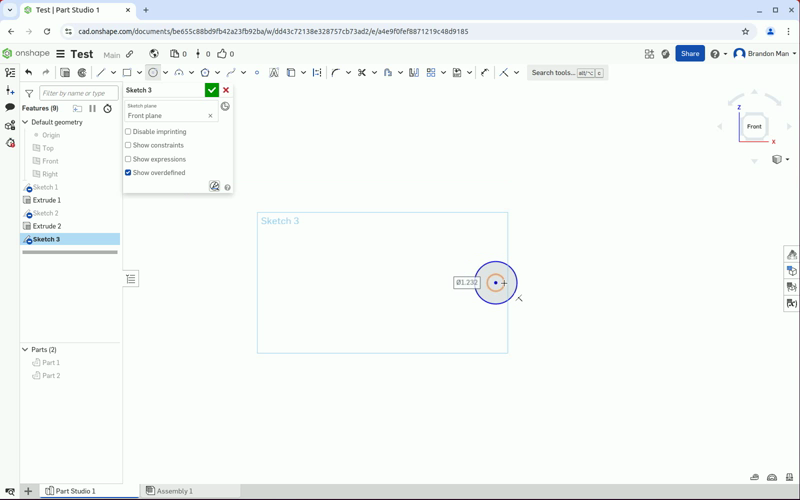
scroll(-6)
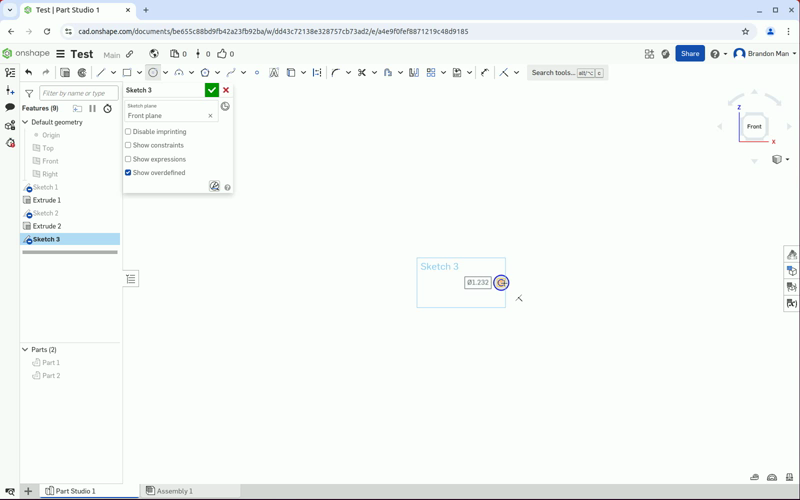
key(esc)
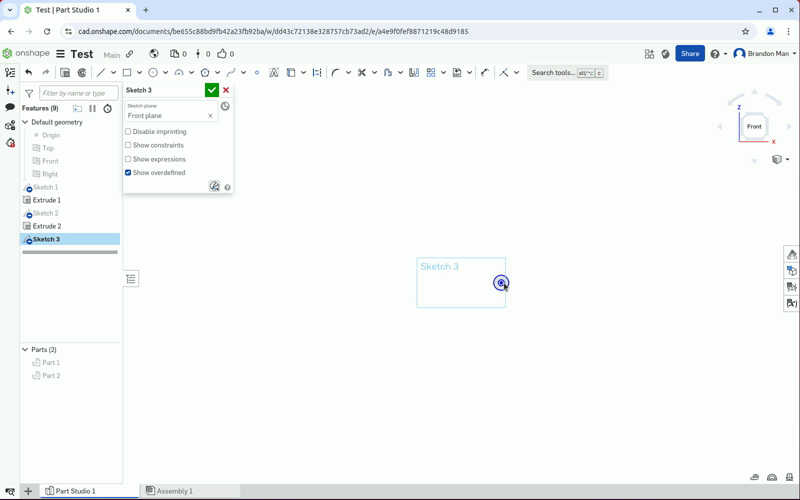
mouse_move(504, 285)
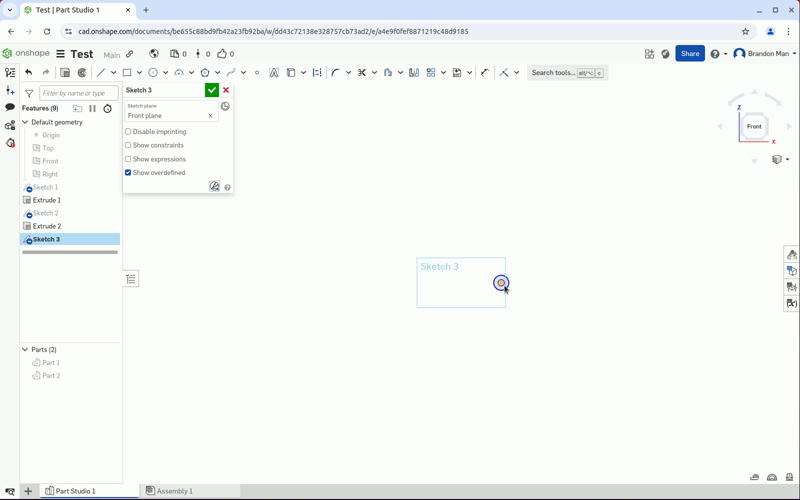
scroll(6)
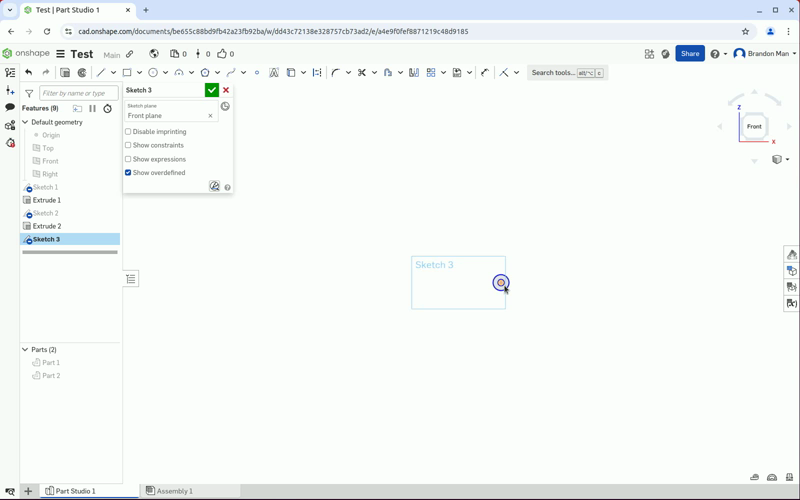
scroll(6)
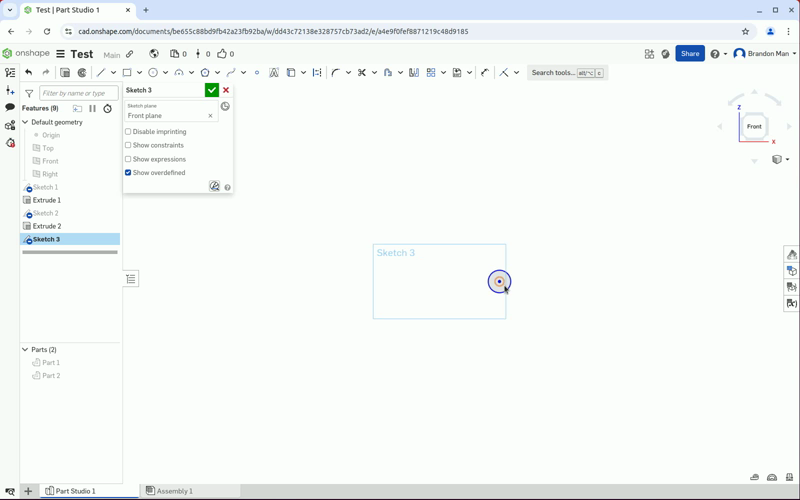
scroll(6)
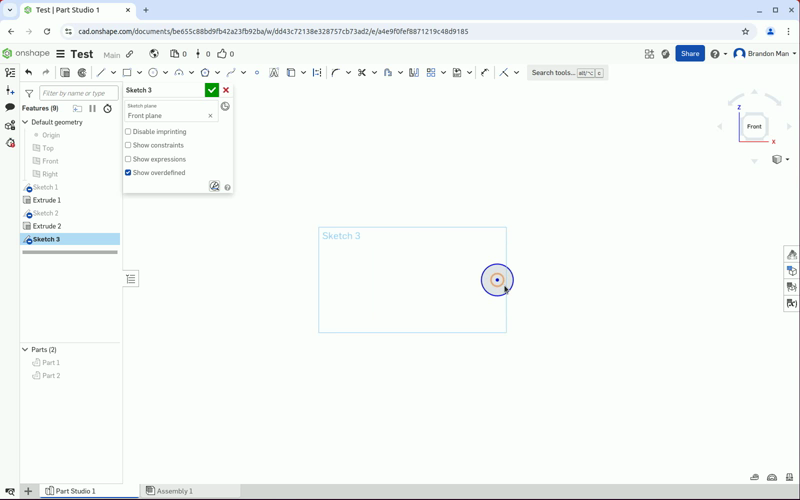
scroll(6)
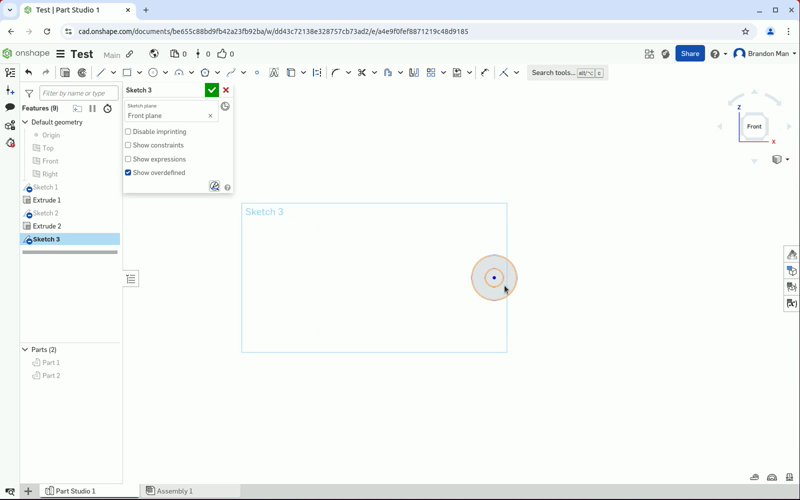
scroll(6)
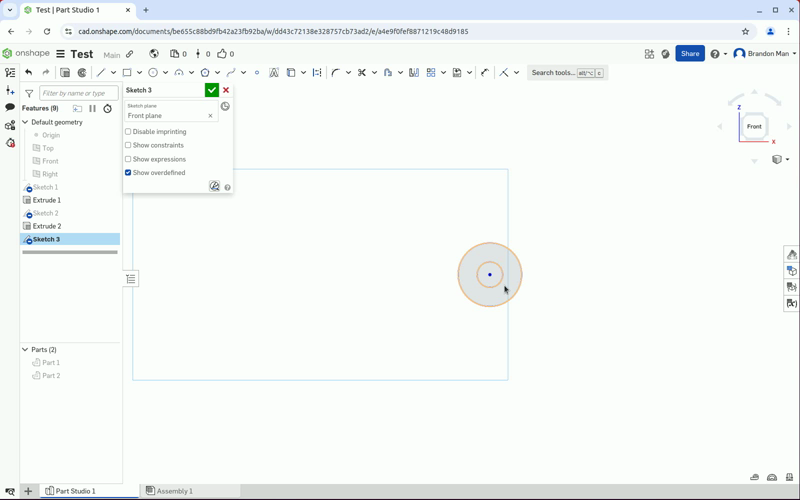
scroll(6)
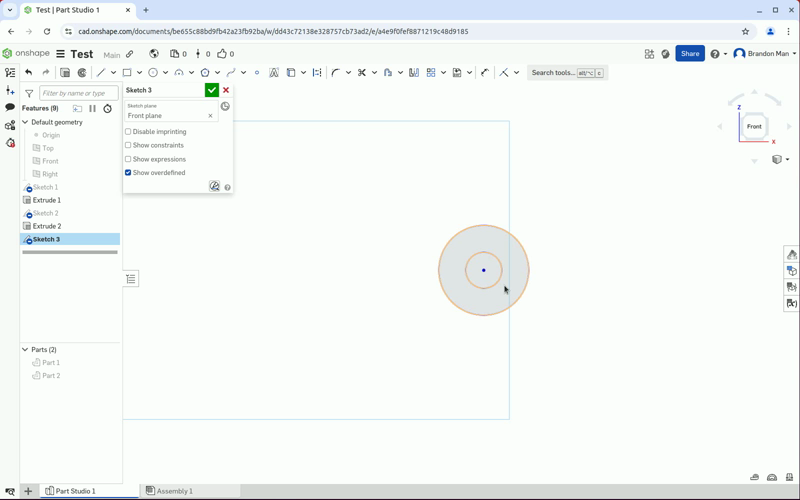
scroll(6)
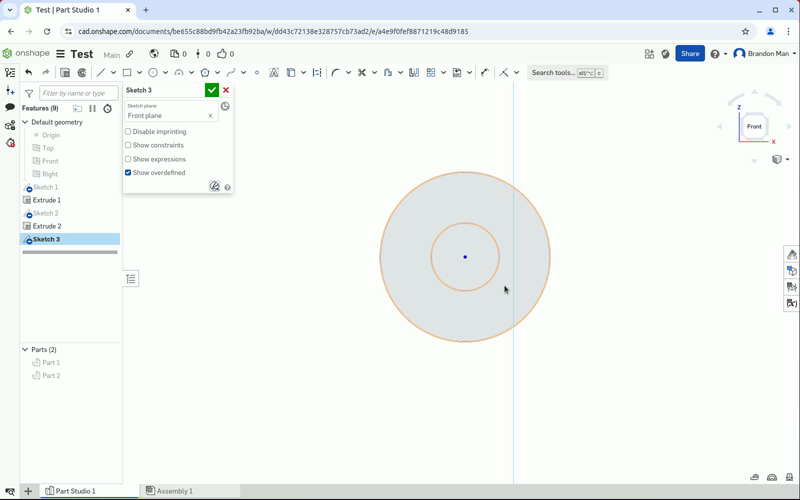
click(504, 285)
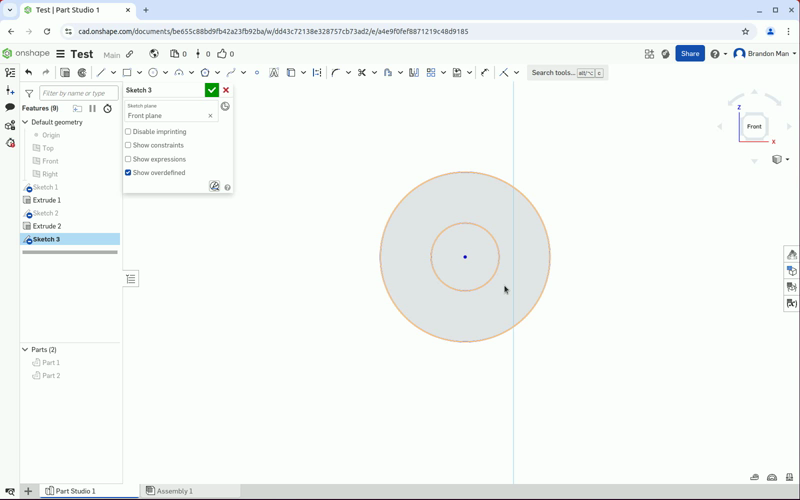
scroll(-6)
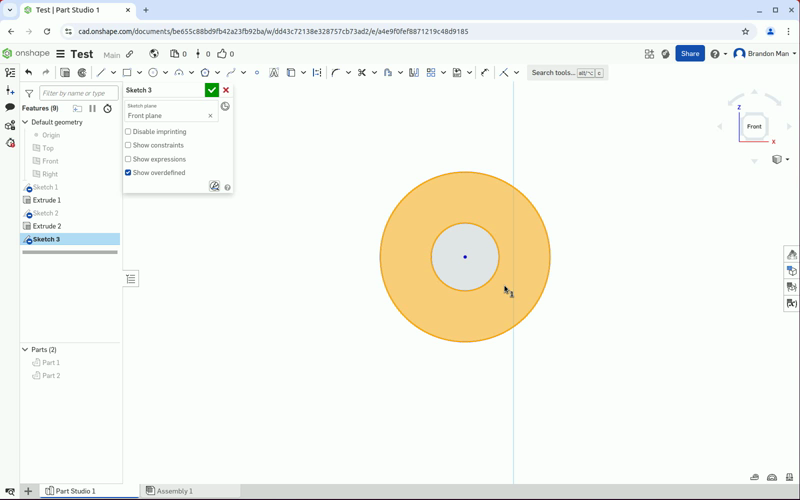
scroll(-6)
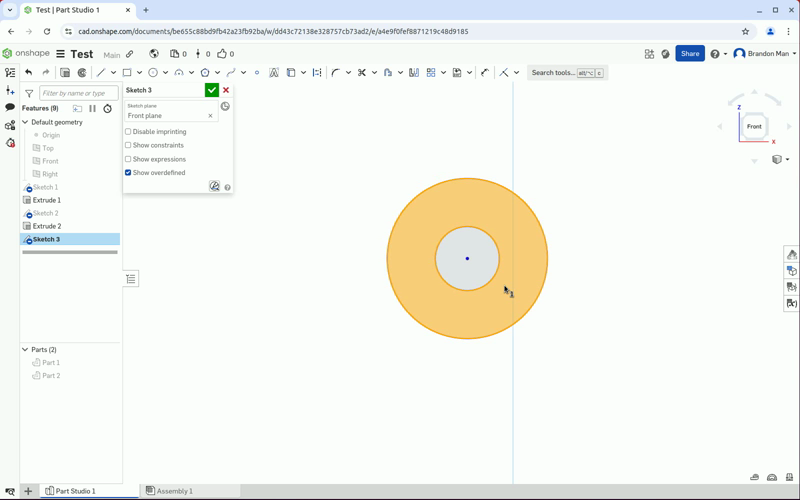
scroll(-6)
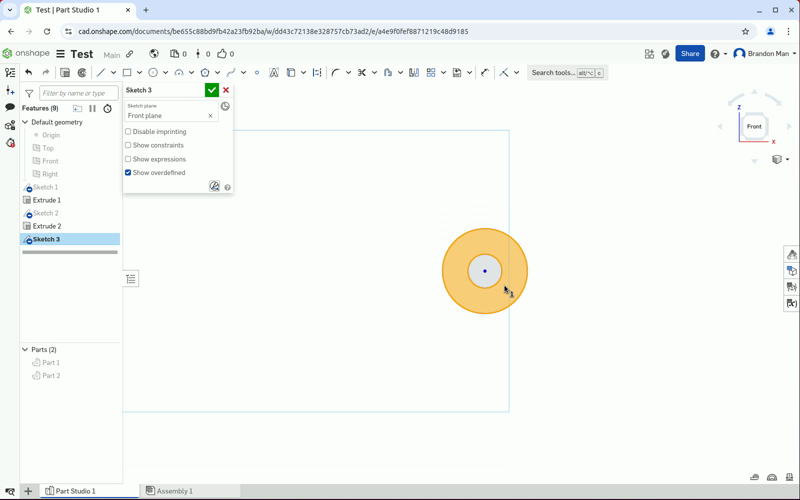
scroll(-6)
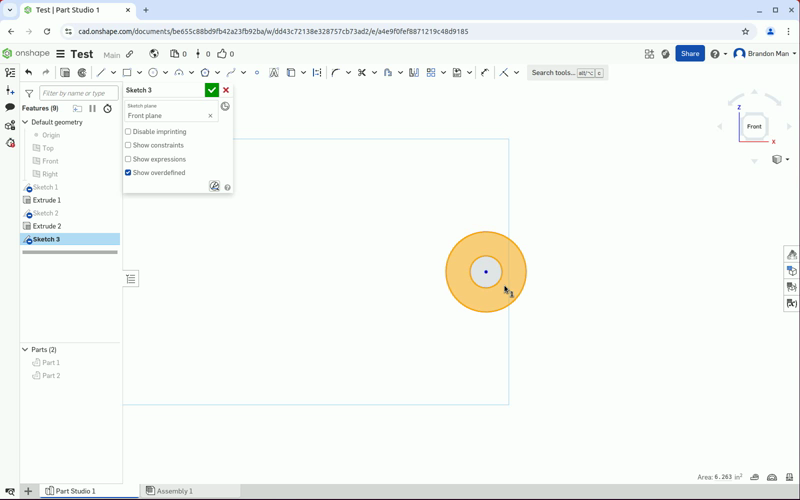
scroll(-6)
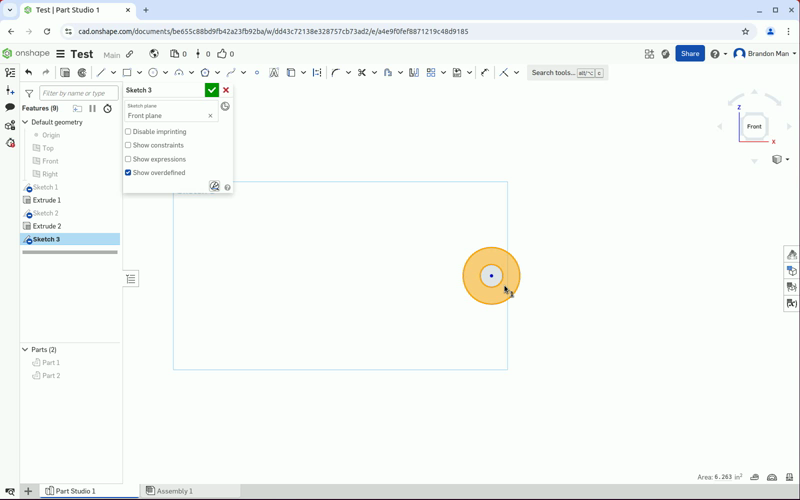
scroll(-6)
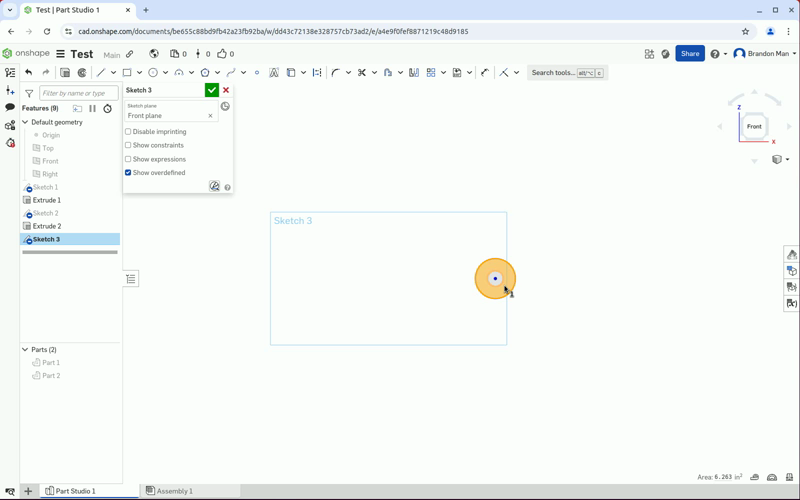
scroll(-6)
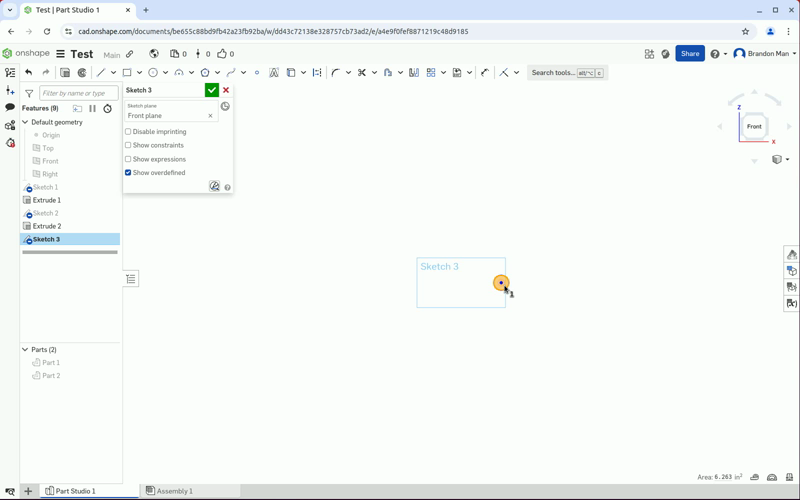
mouse_move(73, 352)
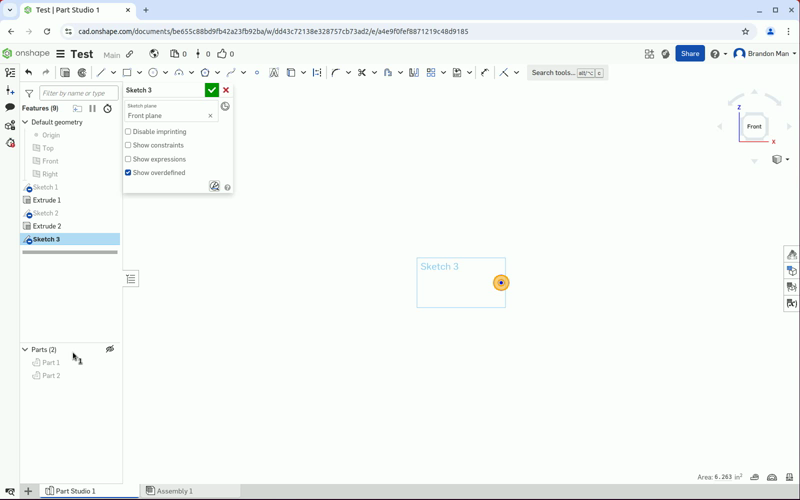
key(shift+y)
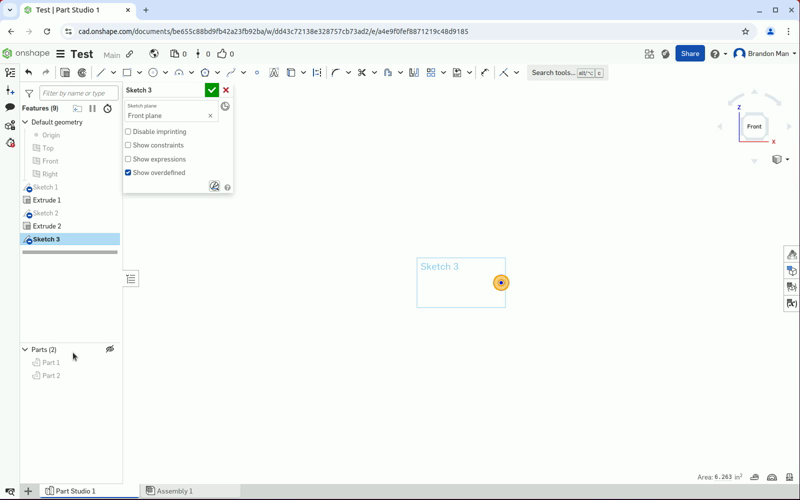
key(shift+e)
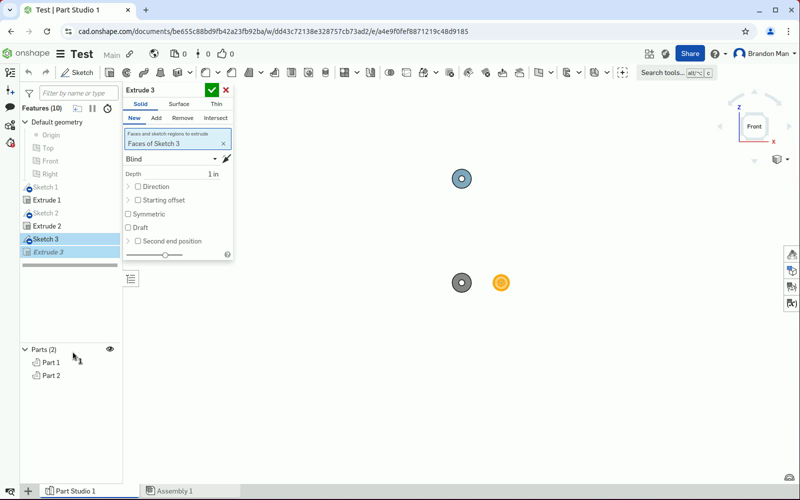
mouse_move(143, 106)
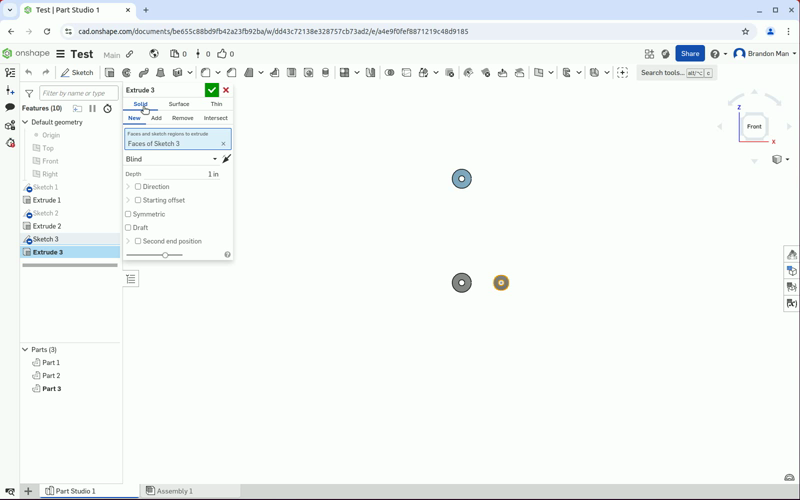
click(143, 106)
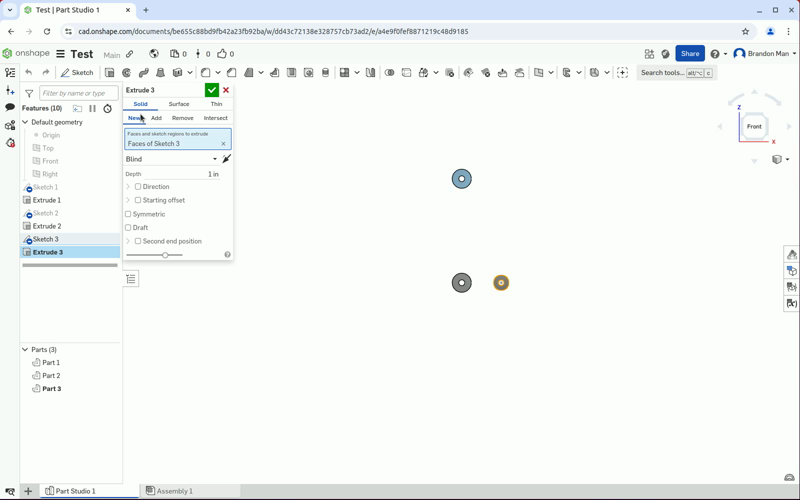
mouse_move(137, 120)
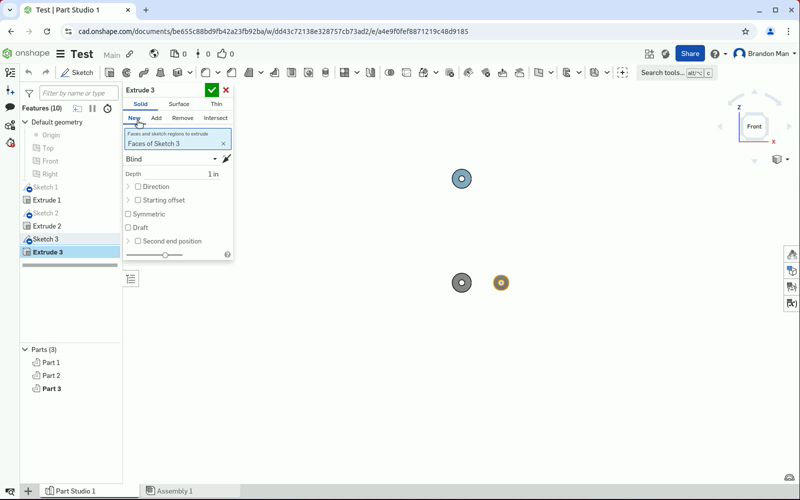
click(137, 120)
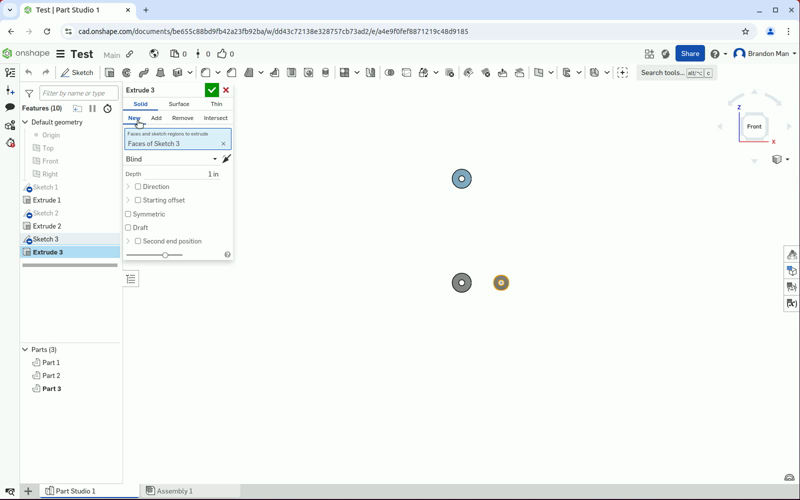
key(tab, 4)
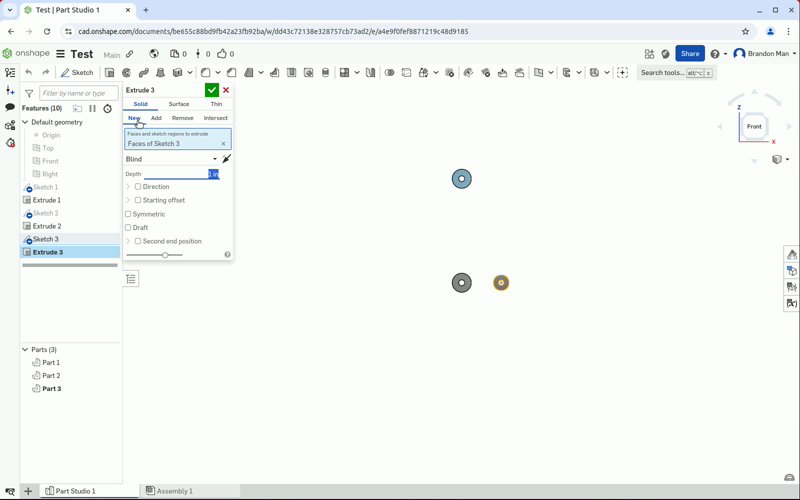
text(0.481)
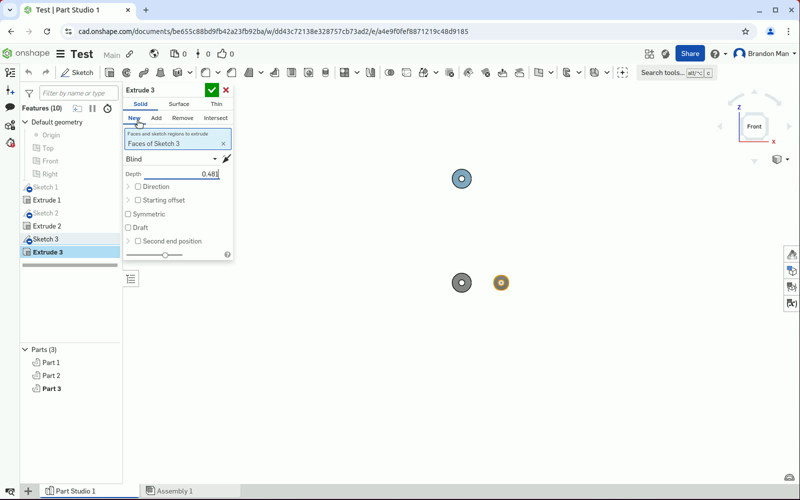
key(enter)
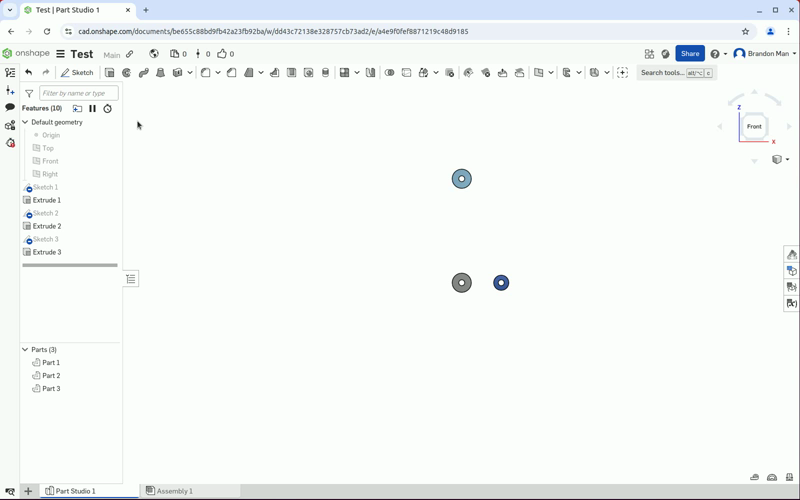
key(shift+h)
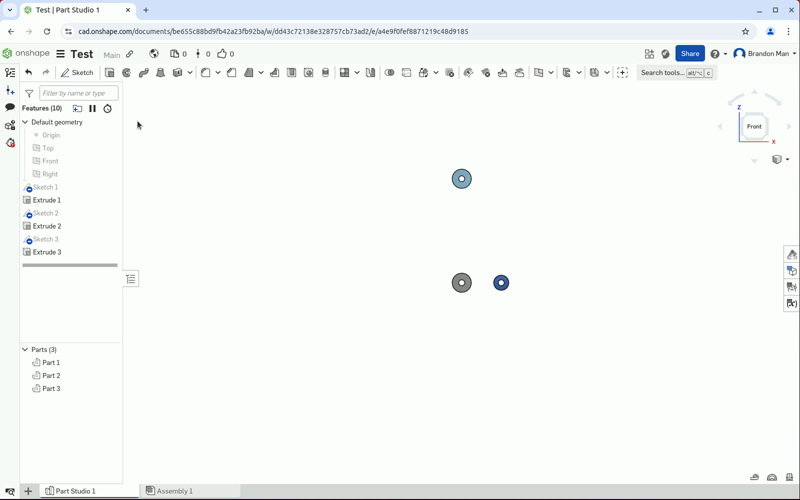
key(shift+h)
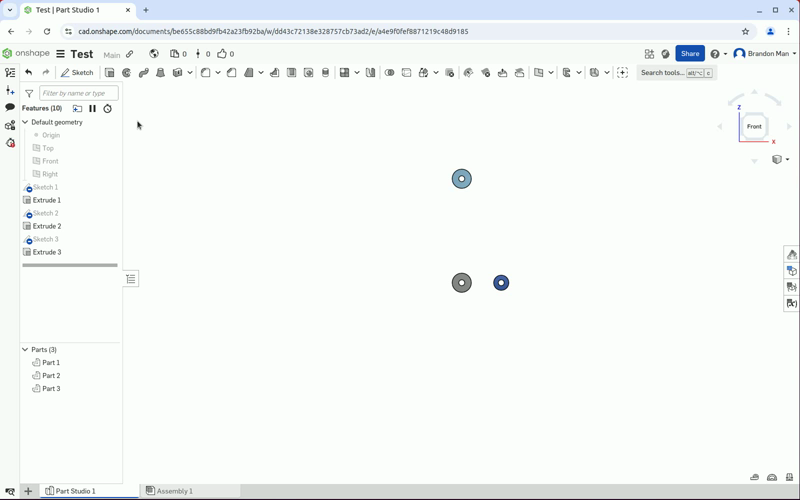
mouse_move(73, 189)
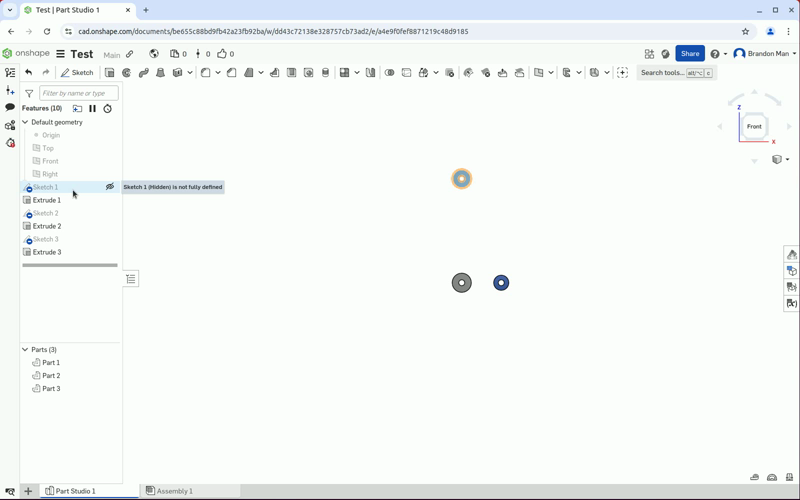
click(73, 189)
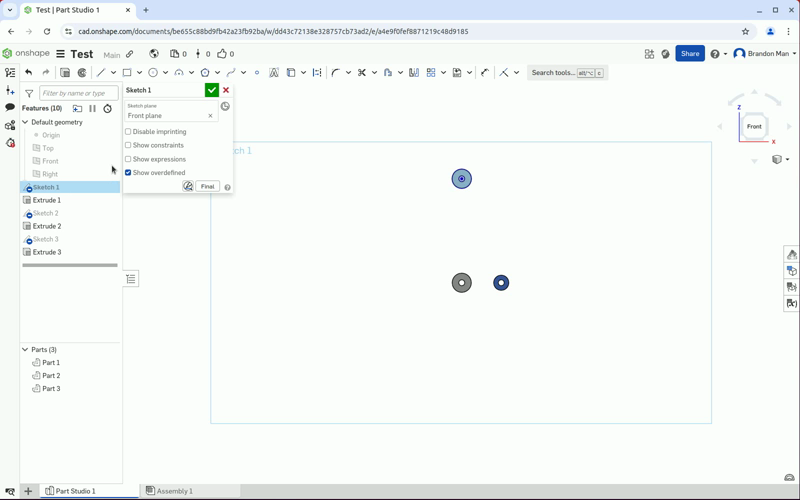
mouse_move(229, 92)
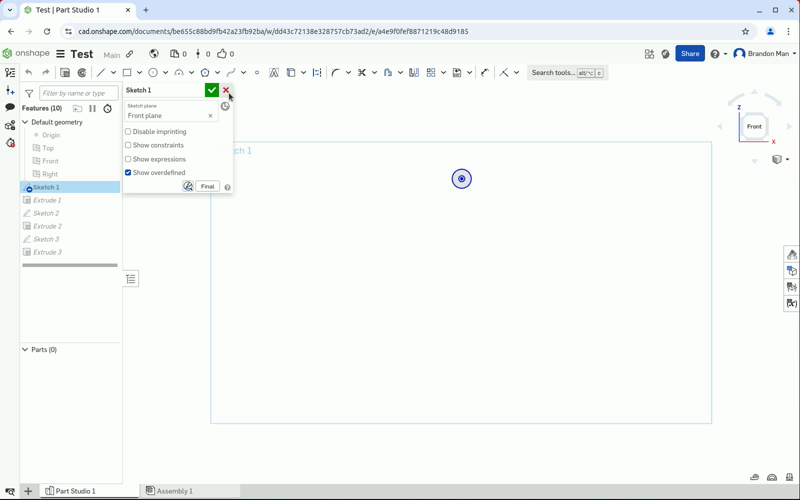
click(229, 92)
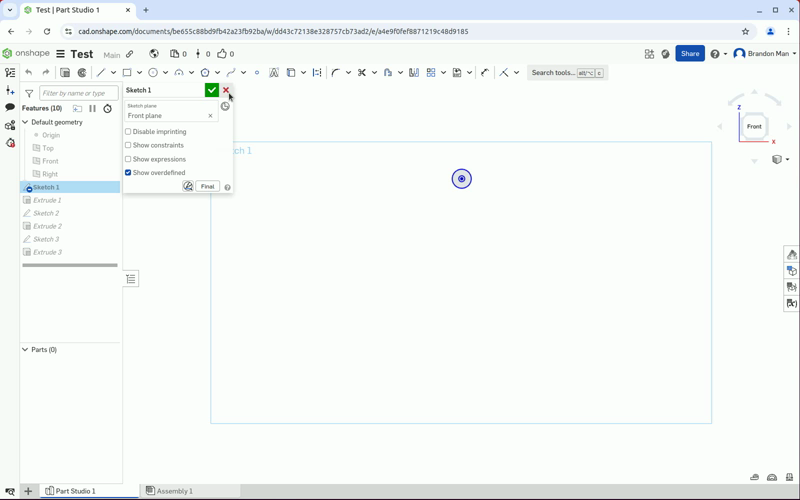
key(shift+s)
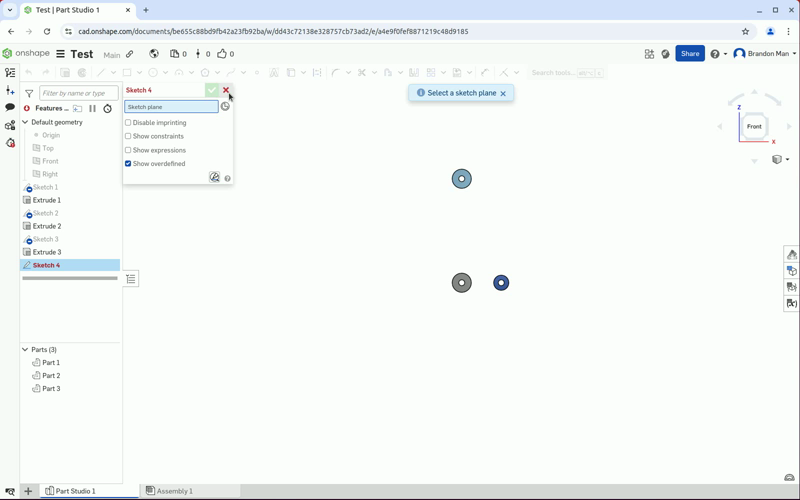
mouse_move(73, 163)
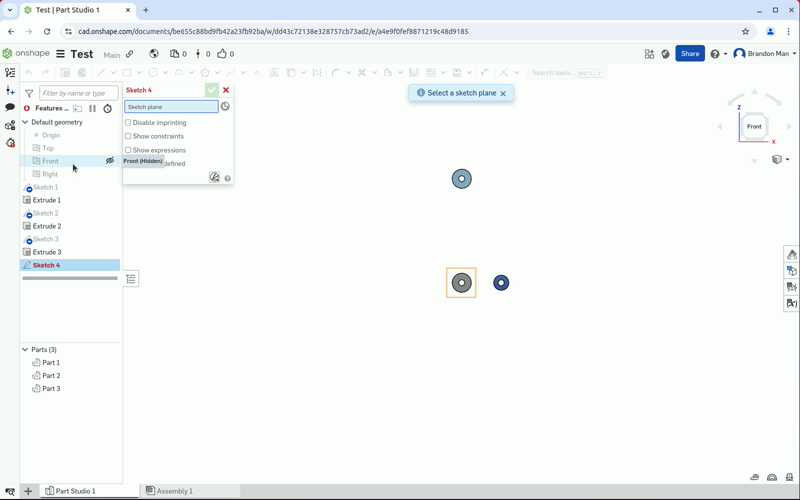
click(73, 163)
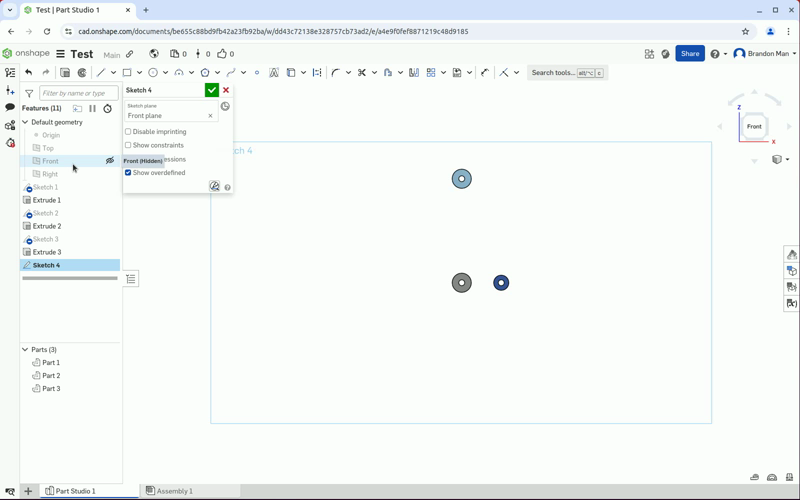
mouse_move(73, 352)
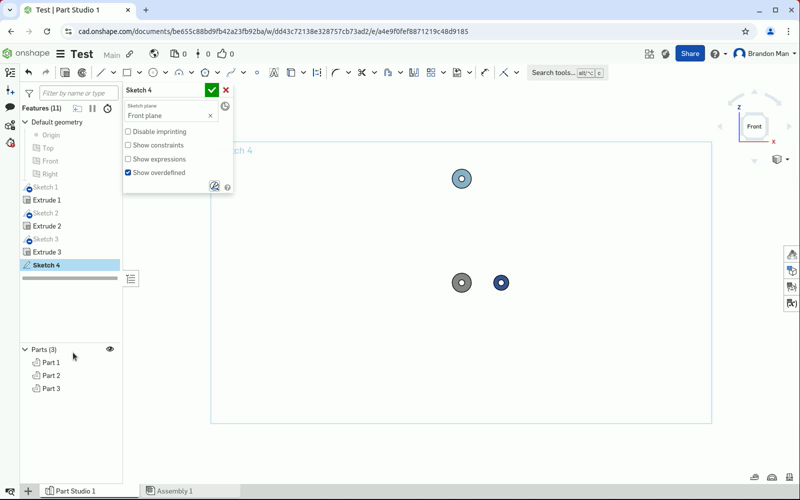
key(y)
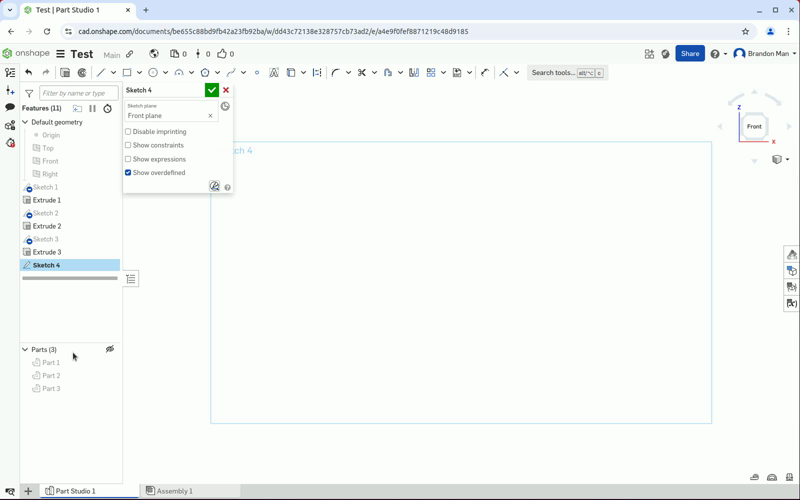
key(a)
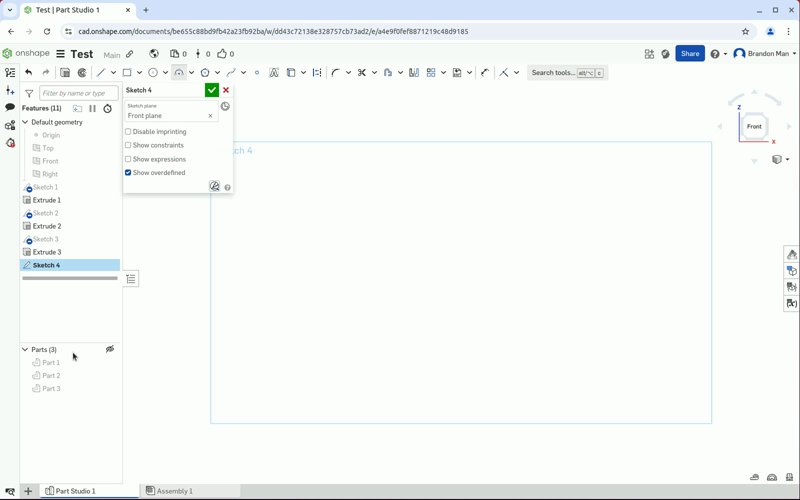
key_down(shift)
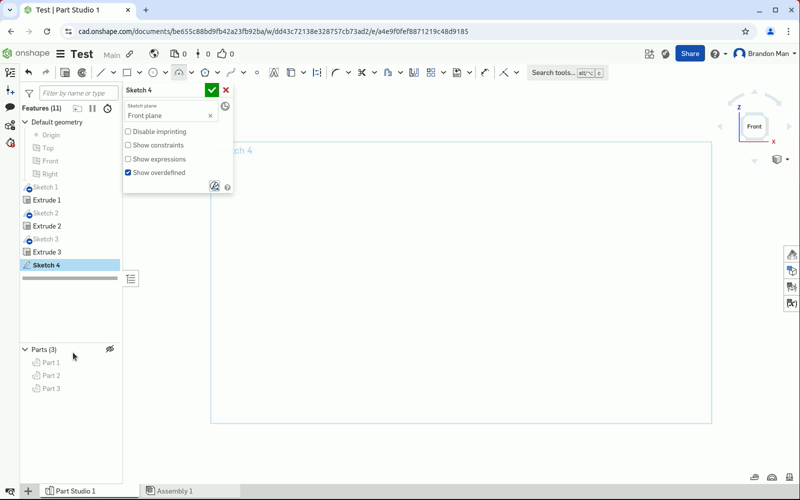
mouse_move(446, 223)
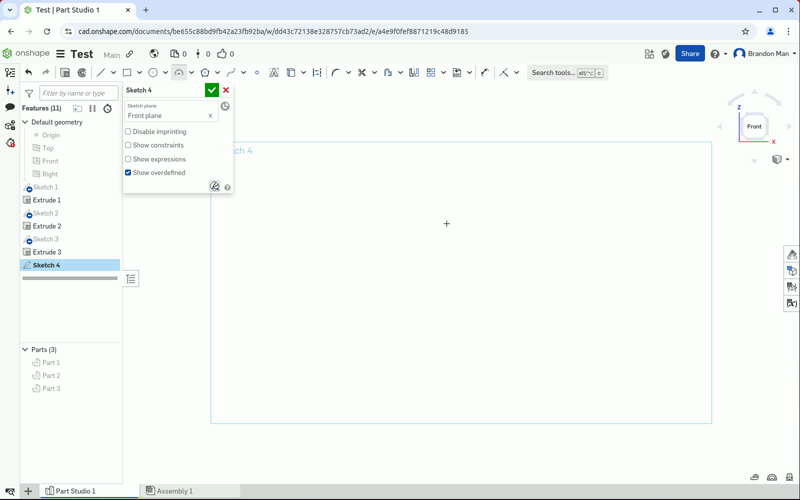
click(446, 223)
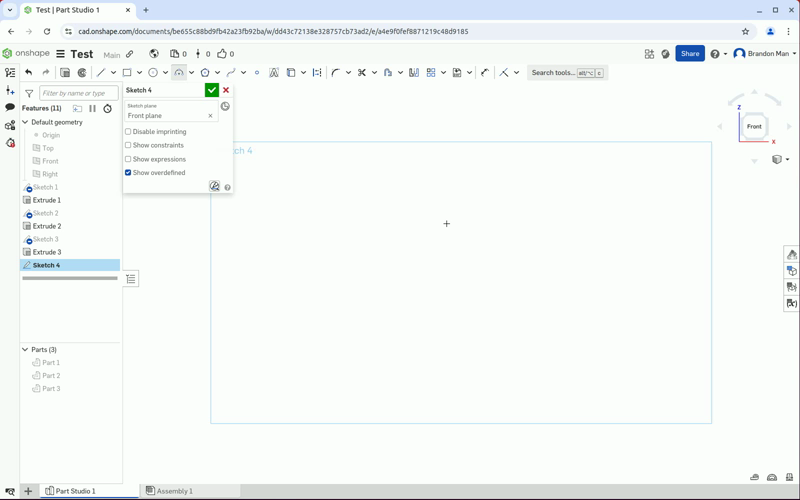
key_up(shift)
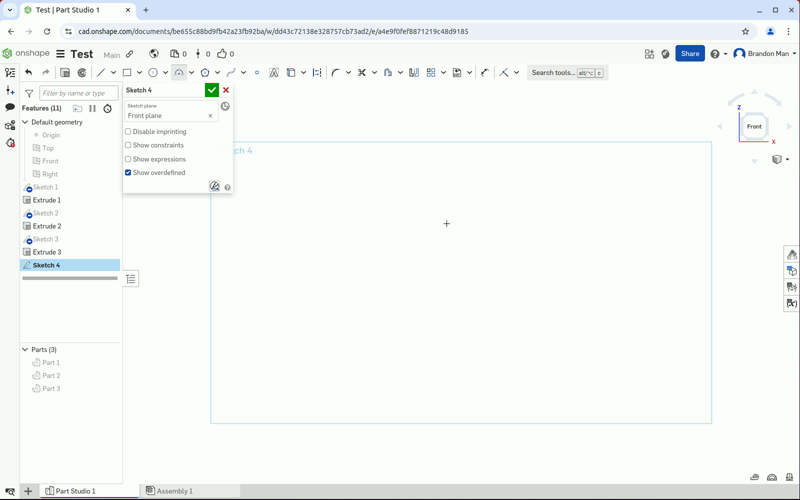
key_down(shift)
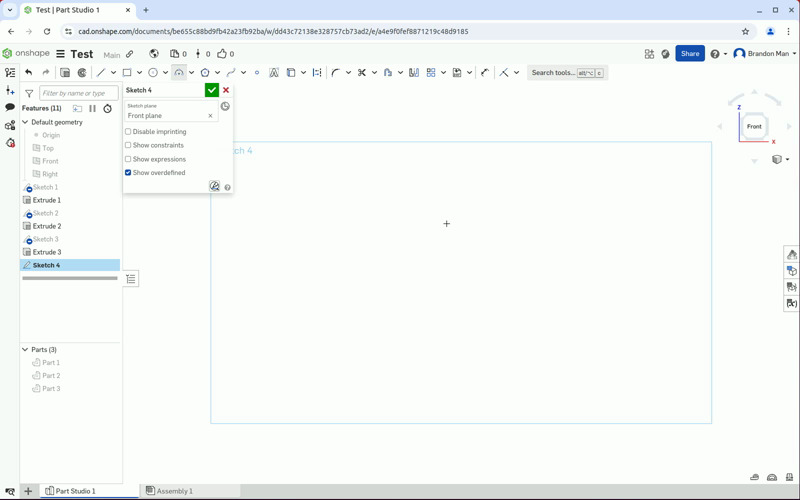
mouse_move(476, 223)
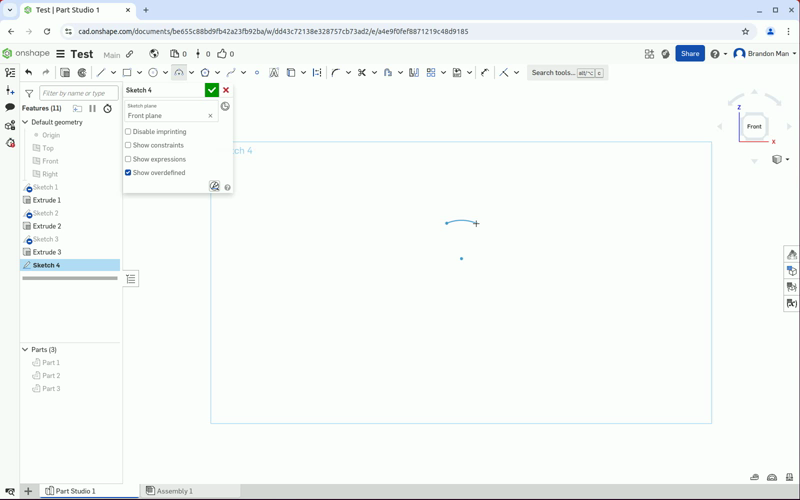
click(476, 223)
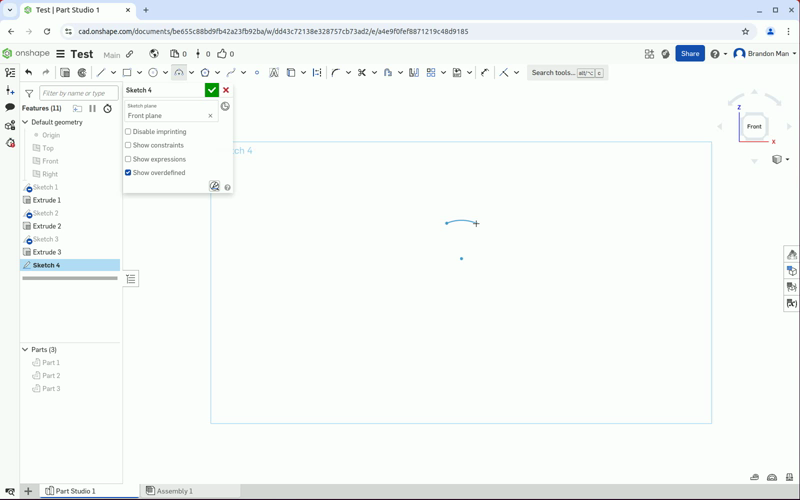
mouse_move(461, 210)
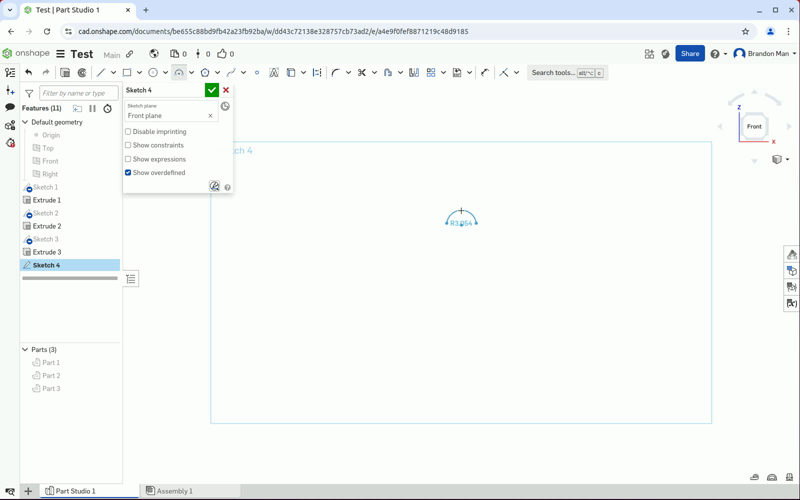
click(461, 210)
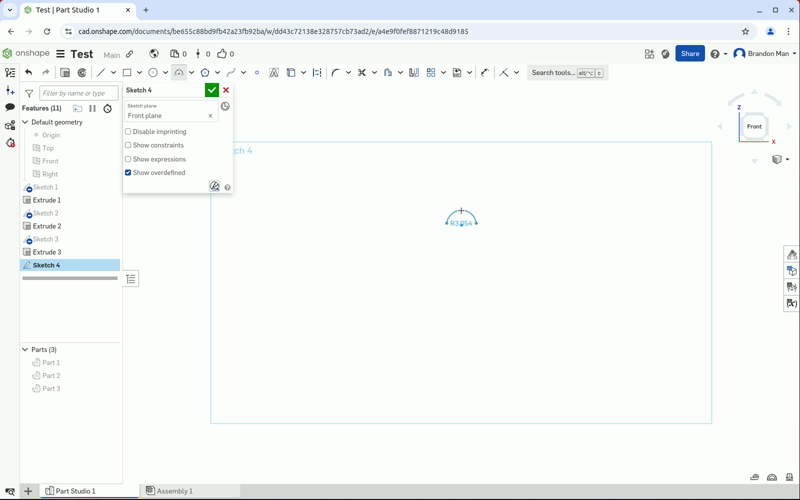
key_up(shift)
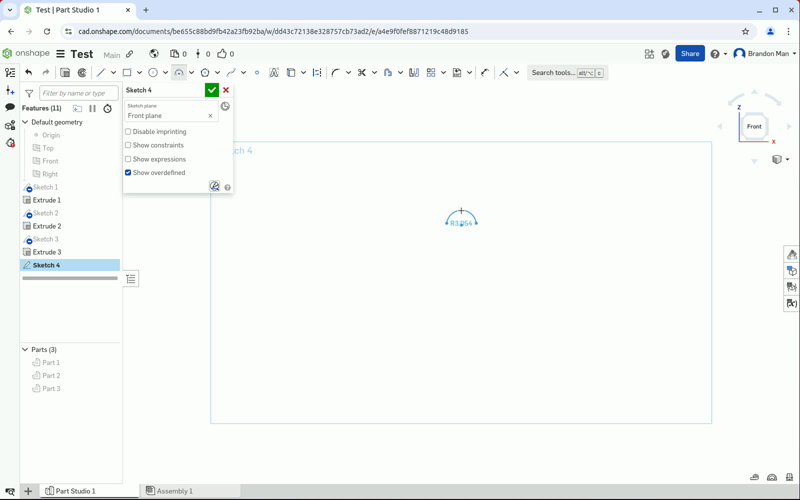
key(esc)
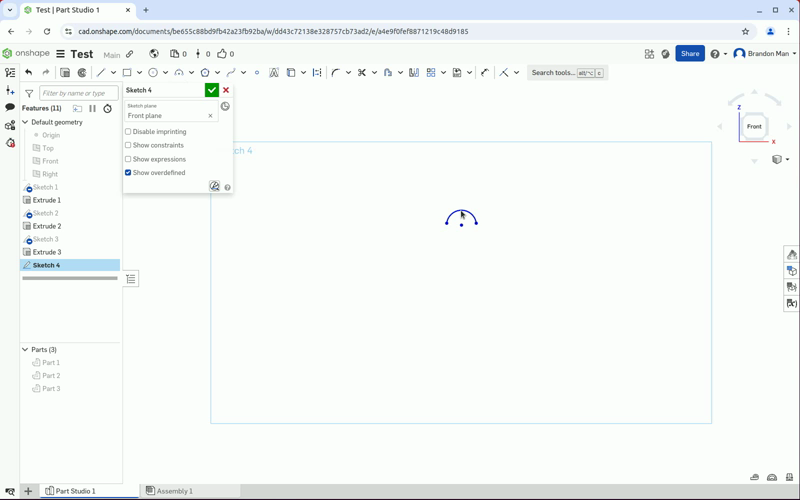
key(l)
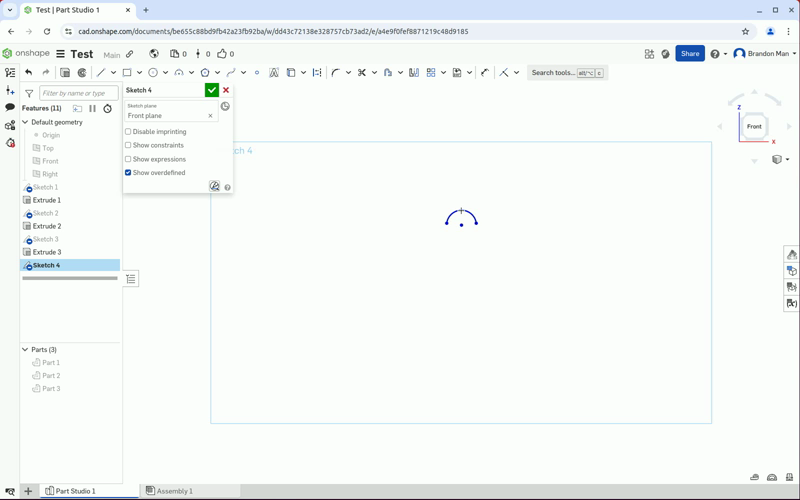
mouse_move(476, 223)
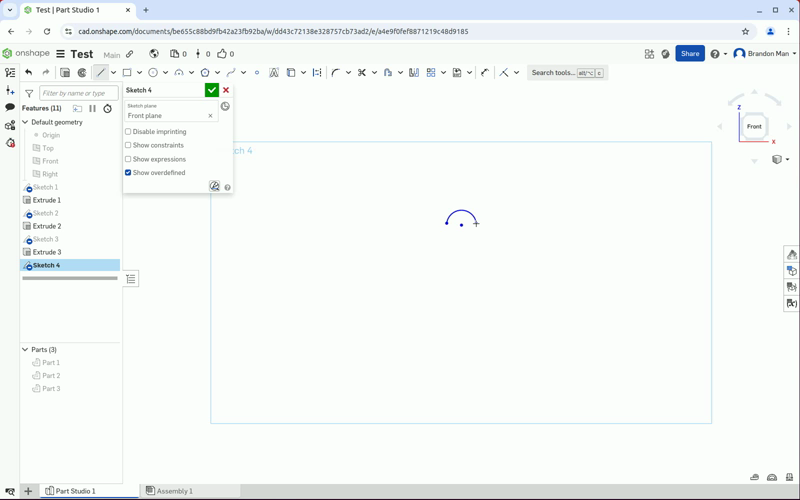
click(476, 223)
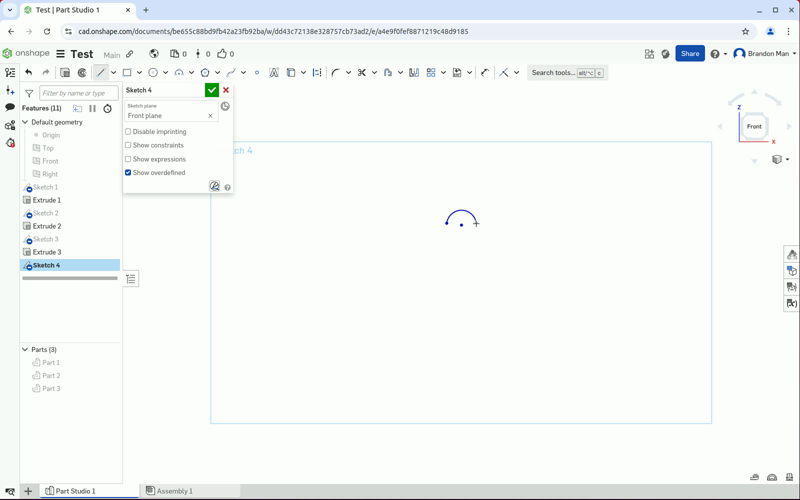
key_down(shift)
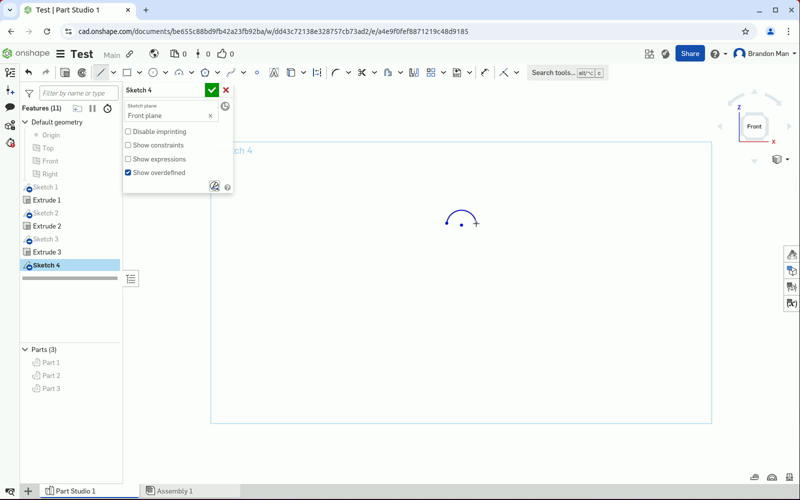
mouse_move(506, 223)
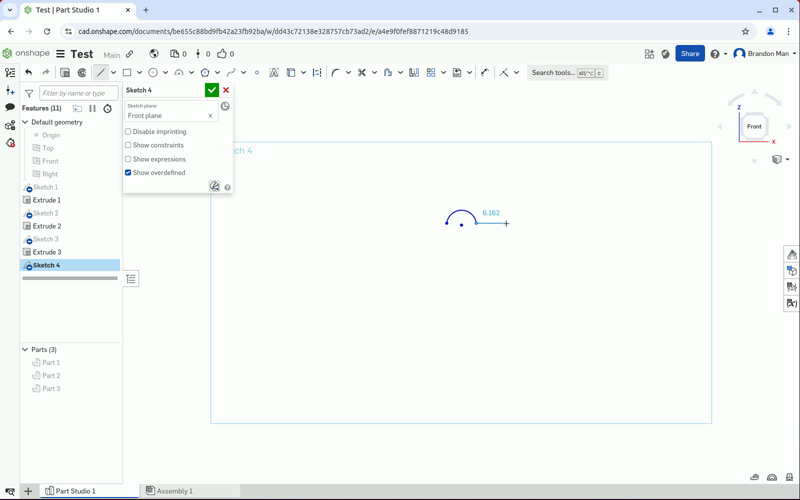
mouse_move(470, 176)
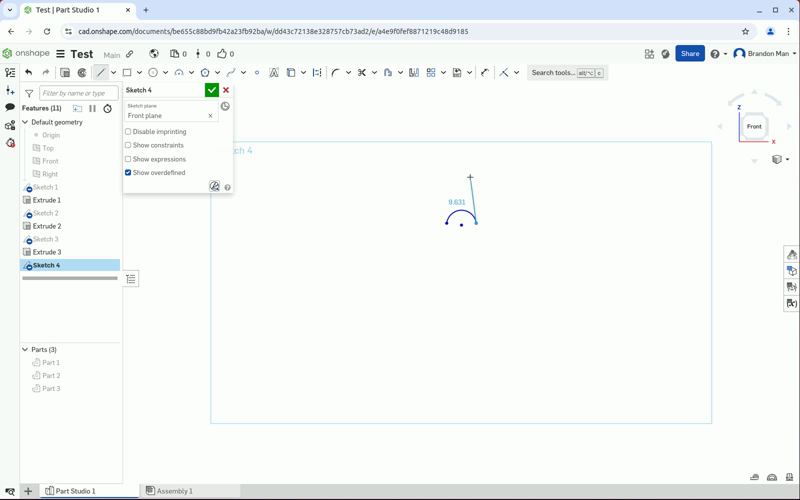
click(470, 176)
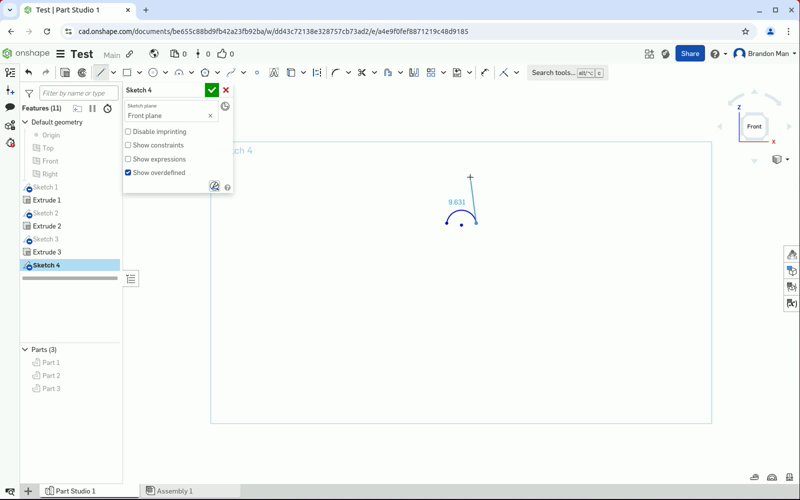
key_up(shift)
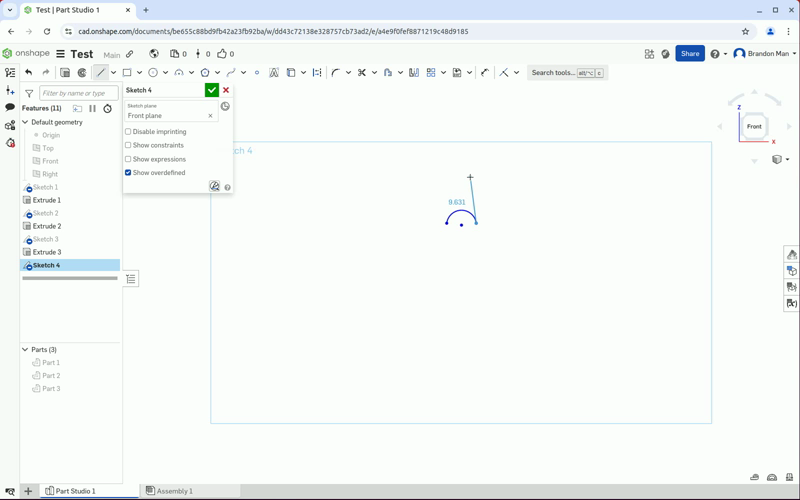
key(esc)
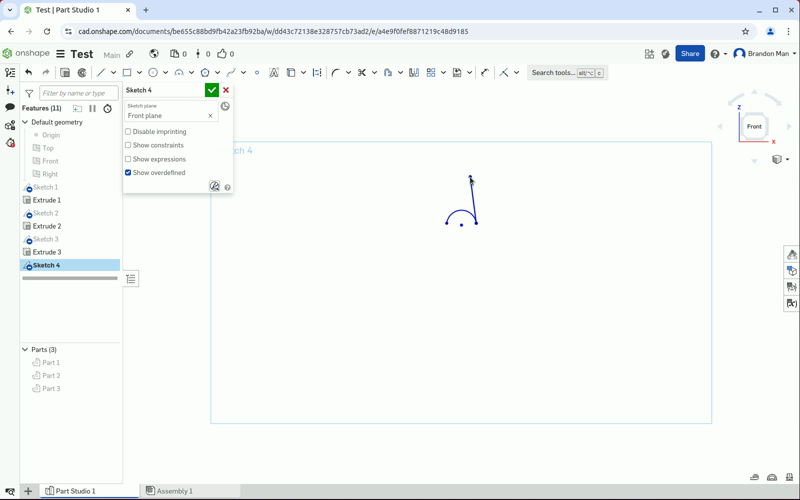
key(a)
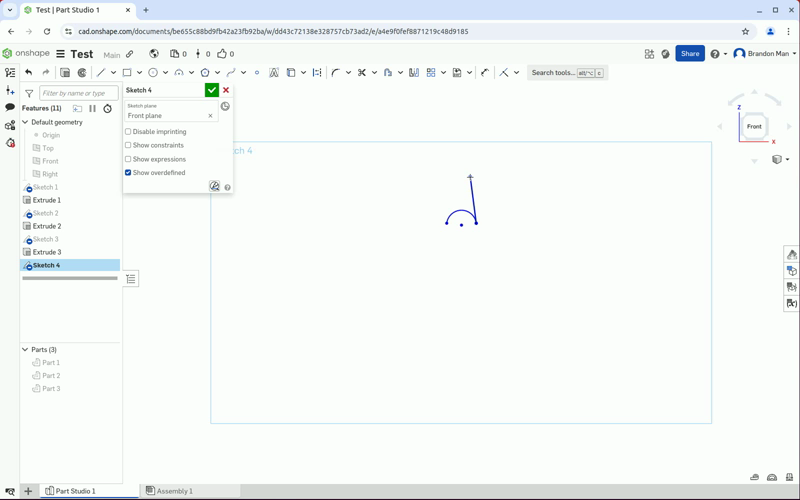
mouse_move(470, 176)
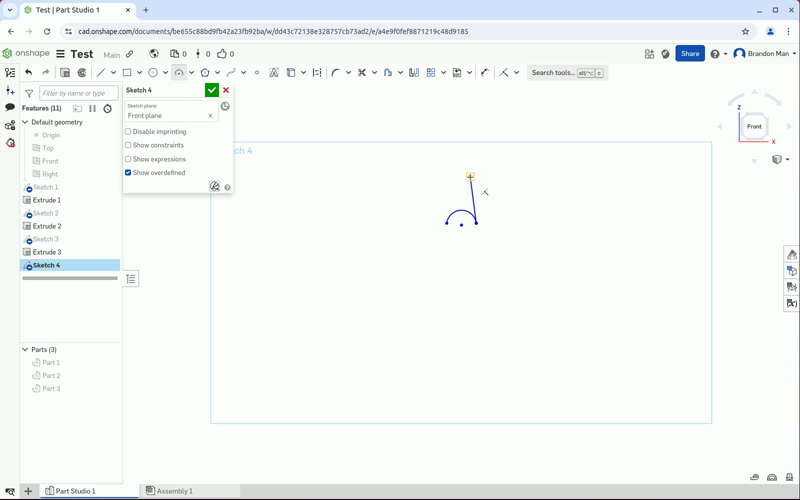
click(470, 176)
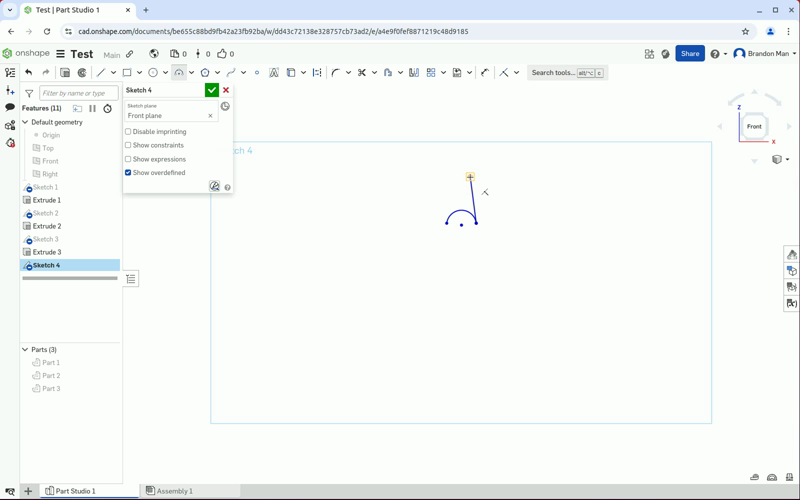
key_down(shift)
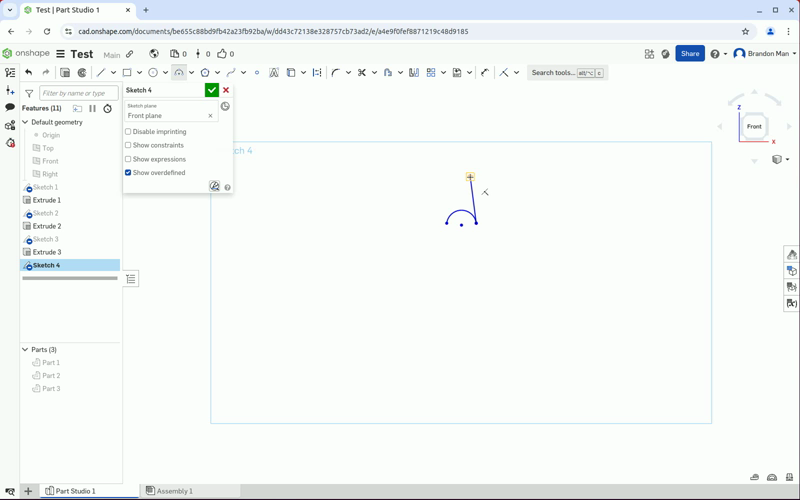
mouse_move(452, 176)
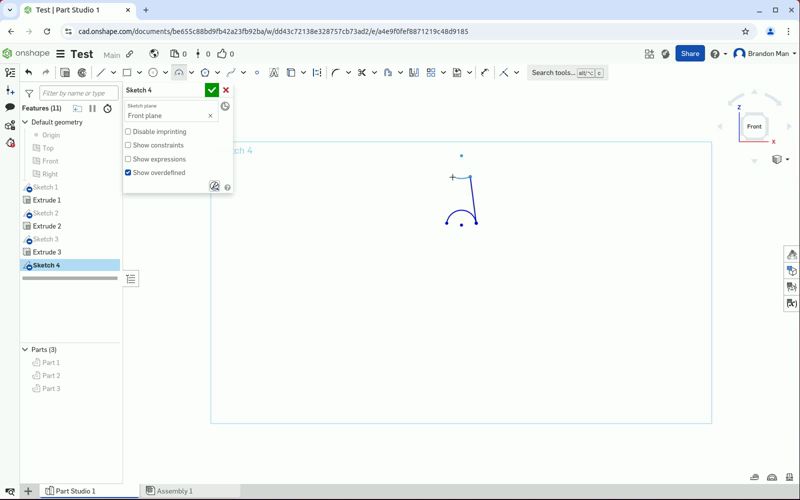
click(452, 176)
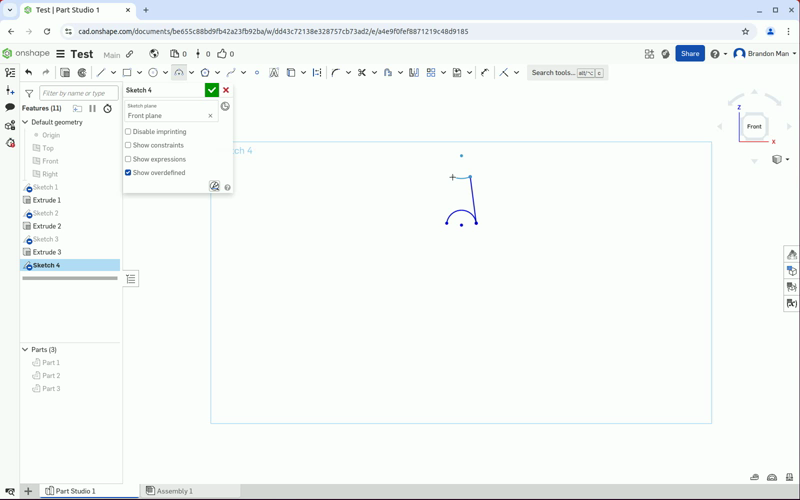
mouse_move(461, 186)
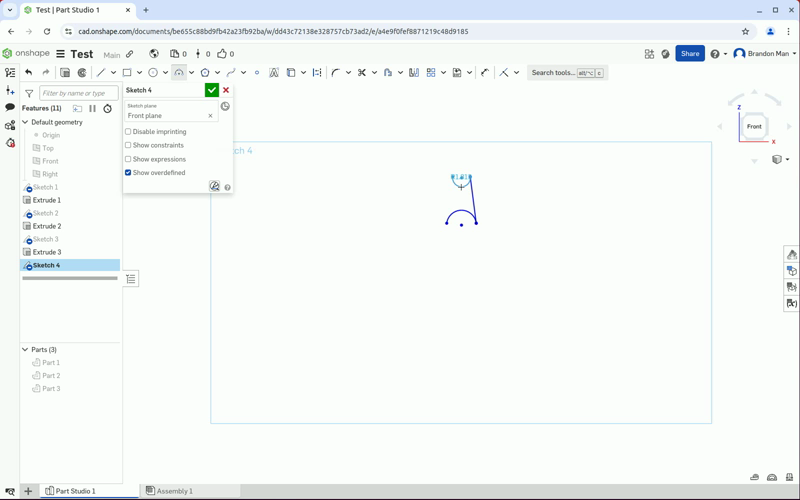
click(461, 186)
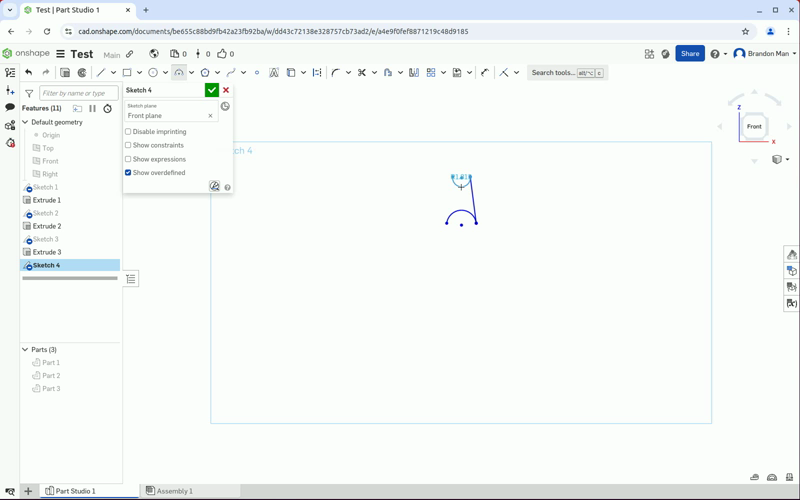
key_up(shift)
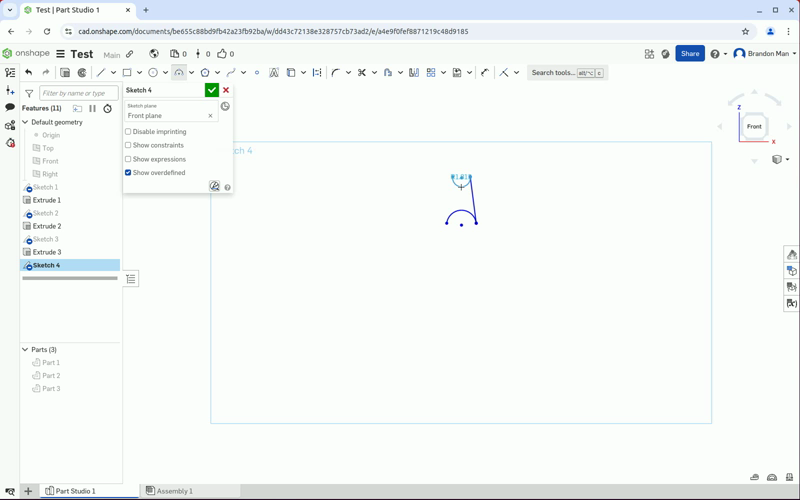
key(esc)
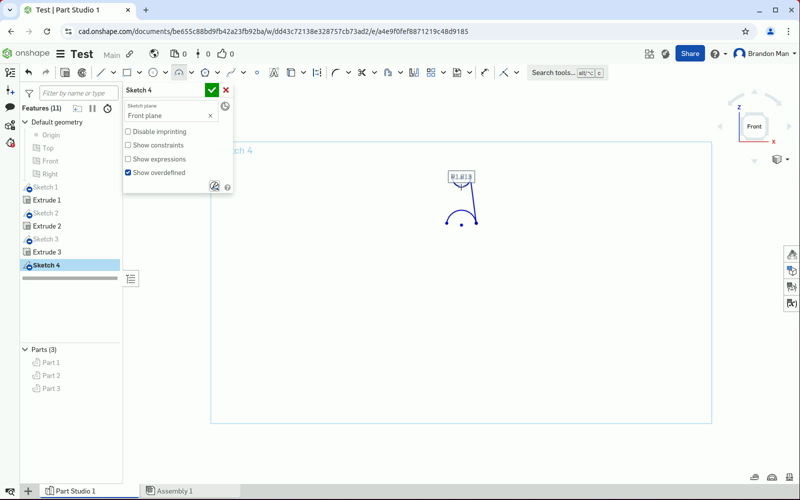
key(l)
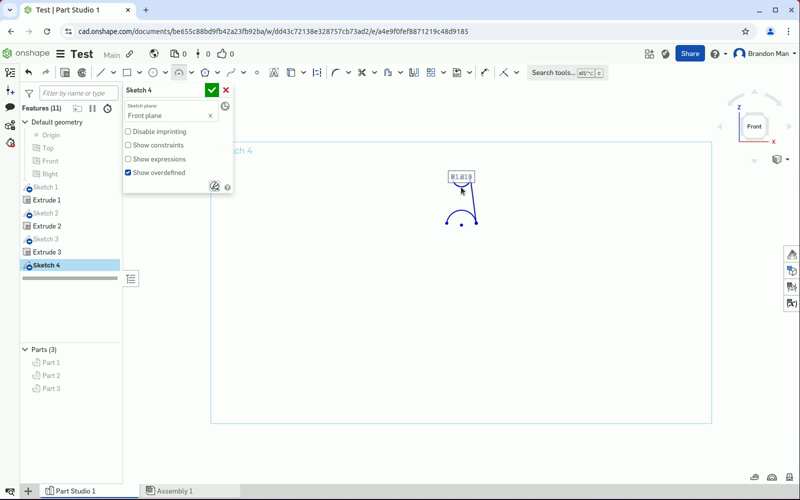
mouse_move(452, 176)
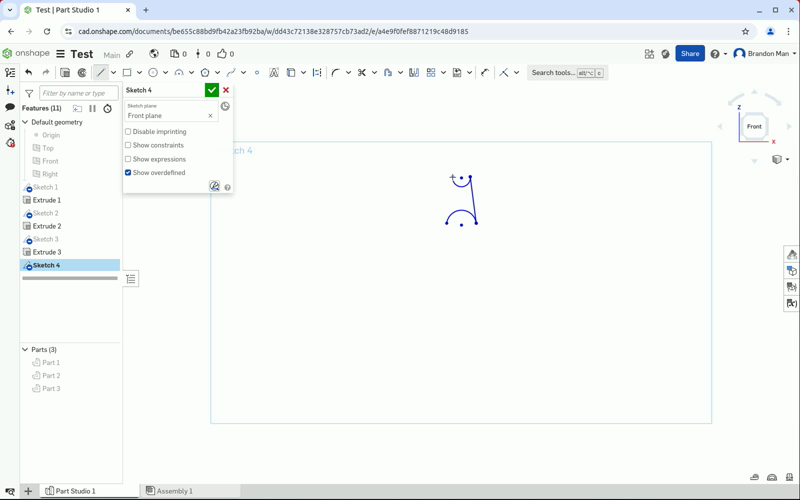
click(452, 176)
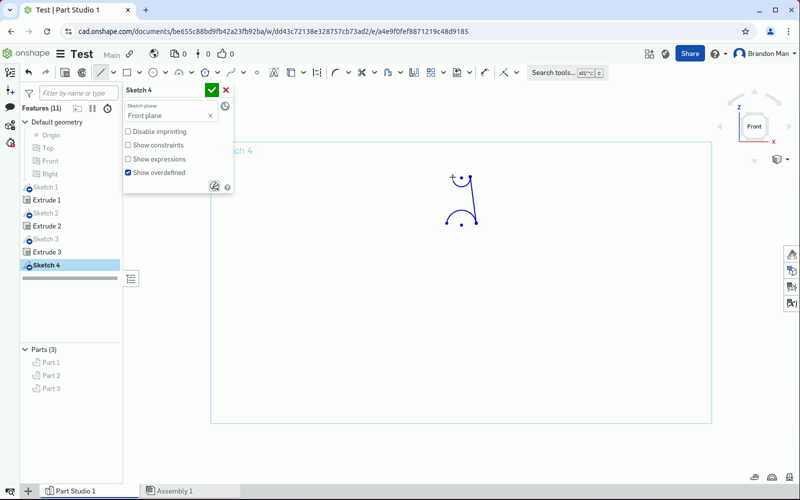
mouse_move(482, 176)
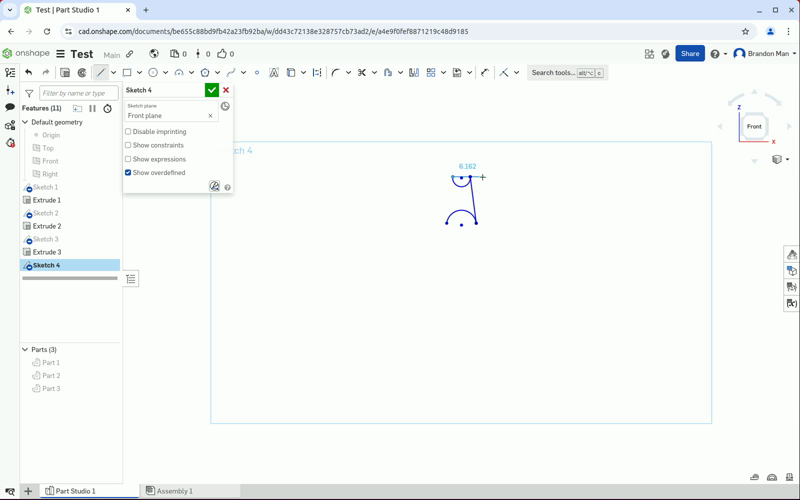
key_down(shift)
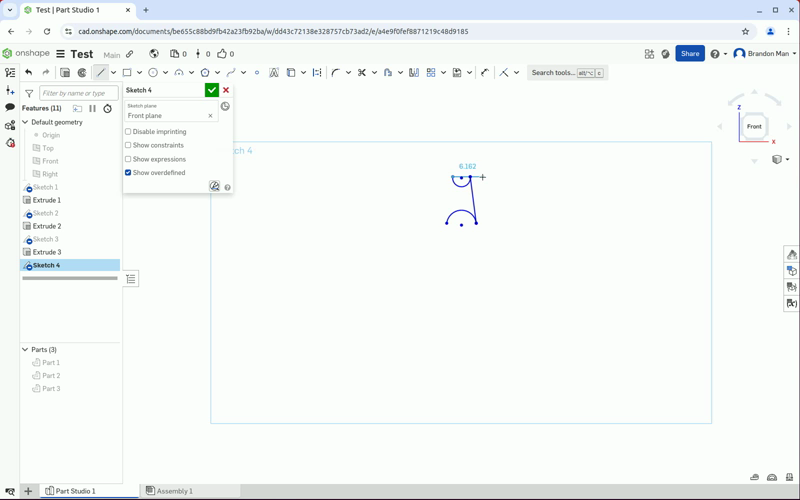
mouse_move(446, 223)
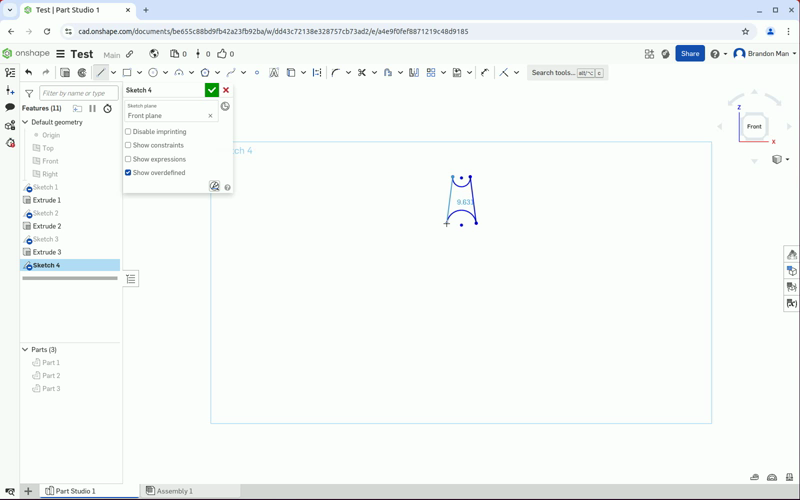
key_up(shift)
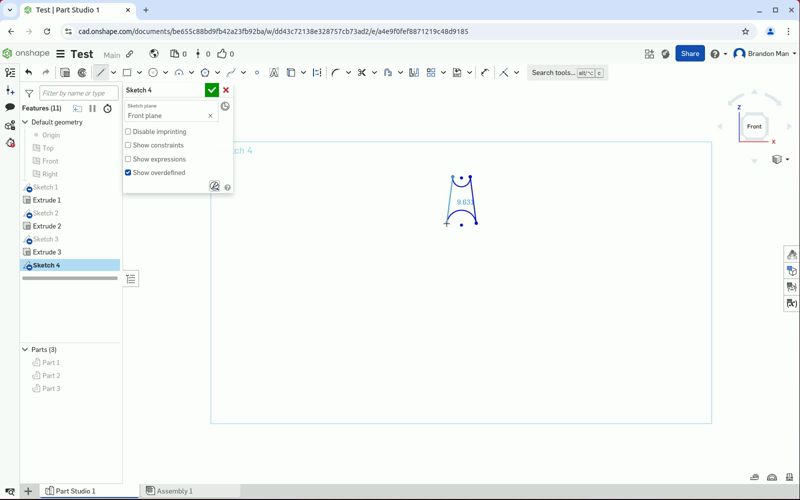
click(446, 223)
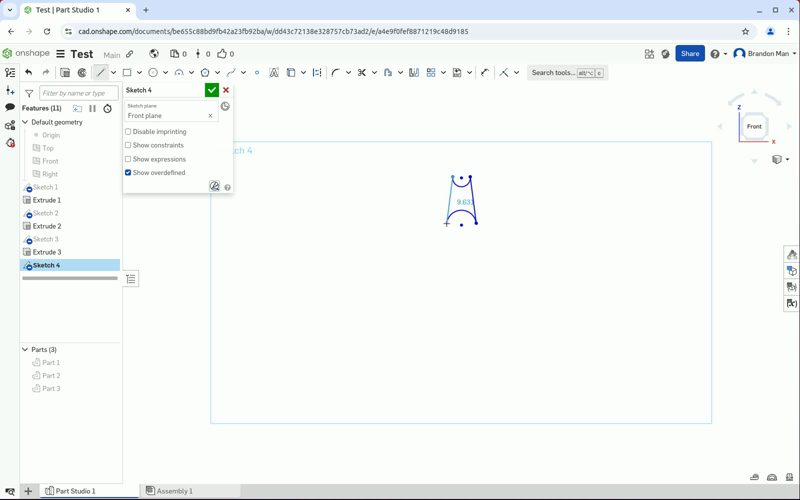
key(esc)
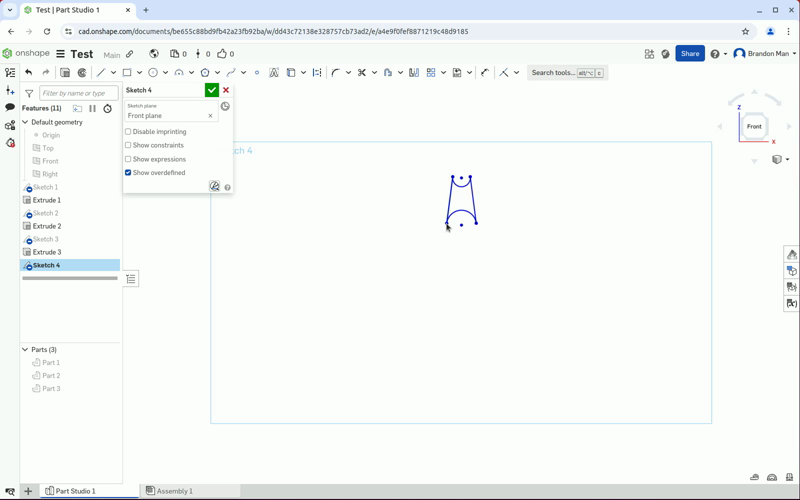
key(c)
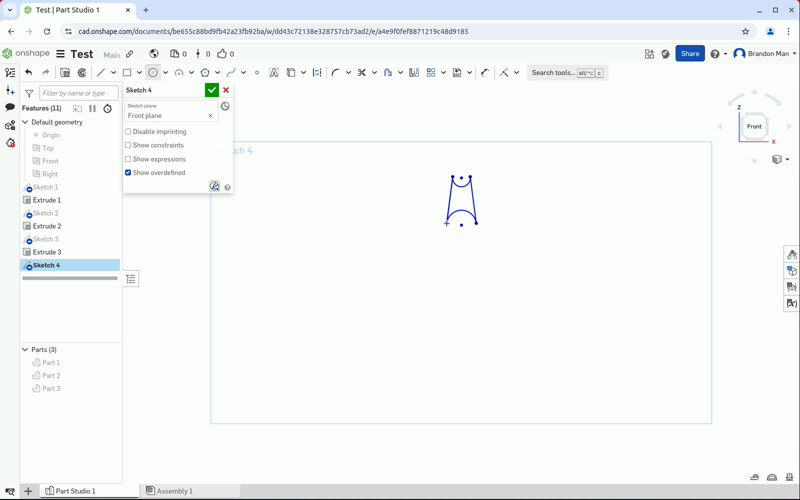
key_down(shift)
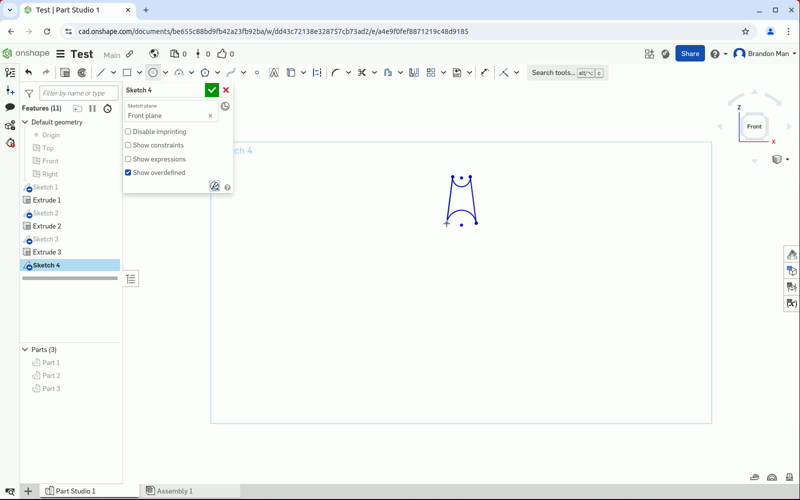
mouse_move(457, 191)
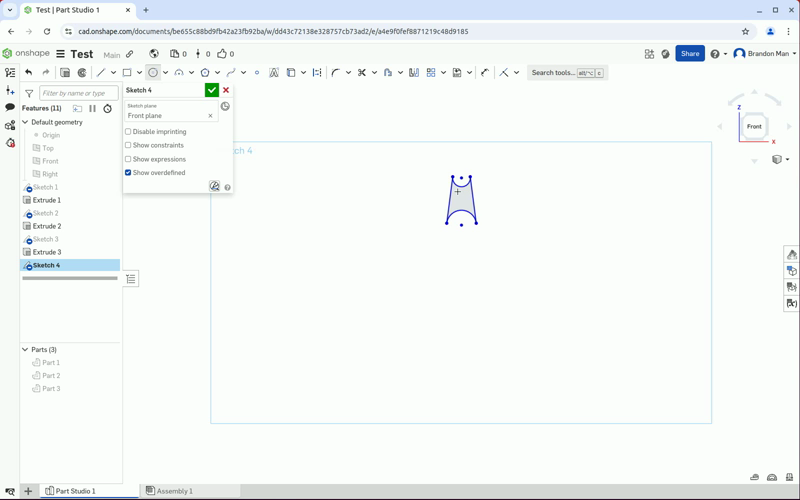
click(457, 191)
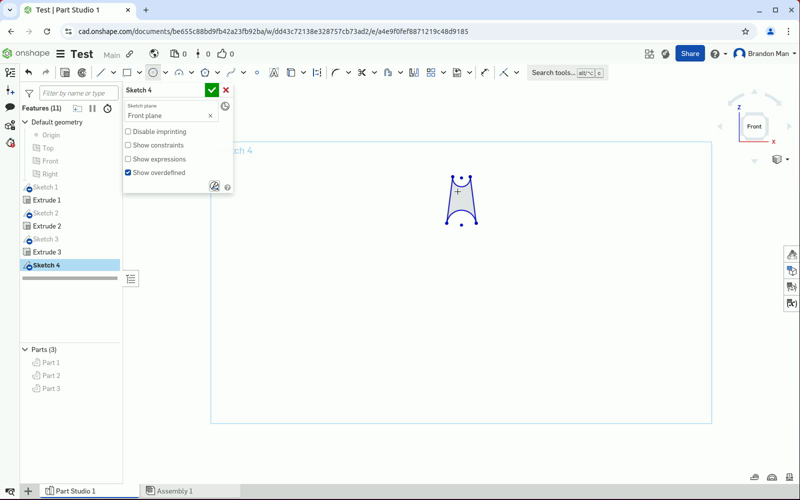
key_up(shift)
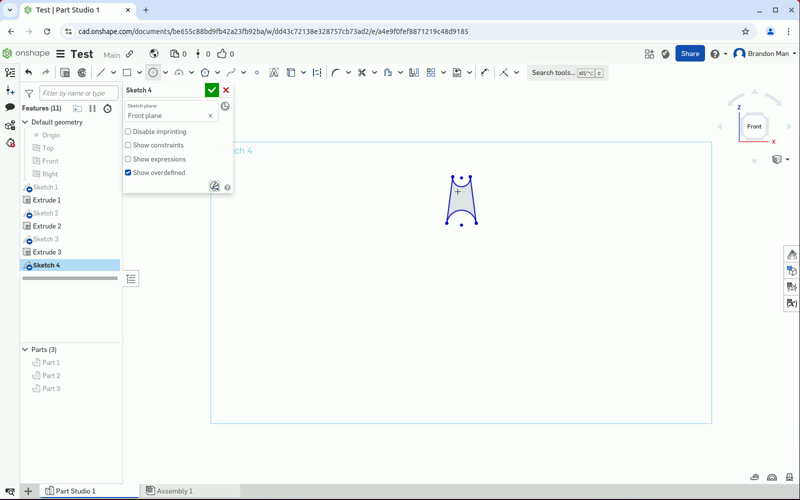
mouse_move(460, 191)
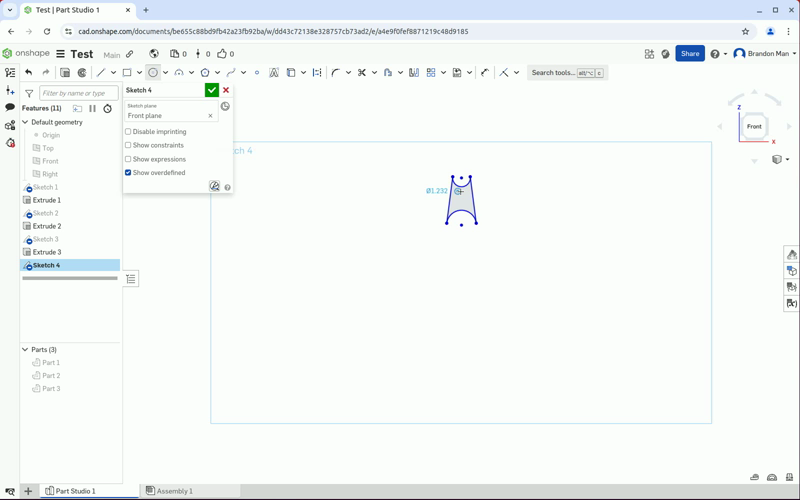
scroll(6)
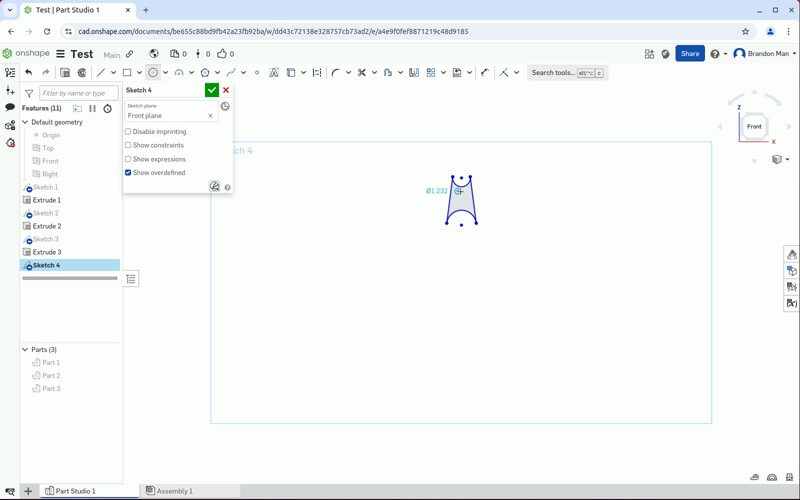
scroll(6)
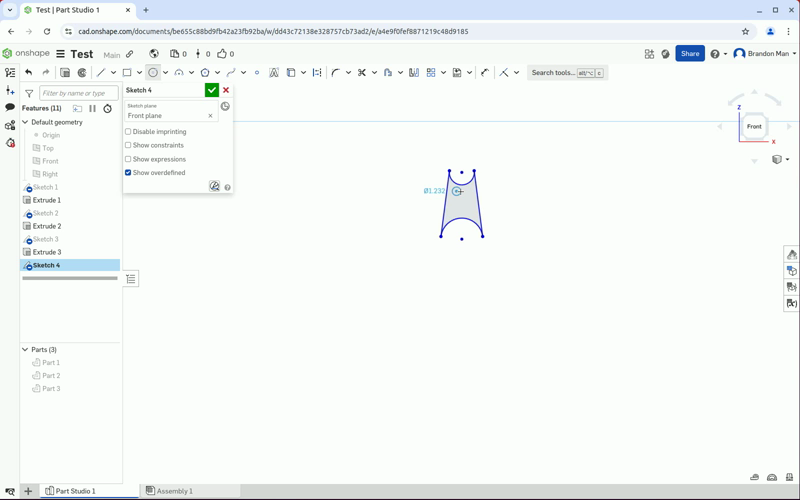
scroll(6)
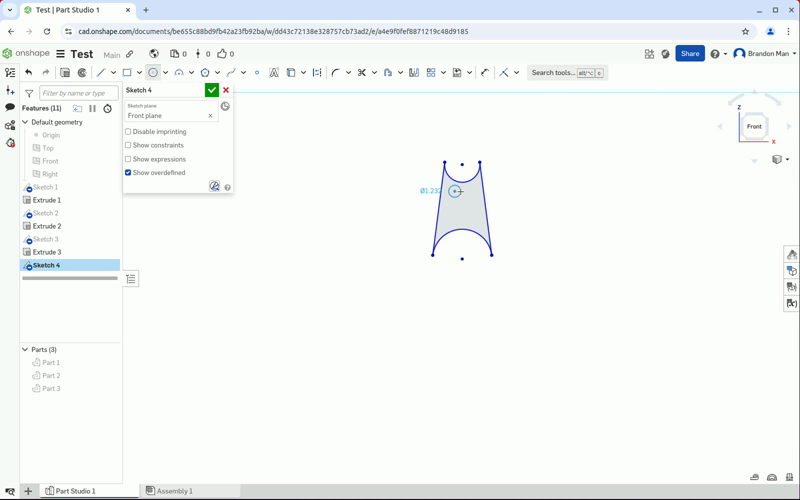
scroll(6)
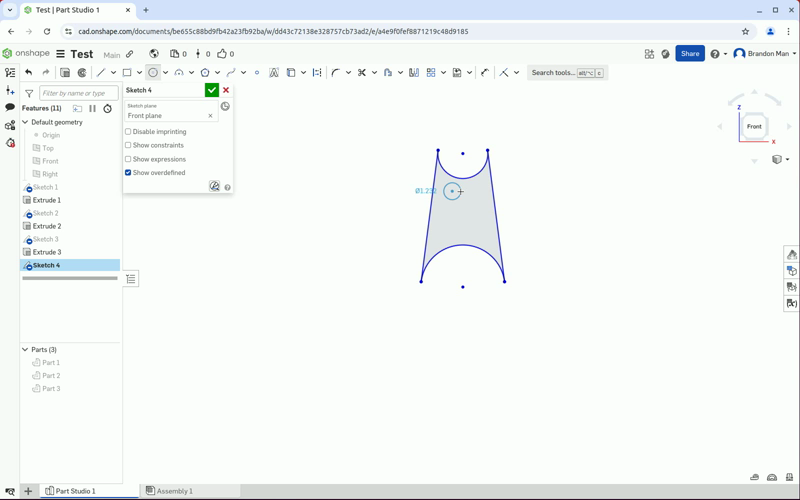
scroll(6)
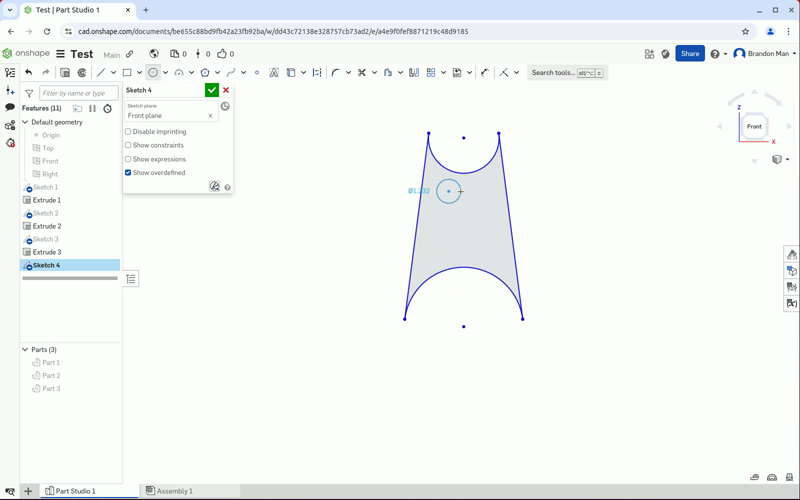
scroll(6)
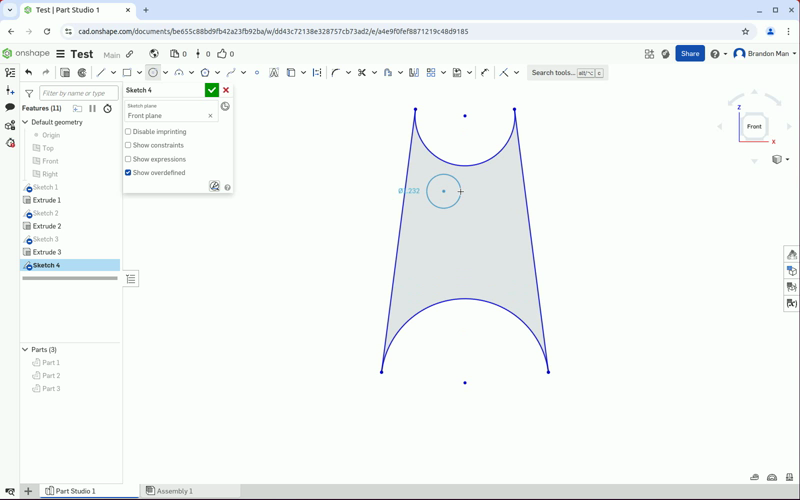
scroll(6)
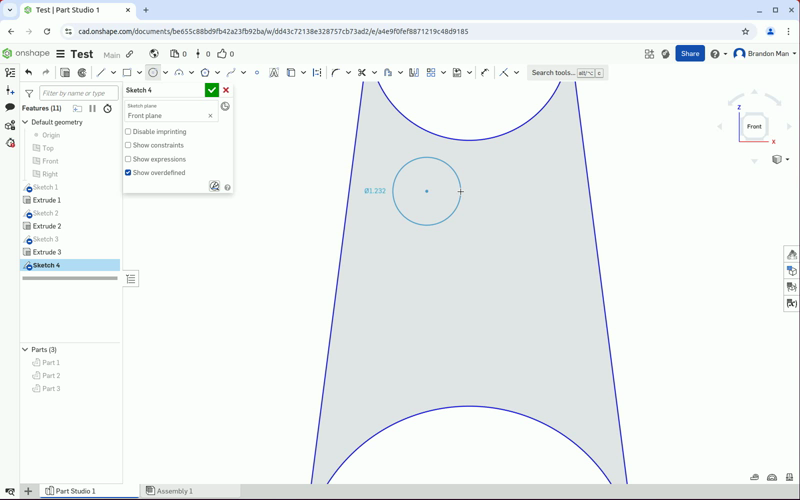
click(460, 191)
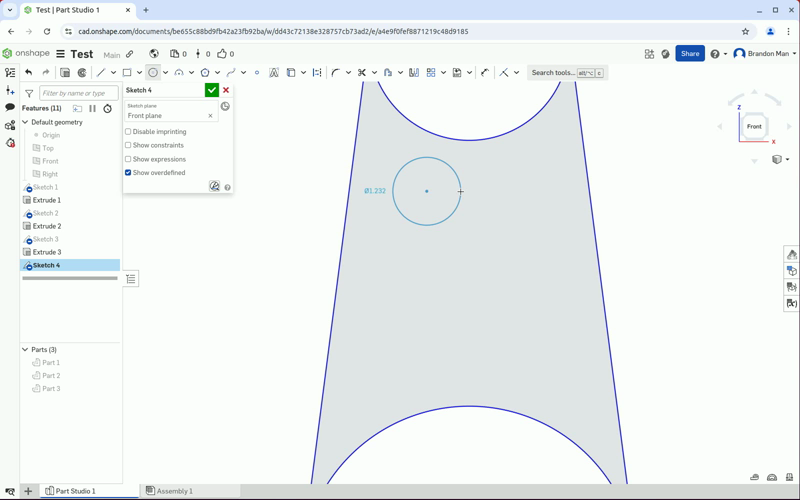
scroll(-6)
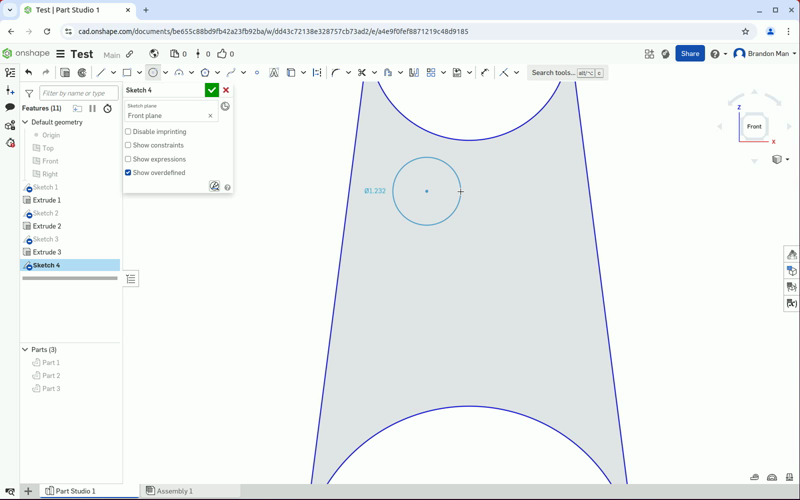
scroll(-6)
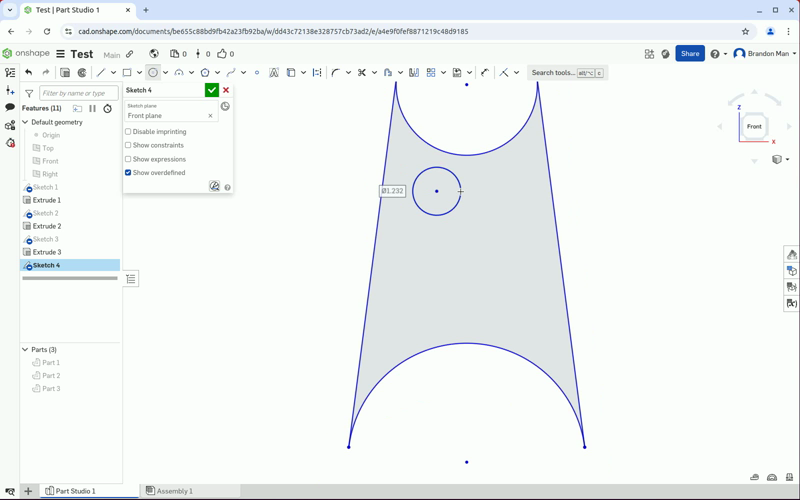
scroll(-6)
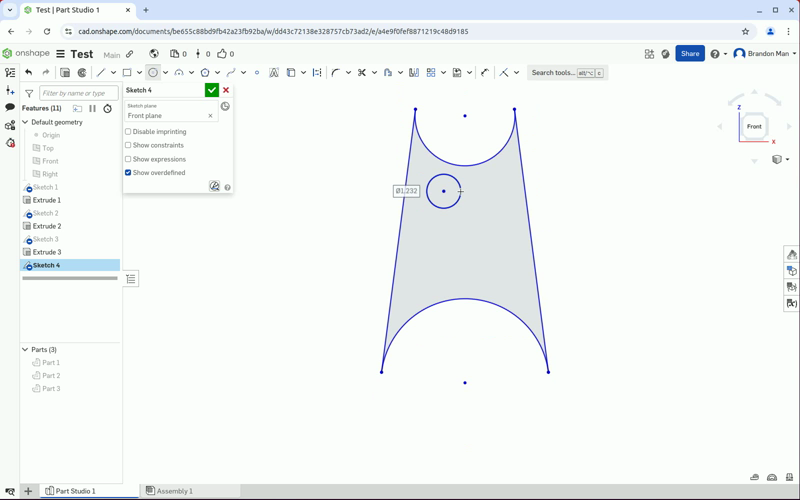
scroll(-6)
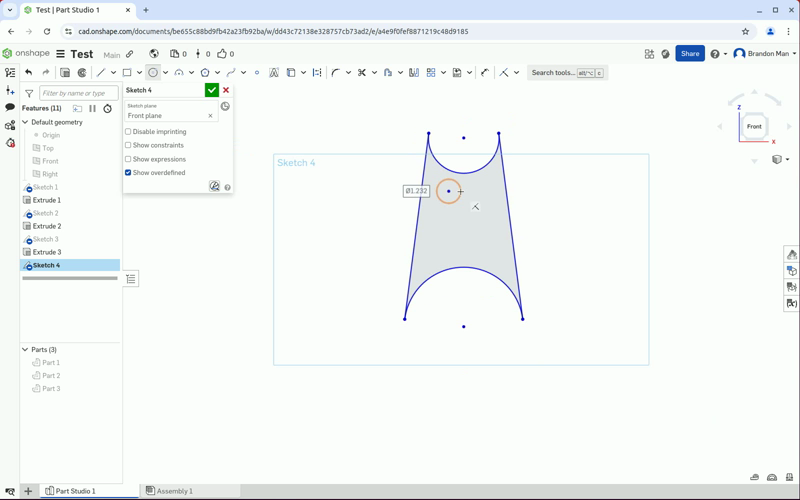
scroll(-6)
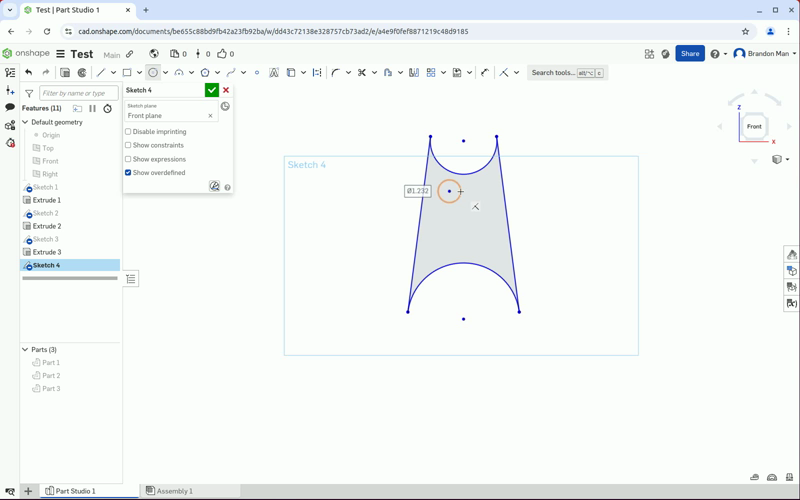
scroll(-6)
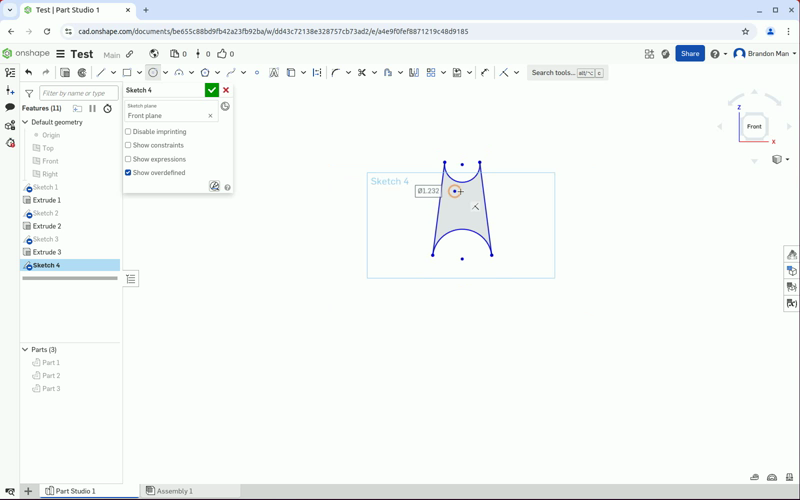
scroll(-6)
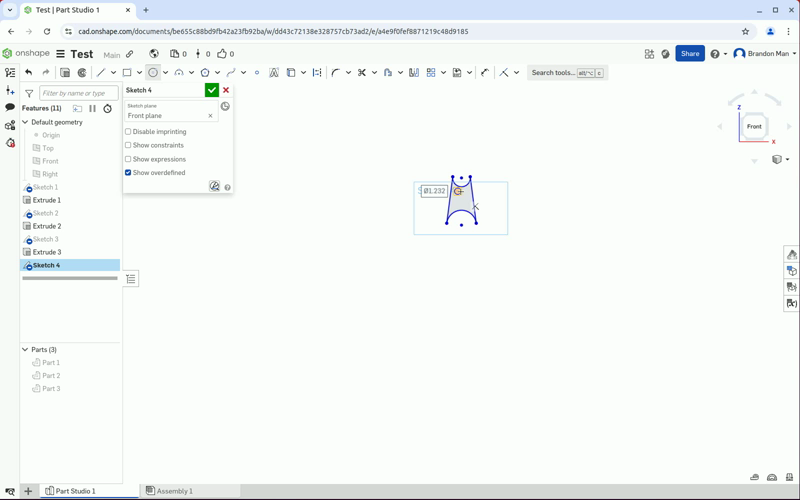
key(esc)
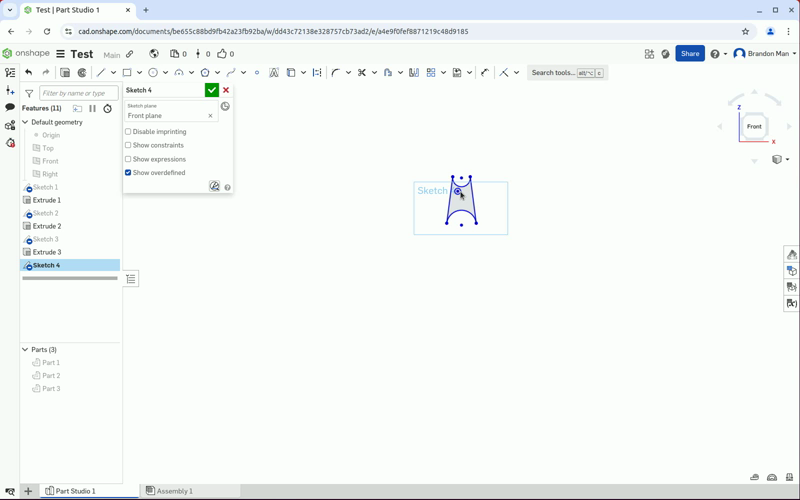
mouse_move(452, 206)
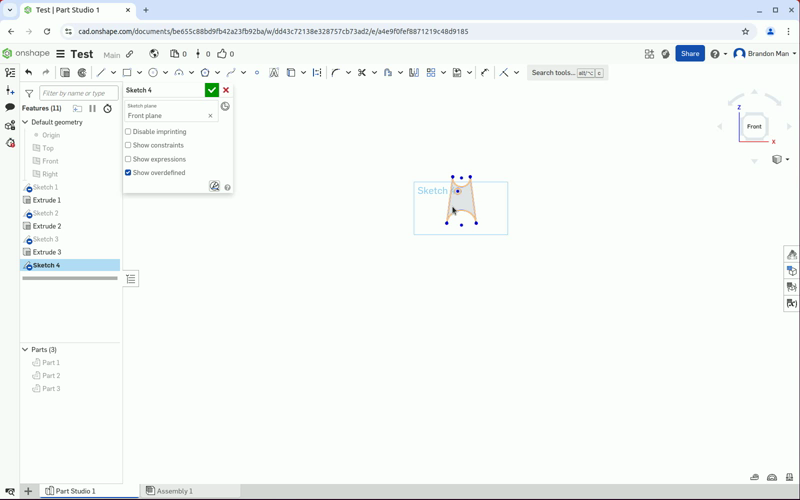
scroll(6)
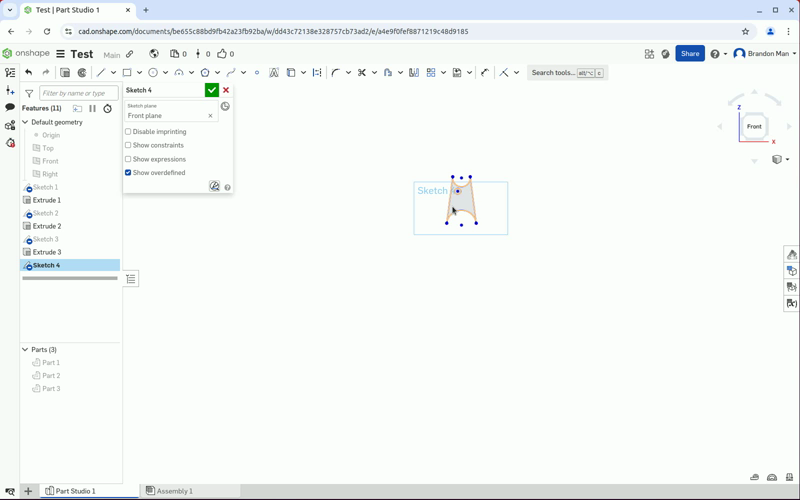
scroll(6)
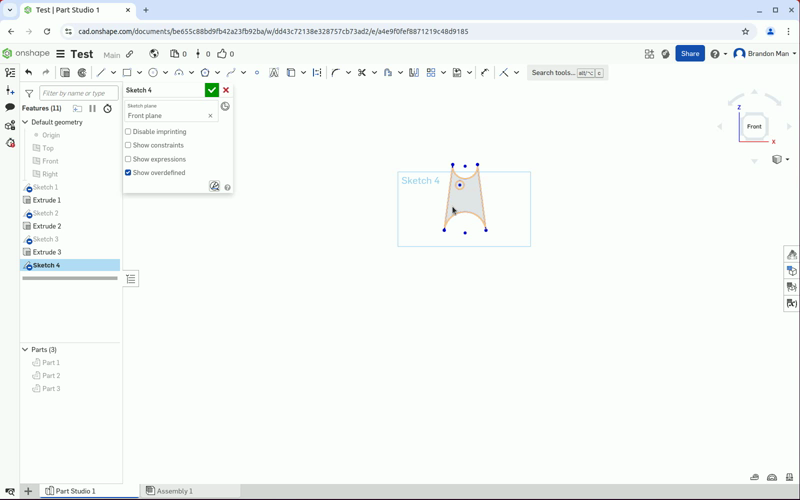
scroll(6)
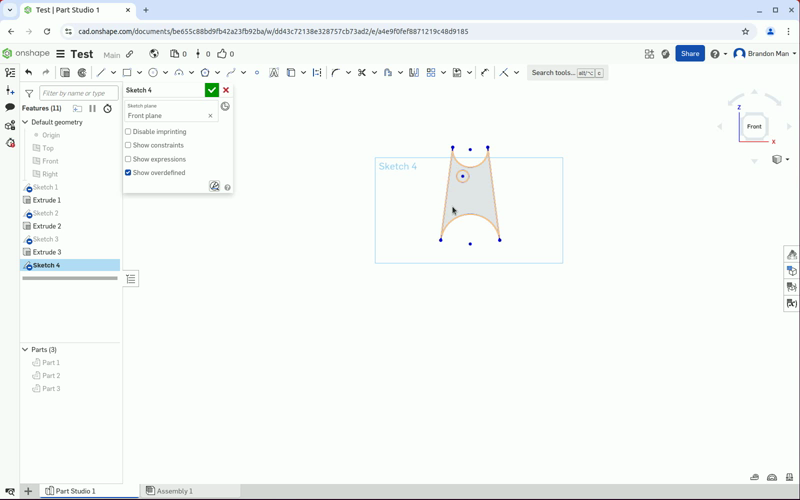
scroll(6)
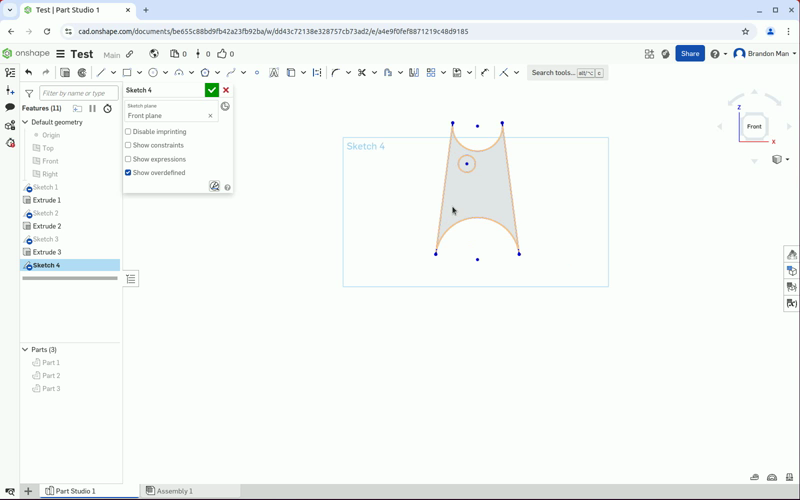
scroll(6)
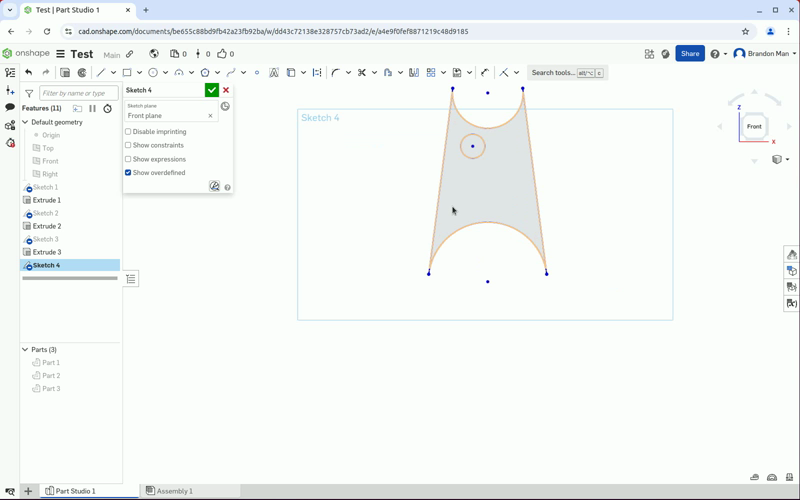
scroll(6)
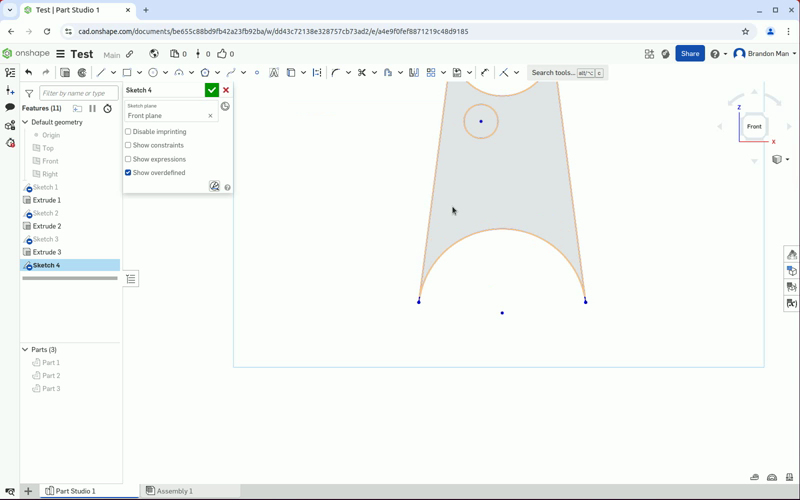
scroll(6)
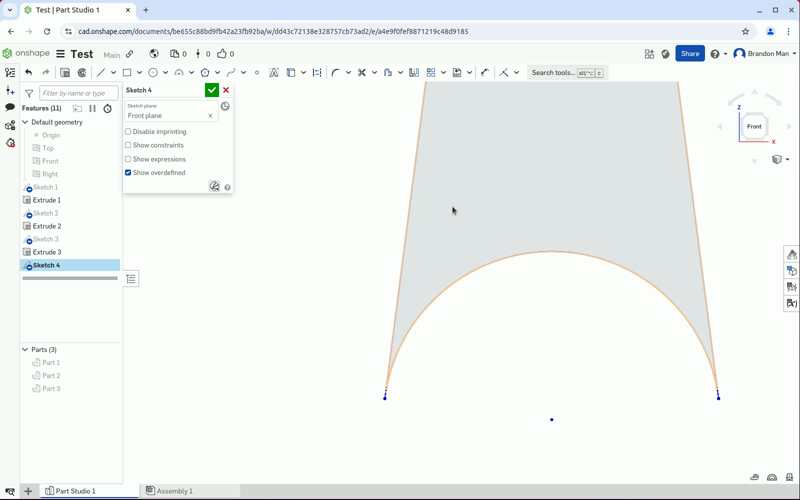
click(452, 206)
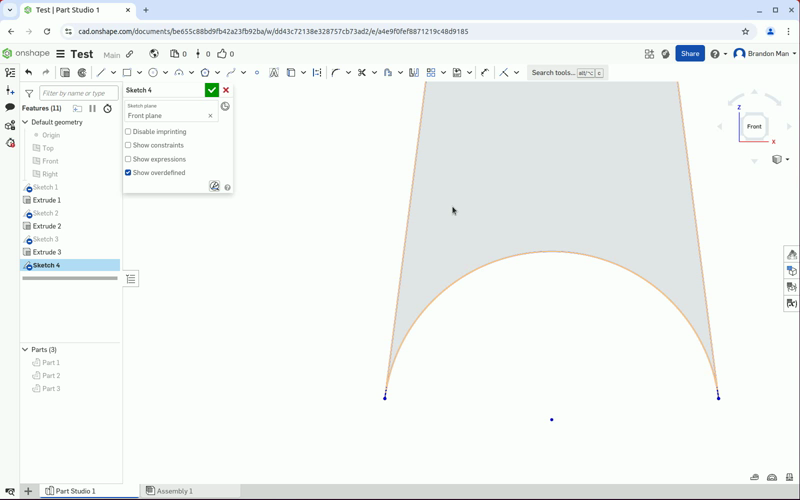
scroll(-6)
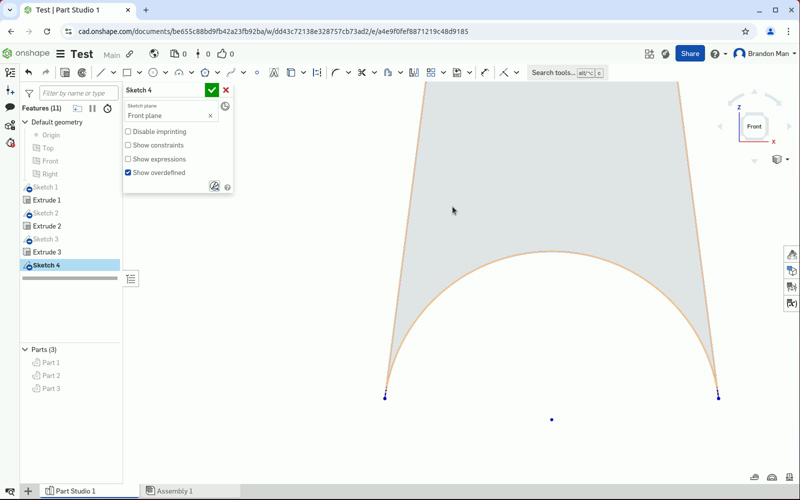
scroll(-6)
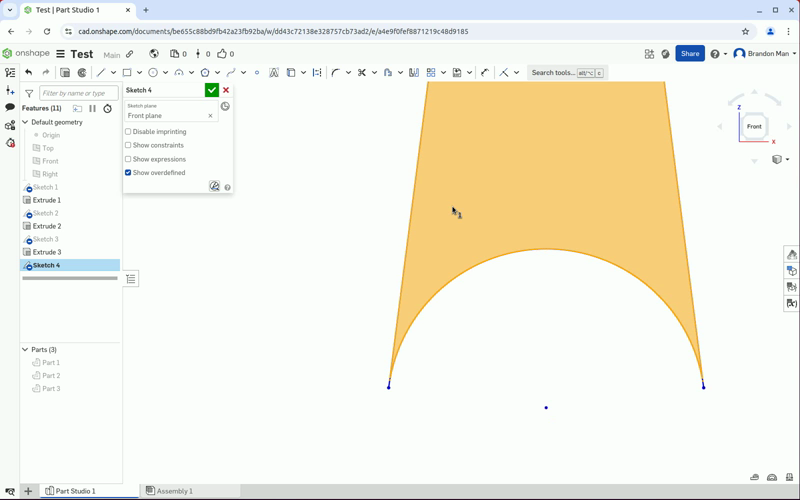
scroll(-6)
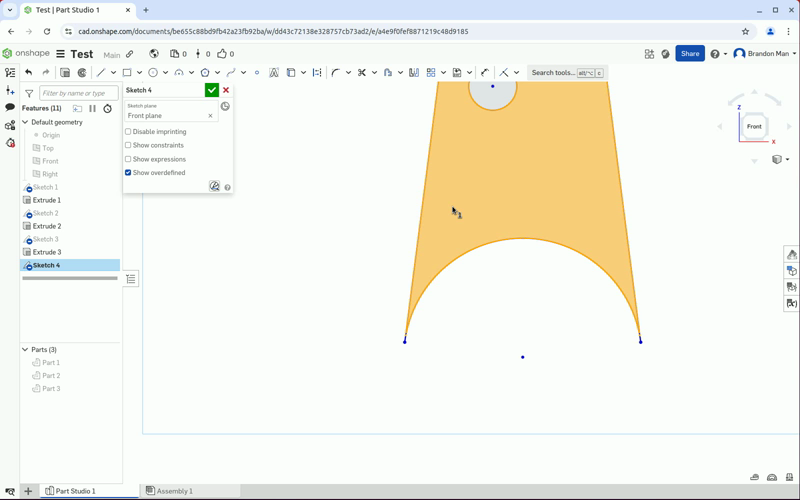
scroll(-6)
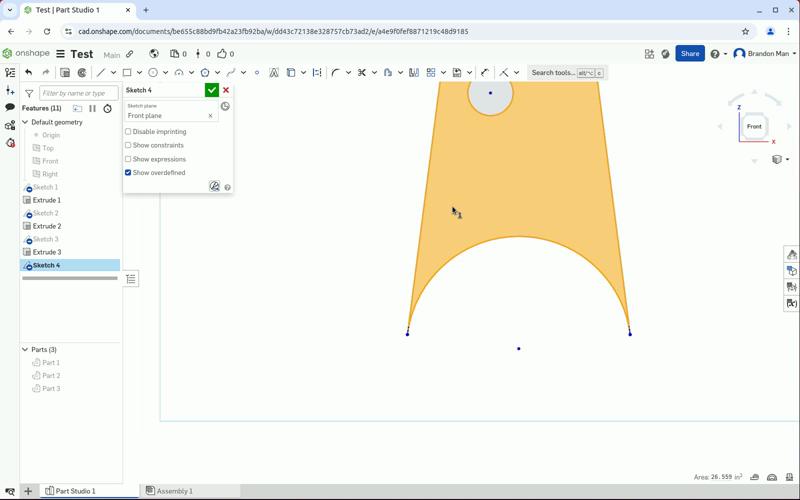
scroll(-6)
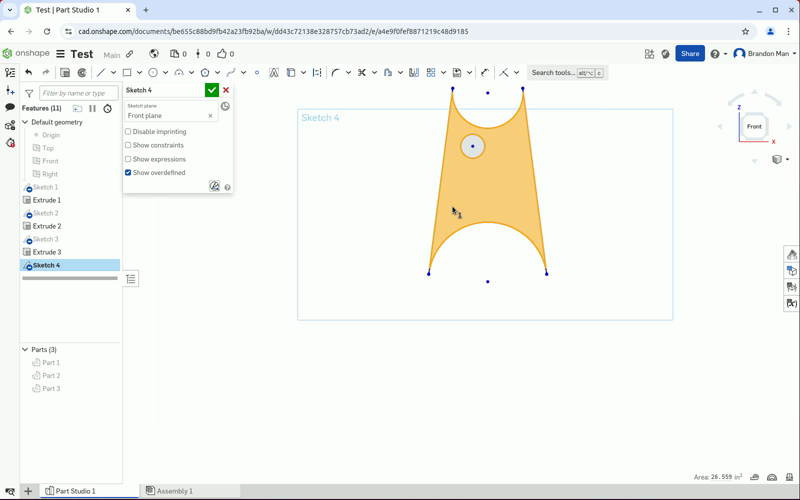
scroll(-6)
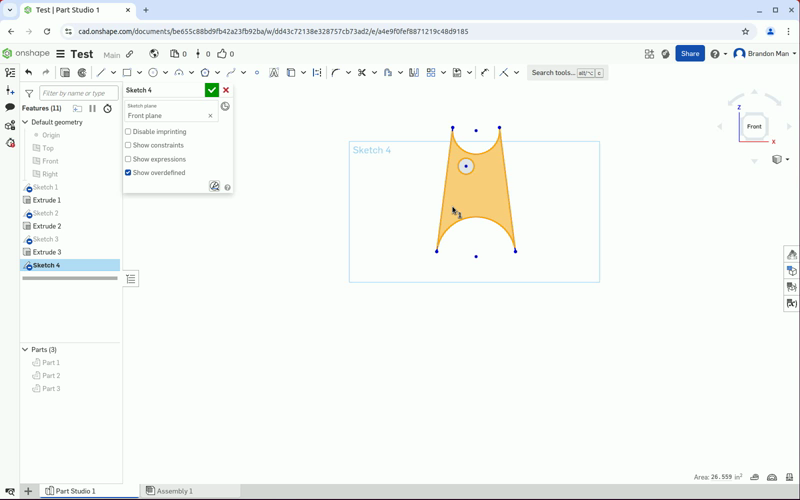
scroll(-6)
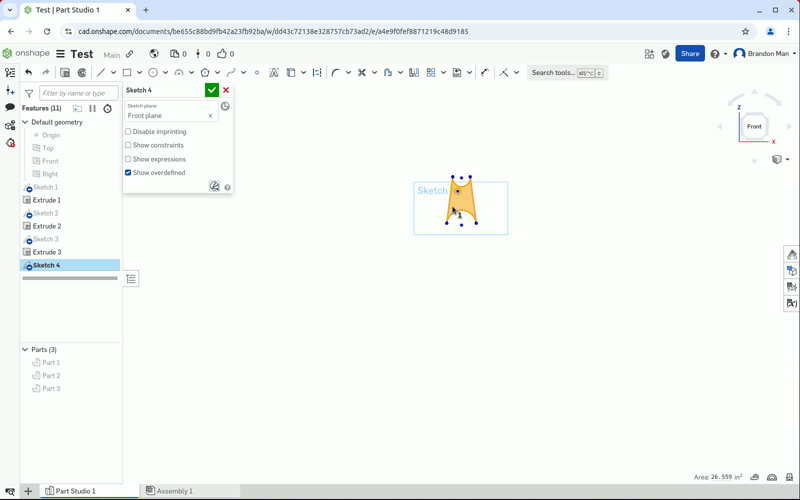
mouse_move(73, 352)
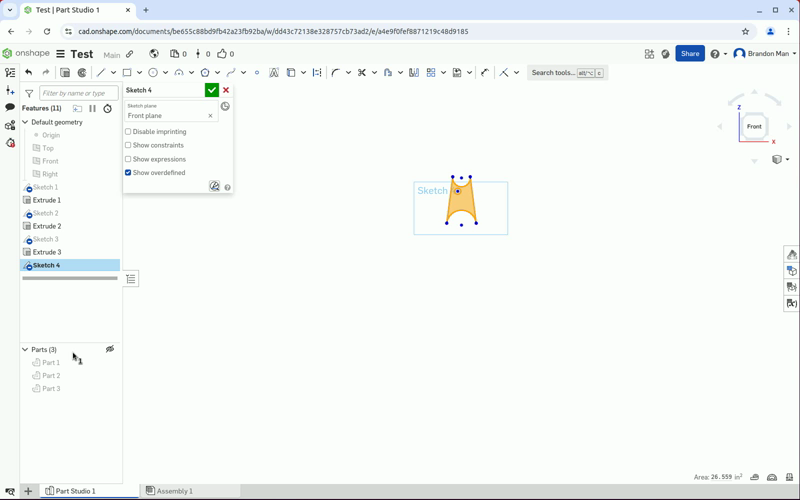
key(shift+y)
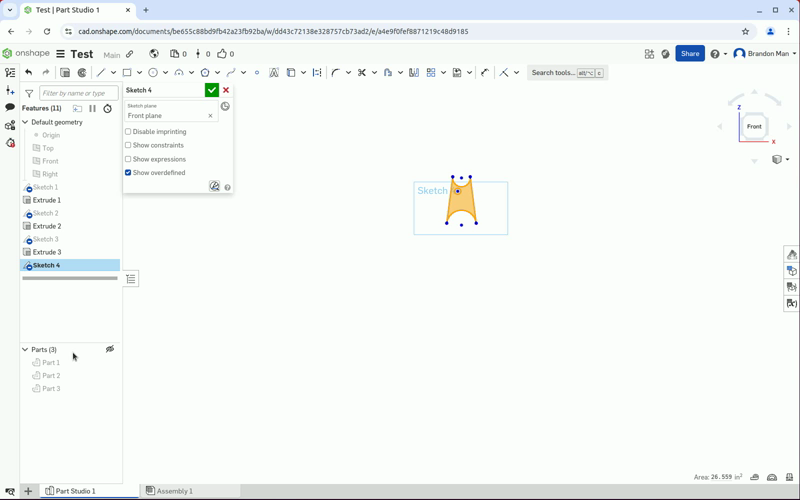
key(shift+e)
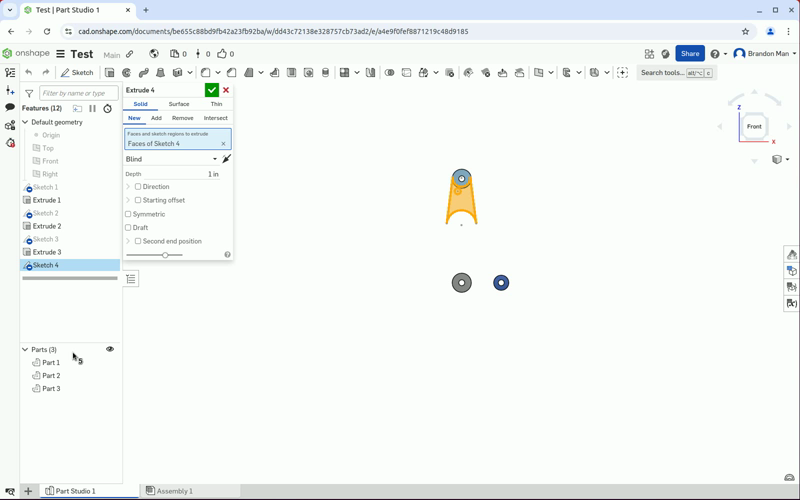
mouse_move(143, 106)
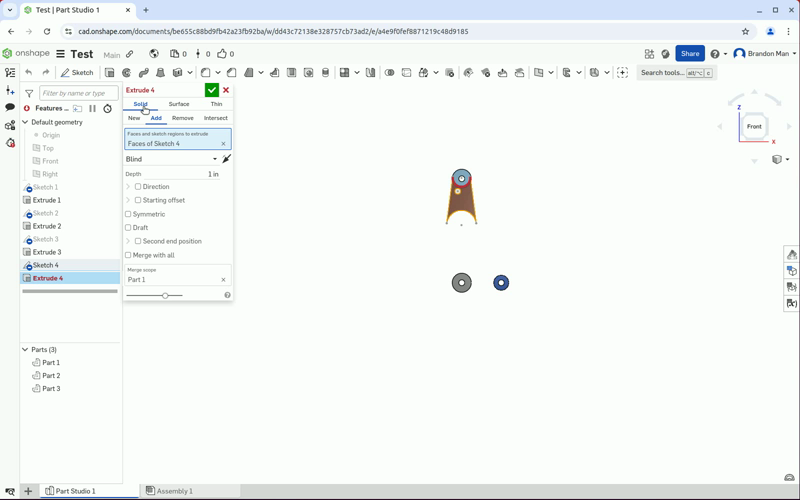
click(143, 106)
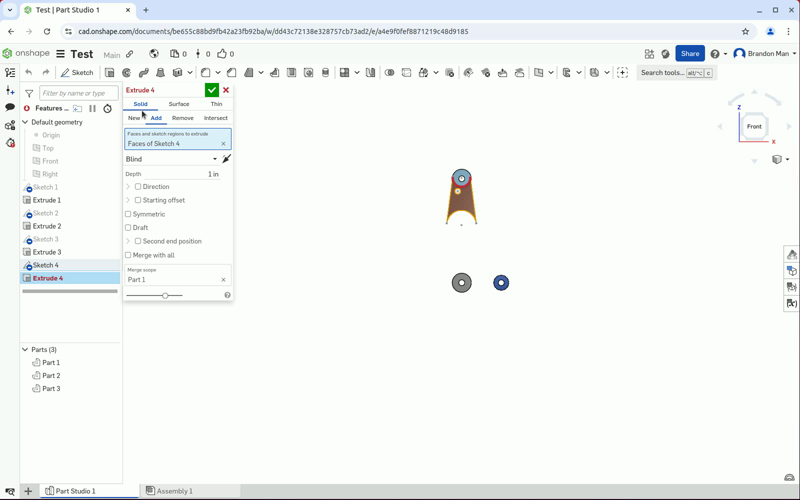
mouse_move(137, 120)
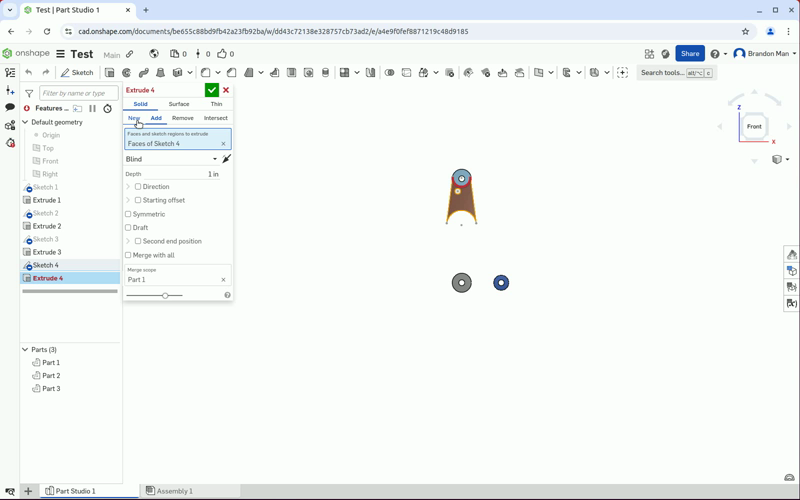
click(137, 120)
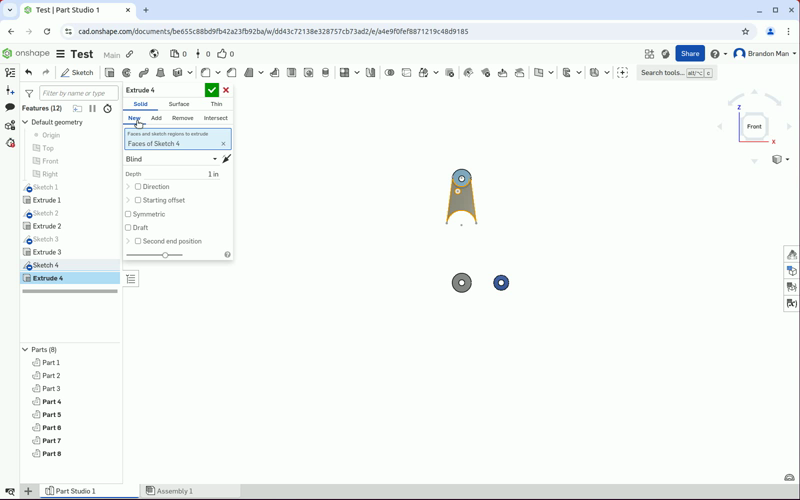
key(tab, 4)
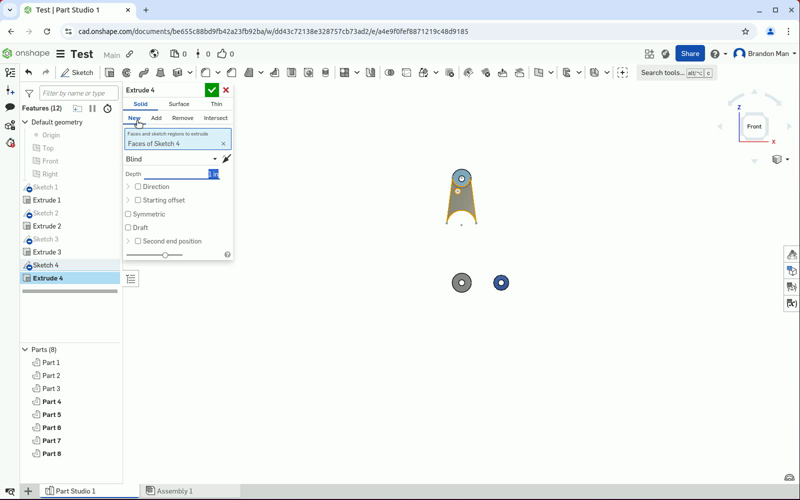
text(0.481)
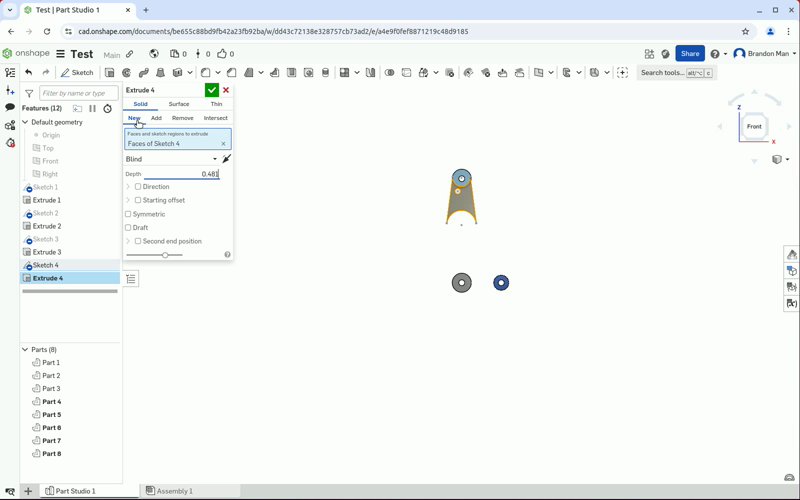
key(enter)
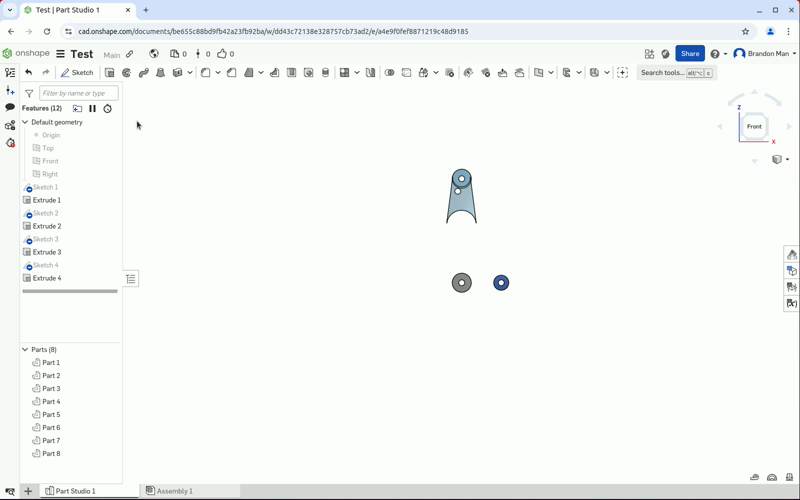
key(shift+h)
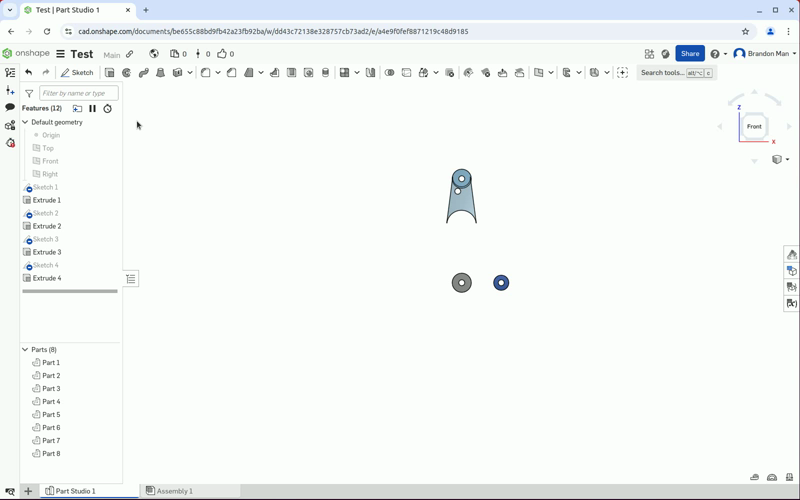
key(shift+h)
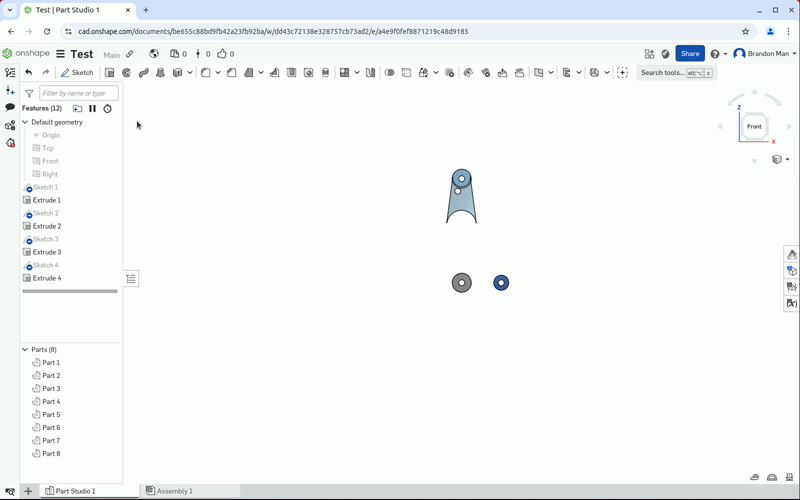
mouse_move(73, 189)
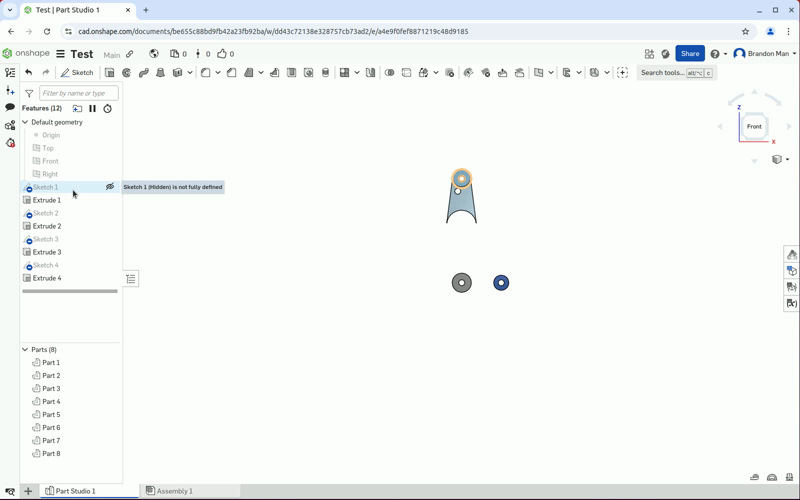
click(73, 189)
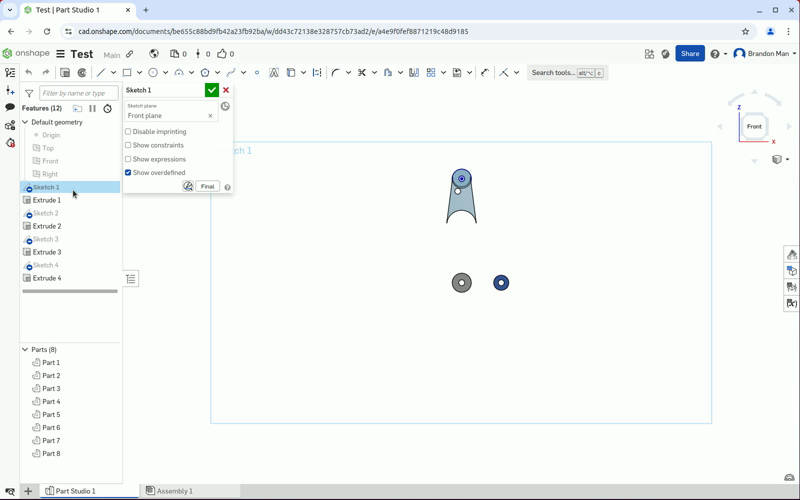
mouse_move(229, 92)
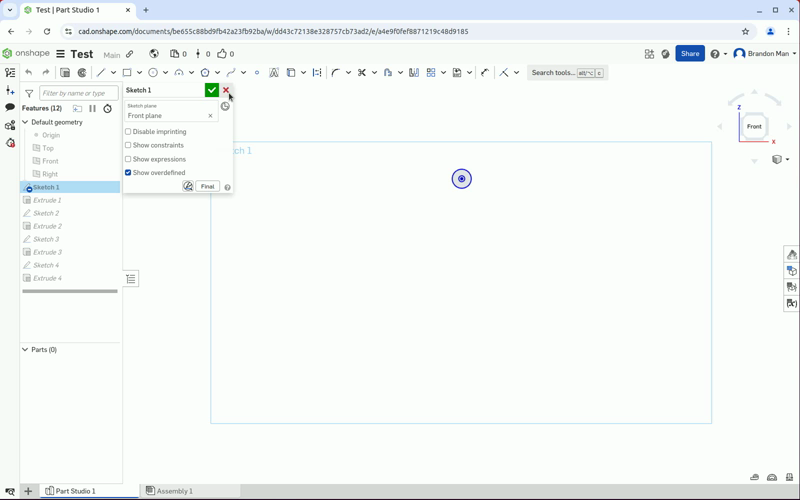
click(229, 92)
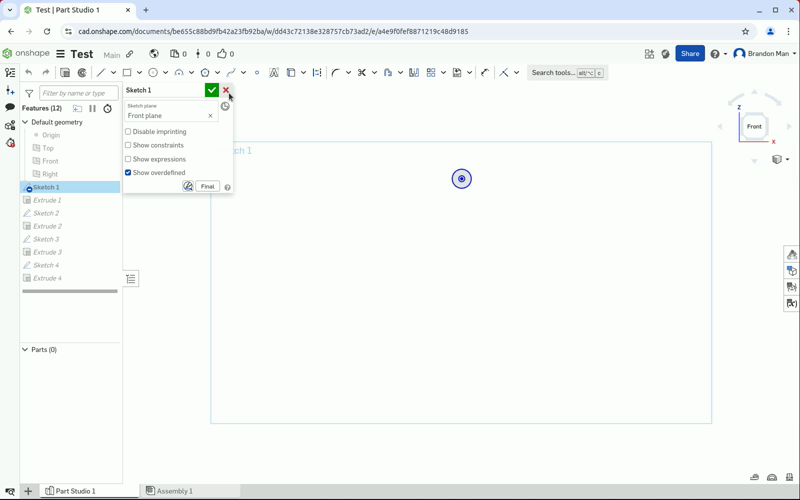
key(shift+s)
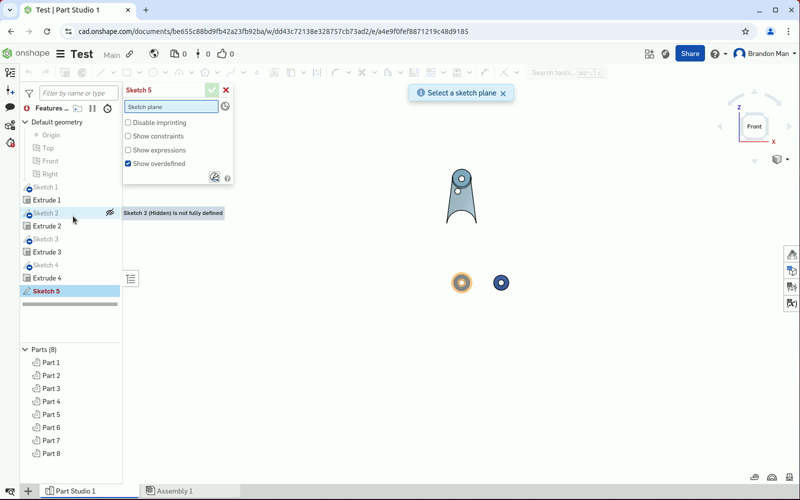
scroll(3)
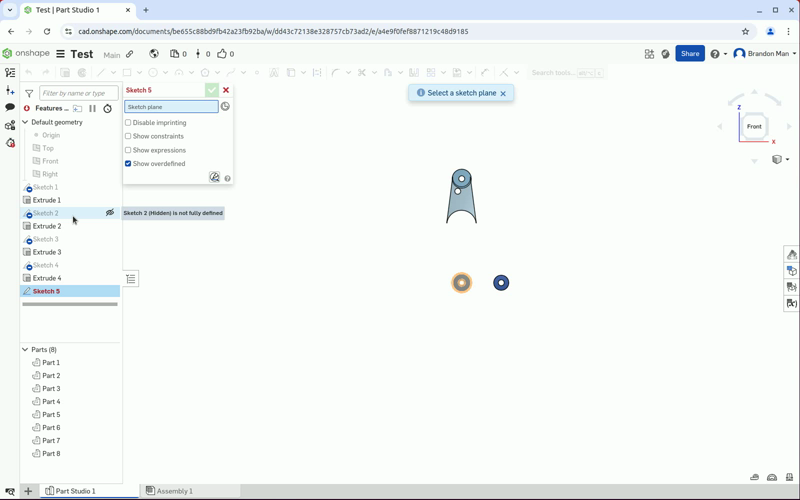
mouse_move(73, 163)
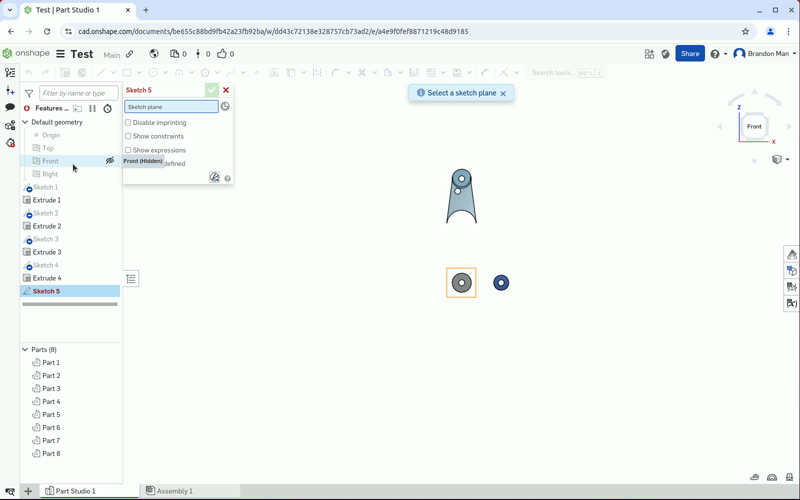
click(73, 163)
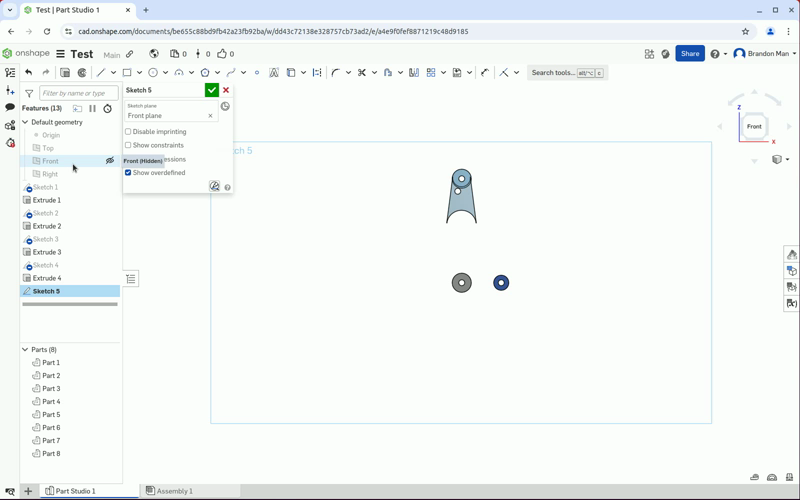
mouse_move(73, 352)
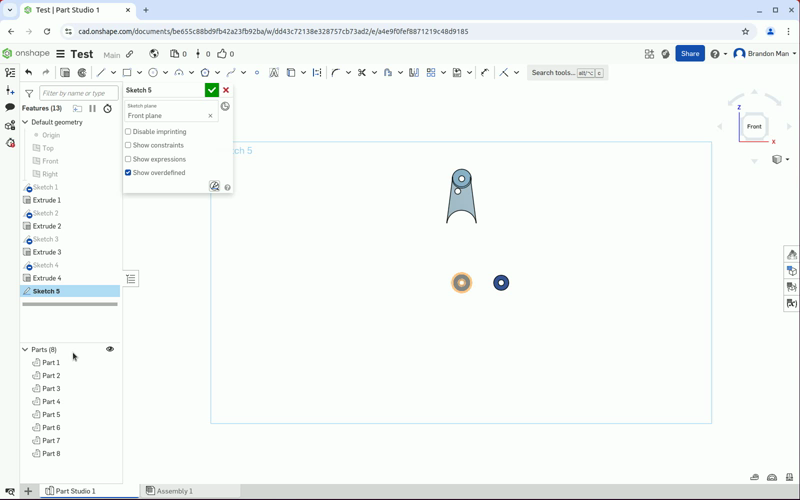
key(y)
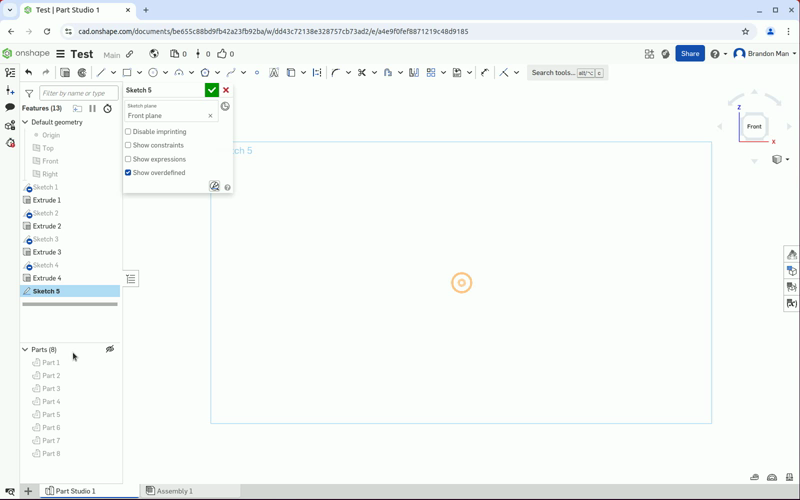
key(c)
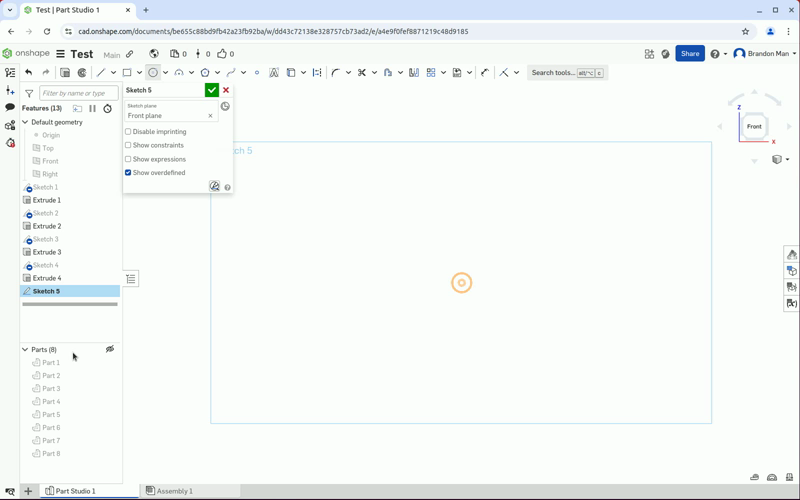
key_down(shift)
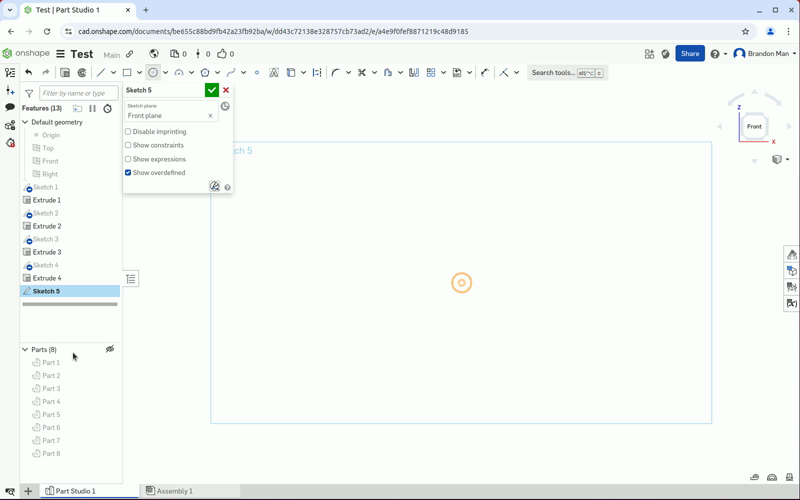
mouse_move(461, 225)
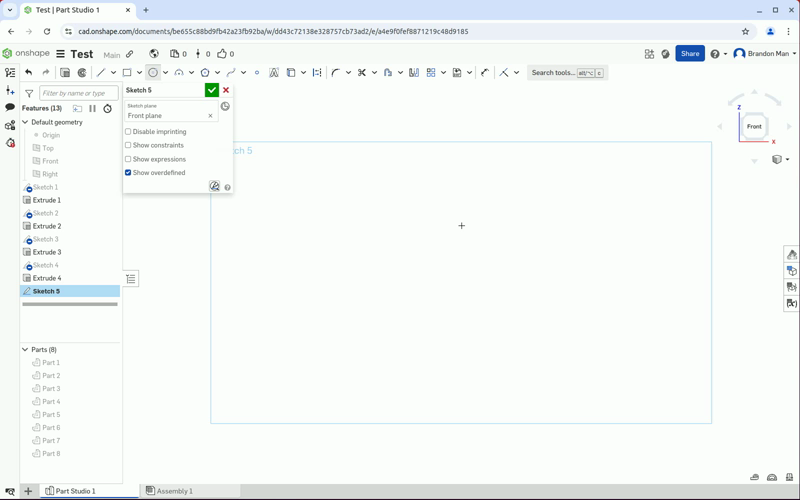
click(461, 225)
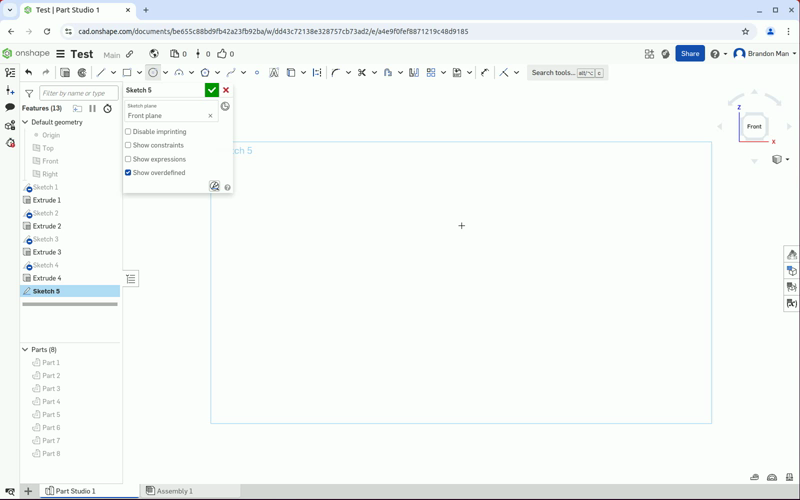
key_up(shift)
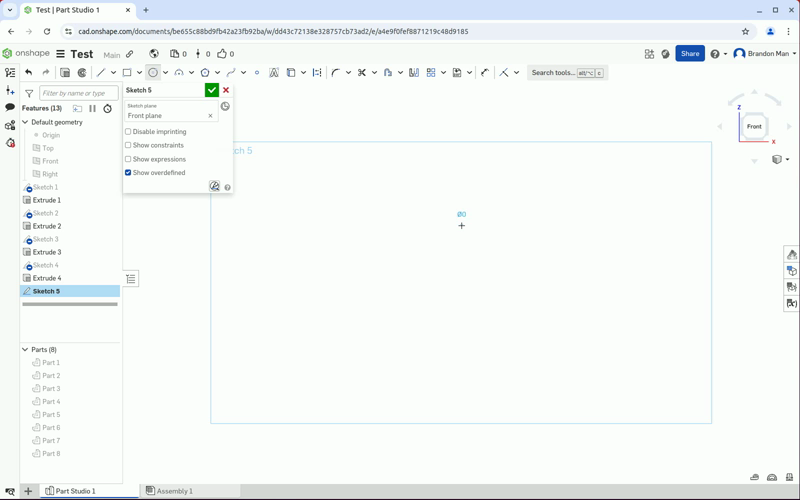
mouse_move(477, 225)
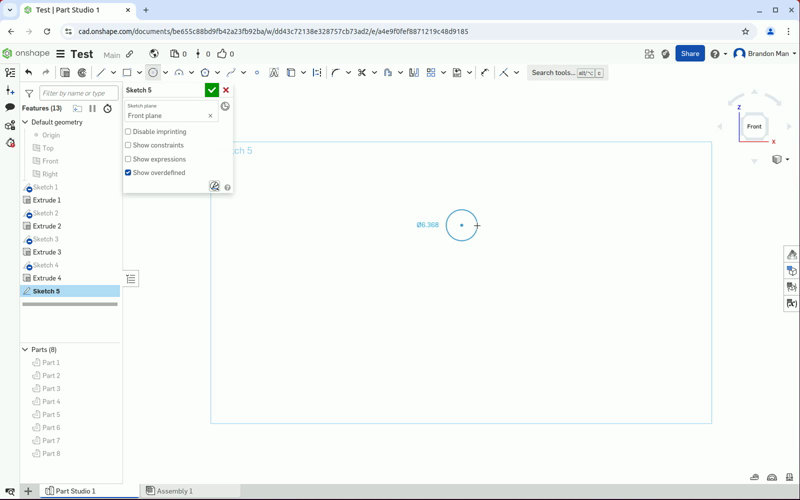
click(477, 225)
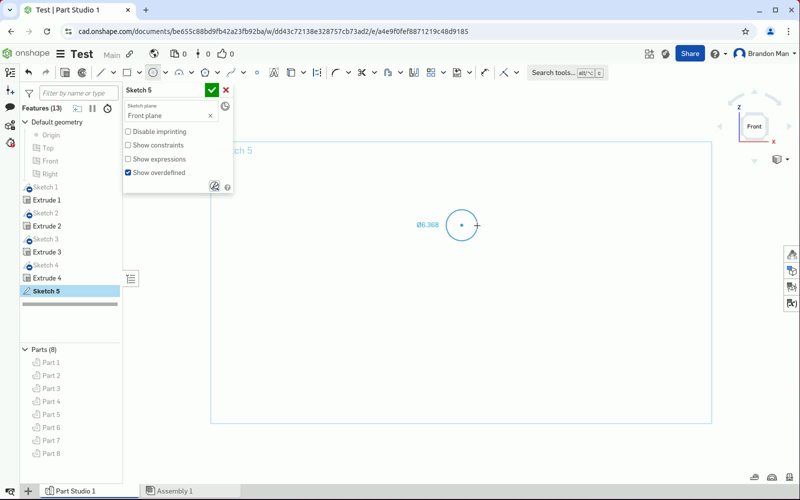
key(esc)
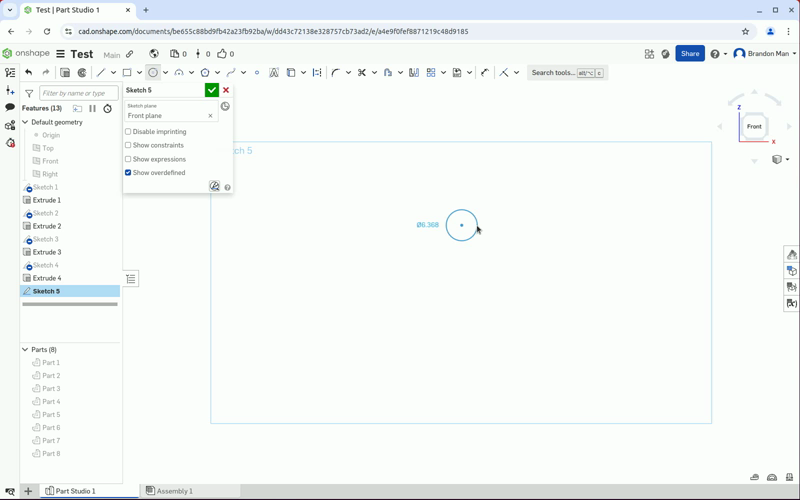
key(c)
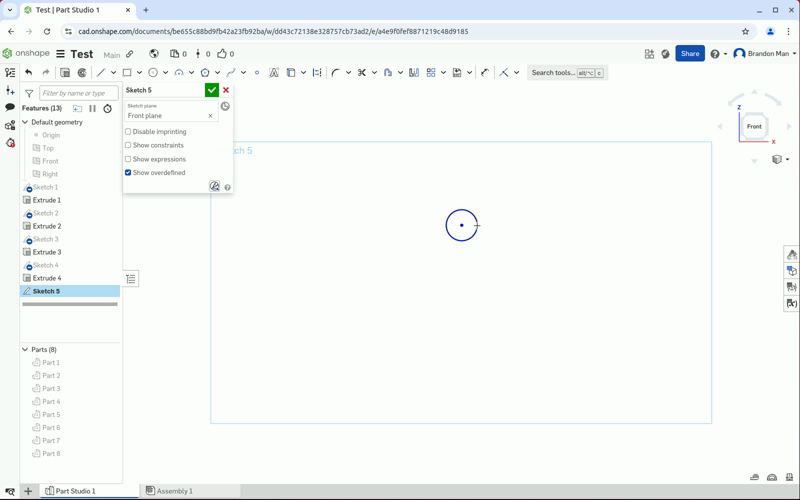
key_down(shift)
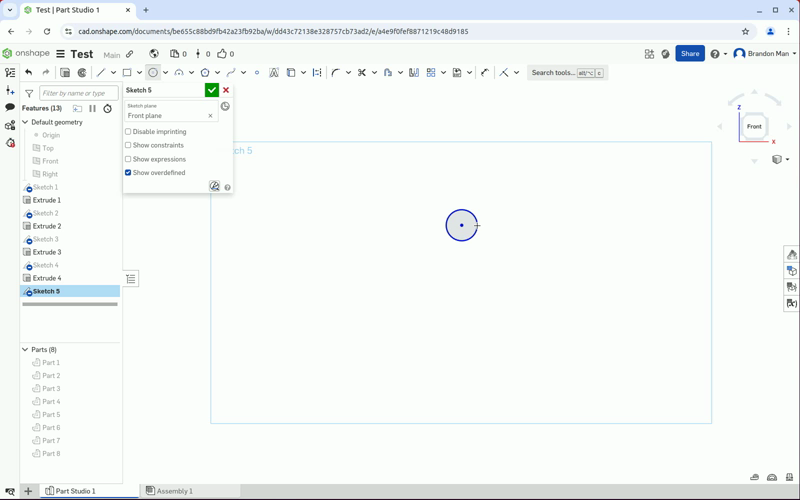
mouse_move(461, 225)
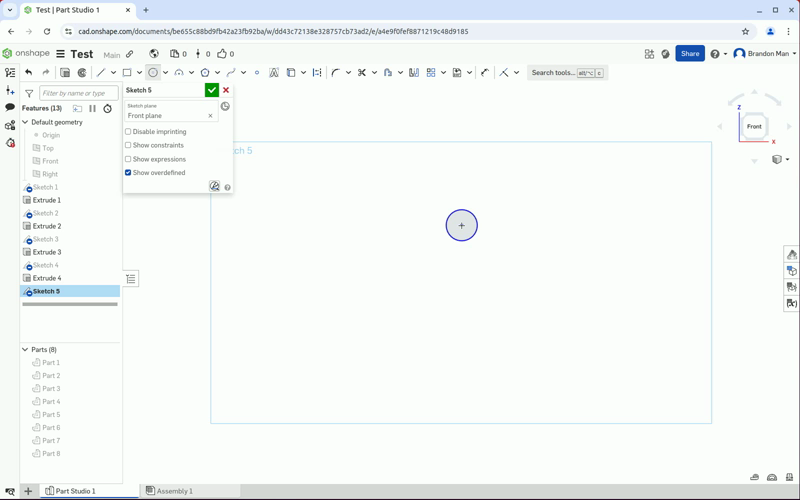
click(461, 225)
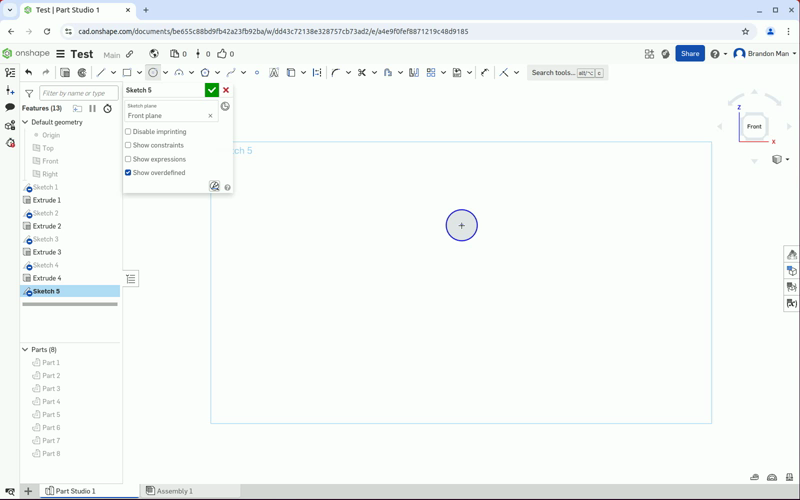
key_up(shift)
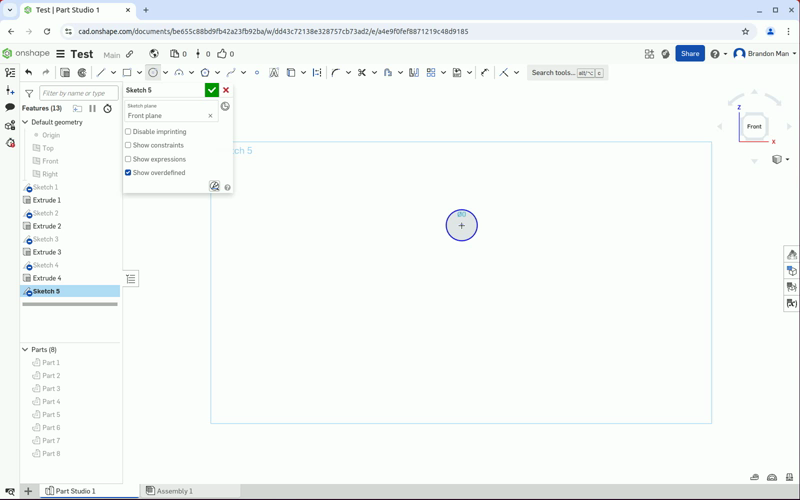
mouse_move(465, 225)
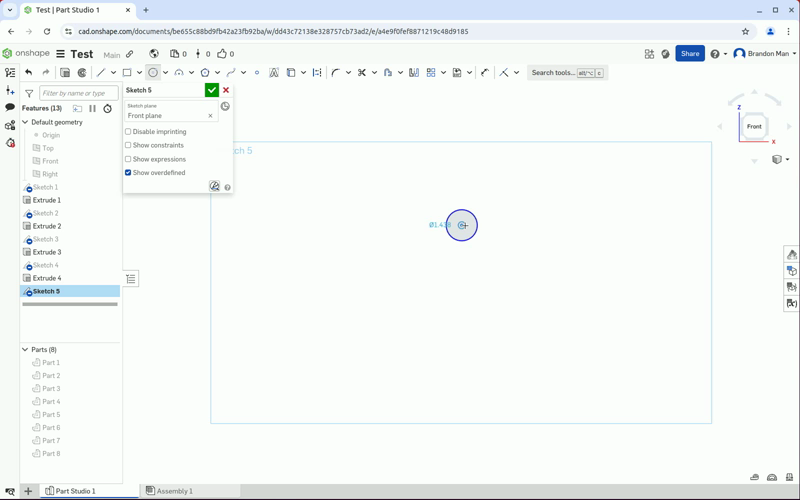
scroll(6)
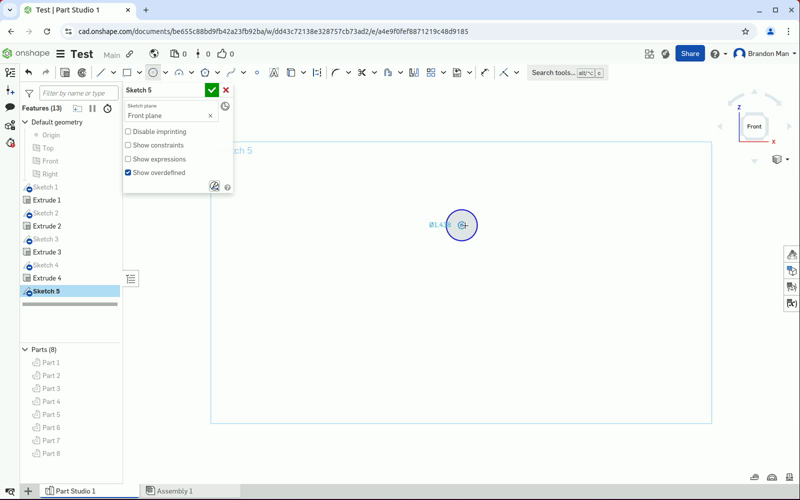
scroll(6)
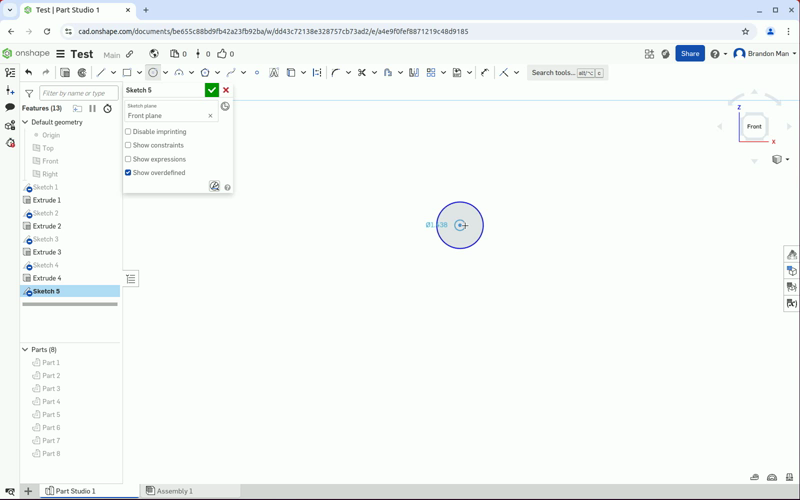
scroll(6)
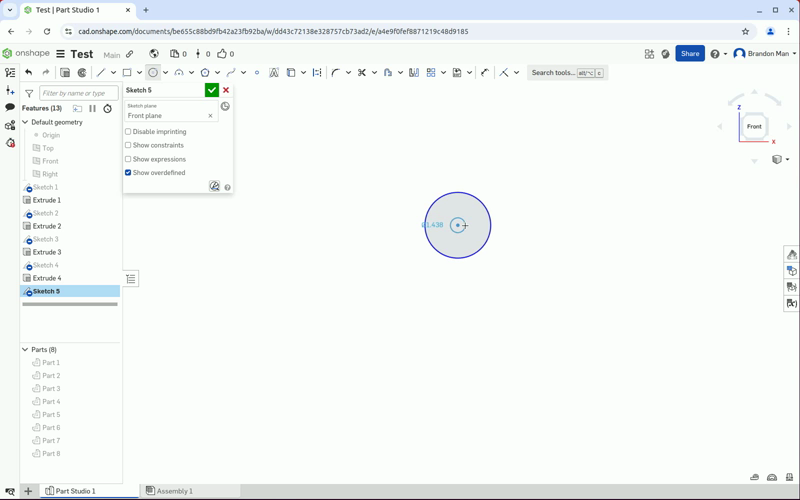
scroll(6)
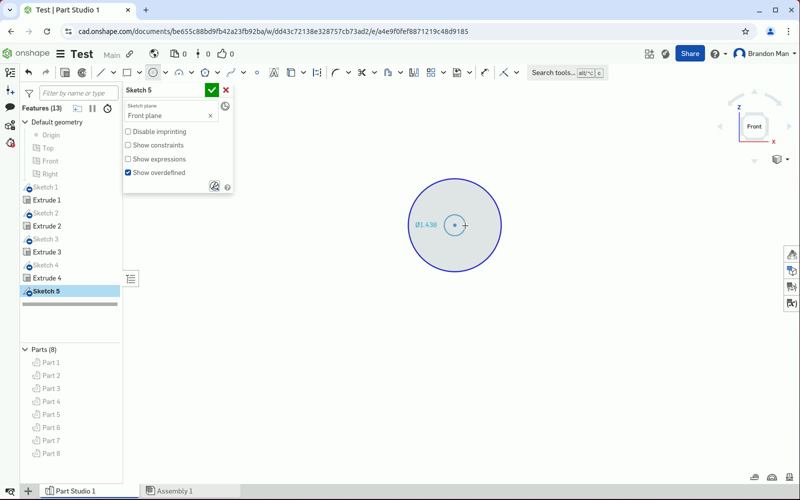
scroll(6)
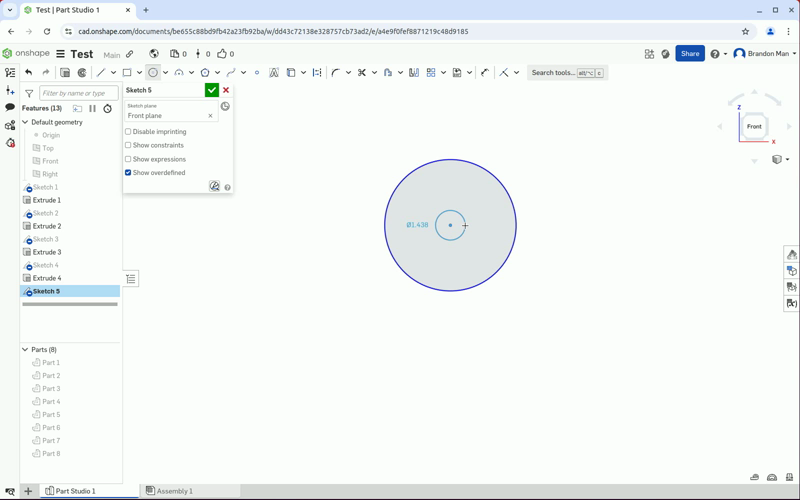
scroll(6)
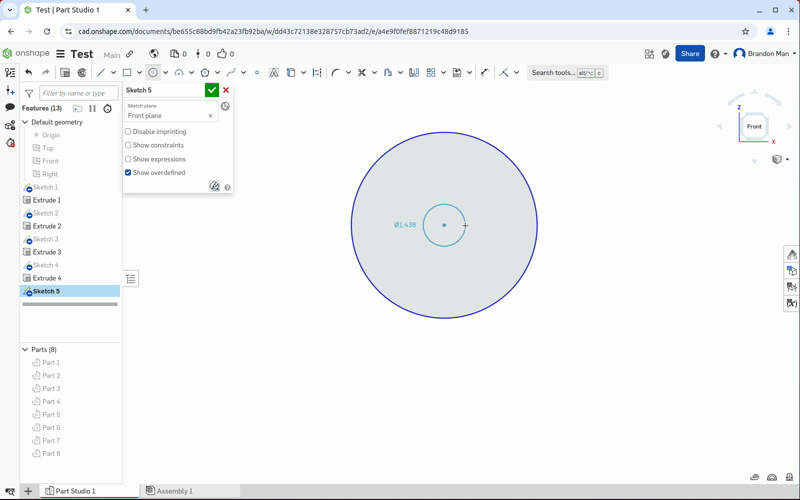
scroll(6)
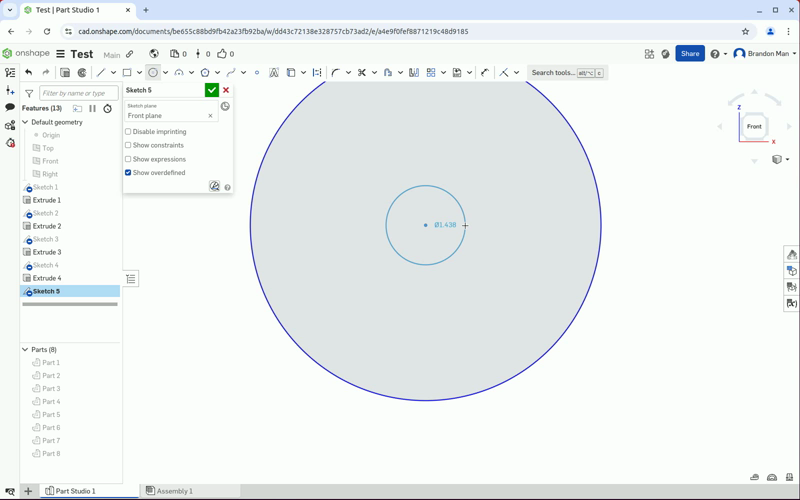
click(465, 225)
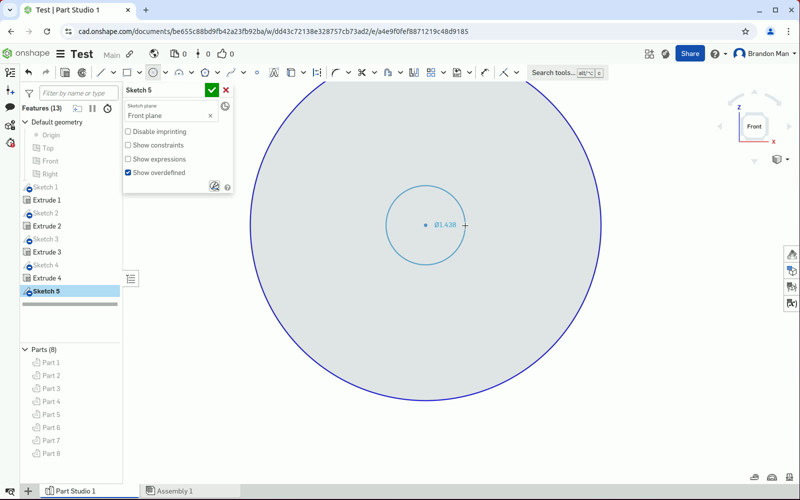
scroll(-6)
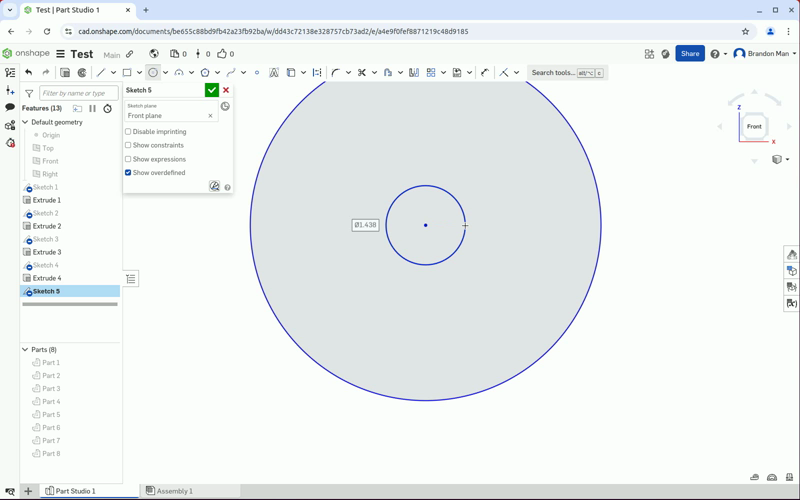
scroll(-6)
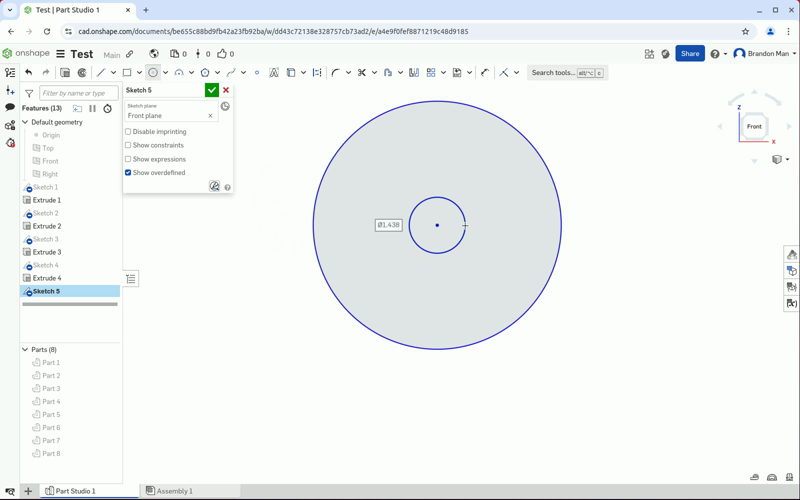
scroll(-6)
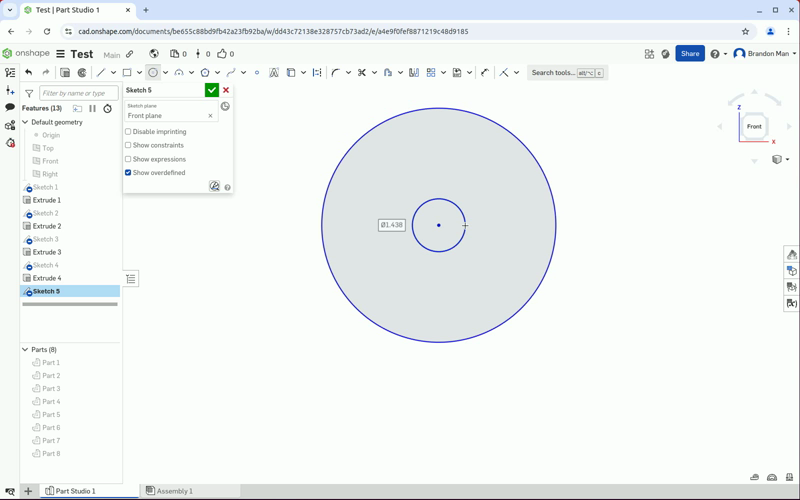
scroll(-6)
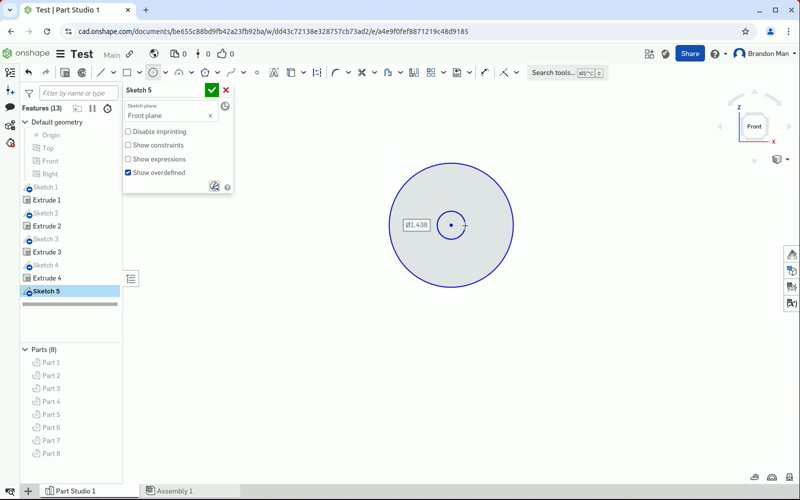
scroll(-6)
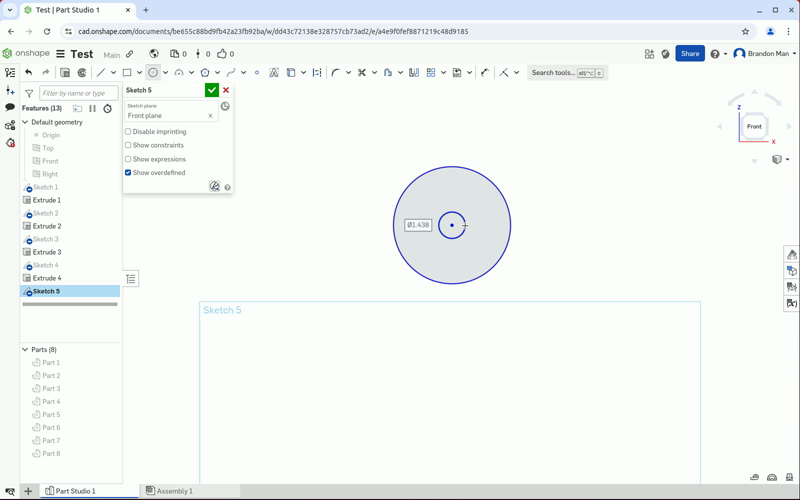
scroll(-6)
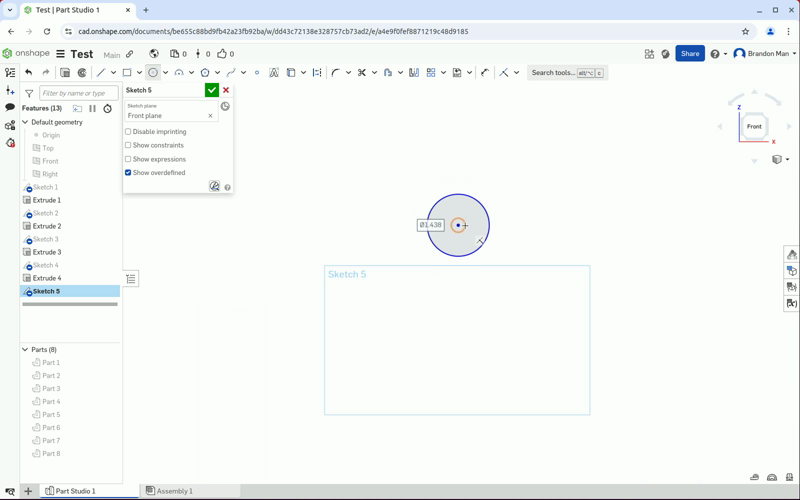
scroll(-6)
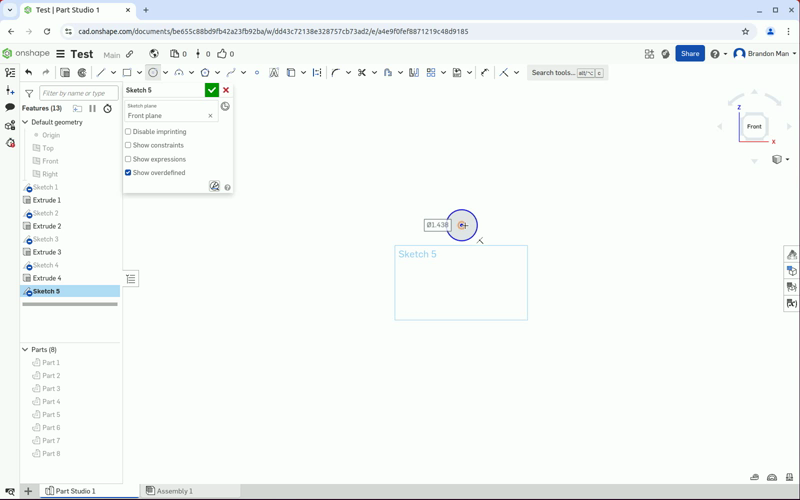
key(esc)
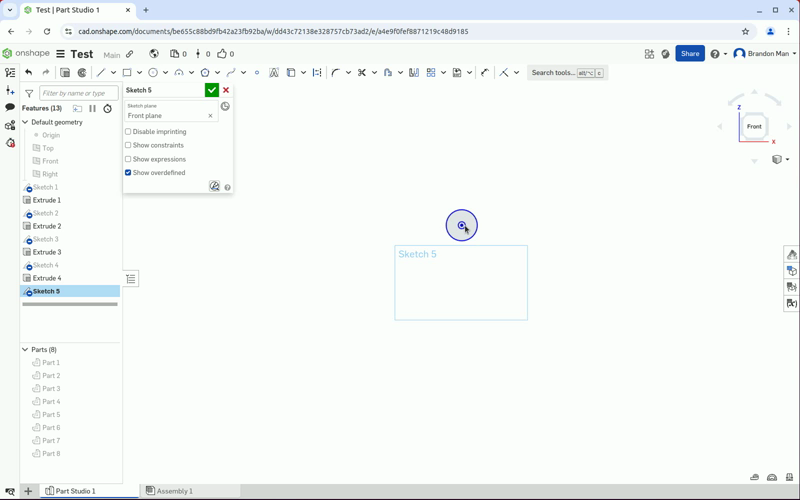
mouse_move(468, 218)
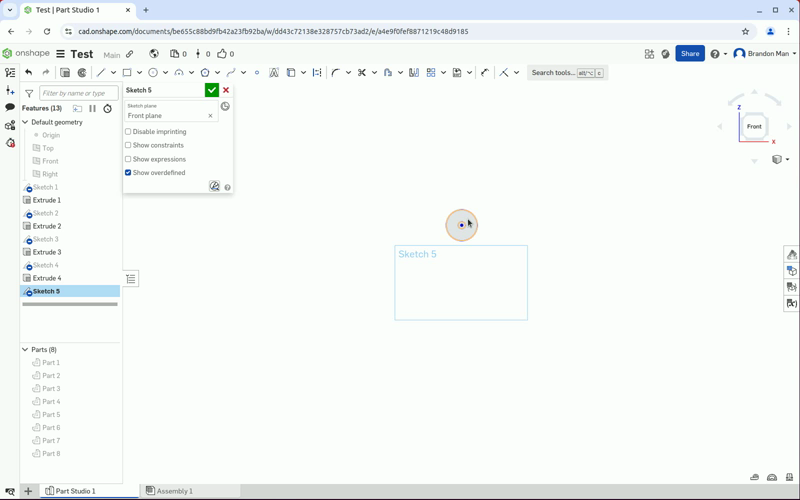
scroll(6)
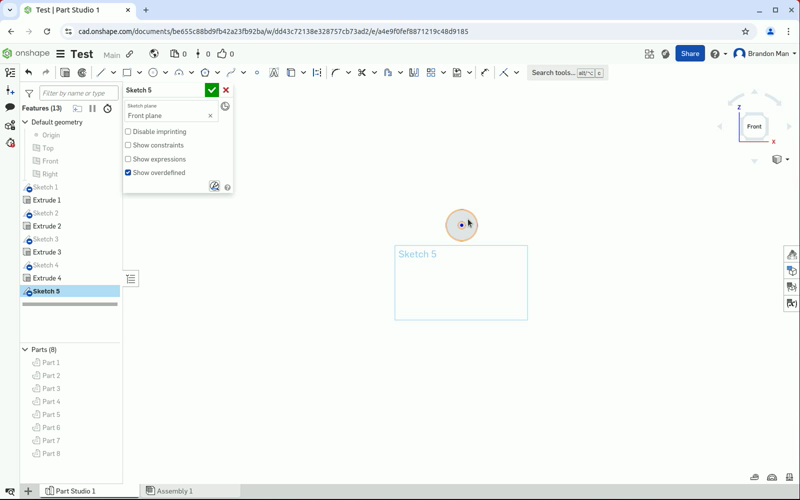
scroll(6)
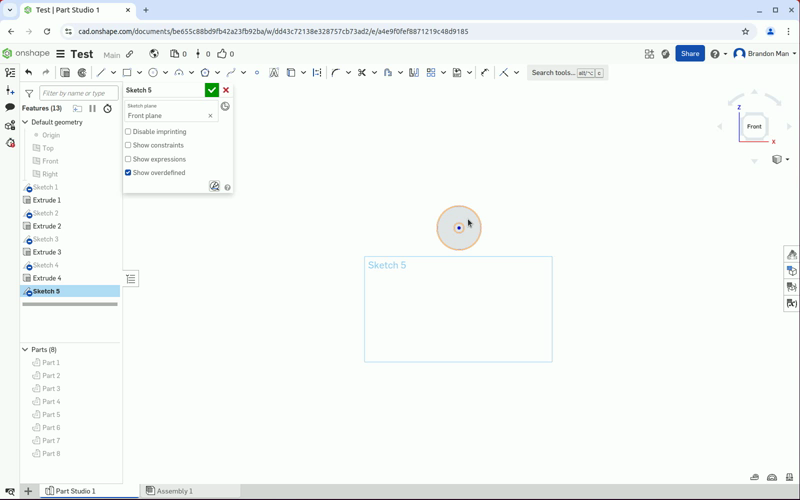
scroll(6)
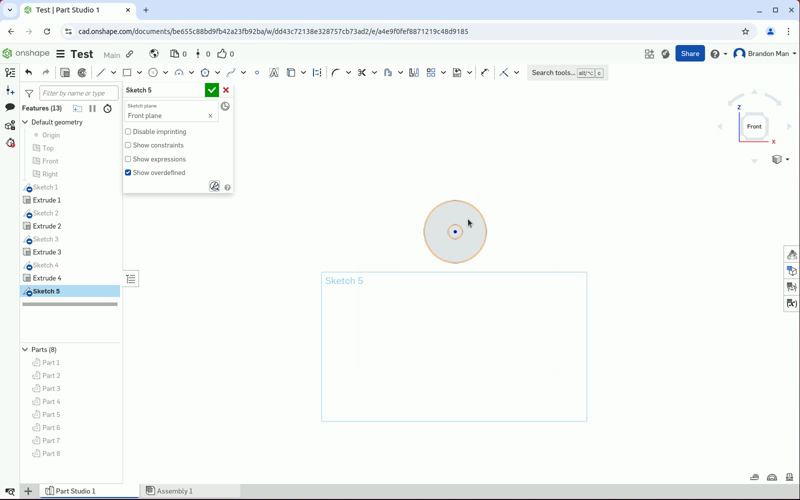
scroll(6)
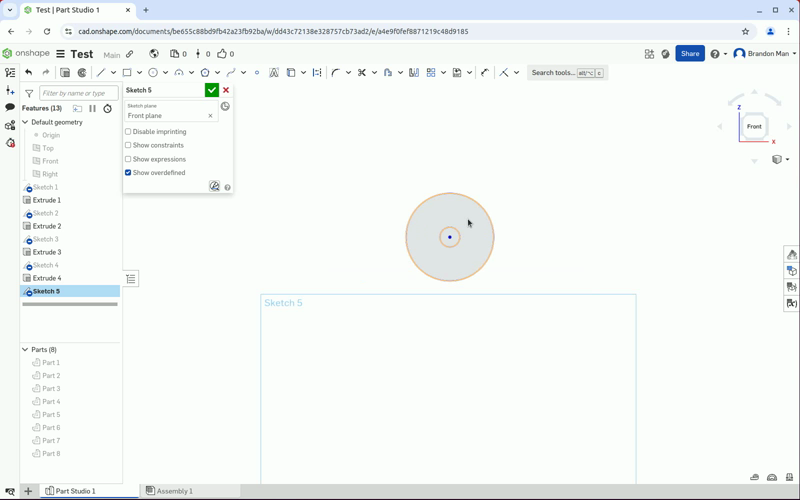
scroll(6)
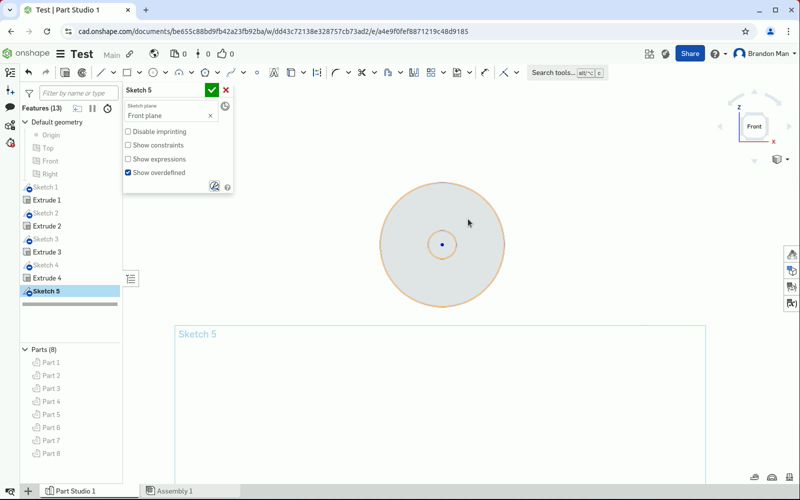
scroll(6)
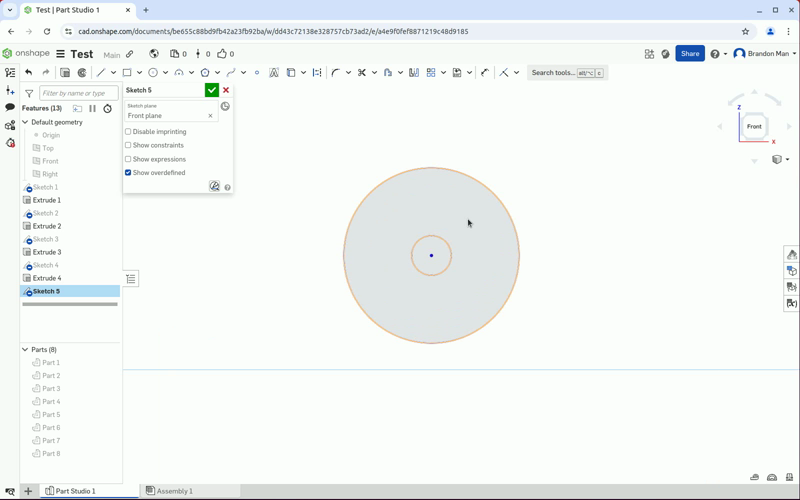
scroll(6)
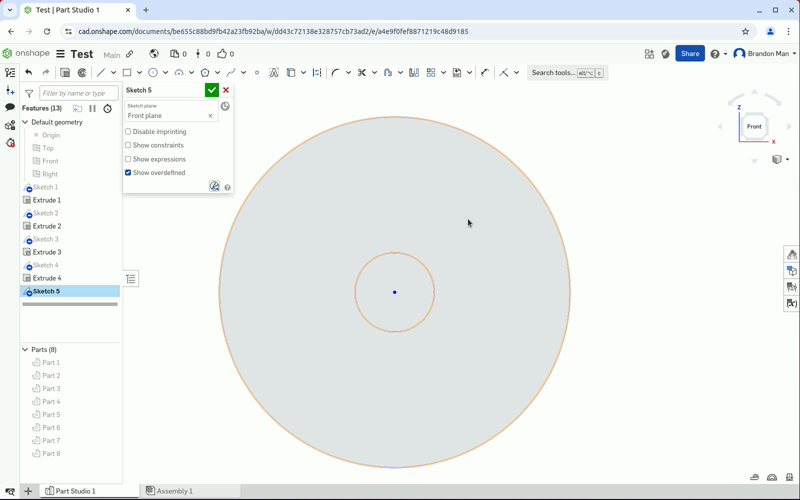
click(468, 218)
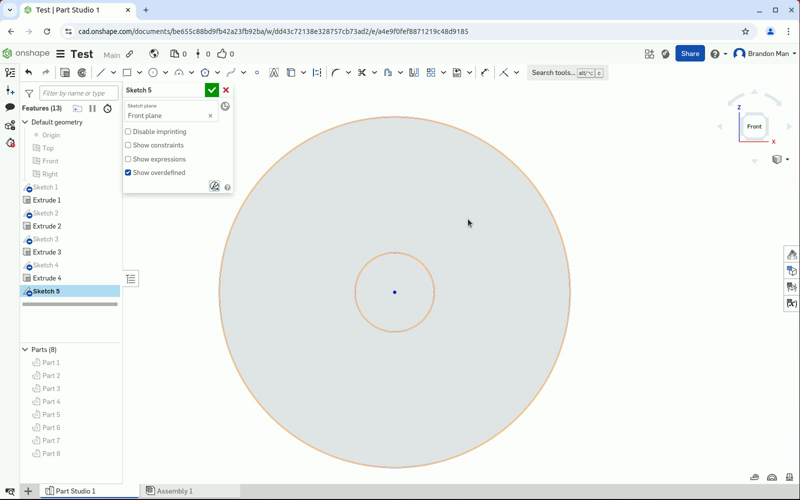
scroll(-6)
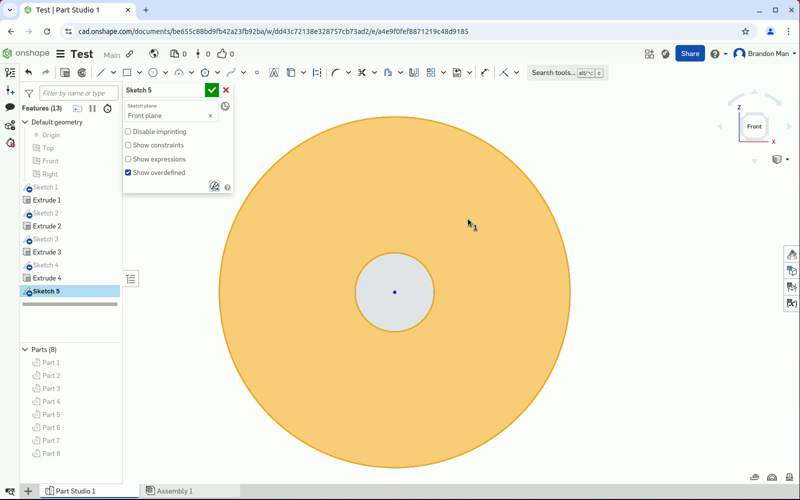
scroll(-6)
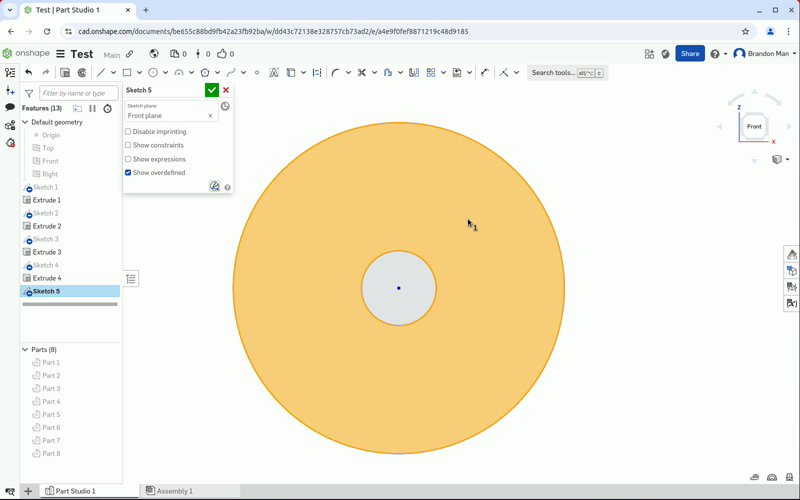
scroll(-6)
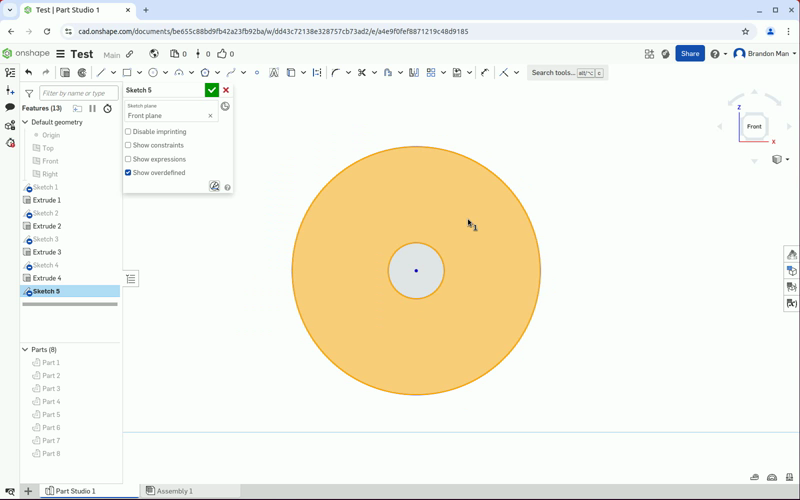
scroll(-6)
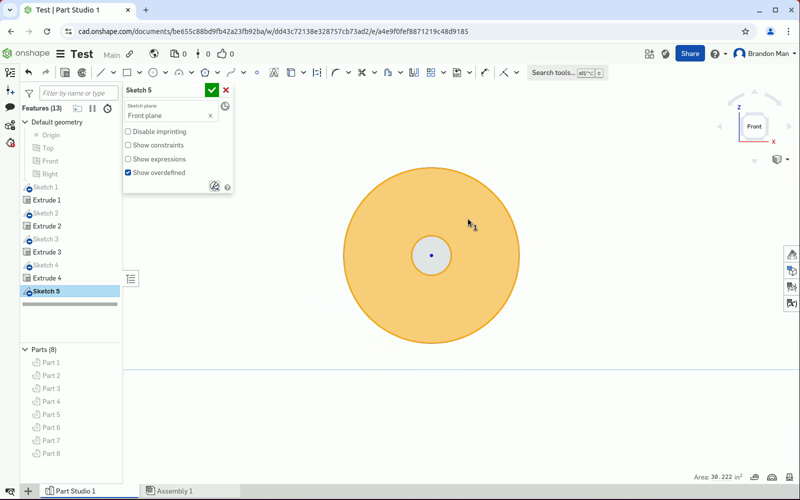
scroll(-6)
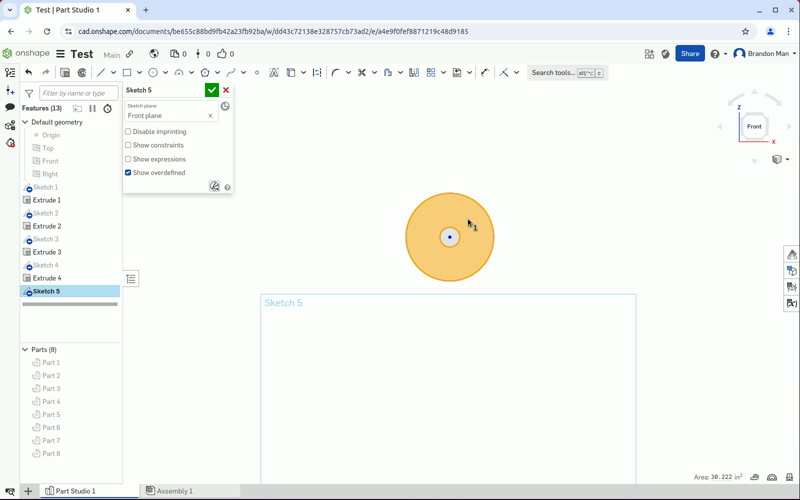
scroll(-6)
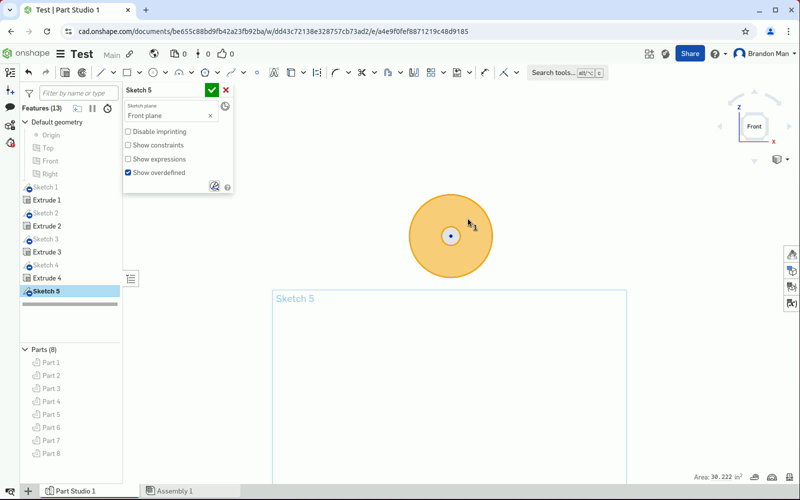
scroll(-6)
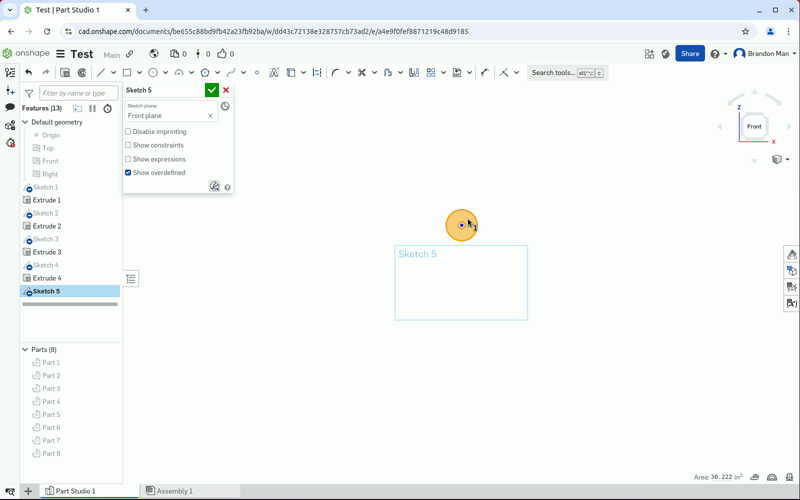
mouse_move(73, 352)
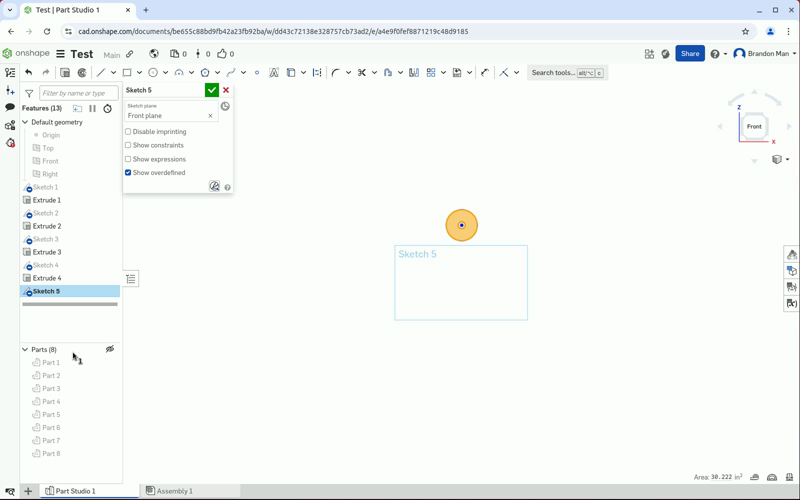
key(shift+y)
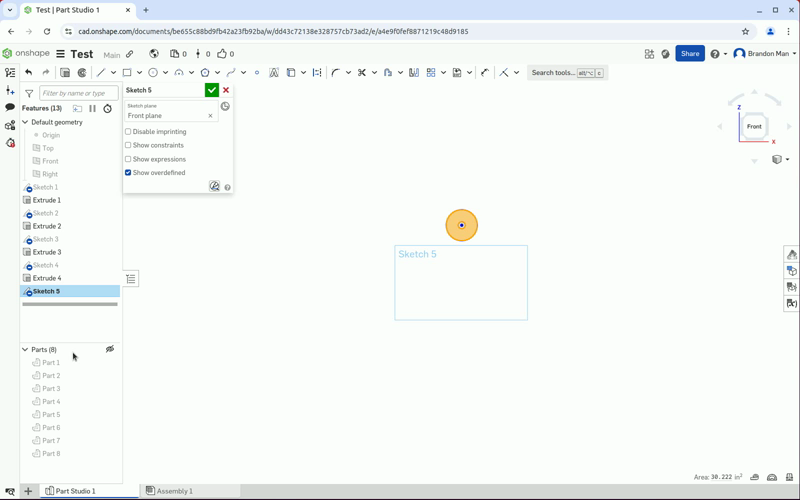
key(shift+e)
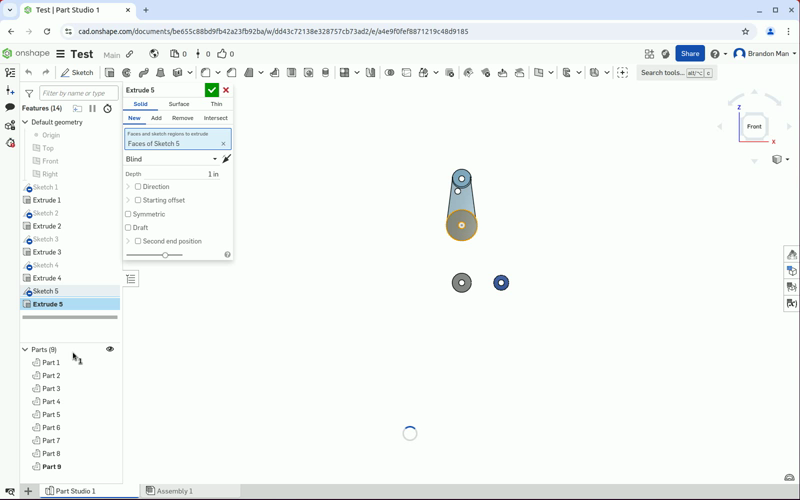
mouse_move(143, 106)
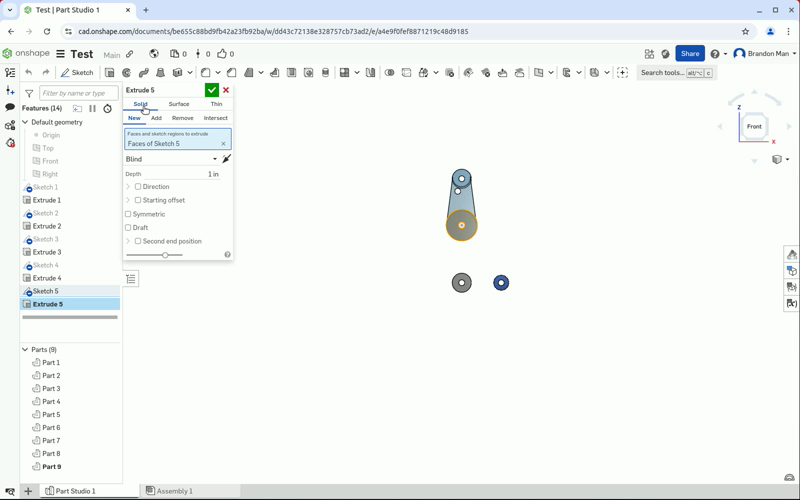
click(143, 106)
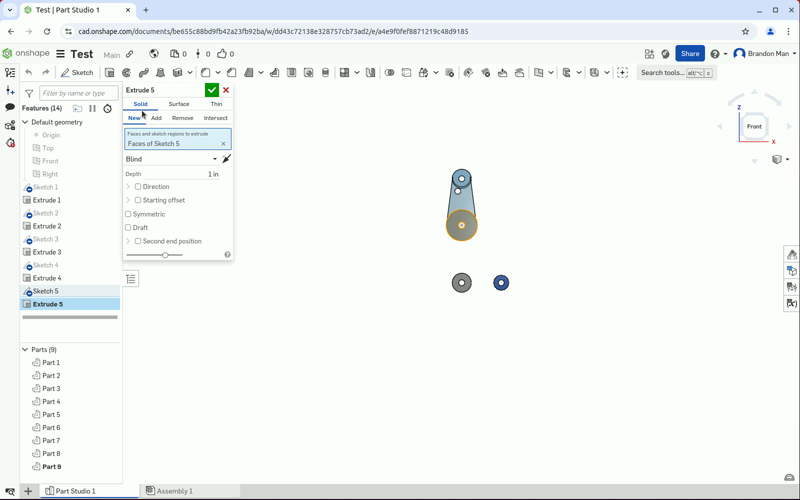
mouse_move(137, 120)
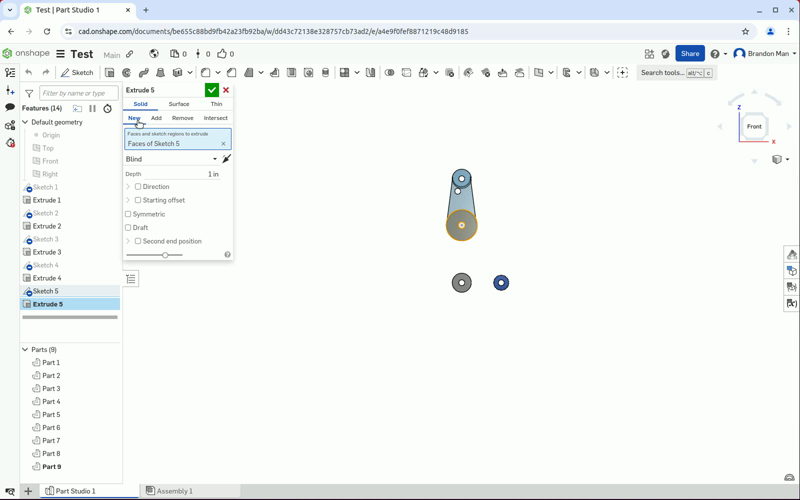
click(137, 120)
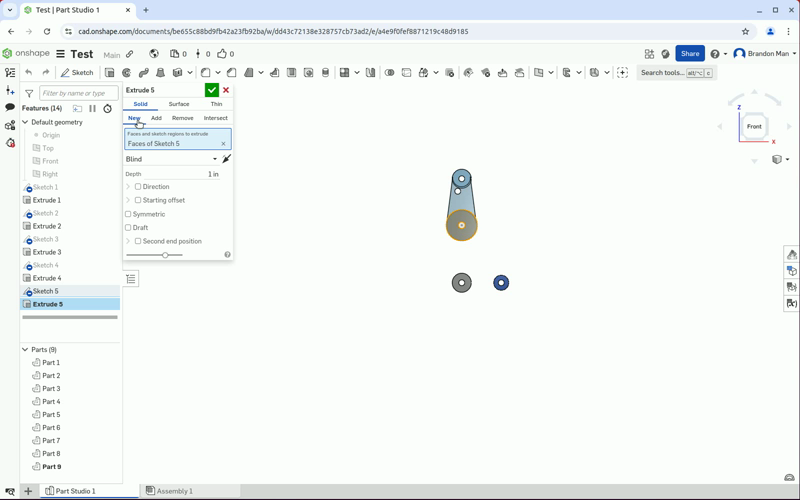
key(tab, 4)
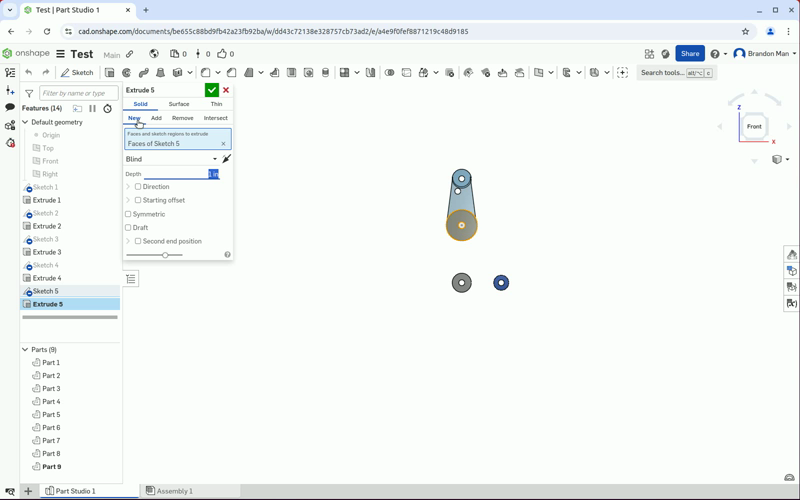
text(0.481)
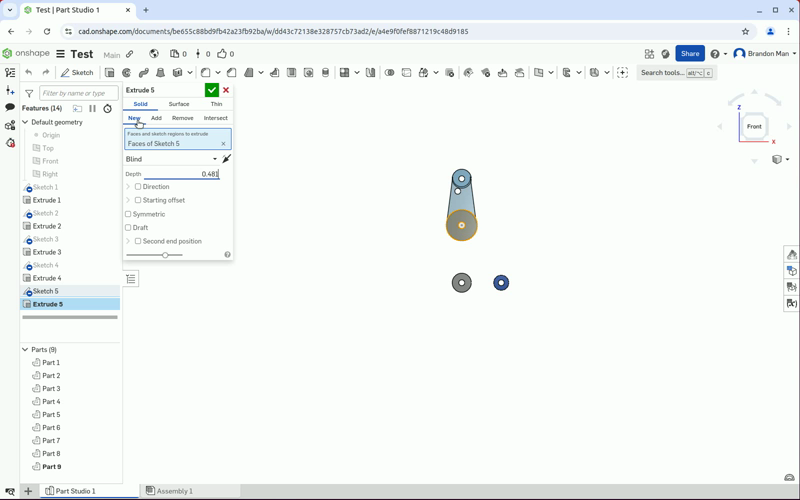
key(enter)
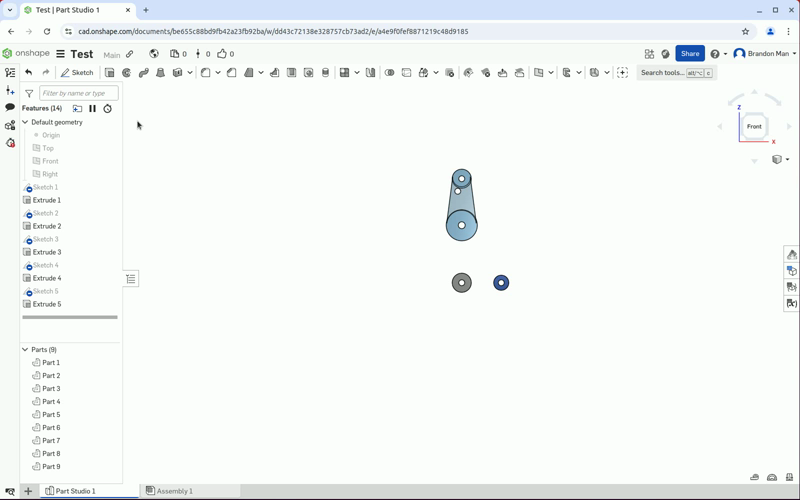
key(shift+h)
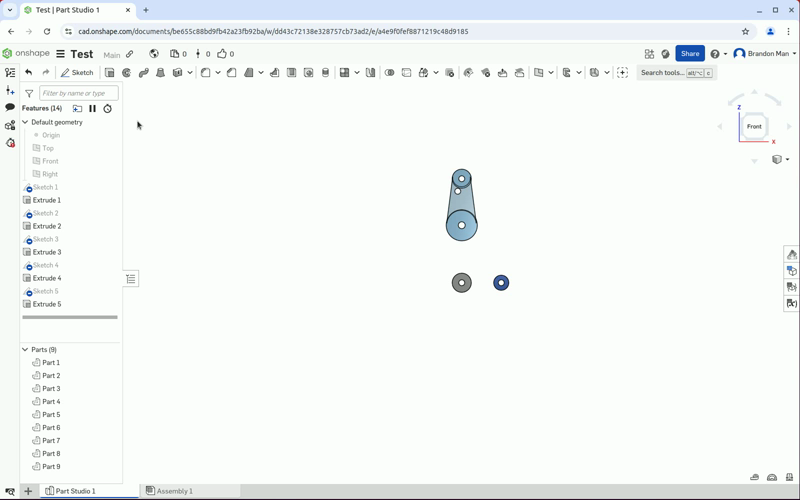
key(shift+h)
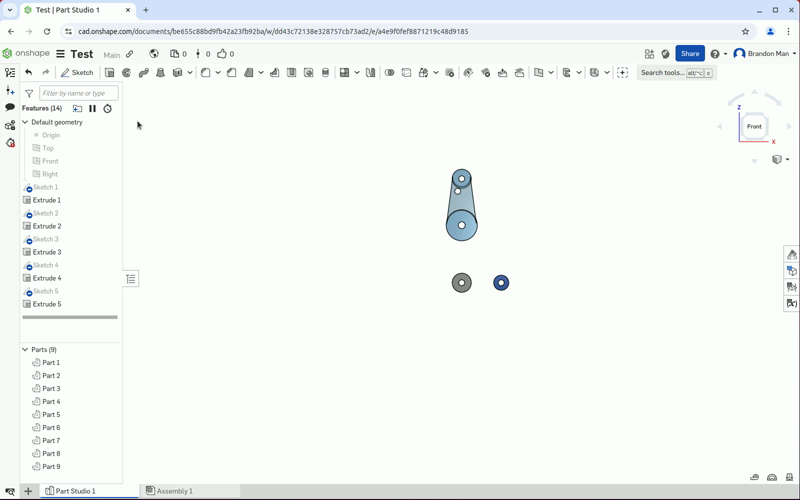
mouse_move(73, 189)
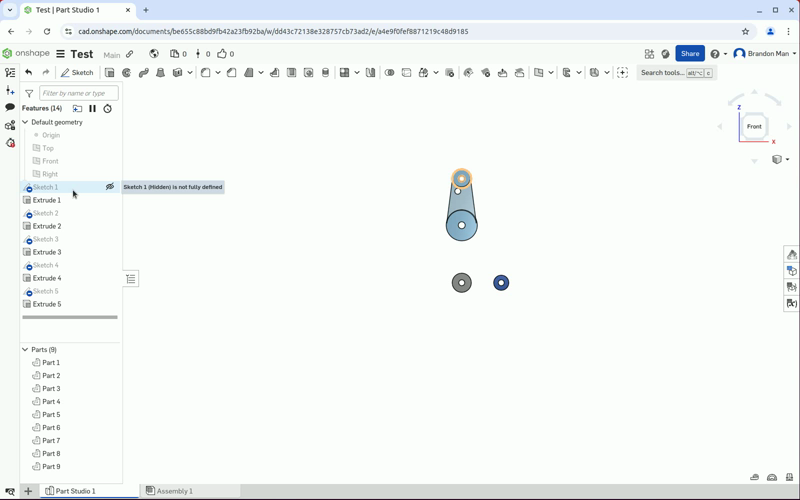
click(73, 189)
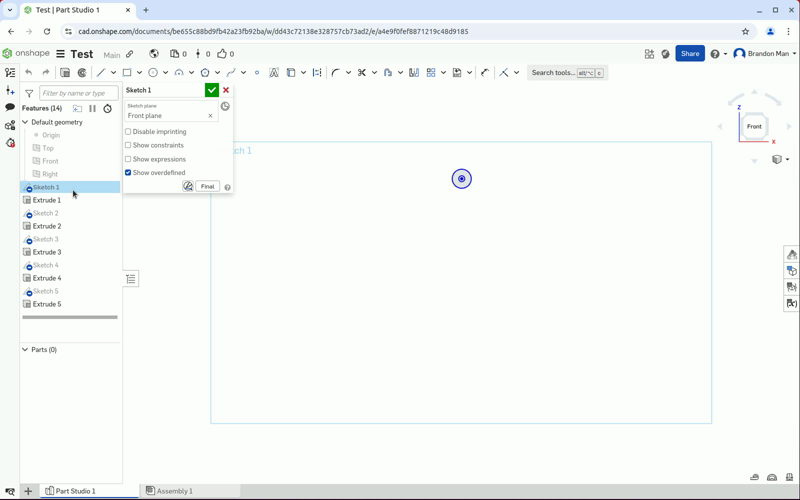
mouse_move(229, 92)
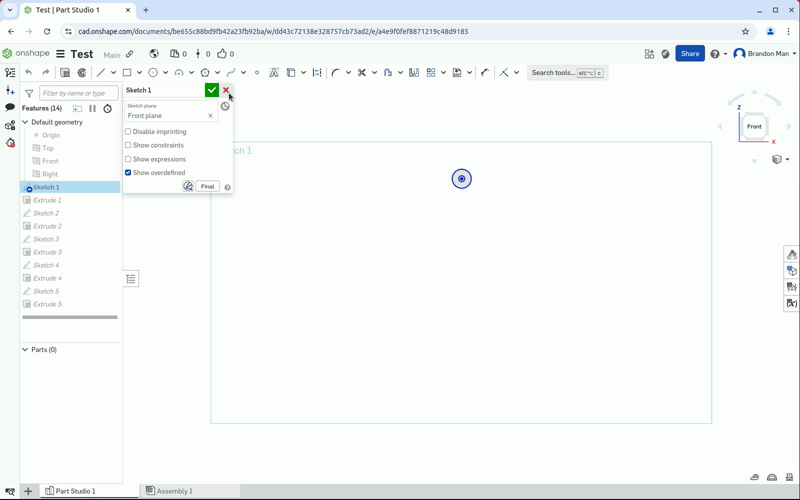
click(229, 92)
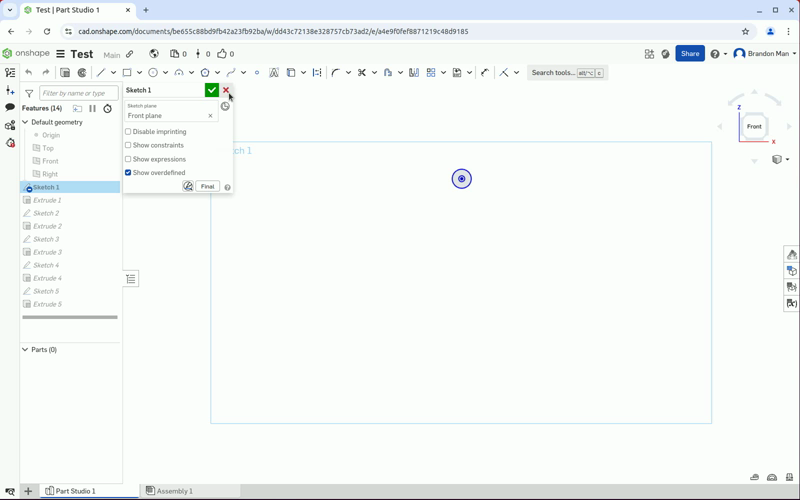
key(shift+s)
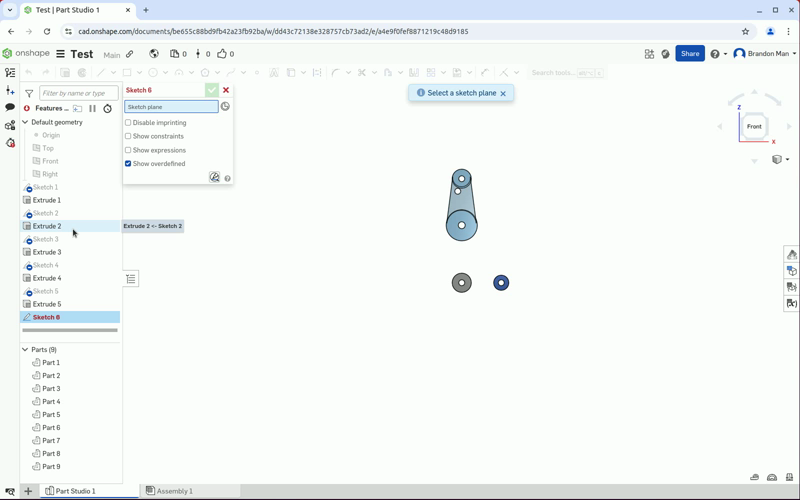
scroll(3)
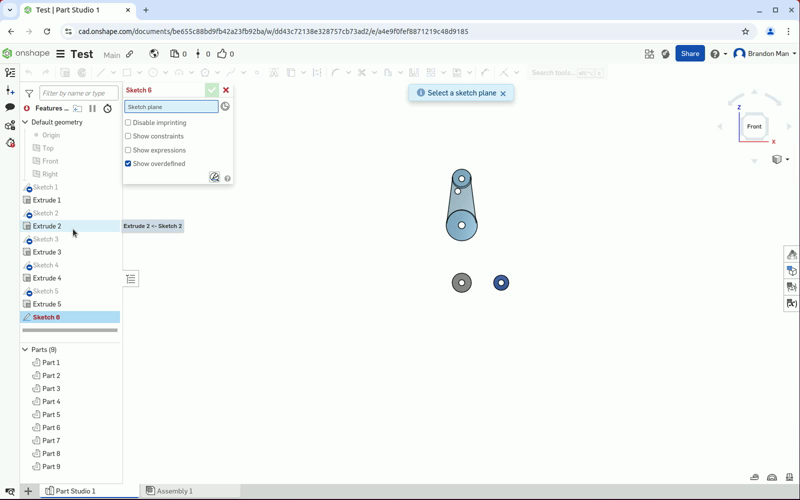
mouse_move(73, 163)
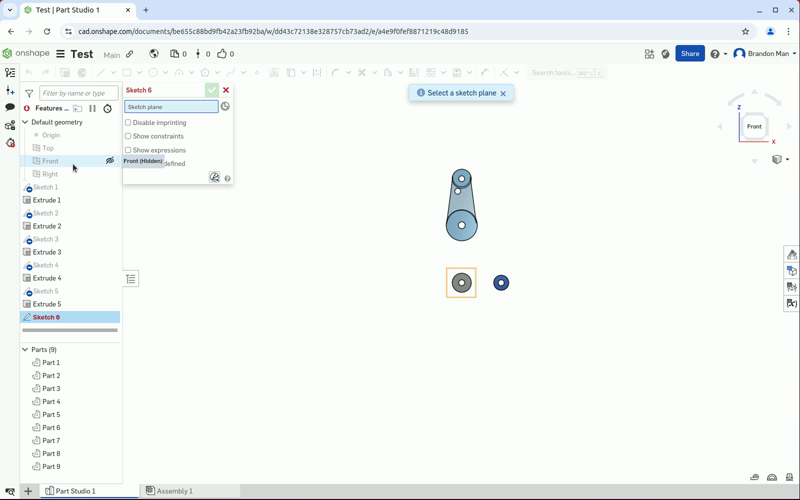
click(73, 163)
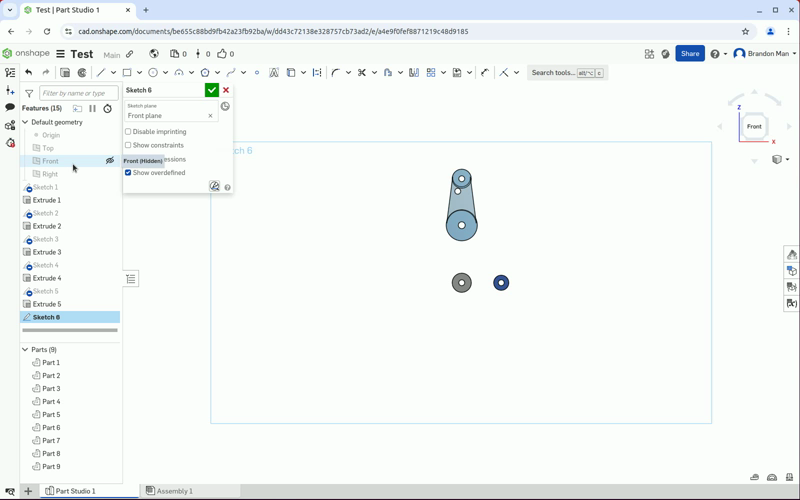
mouse_move(73, 352)
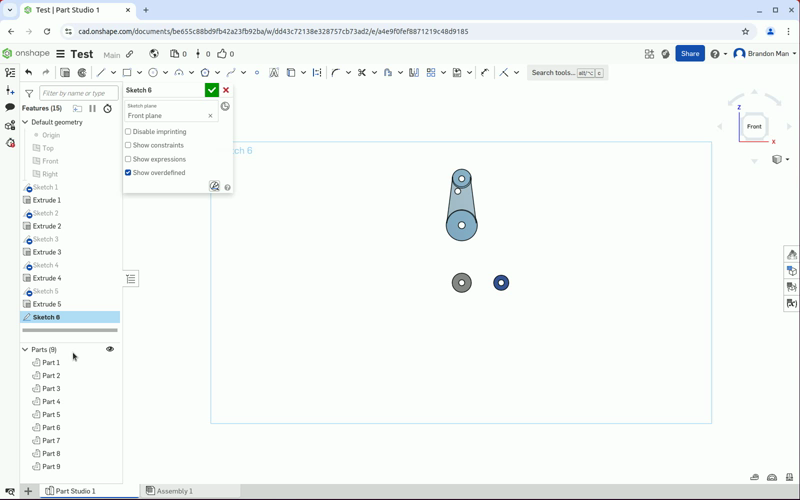
key(y)
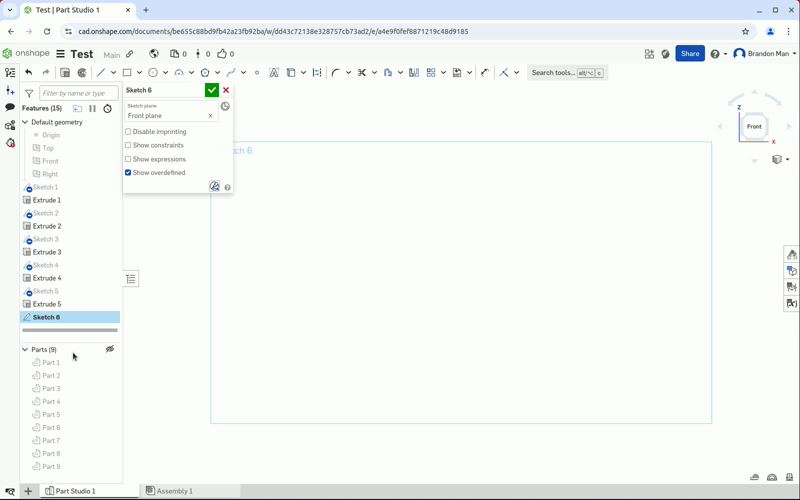
key(l)
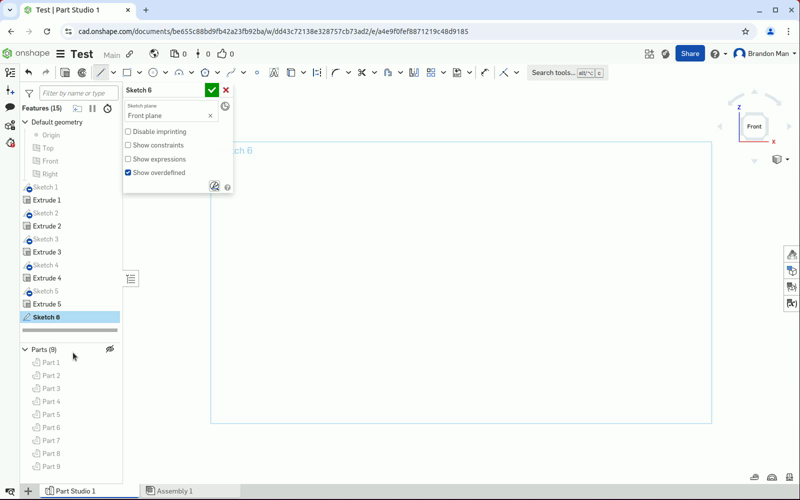
key_down(shift)
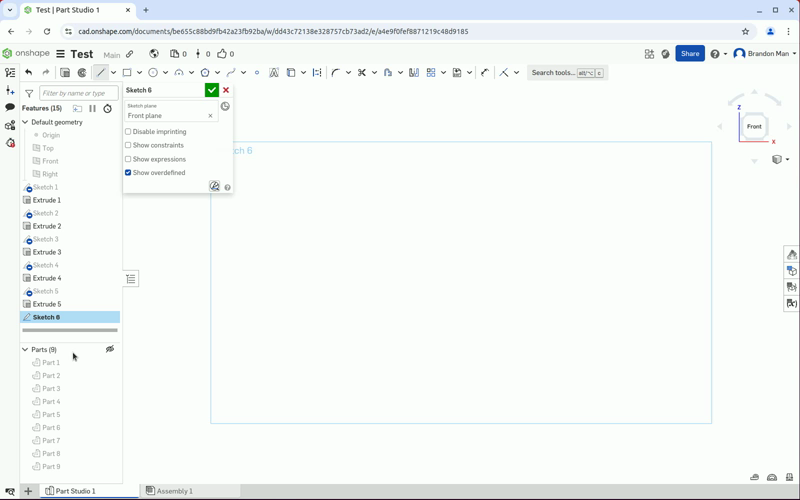
mouse_move(446, 226)
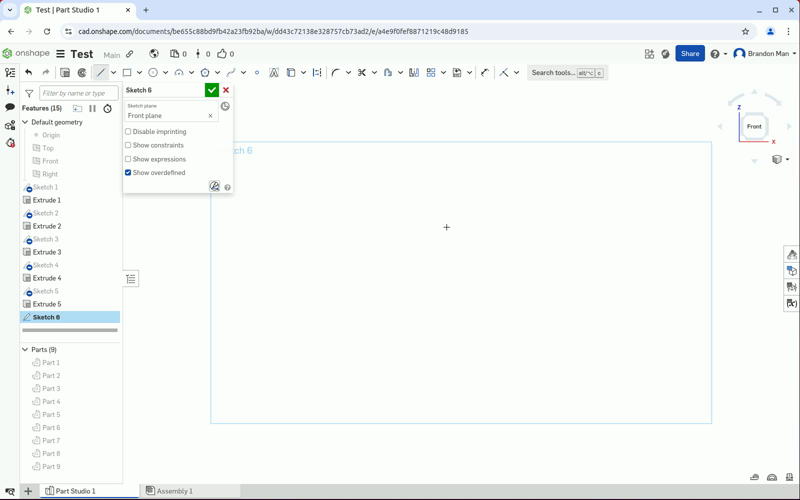
click(446, 226)
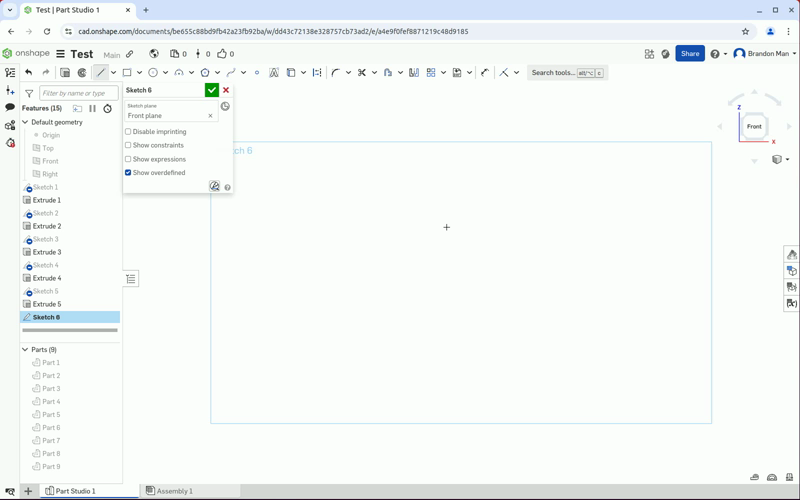
key_up(shift)
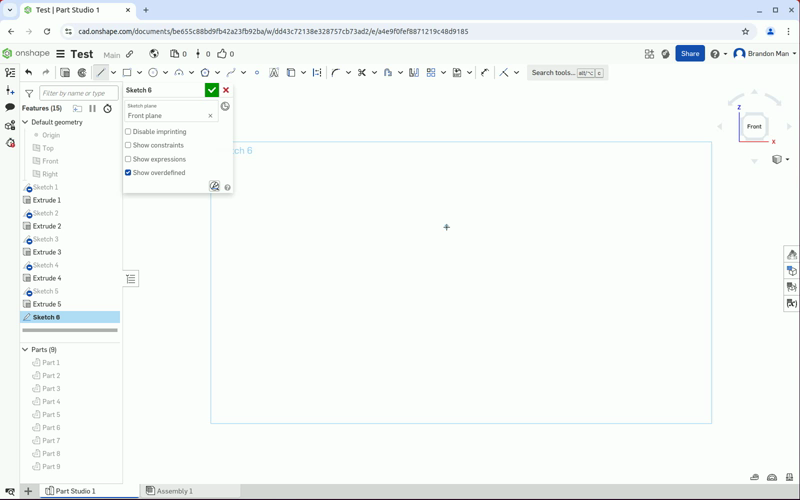
key_down(shift)
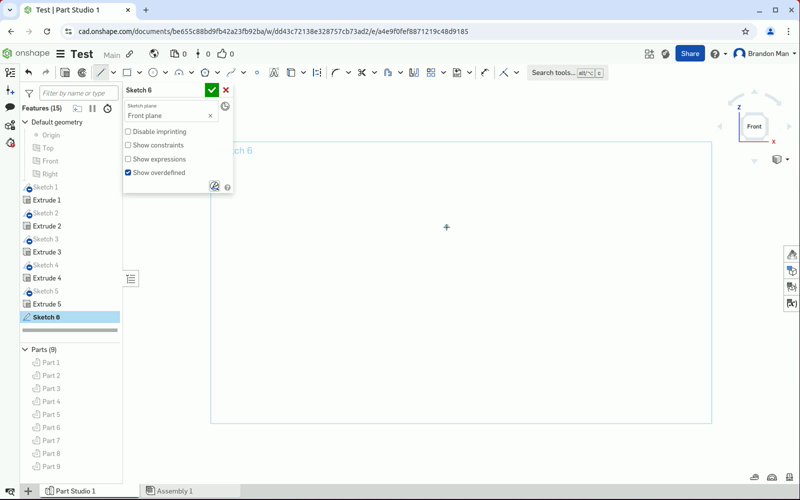
mouse_move(476, 226)
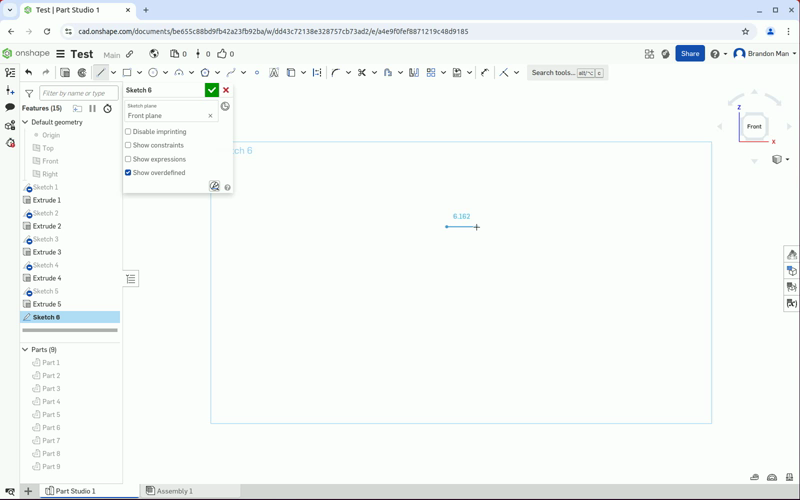
mouse_move(452, 284)
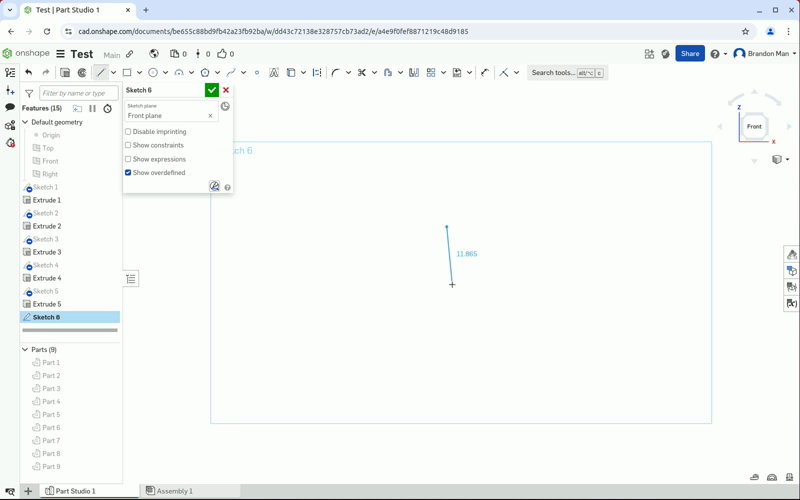
click(452, 284)
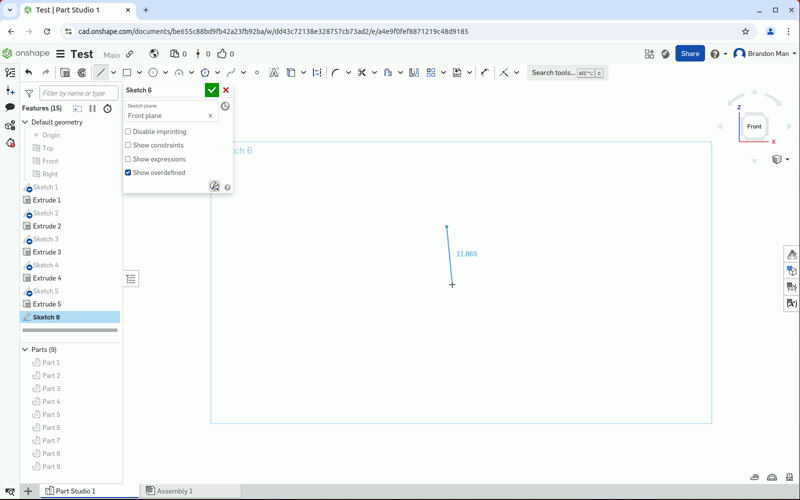
key_up(shift)
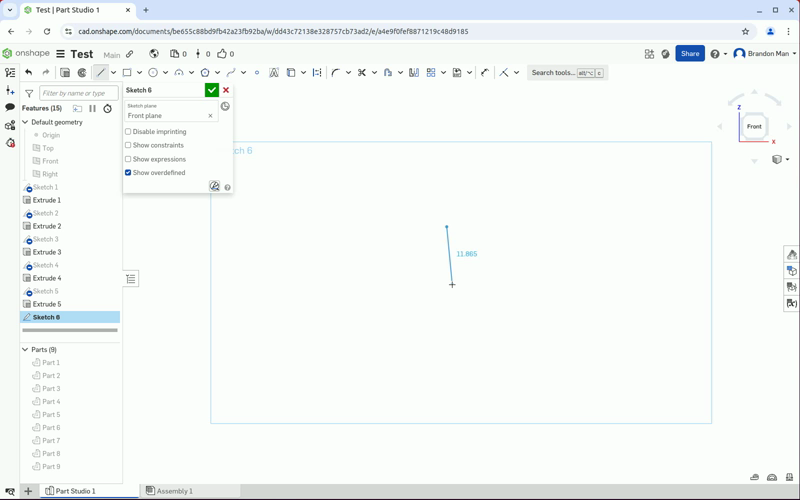
key(esc)
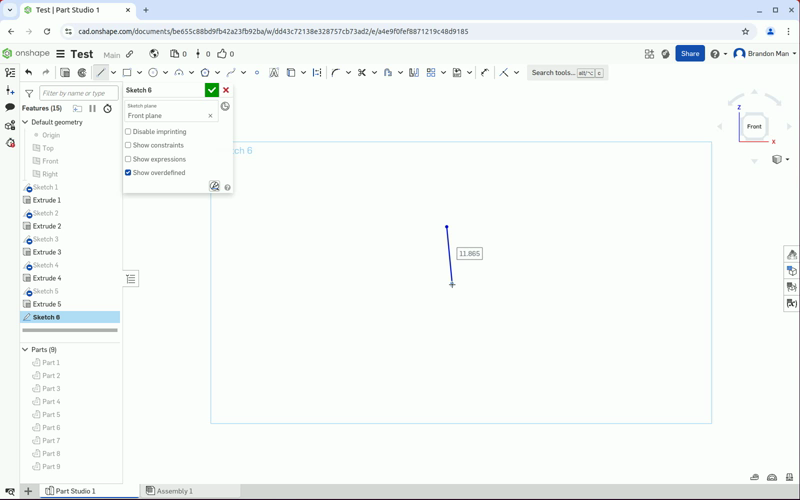
key(a)
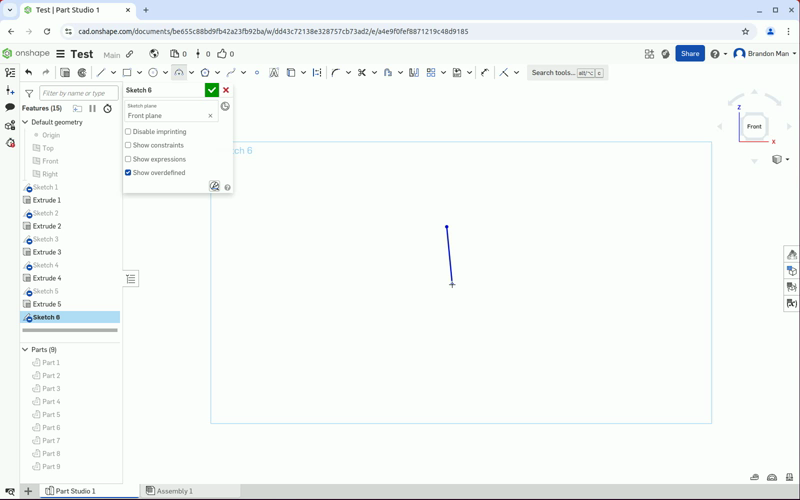
mouse_move(452, 284)
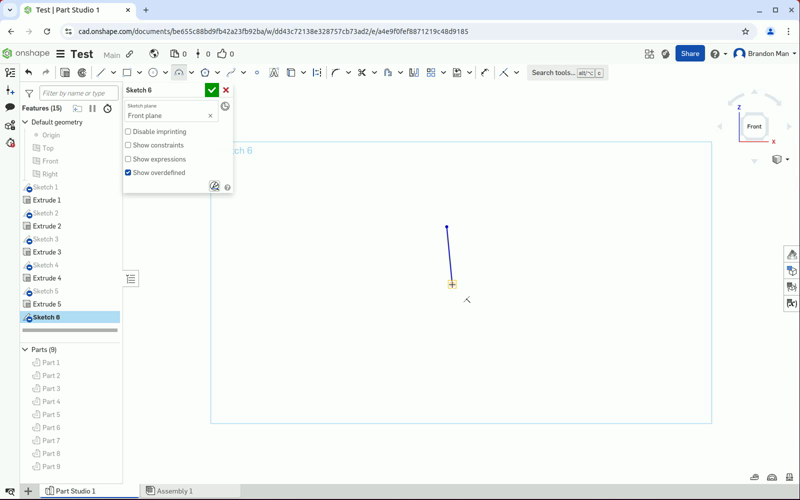
click(452, 284)
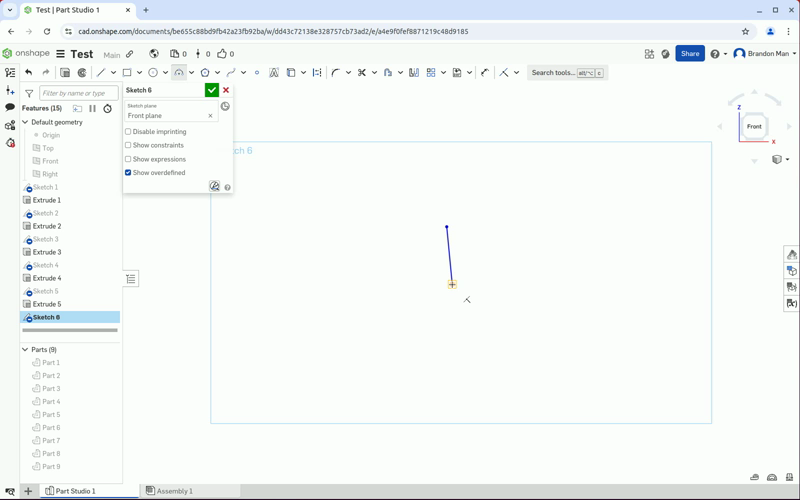
key_down(shift)
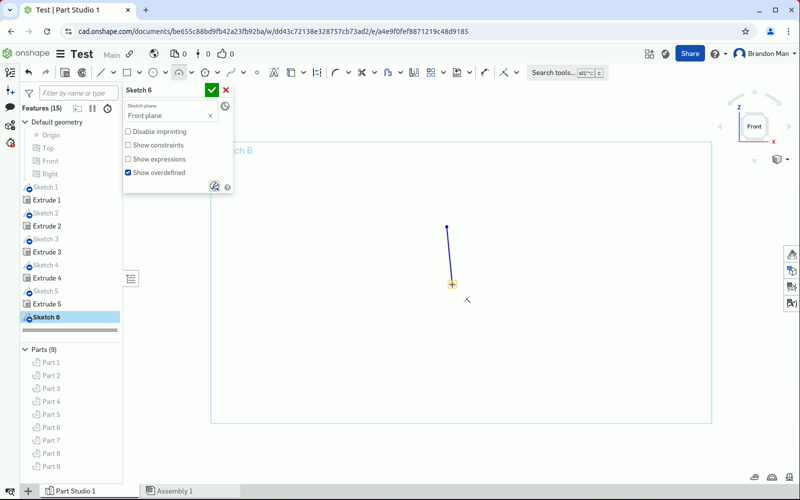
mouse_move(461, 291)
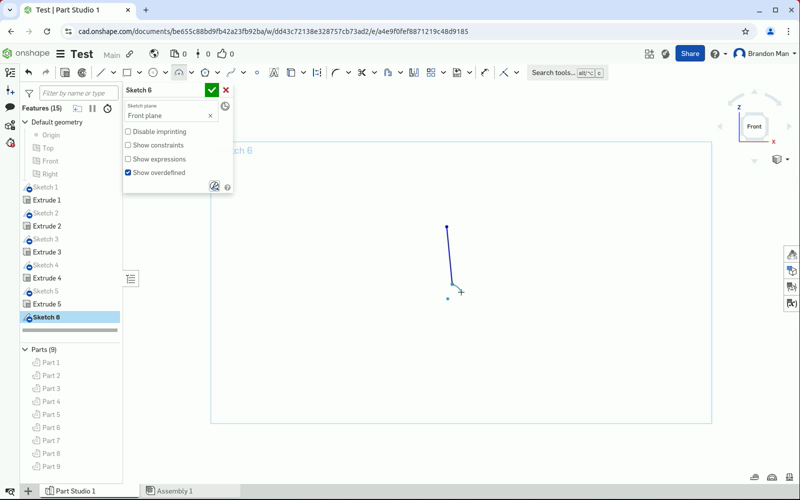
click(461, 291)
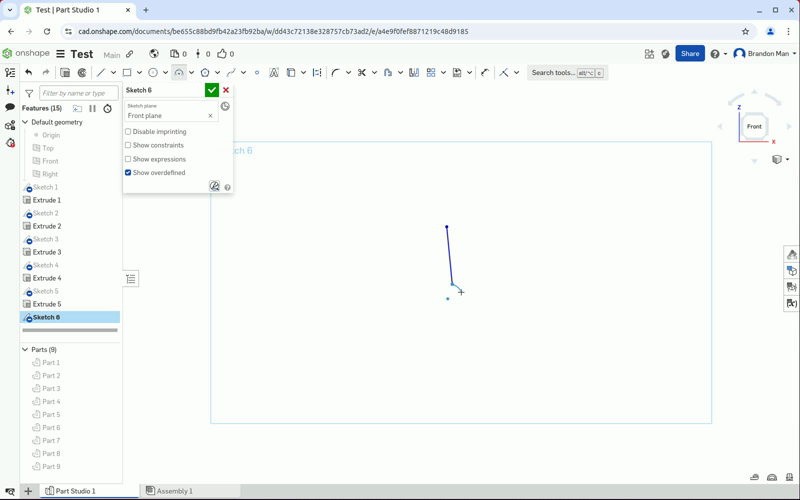
mouse_move(466, 276)
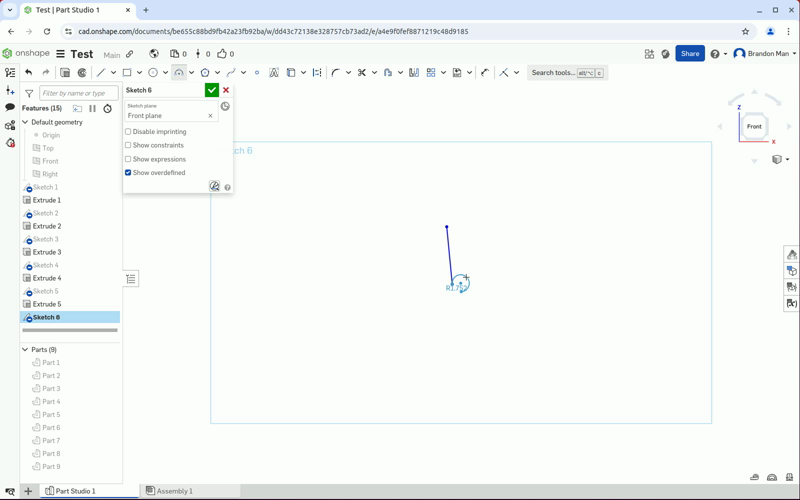
click(466, 276)
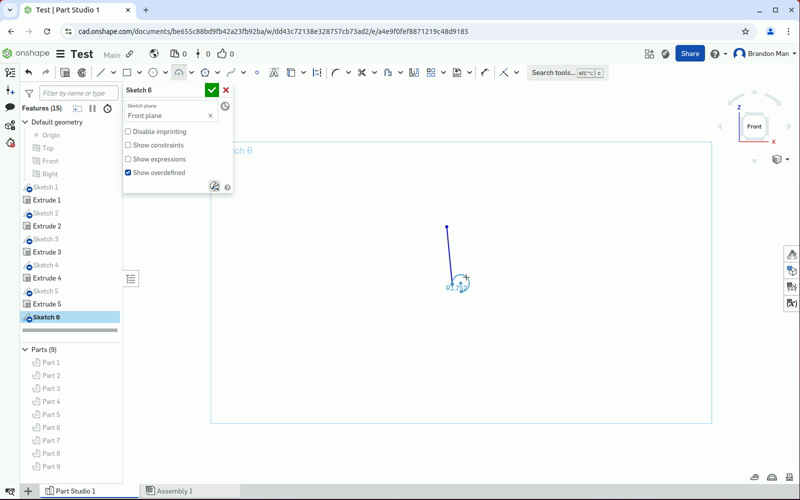
key_up(shift)
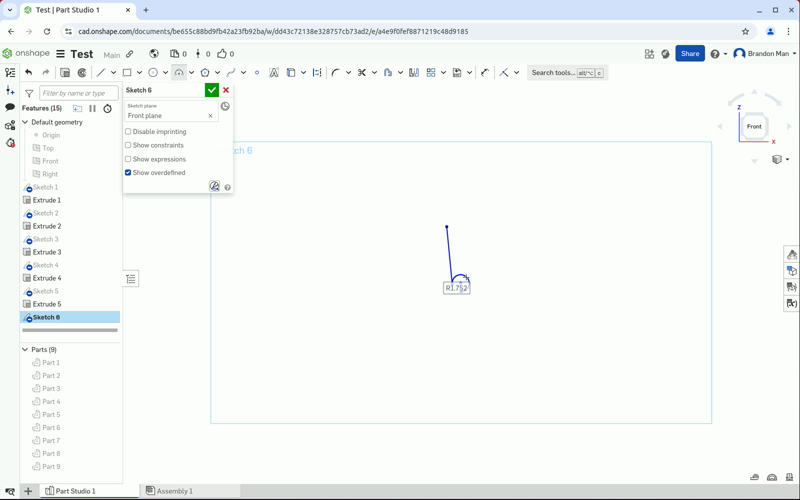
key(esc)
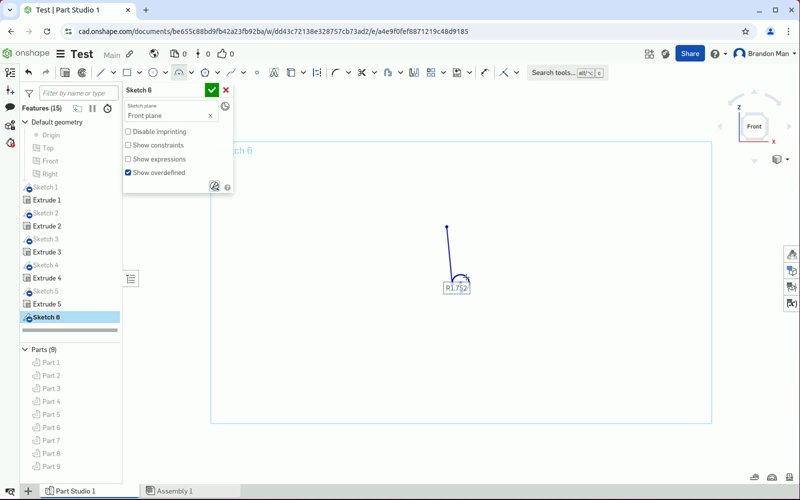
key(l)
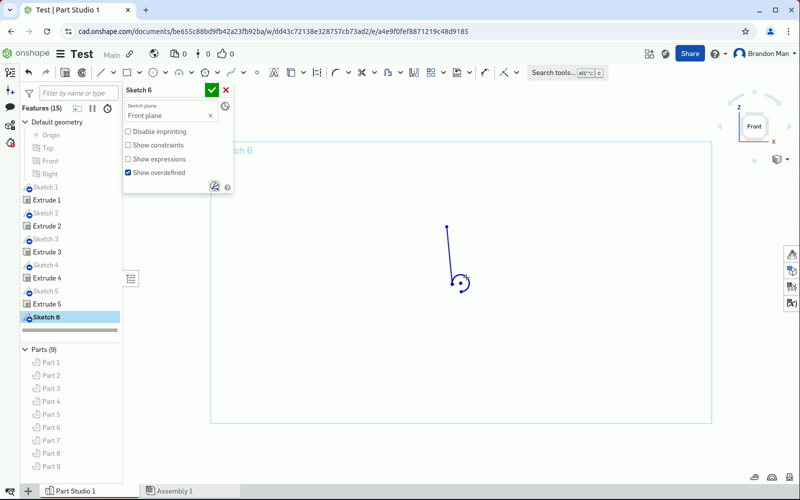
mouse_move(461, 291)
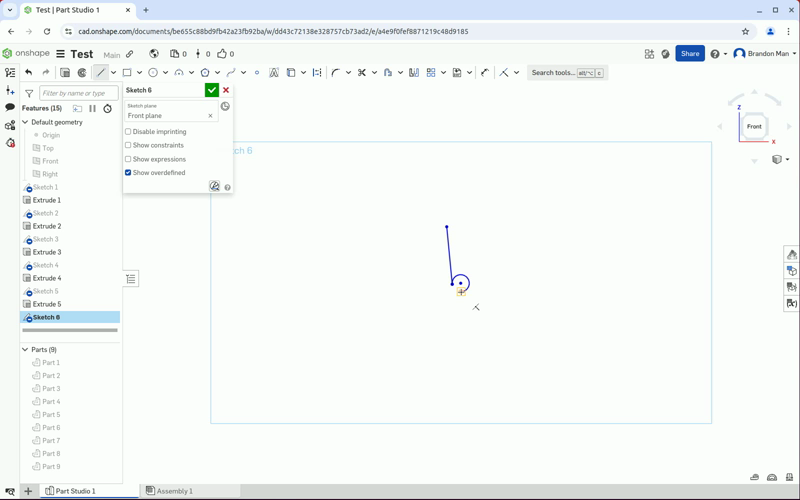
click(461, 291)
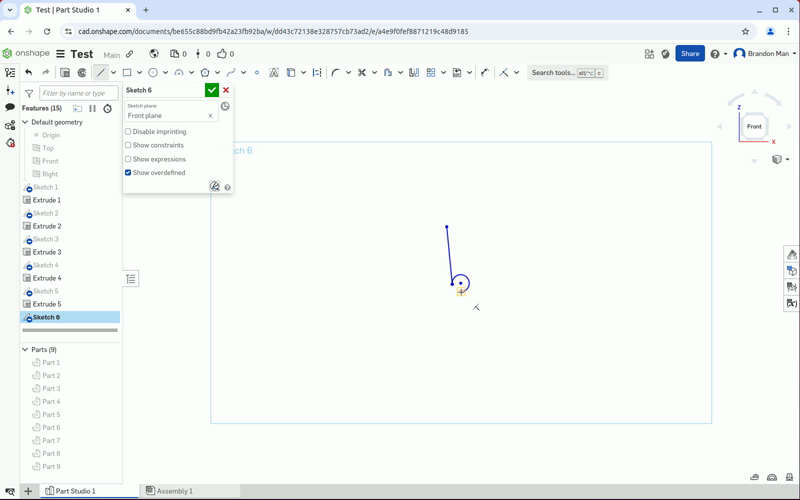
key_down(shift)
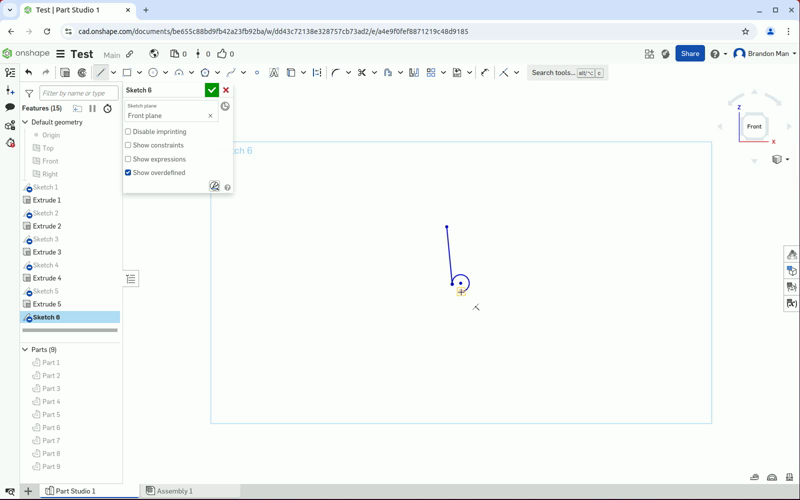
mouse_move(491, 291)
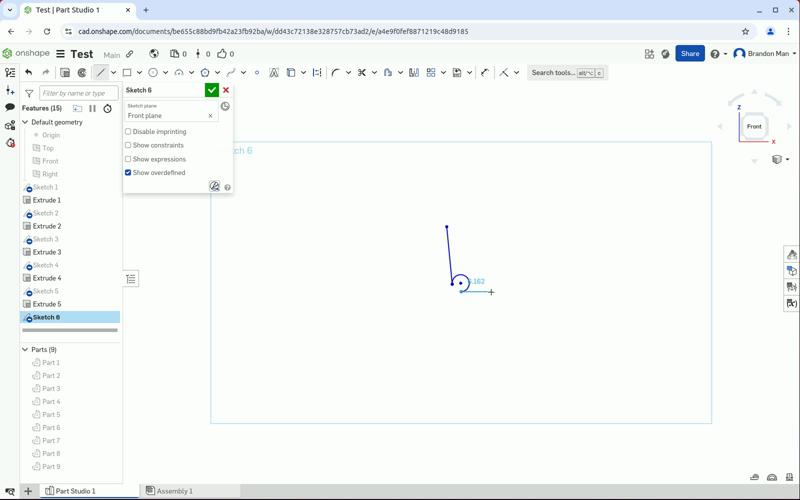
mouse_move(502, 290)
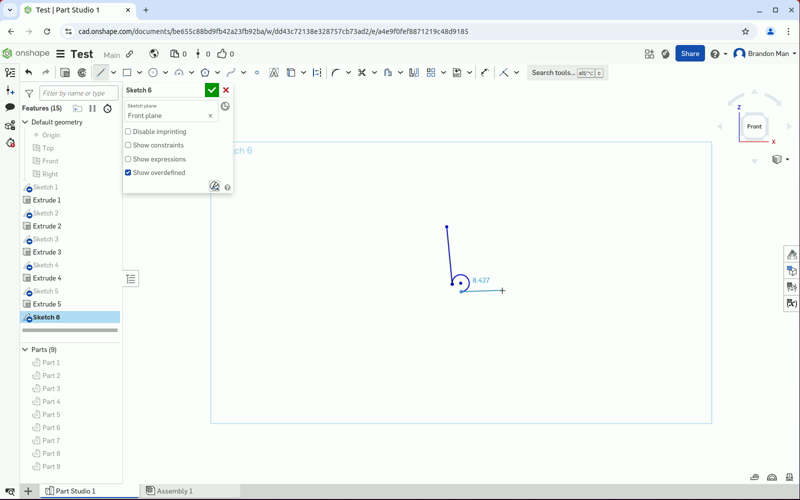
click(502, 290)
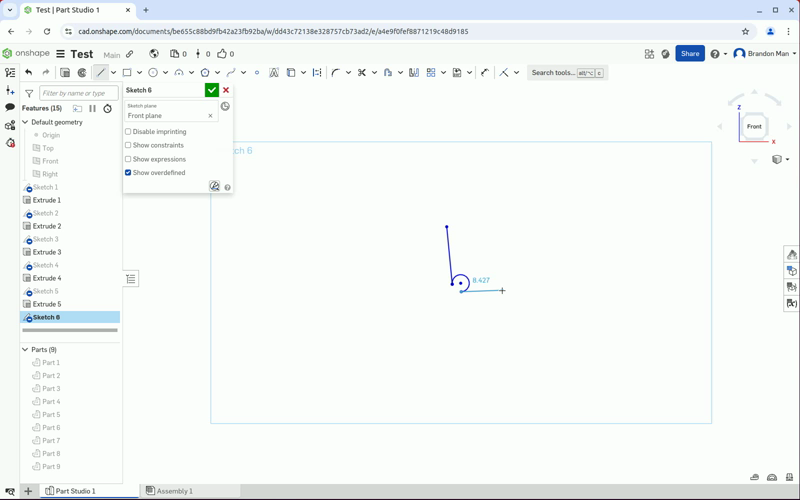
key_up(shift)
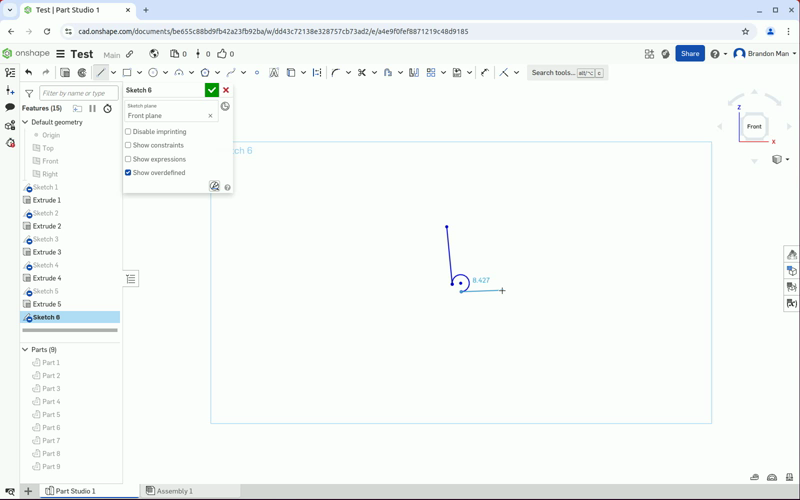
key(esc)
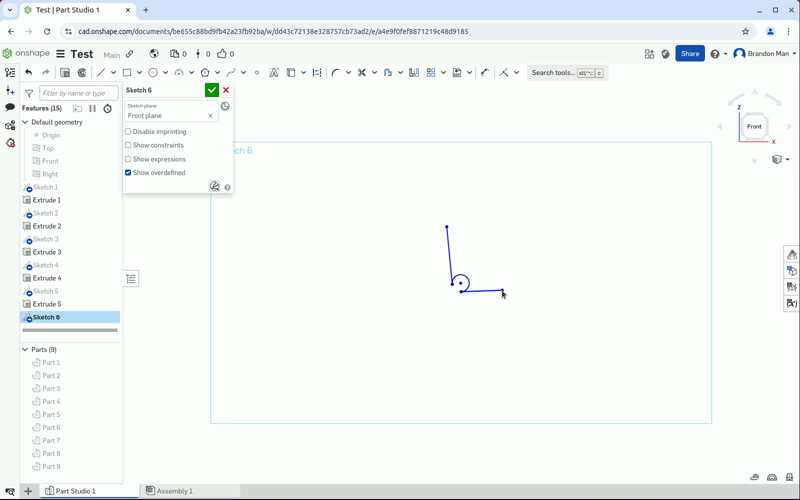
key(a)
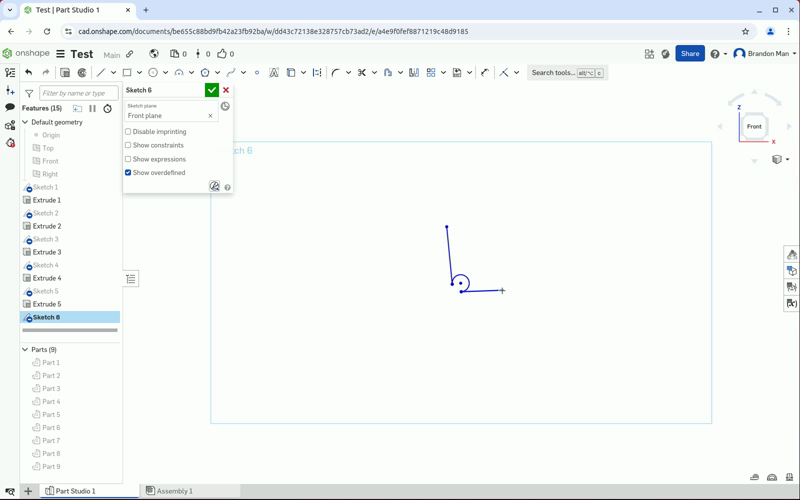
mouse_move(502, 290)
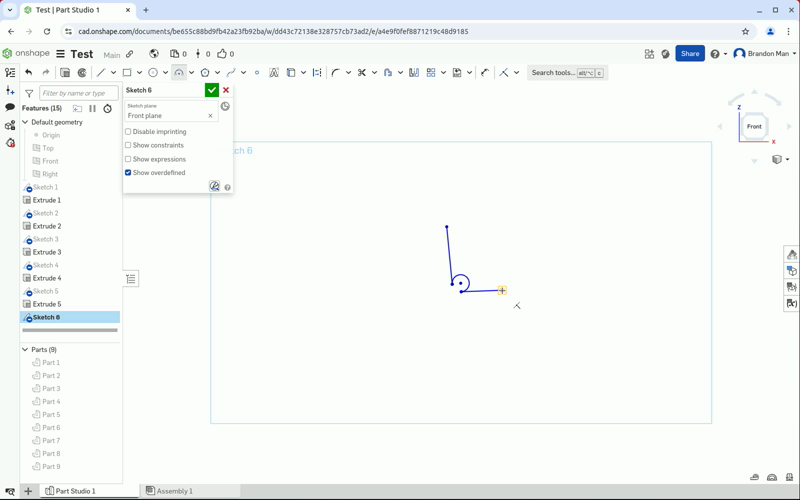
click(502, 290)
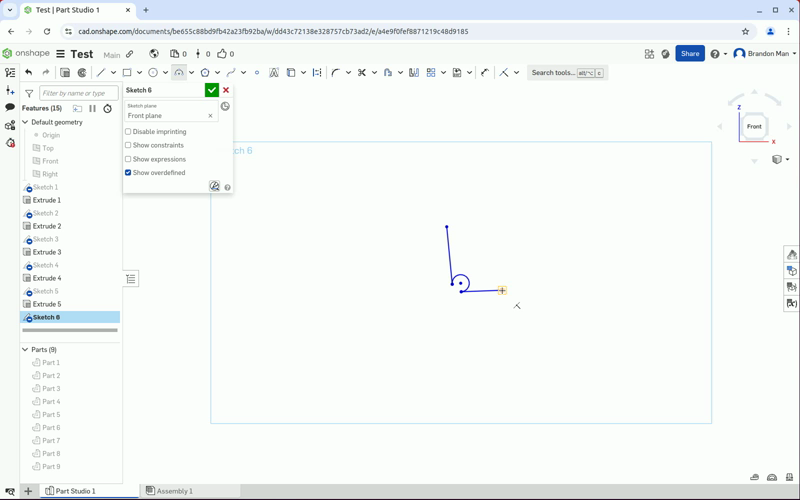
key_down(shift)
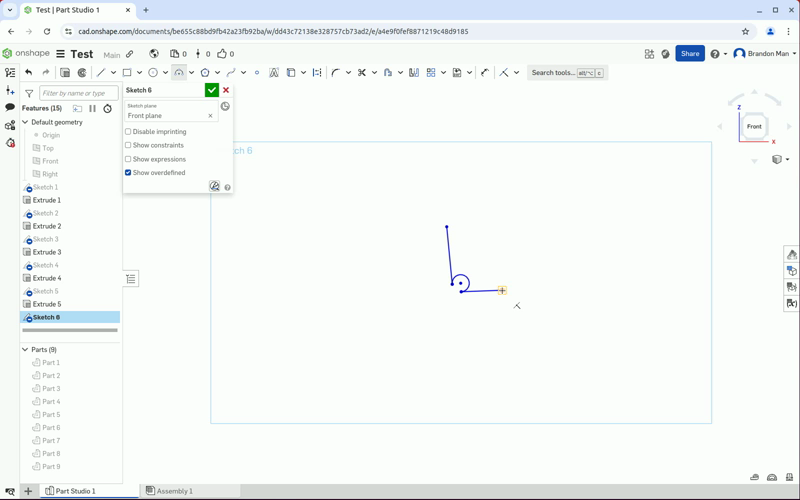
mouse_move(502, 276)
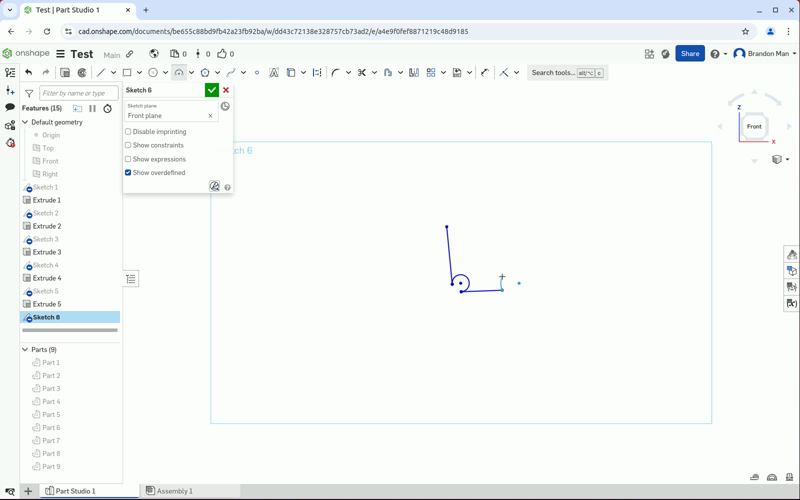
click(502, 276)
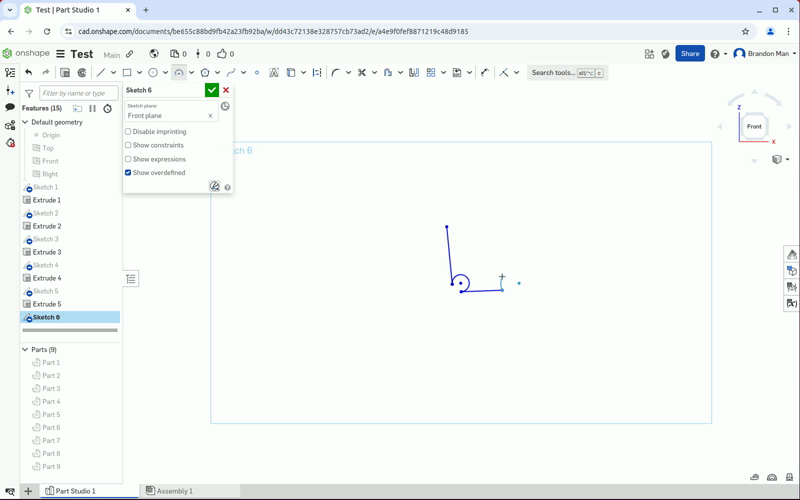
mouse_move(494, 282)
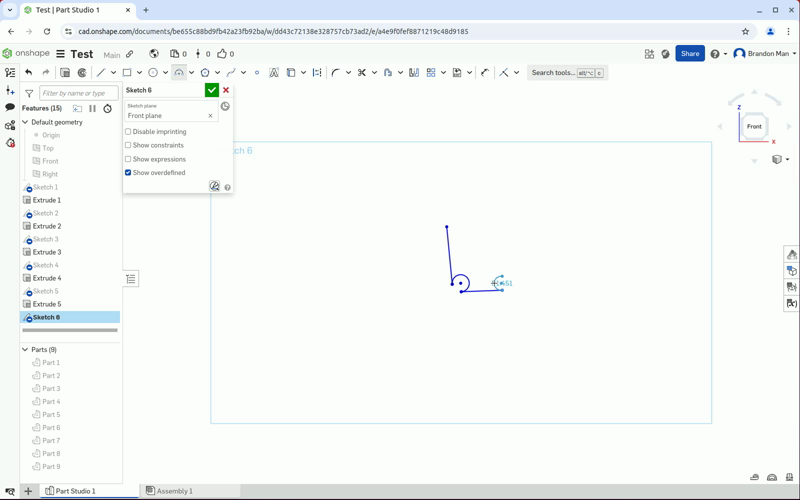
click(494, 282)
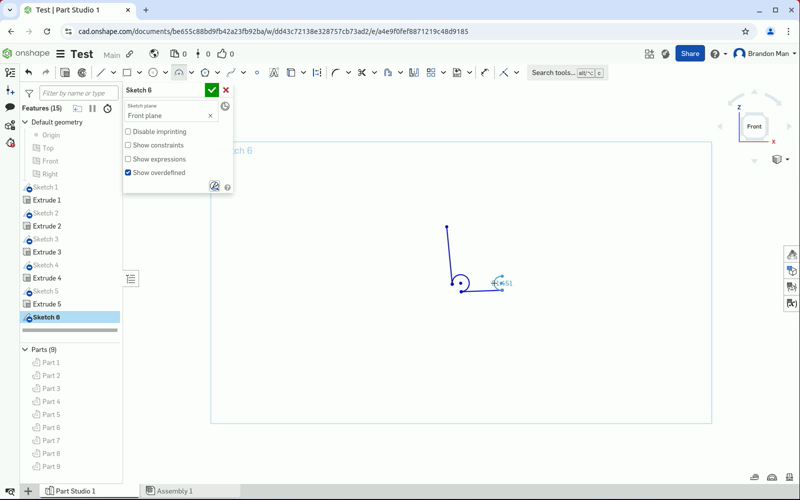
key_up(shift)
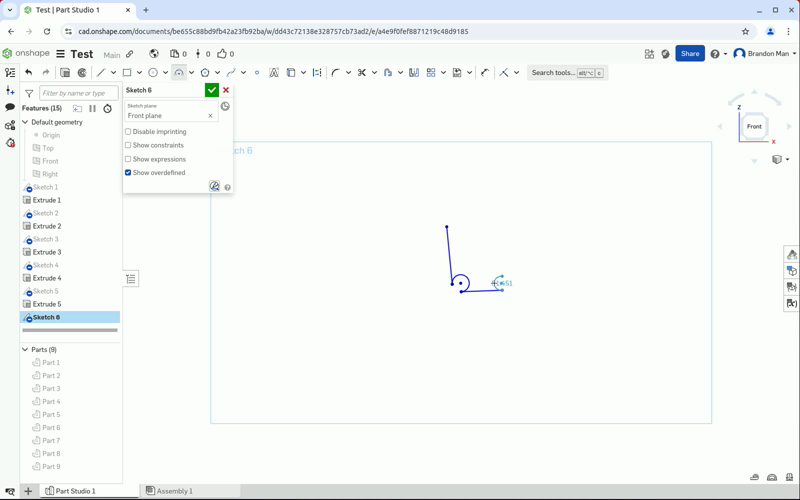
key(esc)
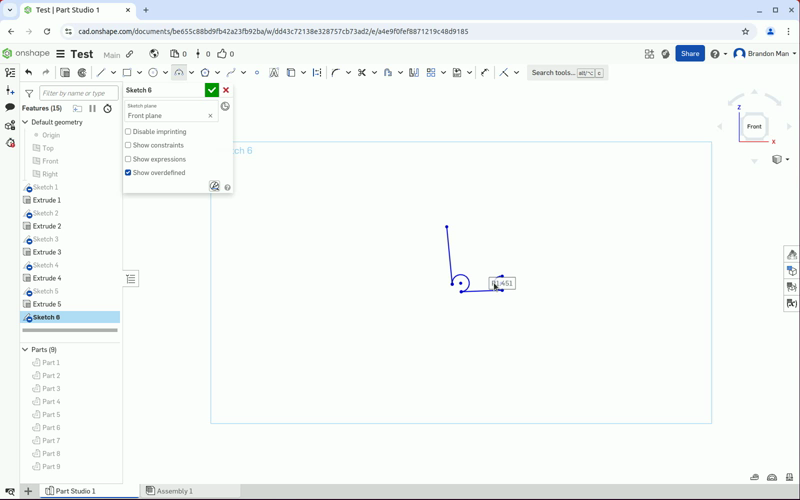
key(l)
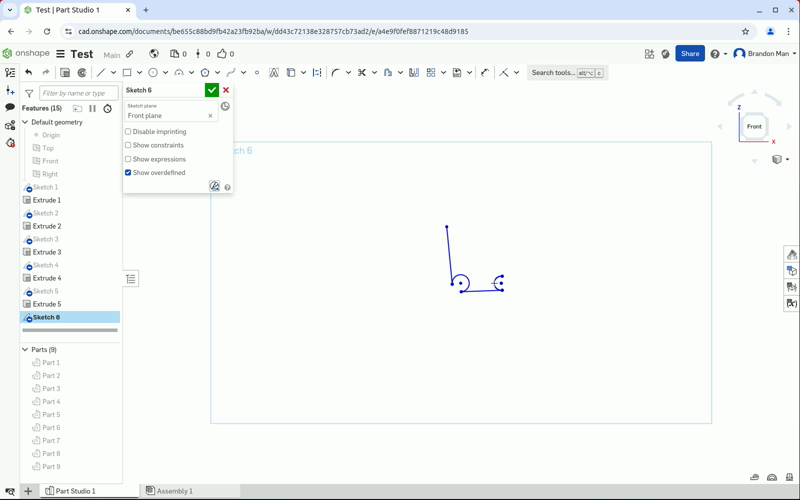
mouse_move(502, 276)
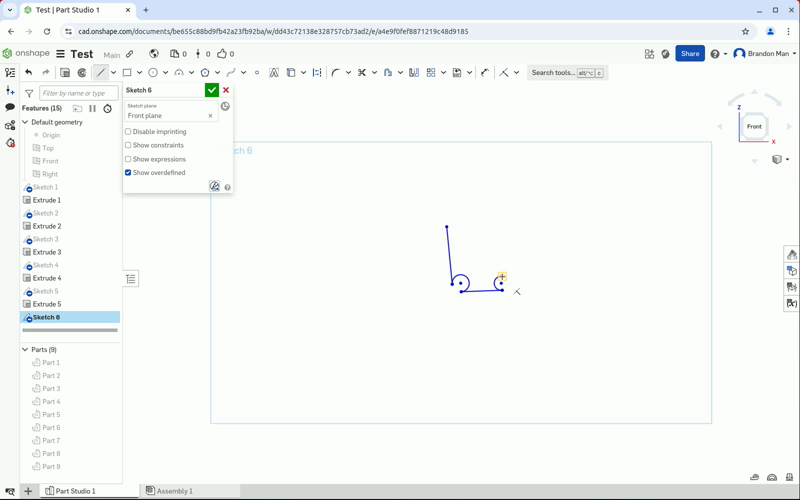
click(502, 276)
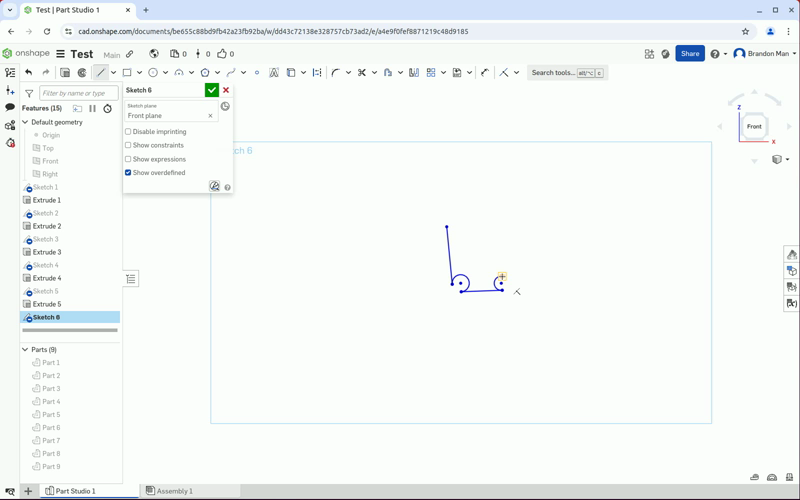
key_down(shift)
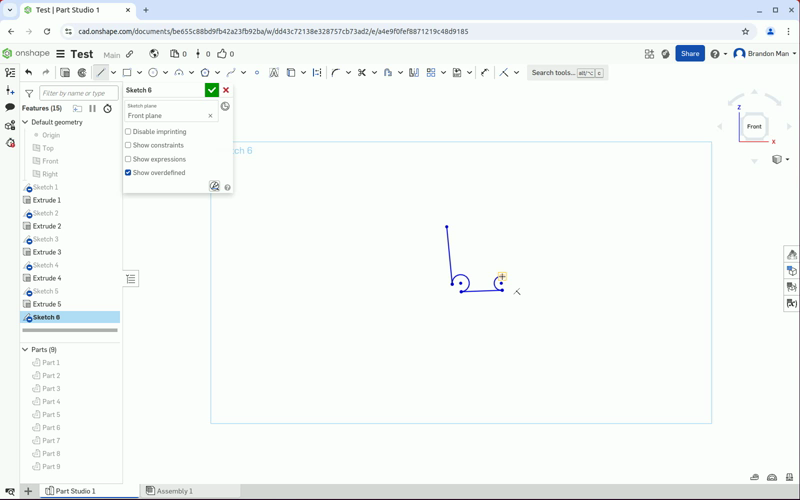
mouse_move(532, 276)
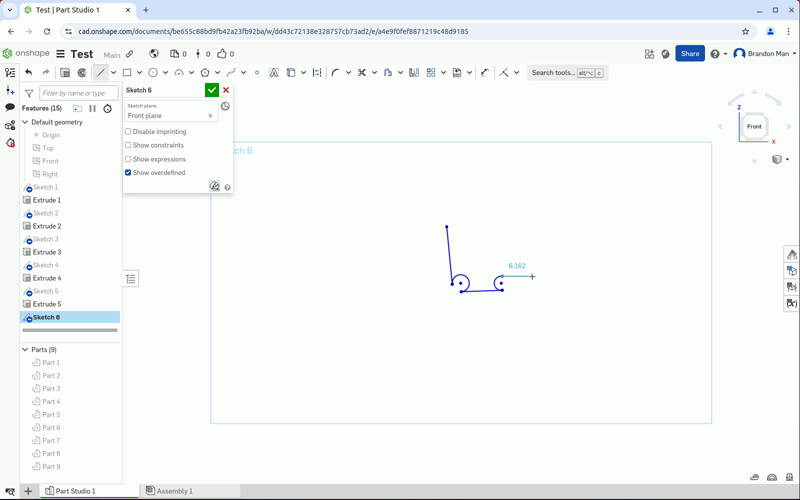
mouse_move(478, 273)
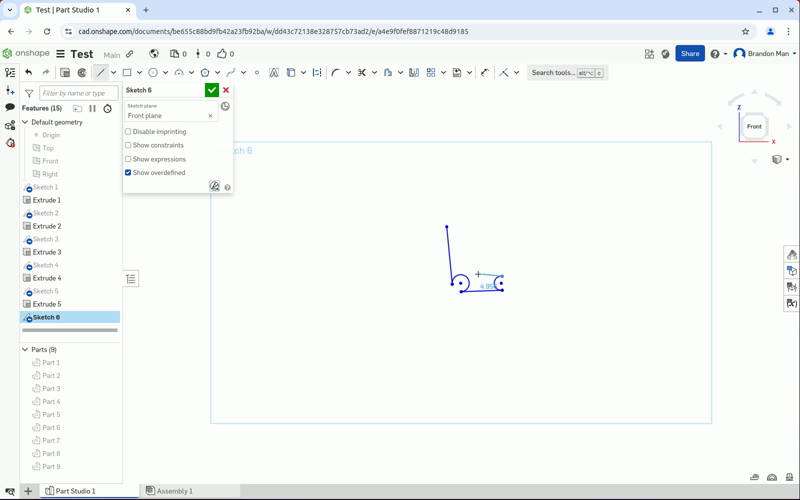
click(478, 273)
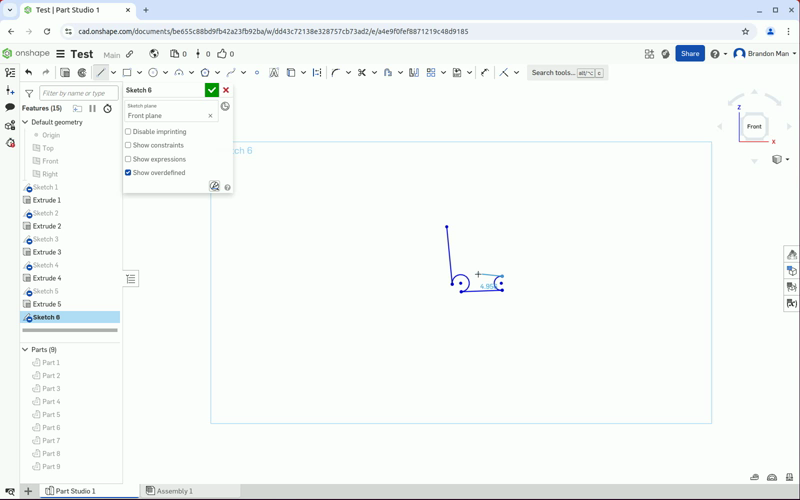
key_up(shift)
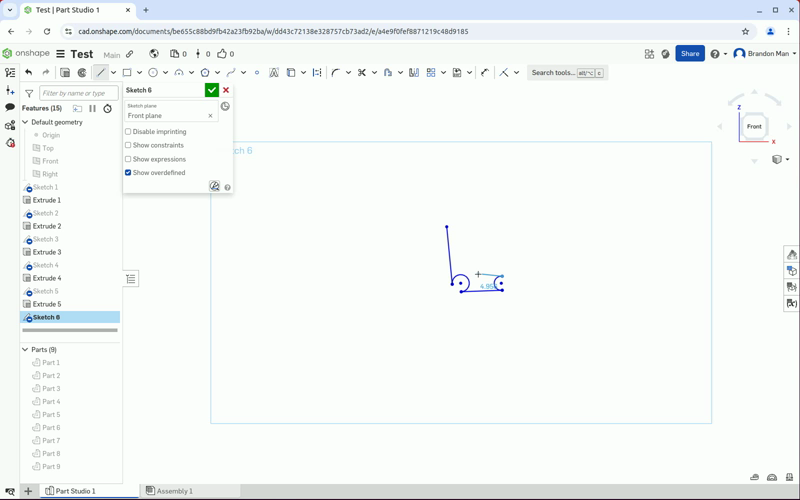
key(esc)
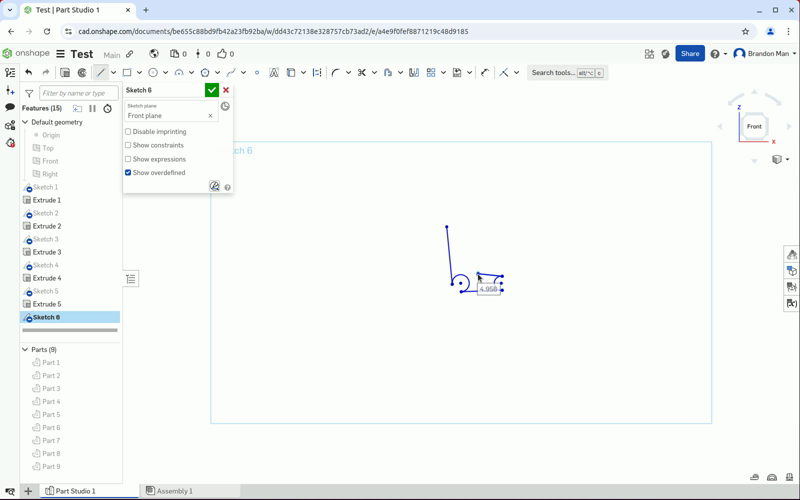
key(a)
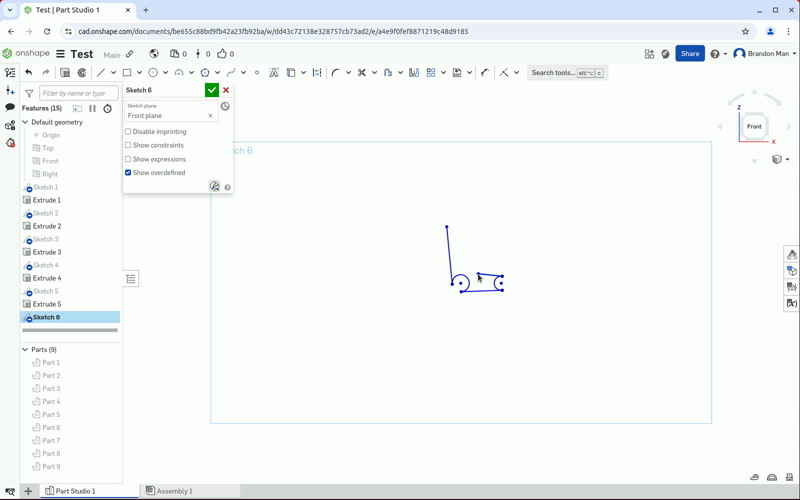
mouse_move(478, 273)
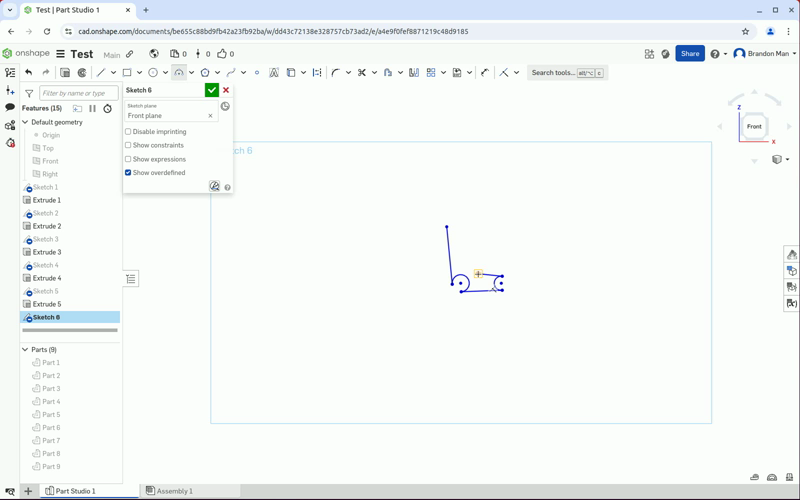
click(478, 273)
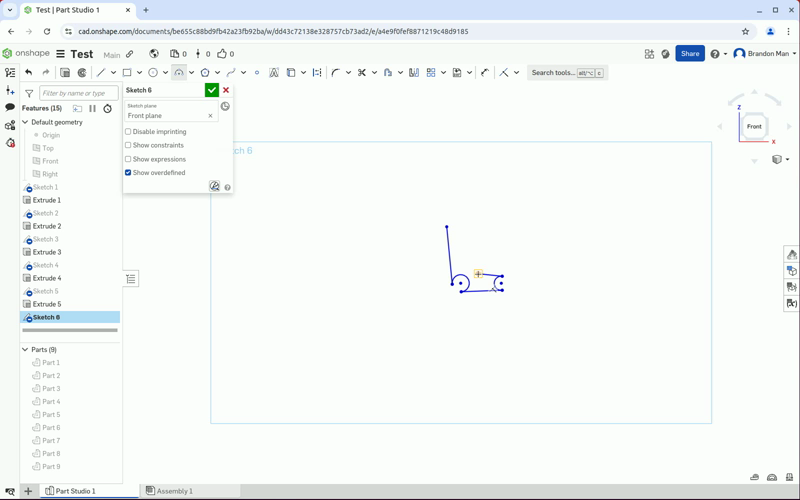
key_down(shift)
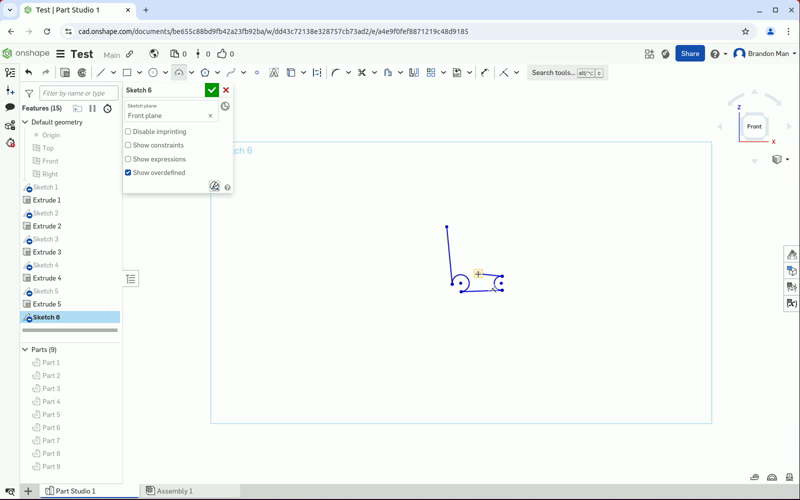
mouse_move(471, 266)
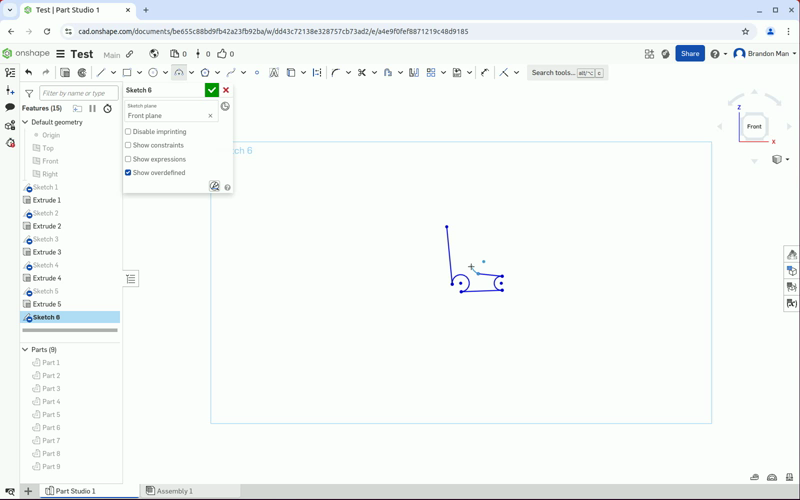
click(471, 266)
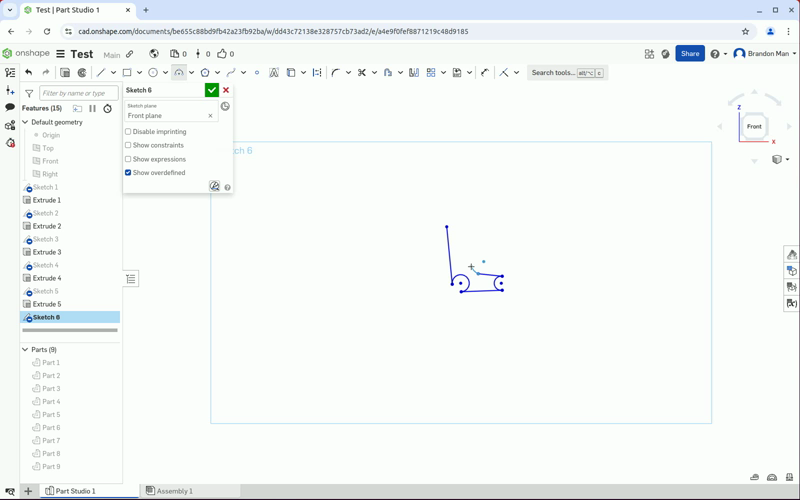
mouse_move(473, 271)
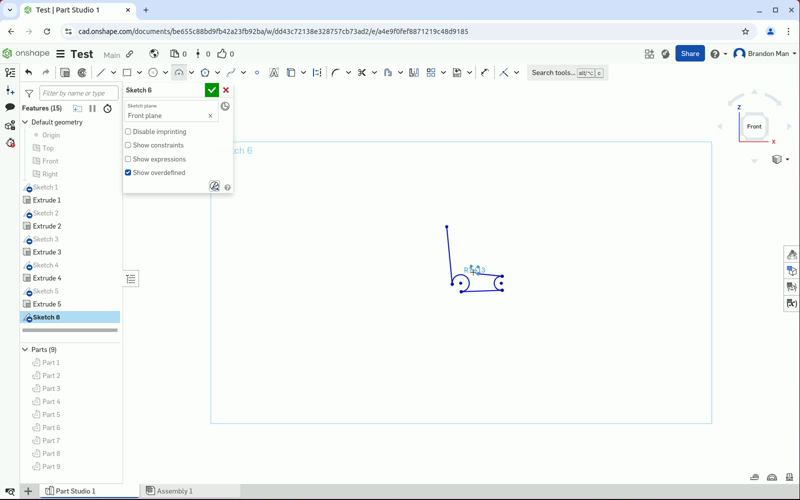
click(473, 271)
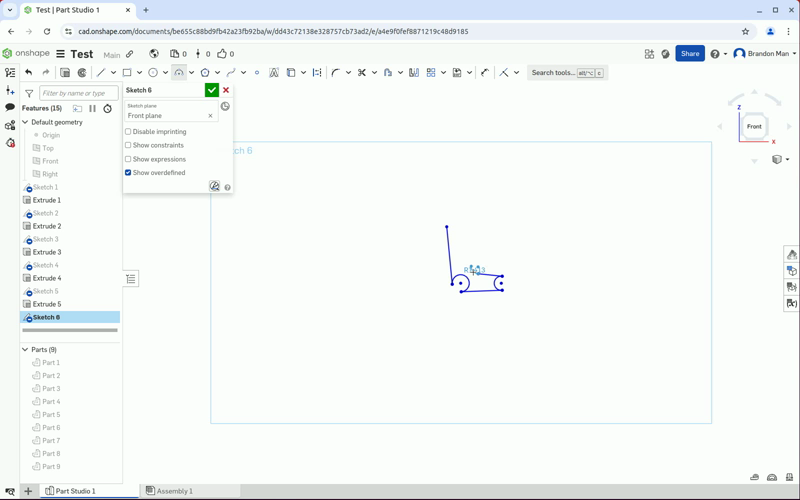
key_up(shift)
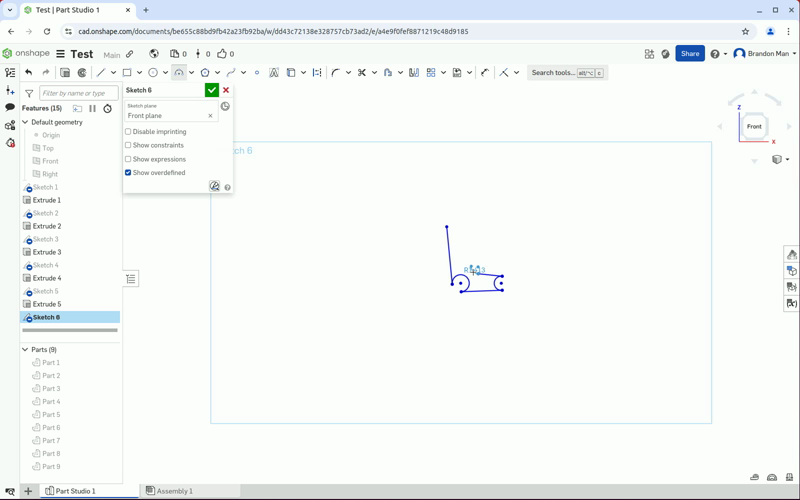
key(esc)
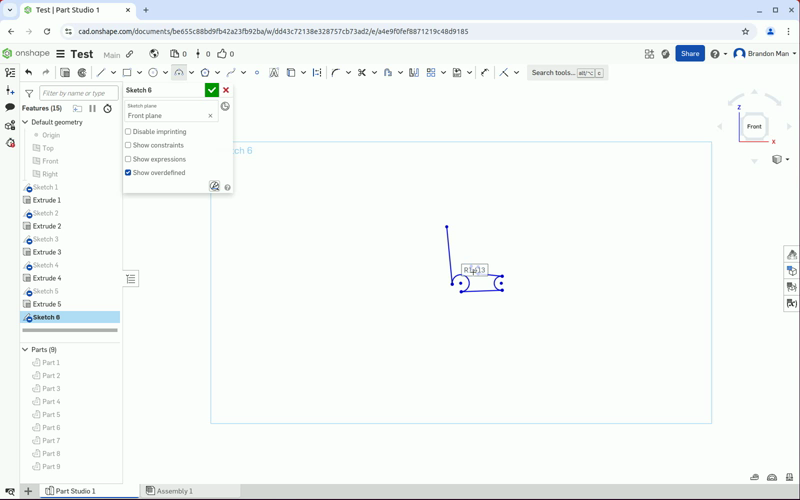
key(l)
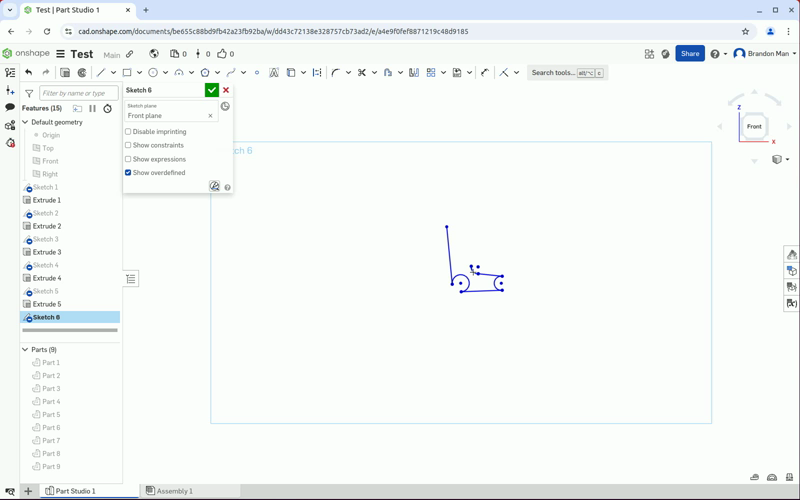
mouse_move(471, 266)
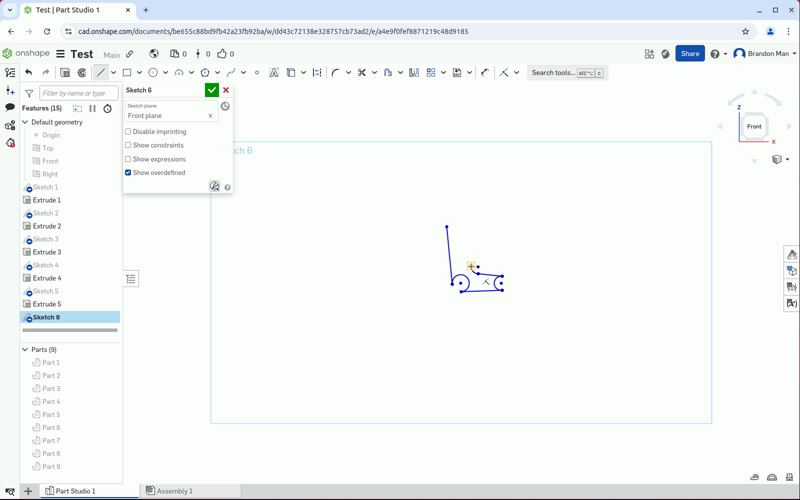
click(471, 266)
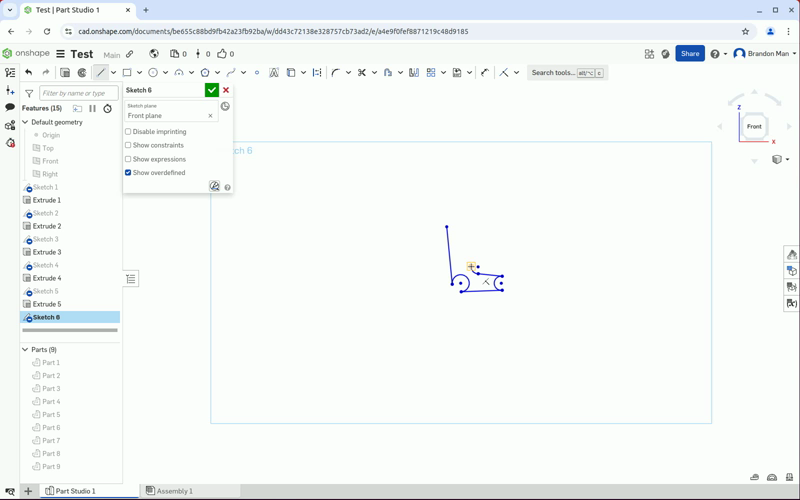
key_down(shift)
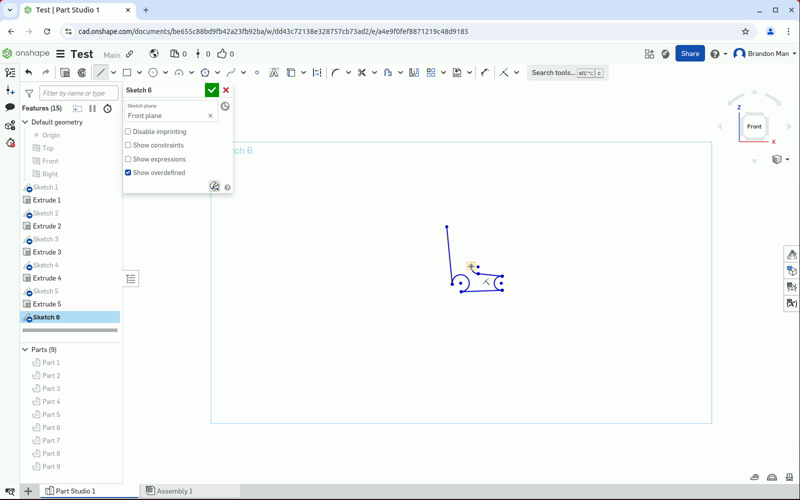
mouse_move(501, 266)
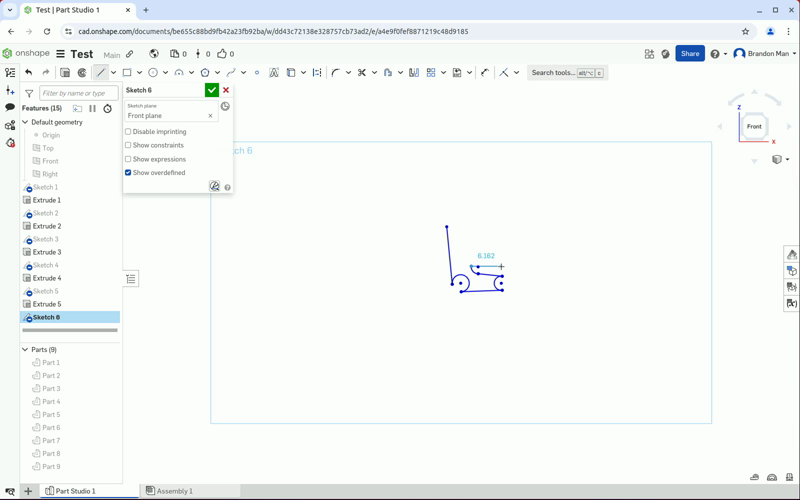
mouse_move(475, 226)
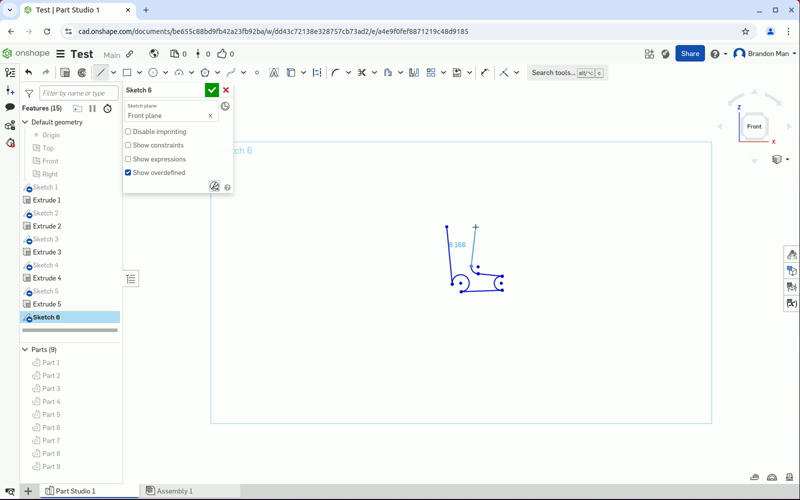
click(475, 226)
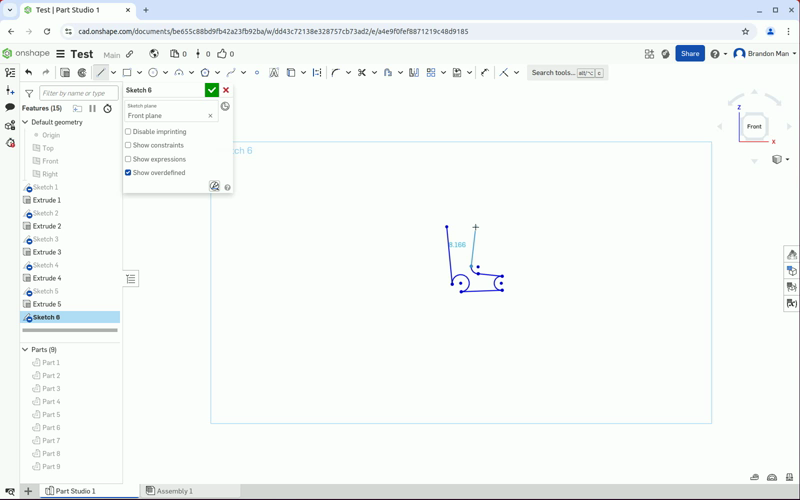
key_up(shift)
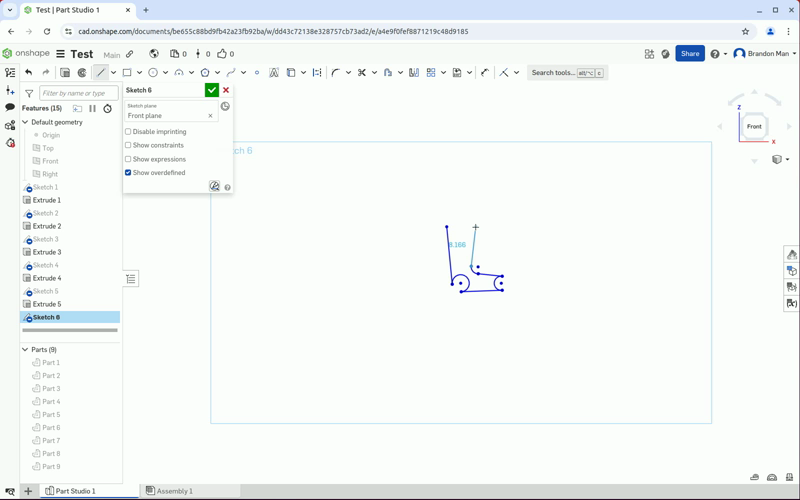
key(esc)
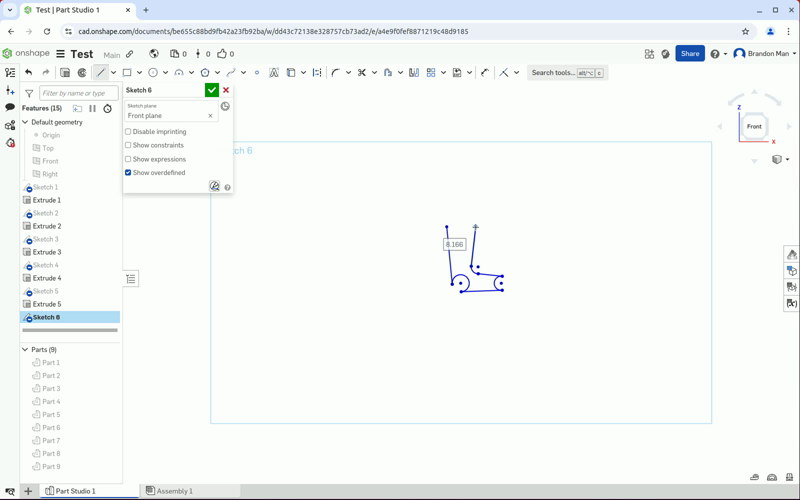
key(a)
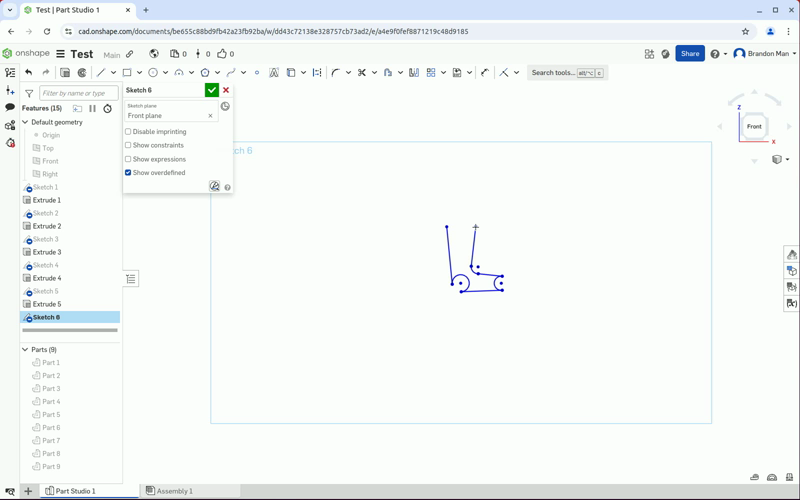
mouse_move(475, 226)
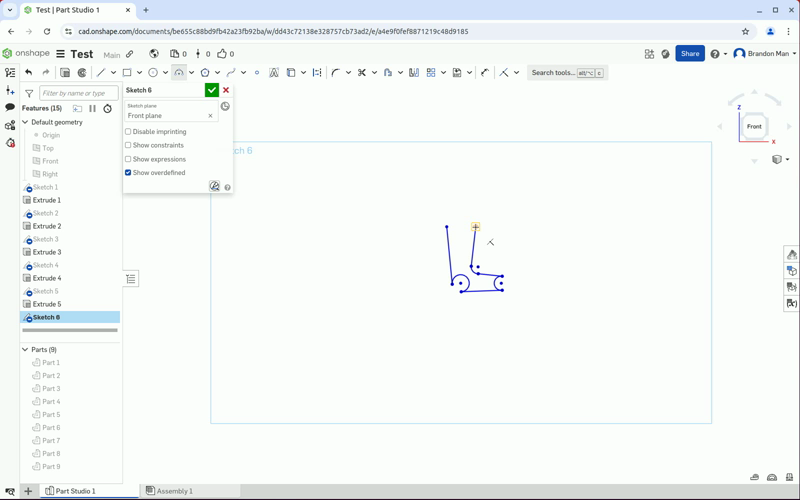
click(475, 226)
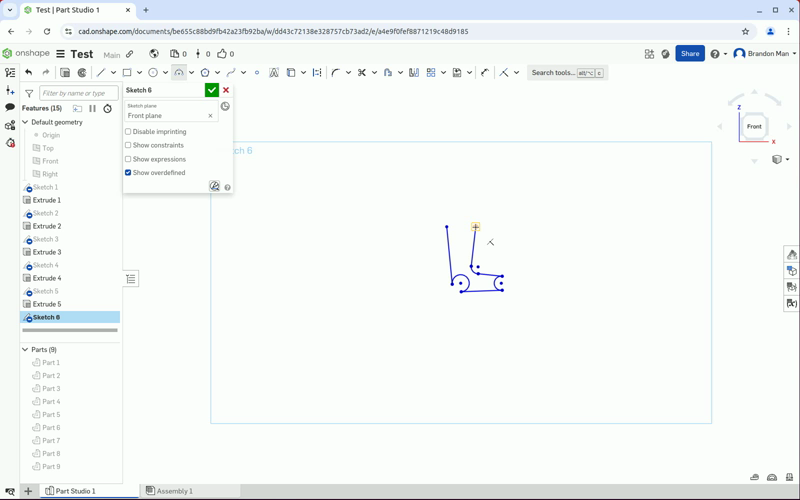
mouse_move(446, 226)
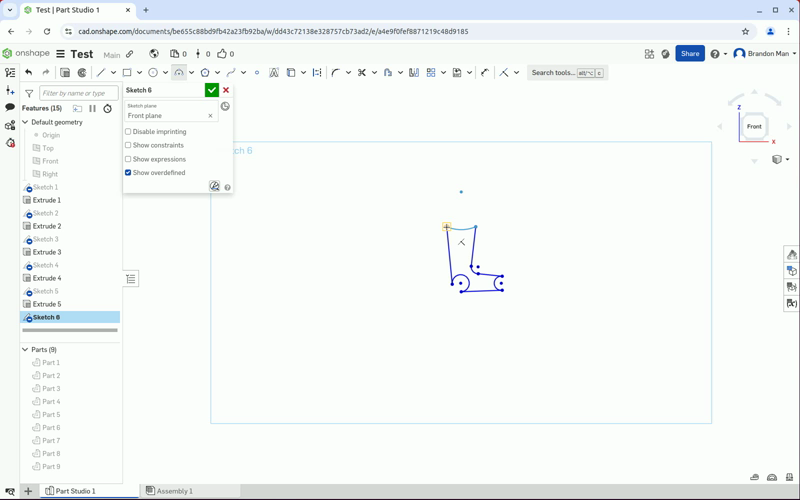
click(446, 226)
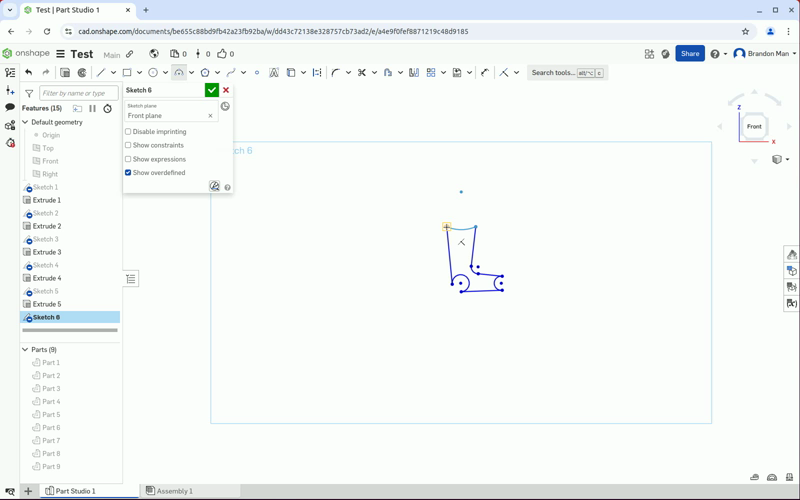
key_down(shift)
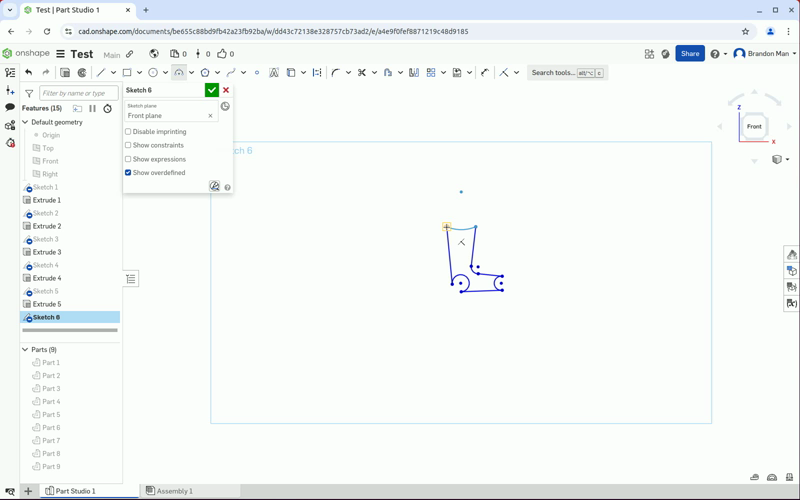
mouse_move(461, 239)
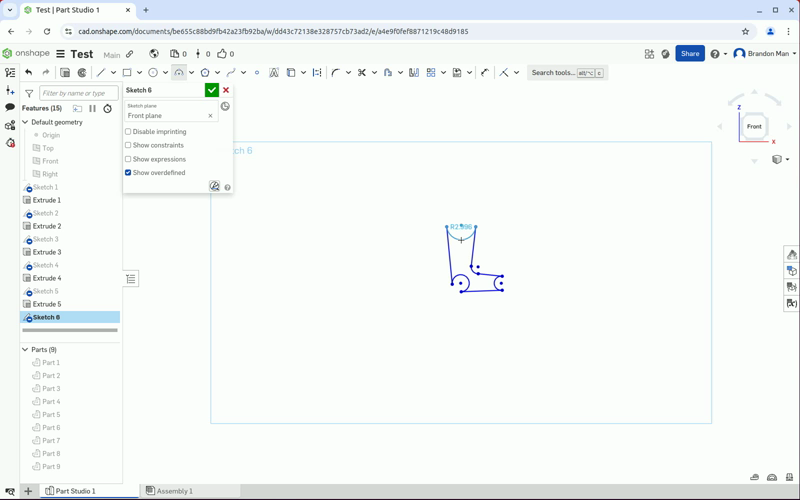
click(461, 239)
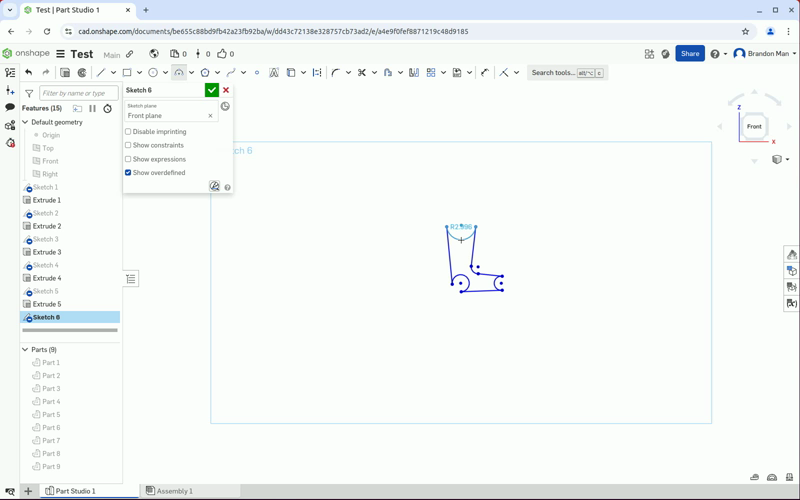
key_up(shift)
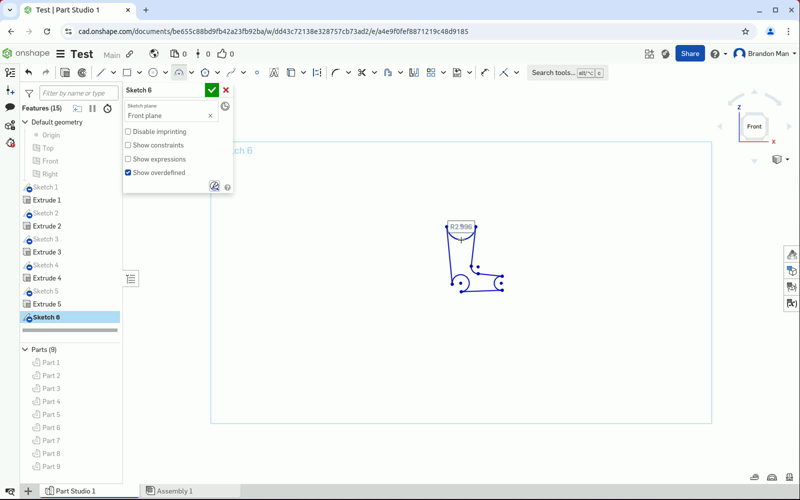
key(esc)
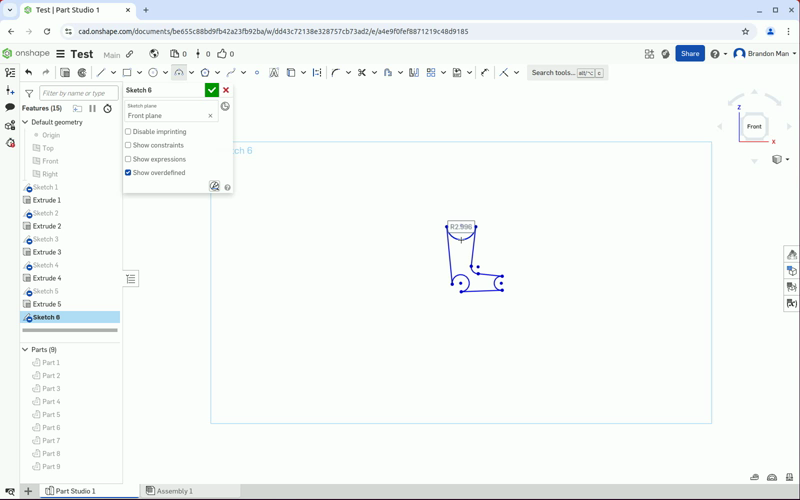
mouse_move(480, 277)
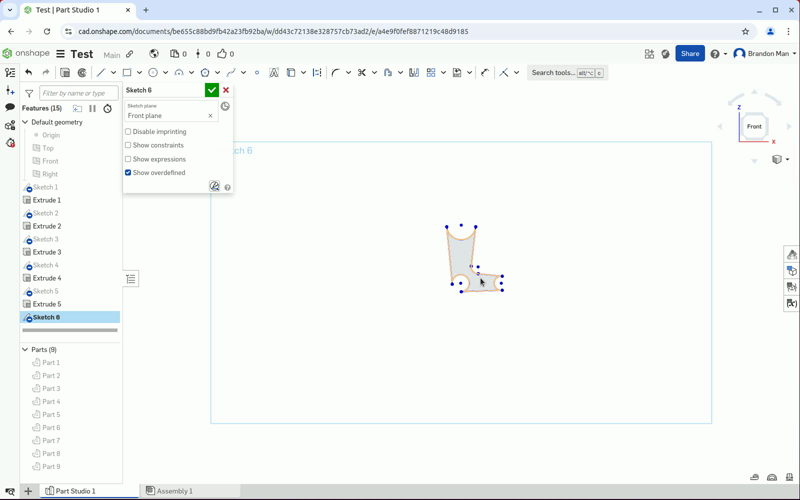
scroll(6)
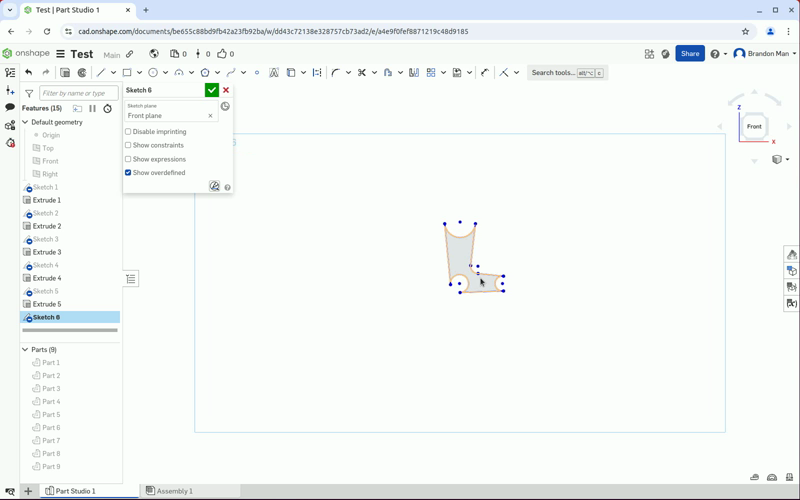
scroll(6)
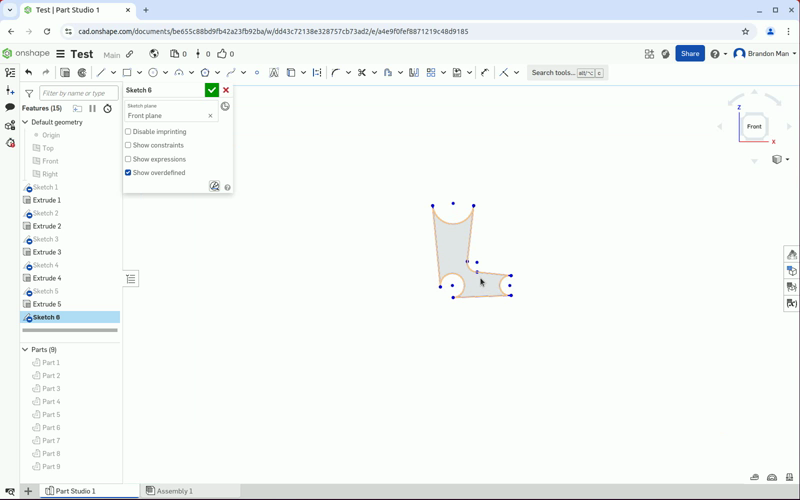
scroll(6)
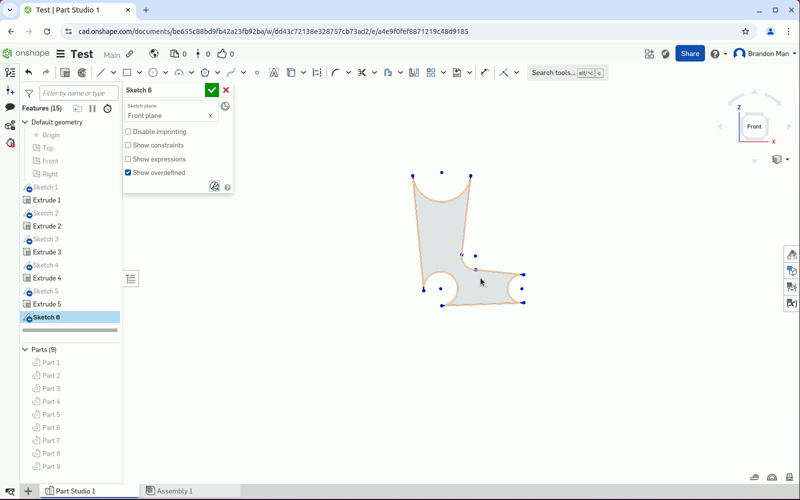
scroll(6)
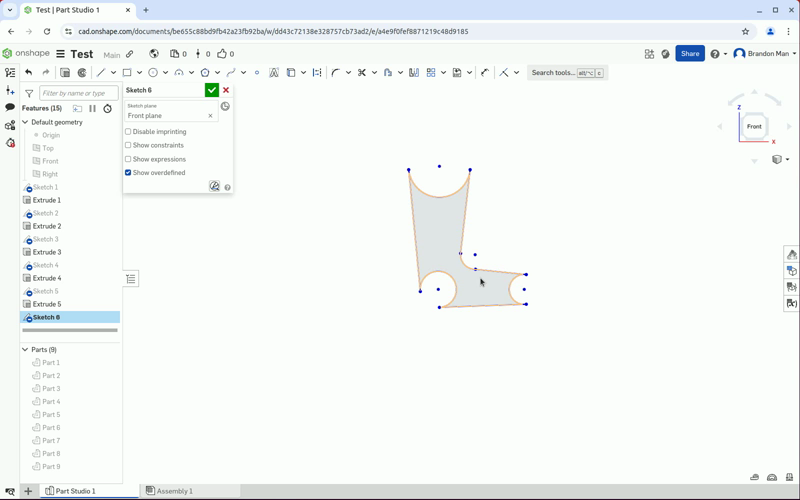
scroll(6)
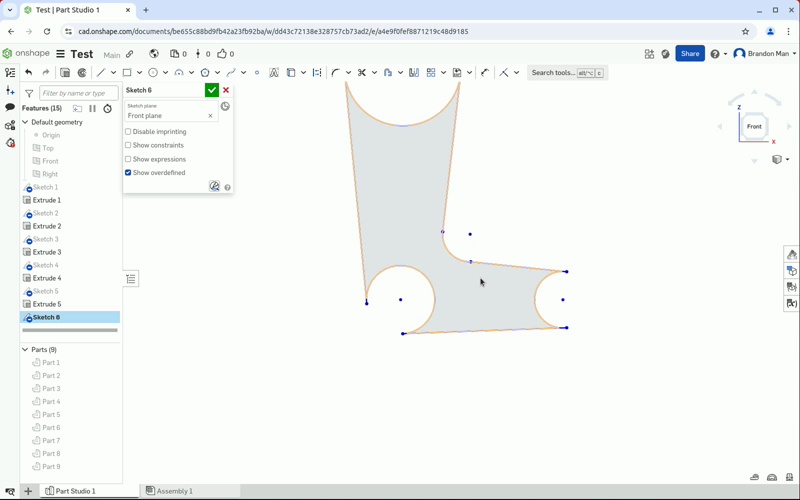
scroll(6)
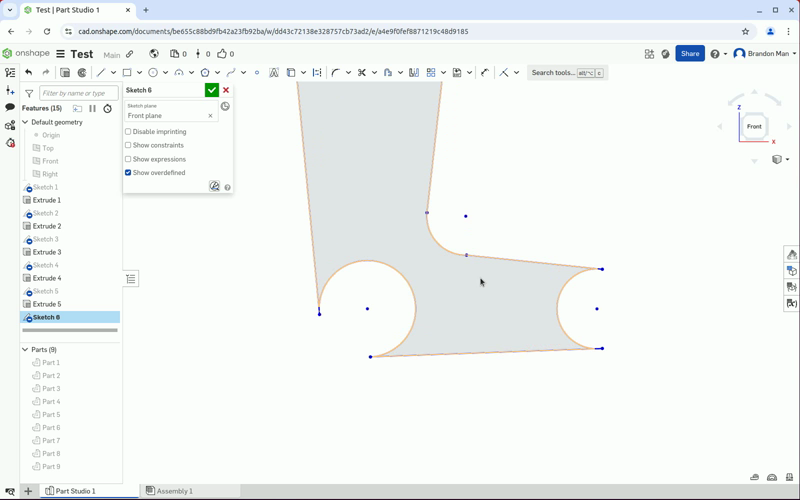
scroll(6)
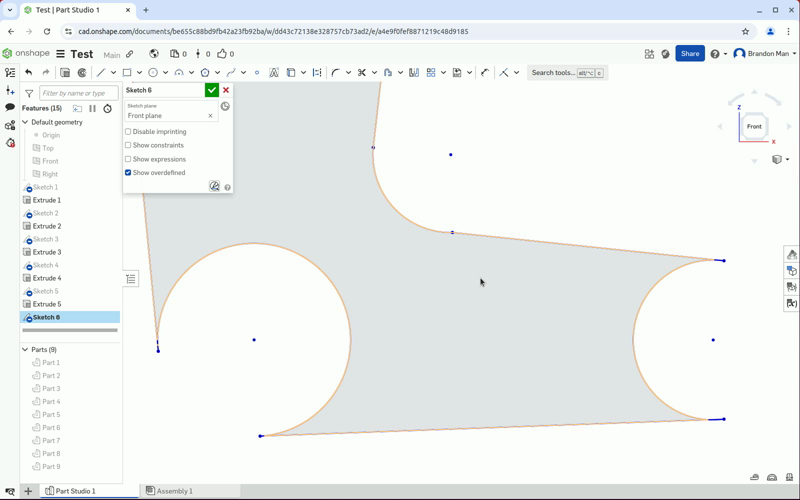
click(480, 277)
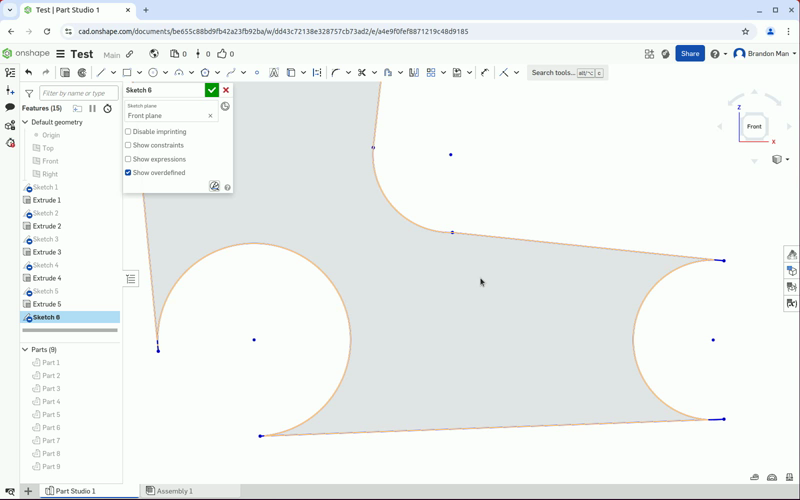
scroll(-6)
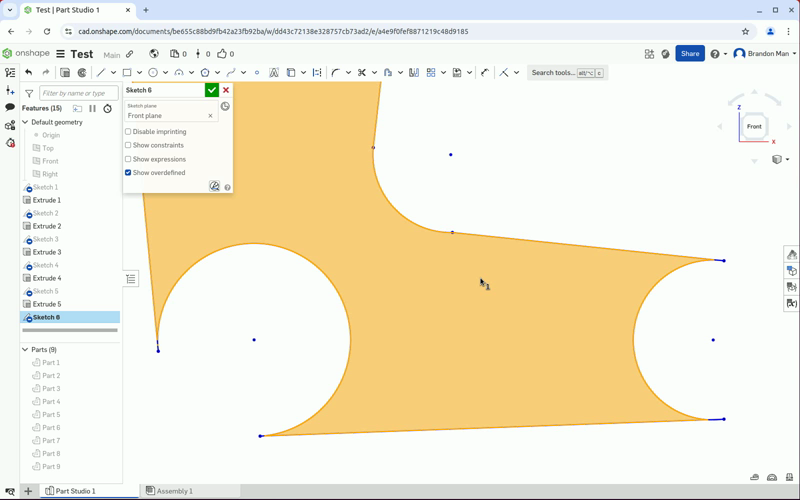
scroll(-6)
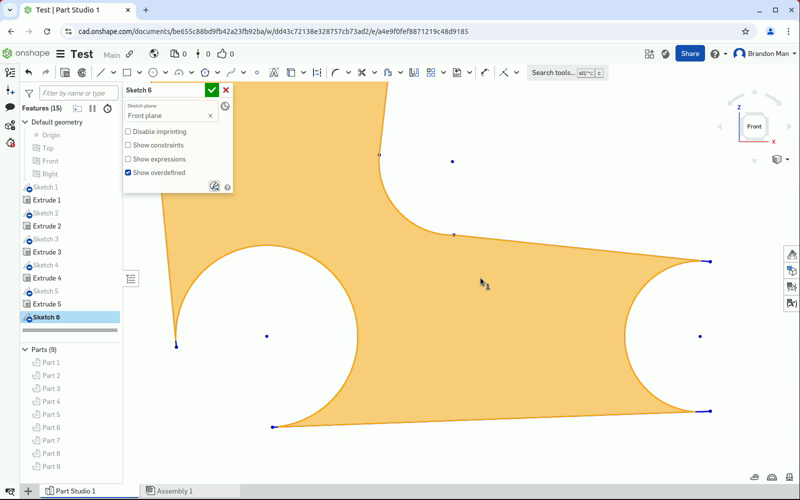
scroll(-6)
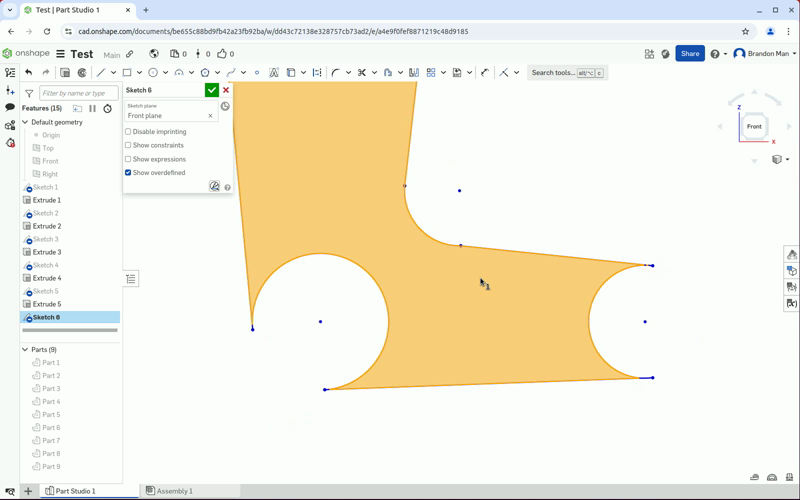
scroll(-6)
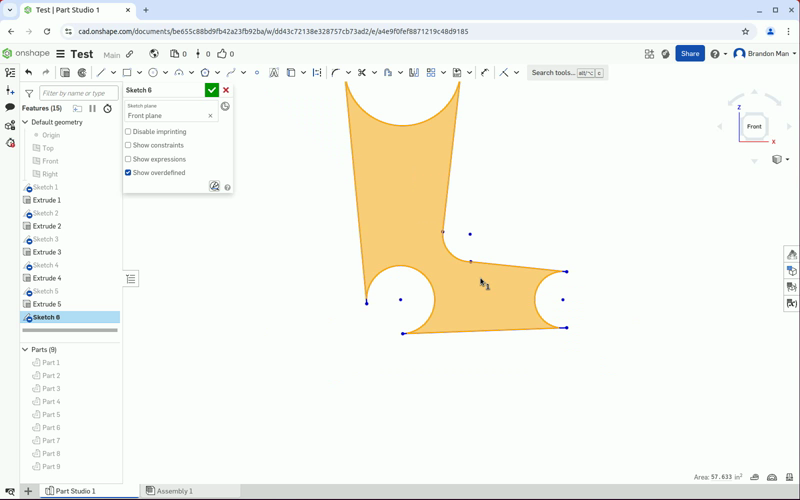
scroll(-6)
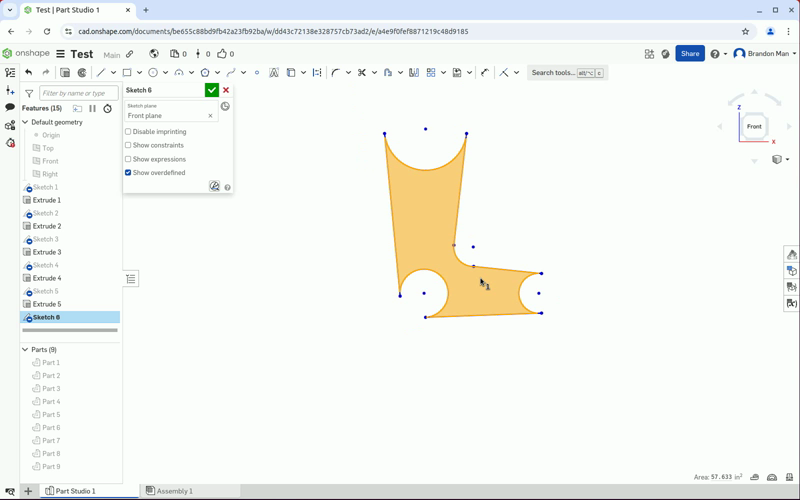
scroll(-6)
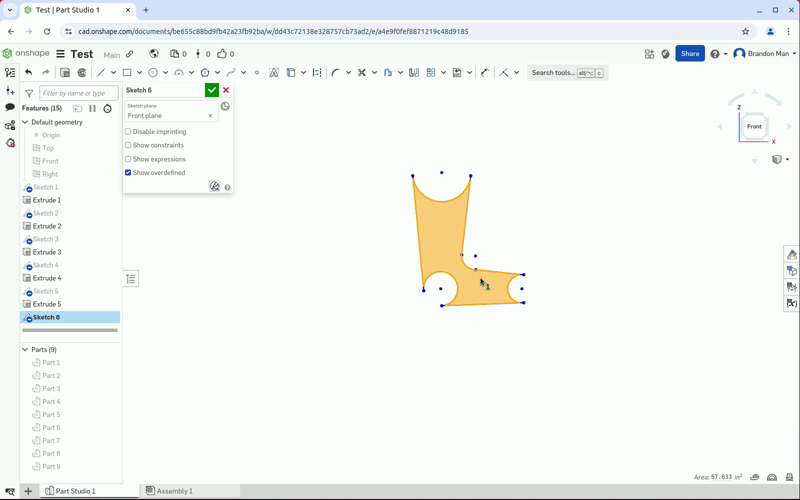
scroll(-6)
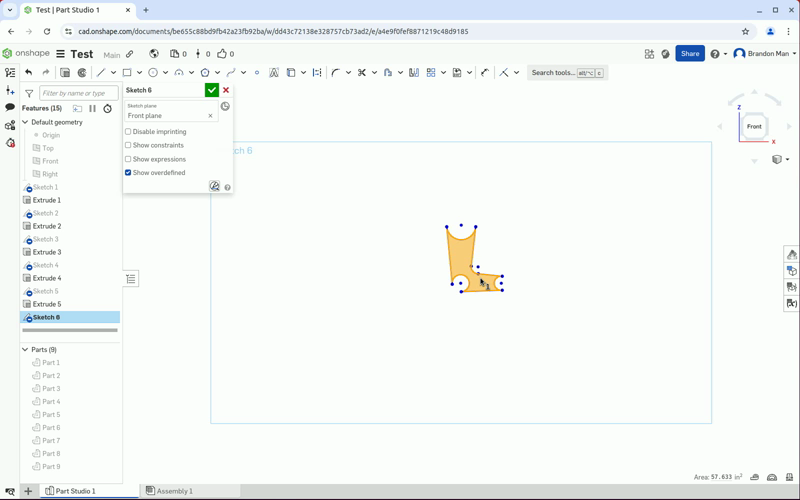
mouse_move(73, 352)
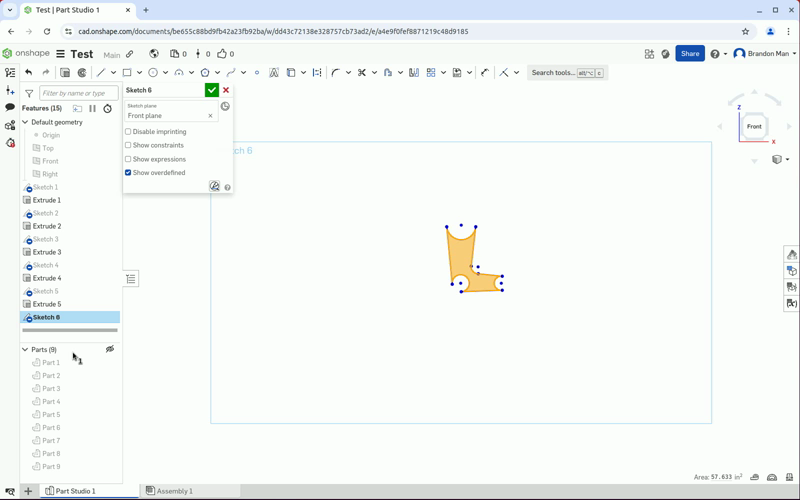
key(shift+y)
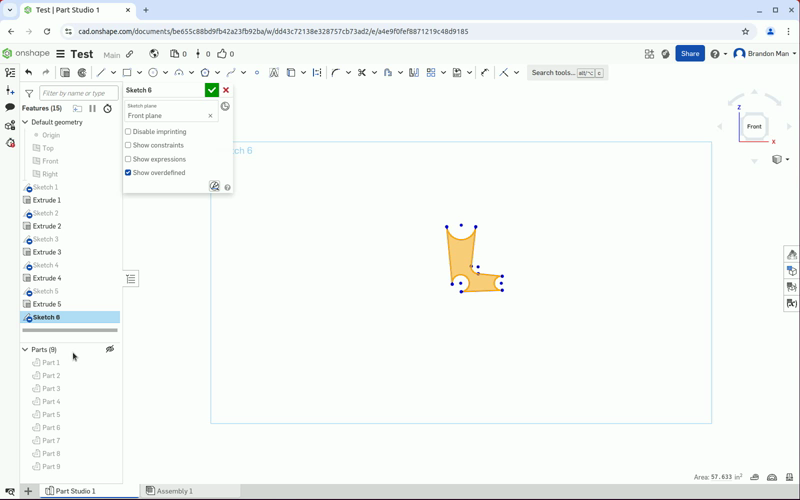
key(shift+e)
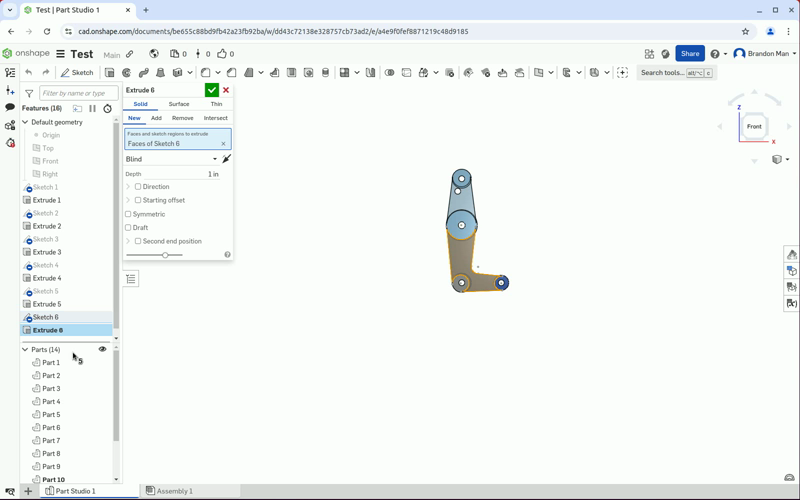
mouse_move(143, 106)
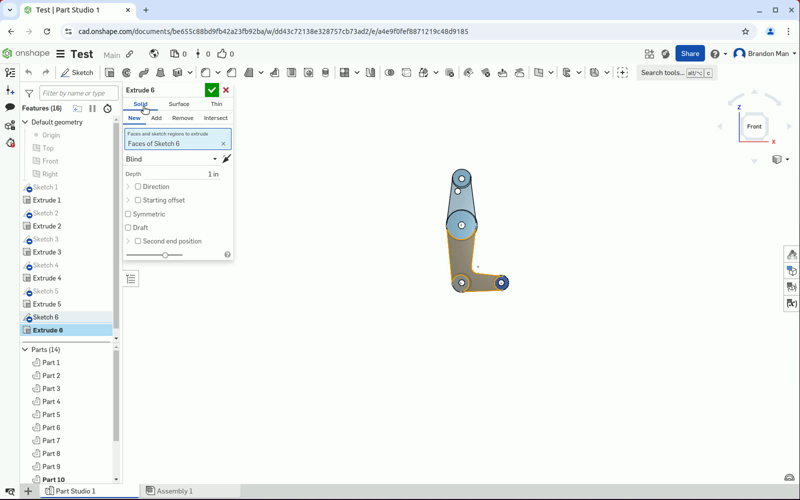
click(143, 106)
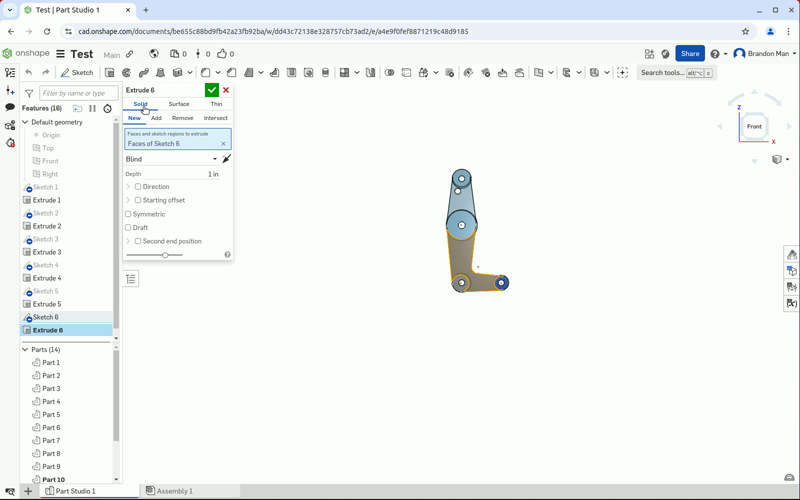
mouse_move(137, 120)
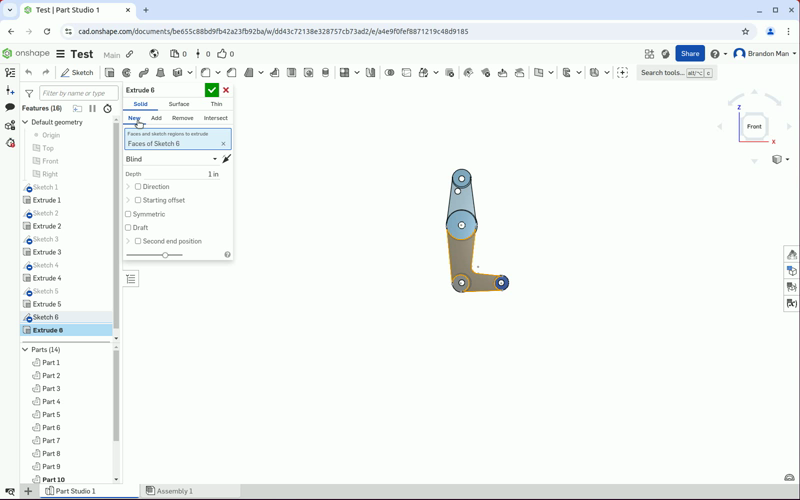
click(137, 120)
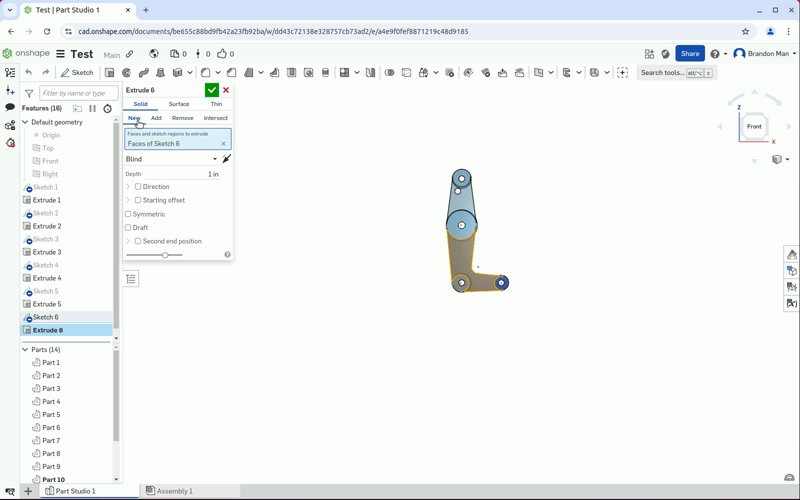
key(tab, 4)
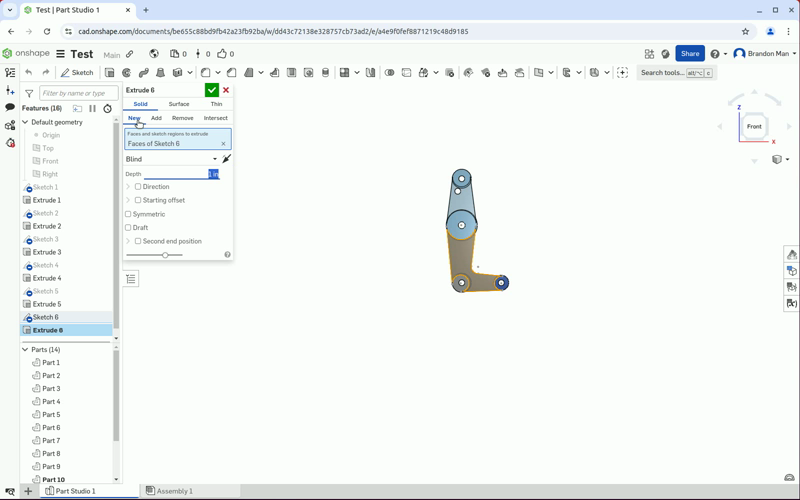
text(0.481)
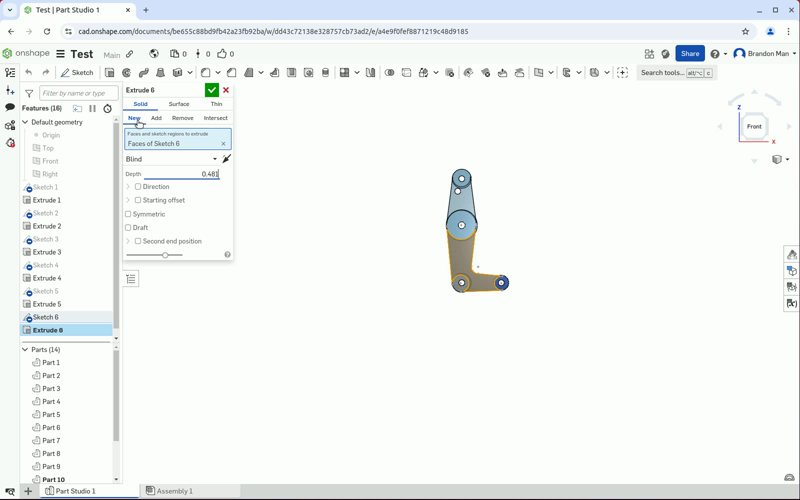
key(enter)
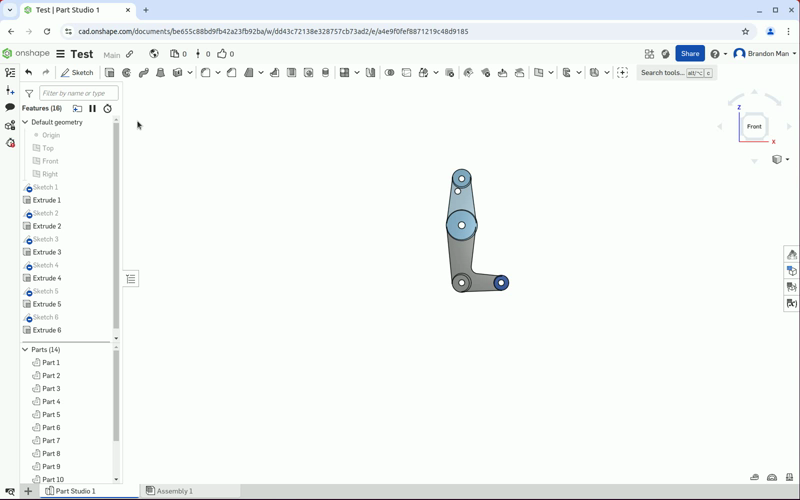
key(shift+h)
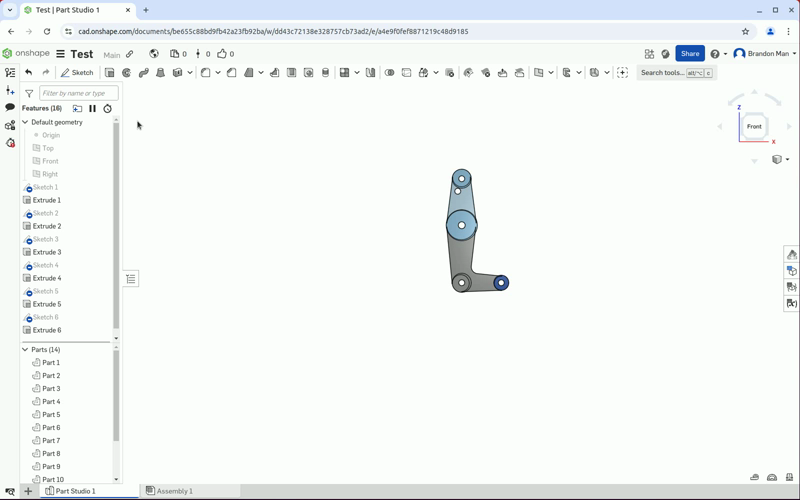
key(shift+h)
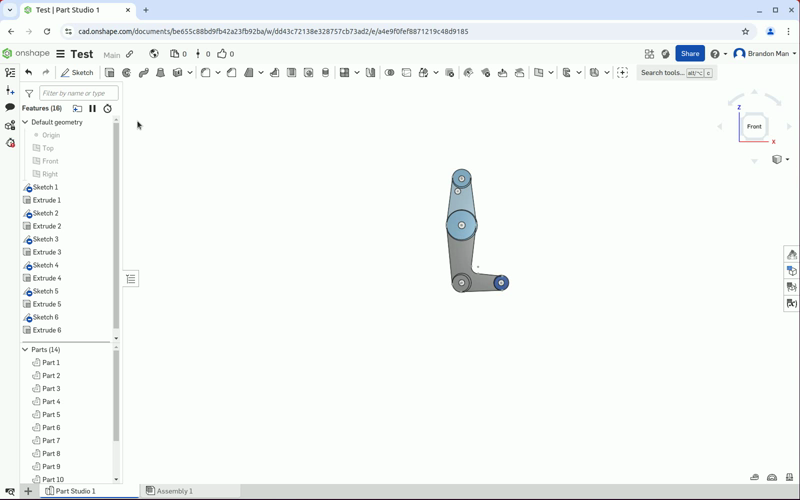
key(shift+7)
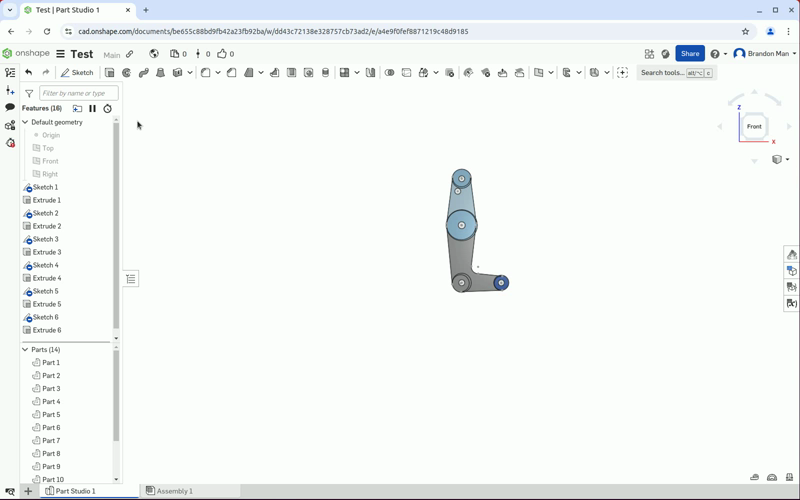
key(left, 2)
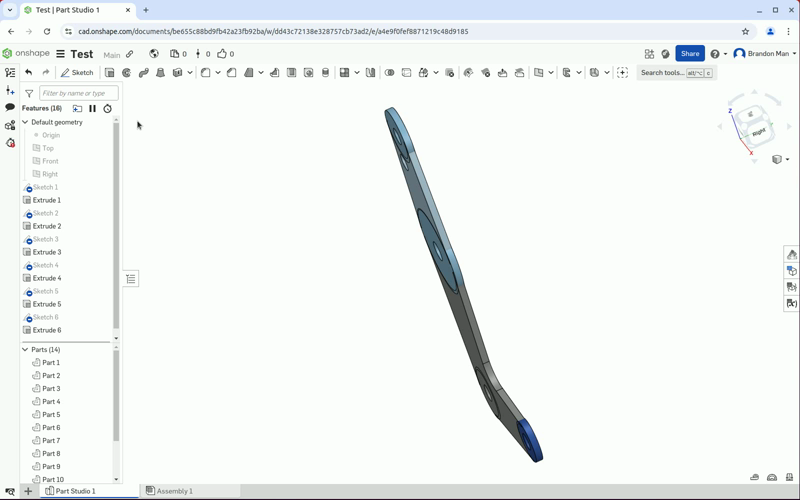
key(down, 2)
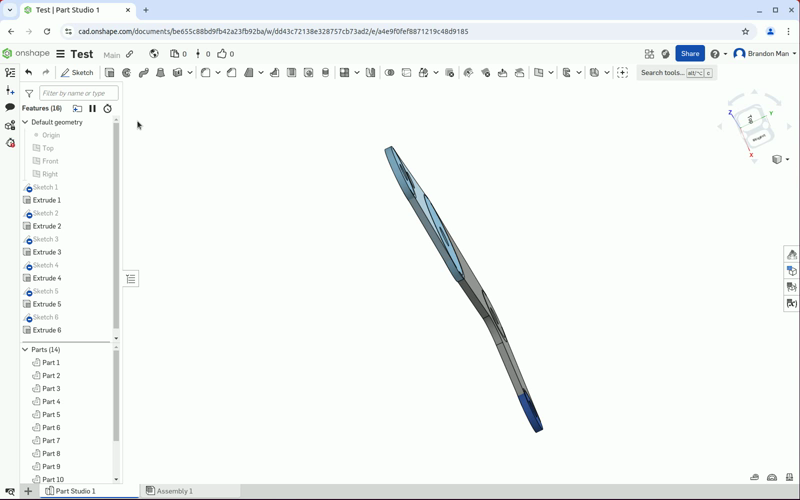
key(up, 2)
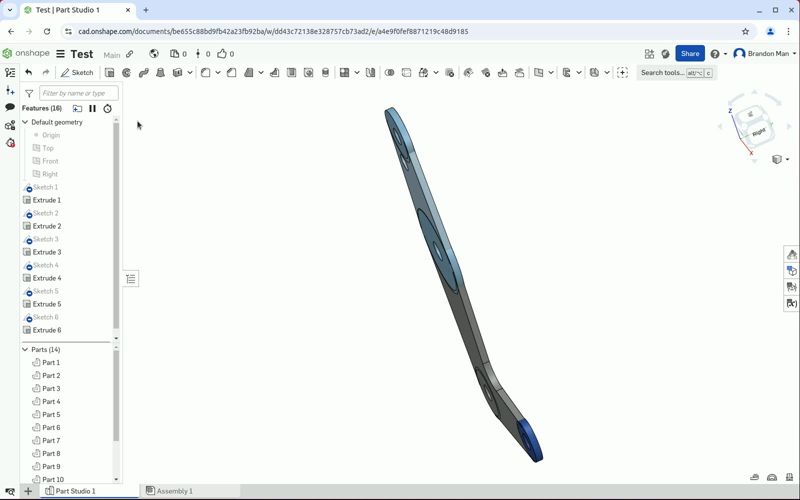
key(right, 2)
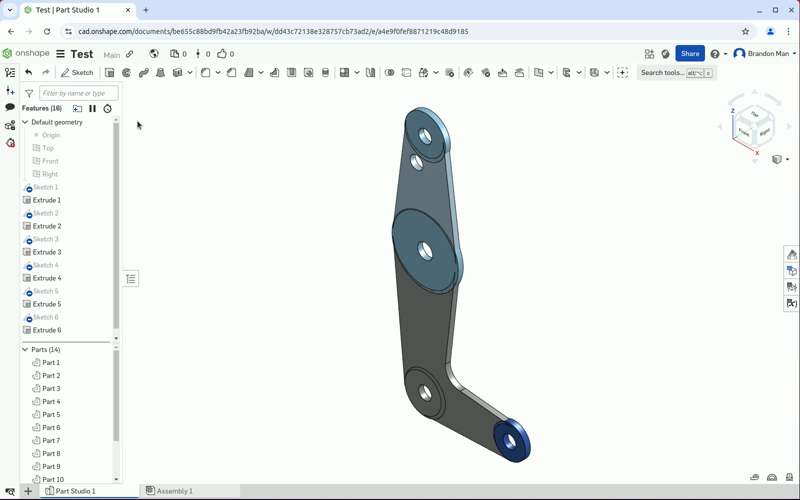
mouse_move(69, 189)
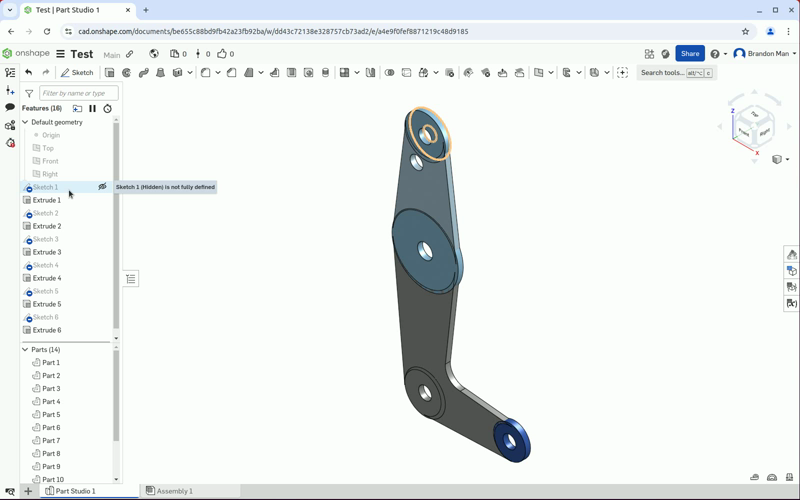
click(69, 189)